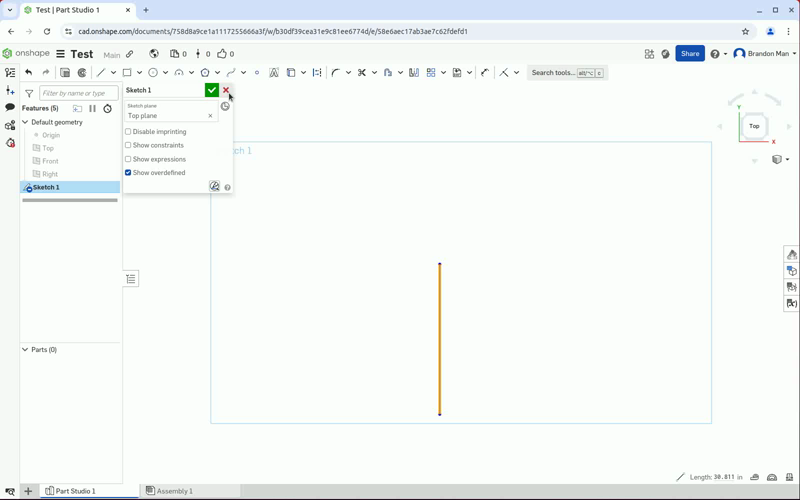
key(shift+h)
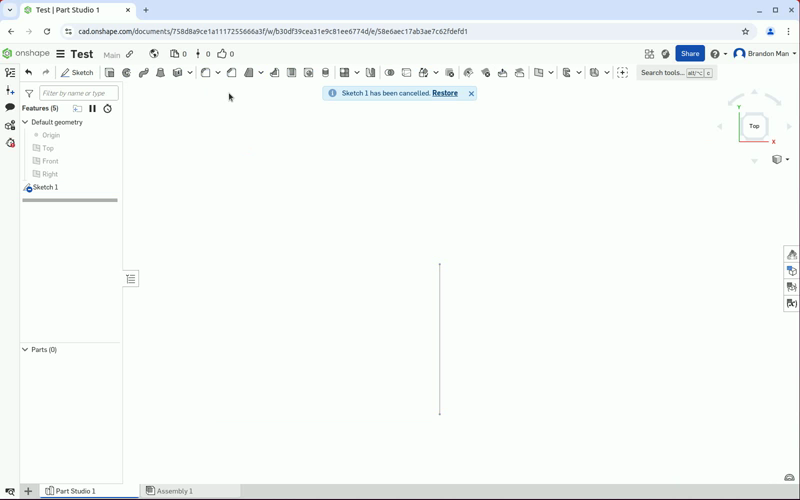
key(shift+s)
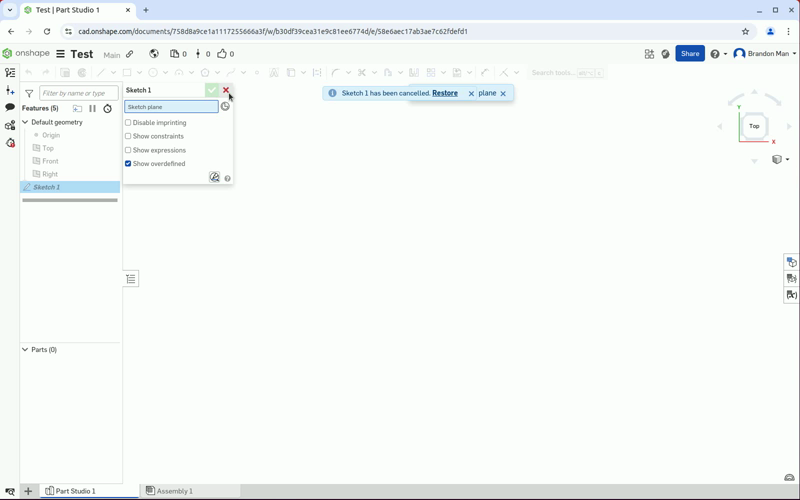
mouse_move(73, 150)
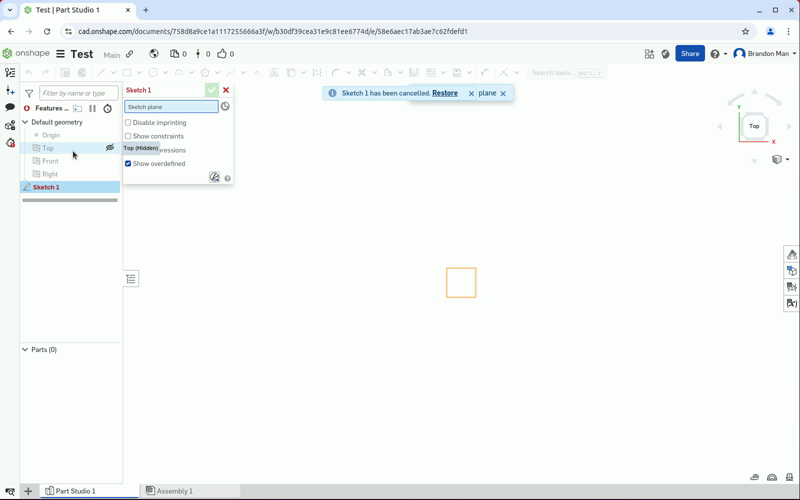
click(73, 150)
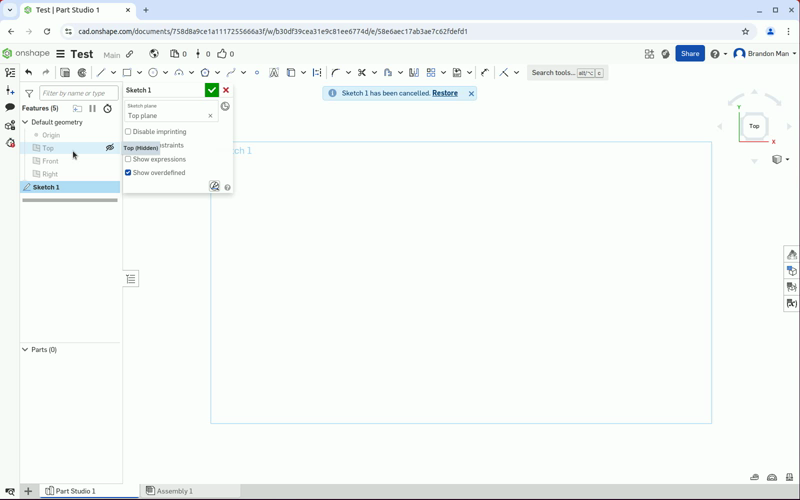
mouse_move(73, 352)
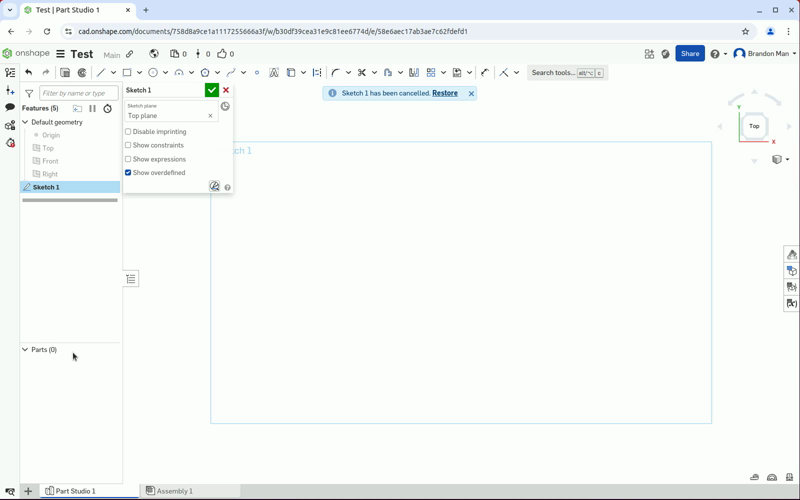
key(y)
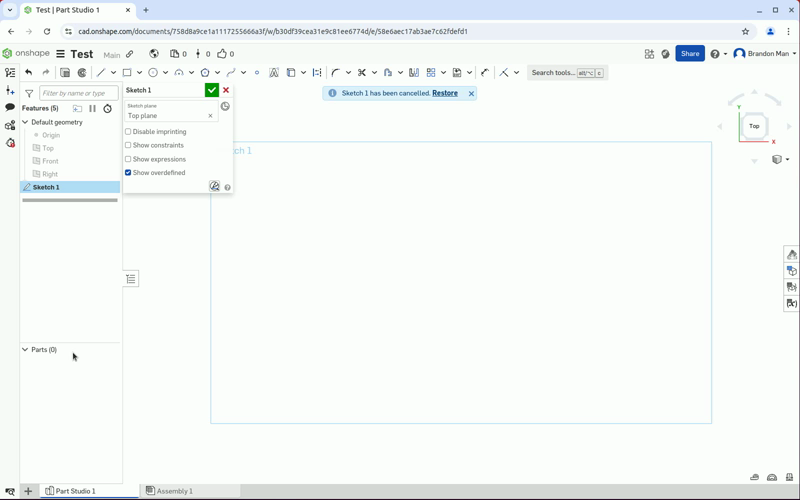
key(l)
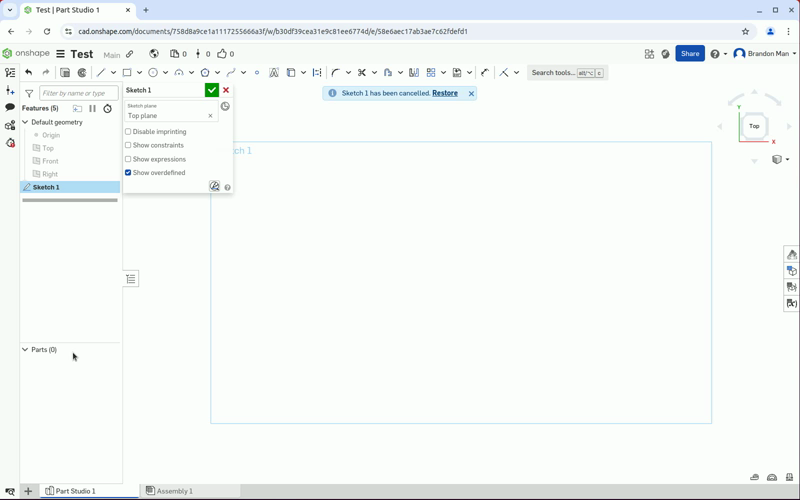
key_down(shift)
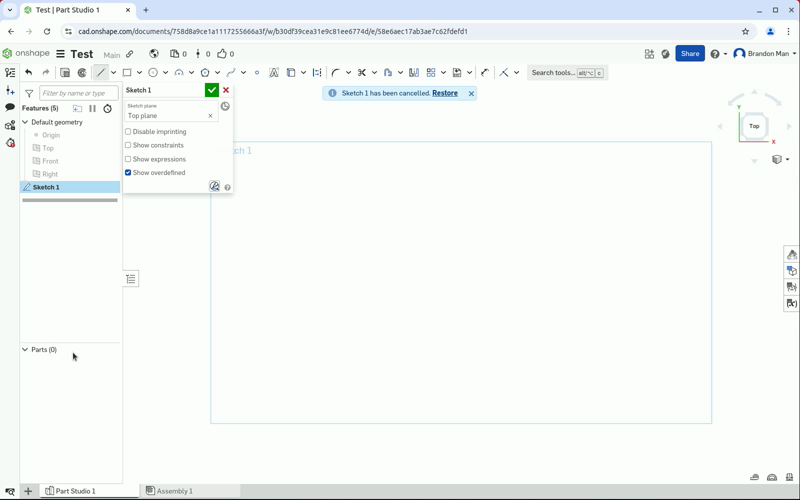
mouse_move(363, 298)
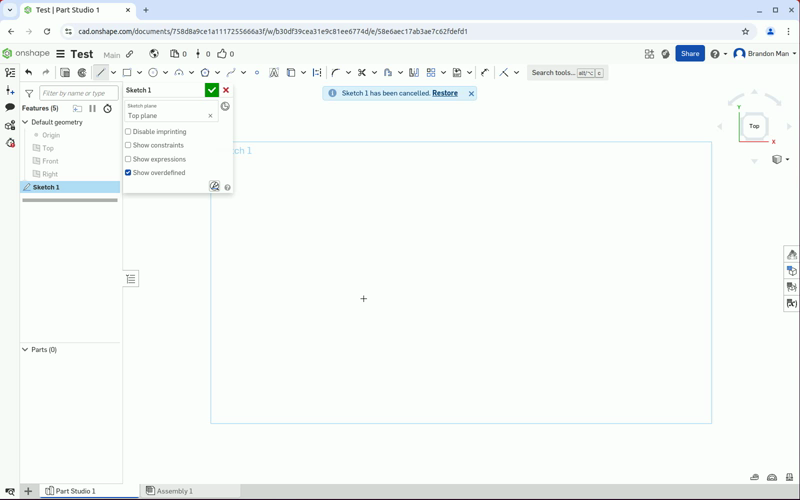
click(363, 298)
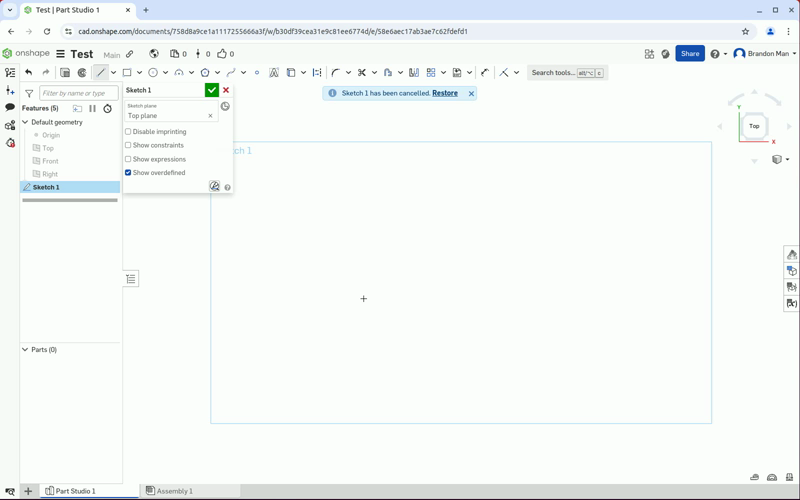
key_up(shift)
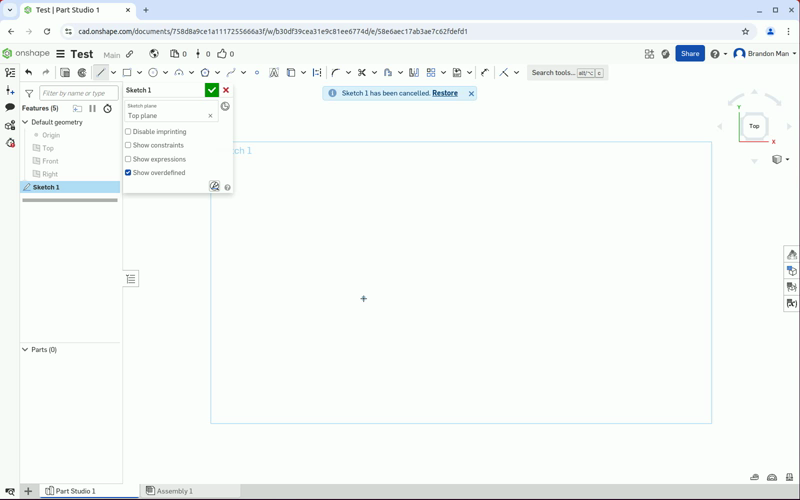
key_down(shift)
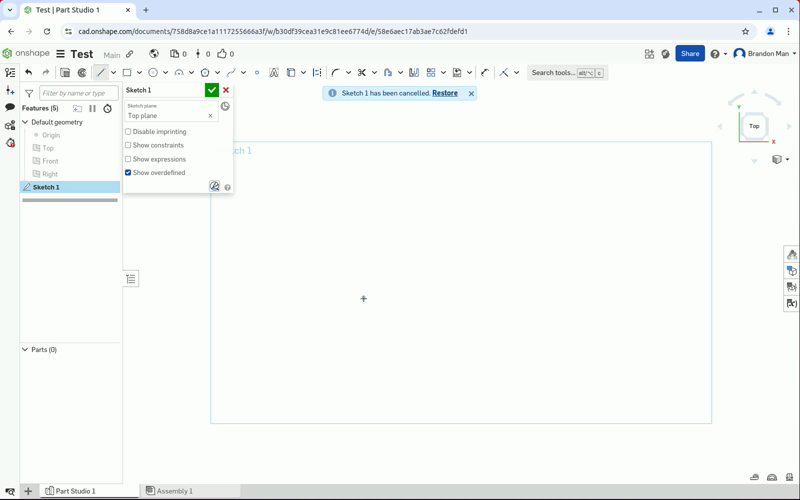
mouse_move(393, 298)
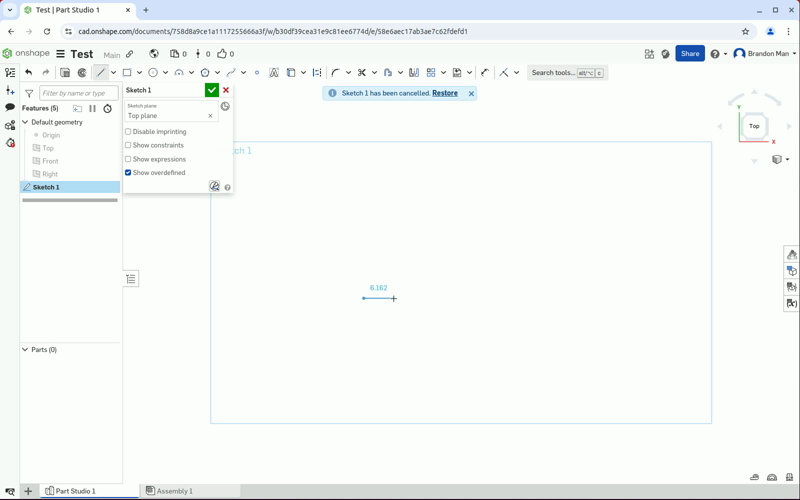
mouse_move(363, 267)
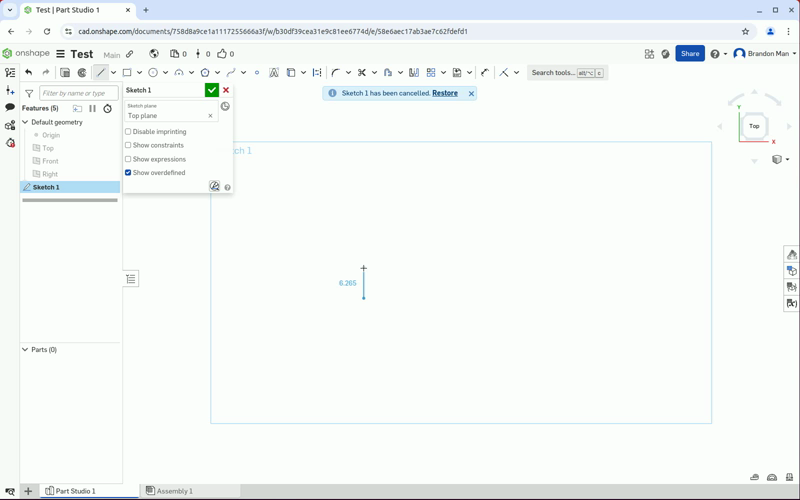
click(363, 267)
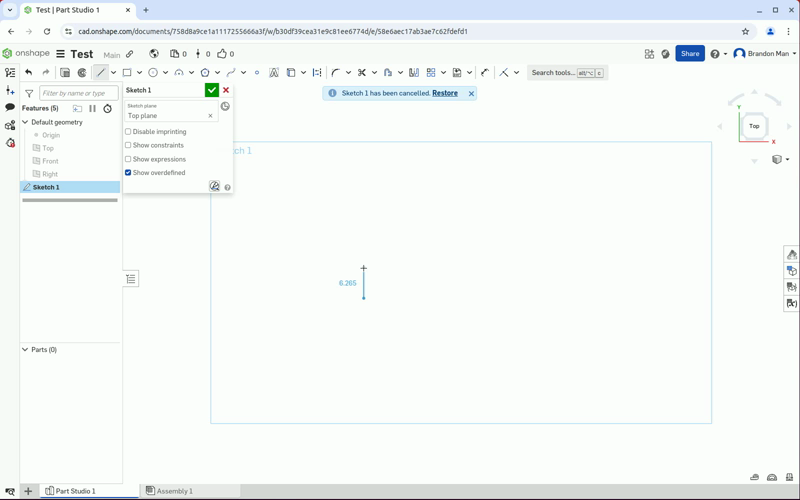
key_up(shift)
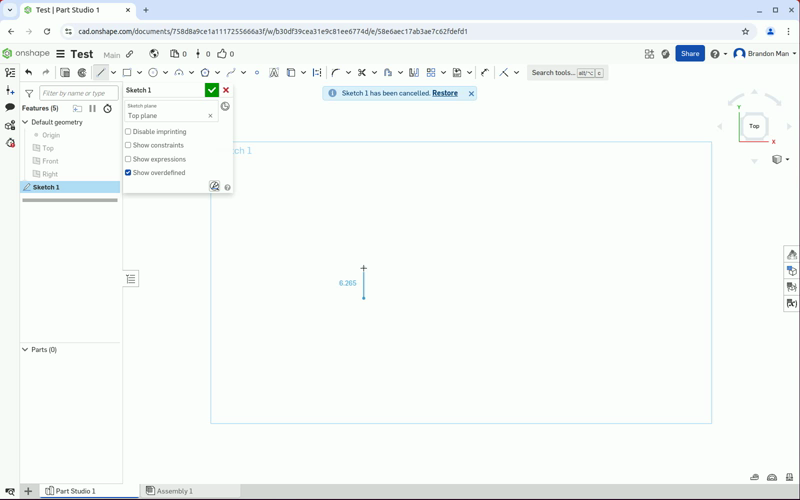
key(esc)
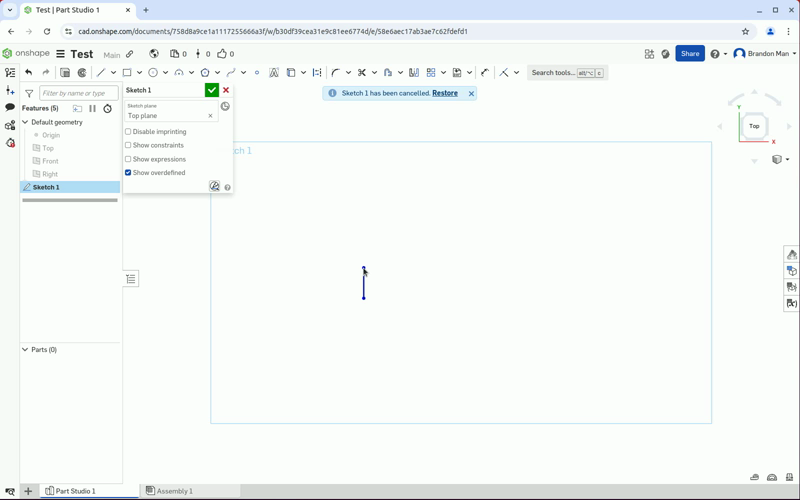
key(a)
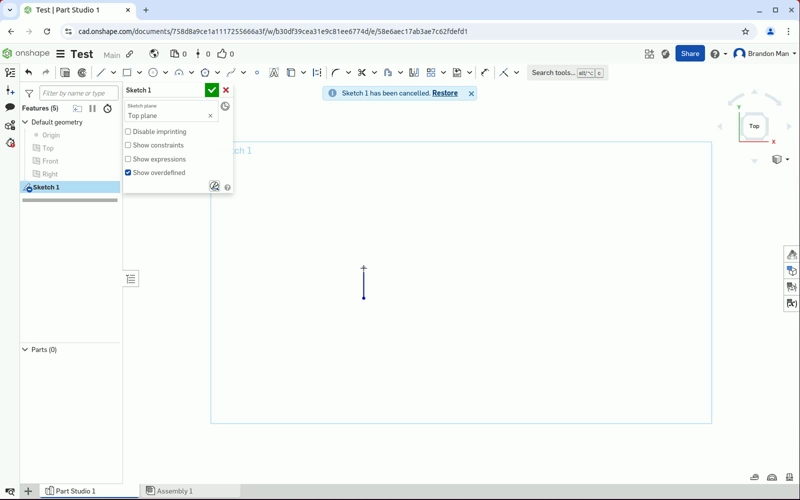
mouse_move(363, 267)
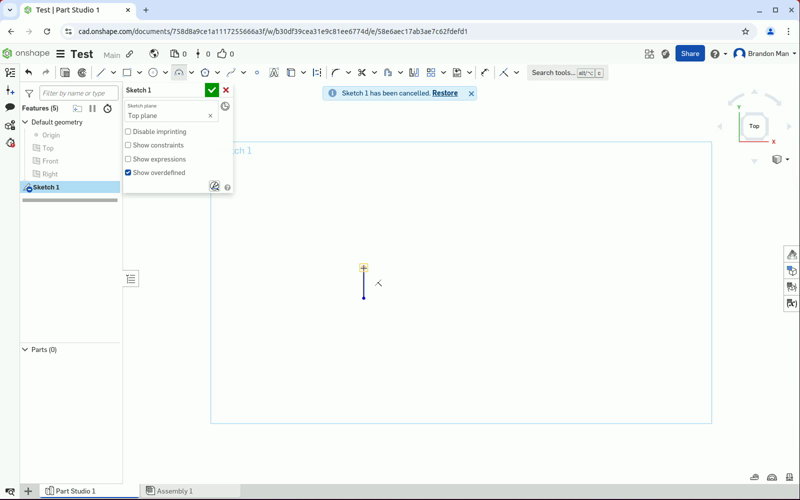
click(363, 267)
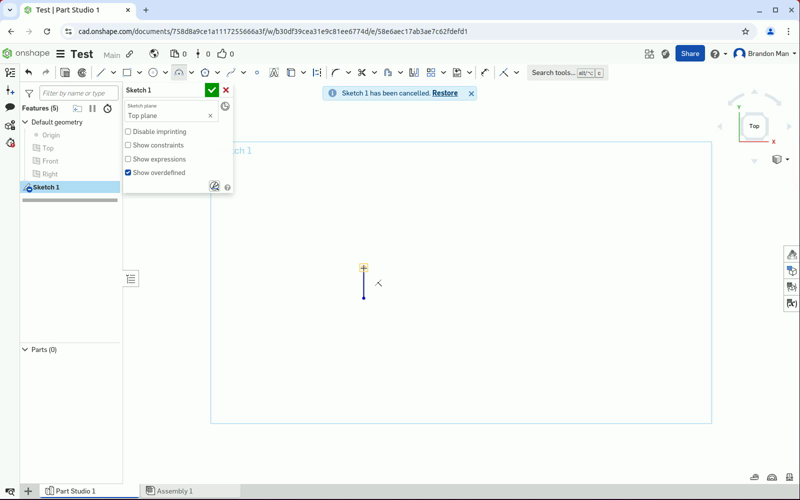
mouse_move(363, 298)
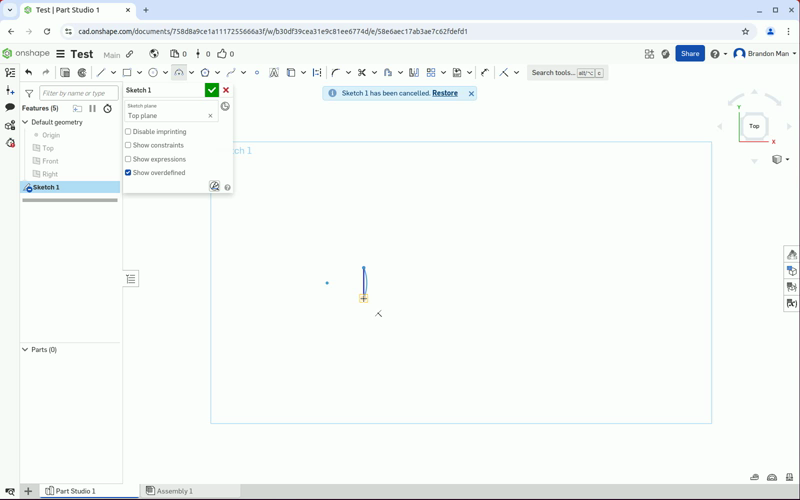
click(363, 298)
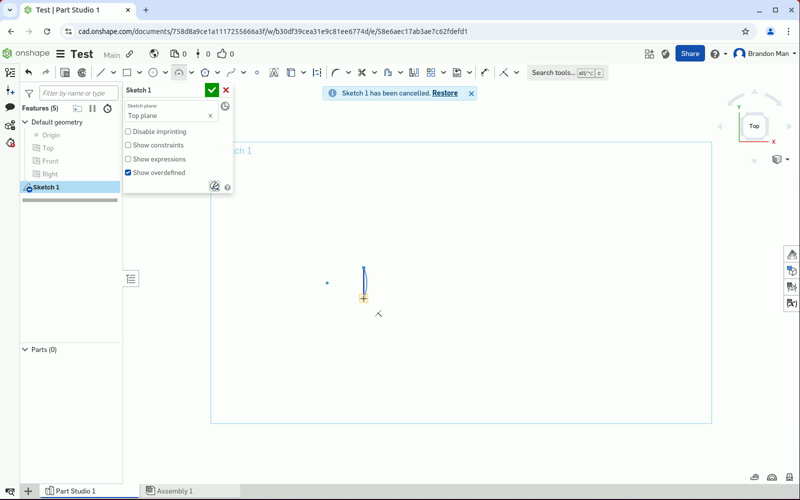
key_down(shift)
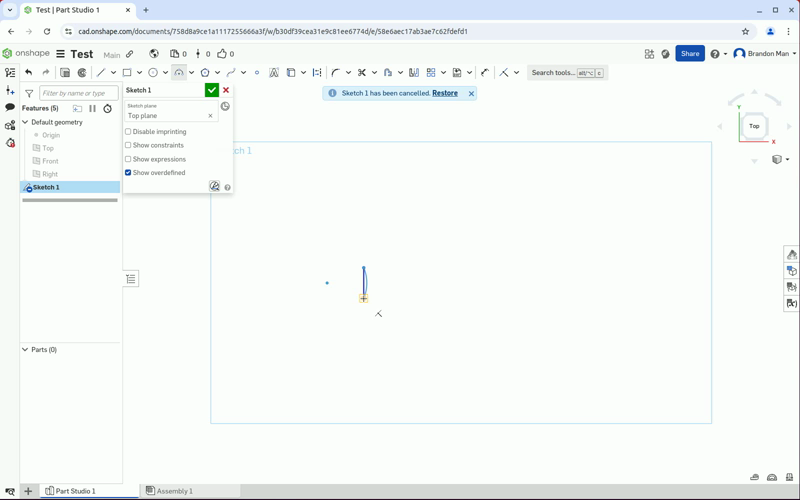
mouse_move(348, 283)
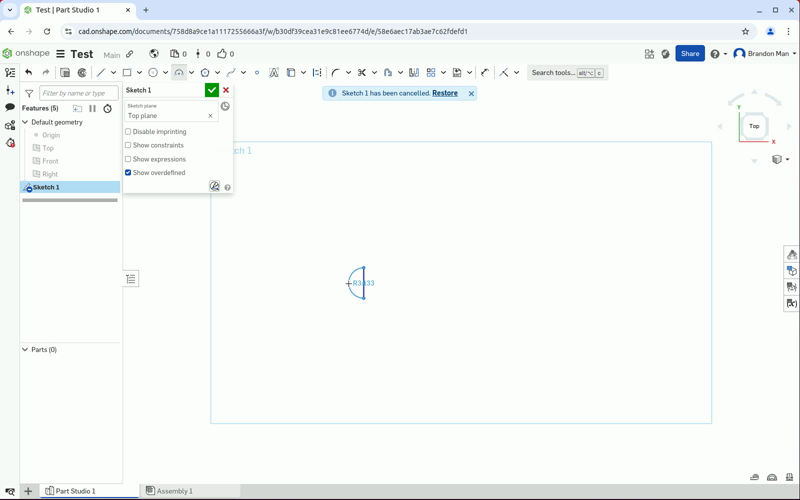
click(348, 283)
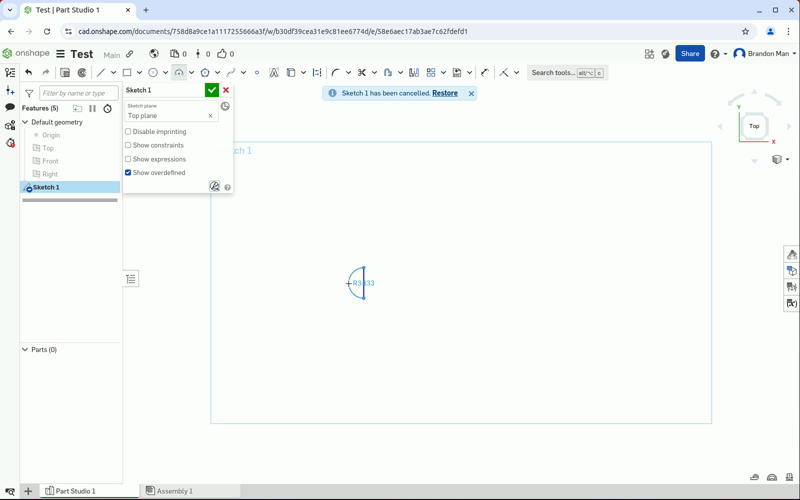
key_up(shift)
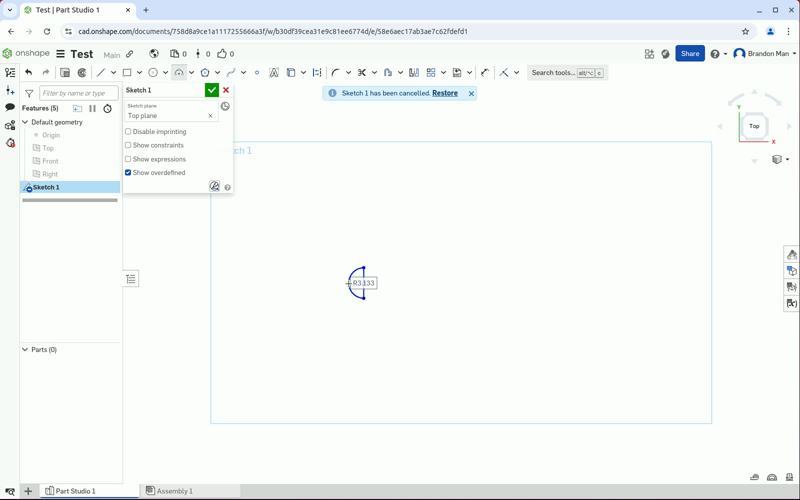
key(esc)
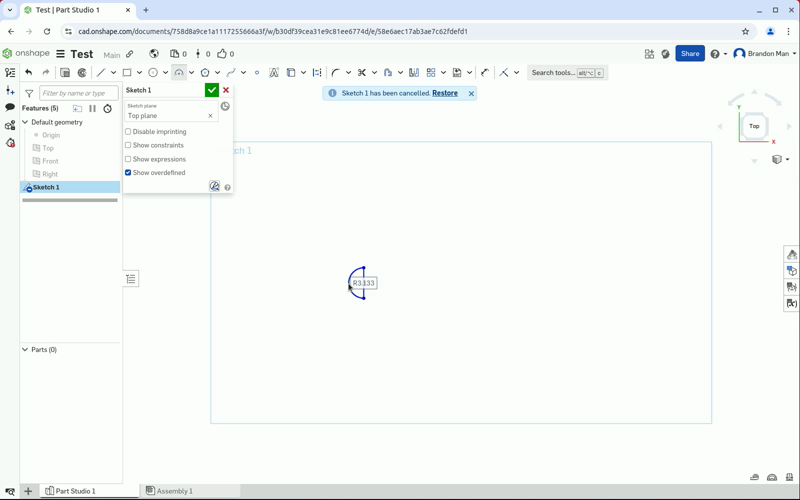
mouse_move(360, 290)
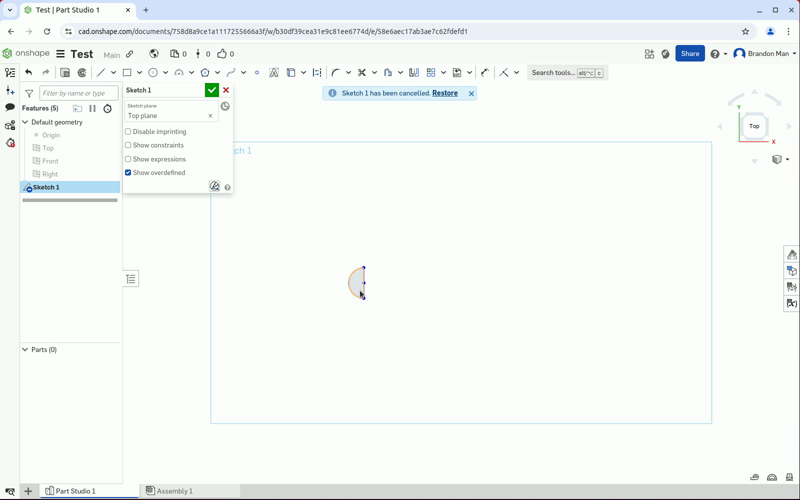
scroll(6)
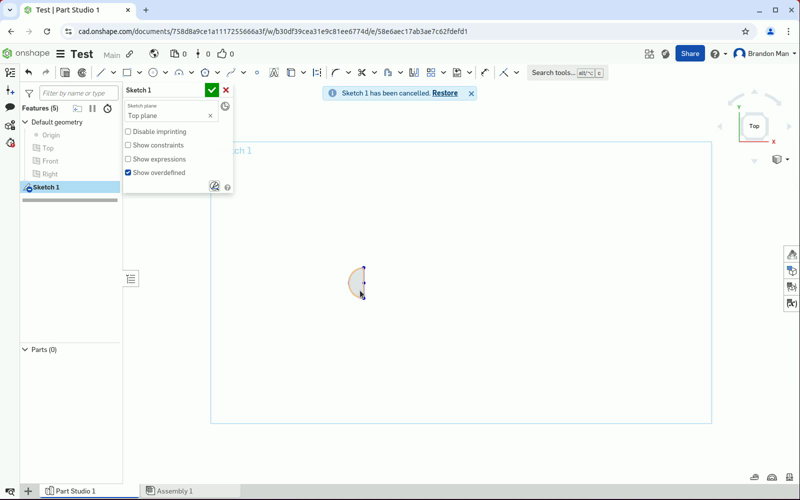
scroll(6)
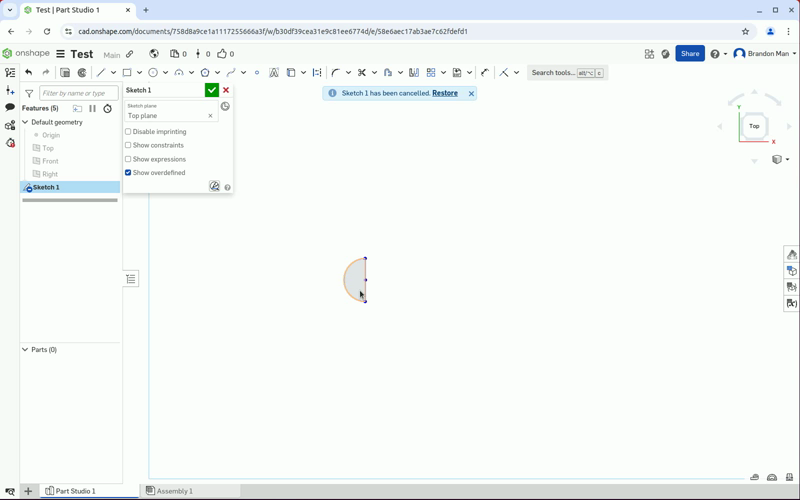
scroll(6)
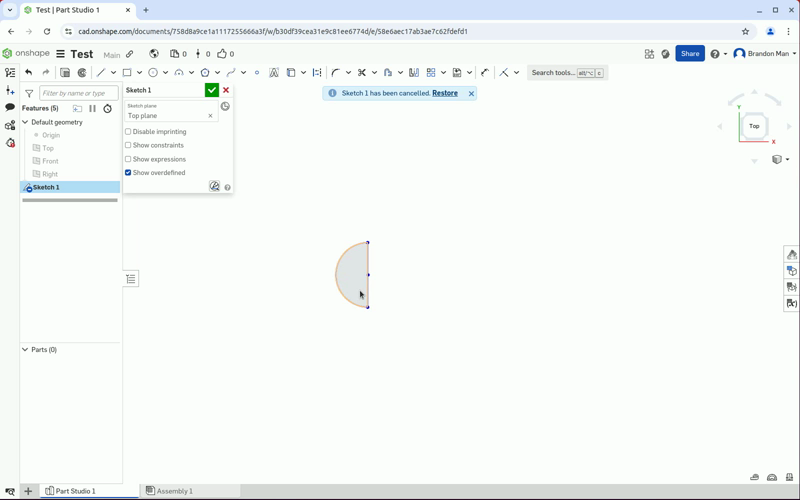
scroll(6)
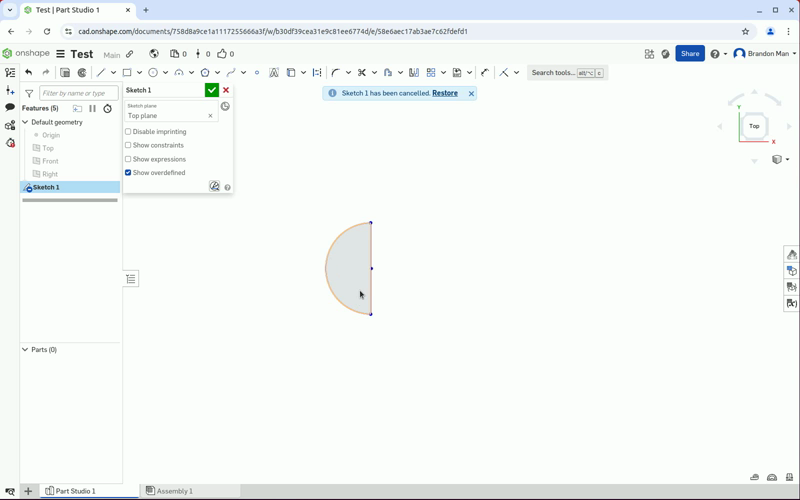
scroll(6)
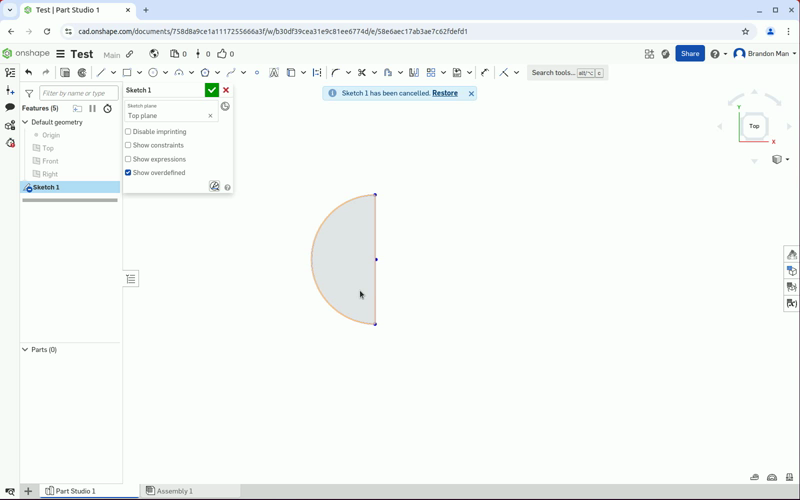
scroll(6)
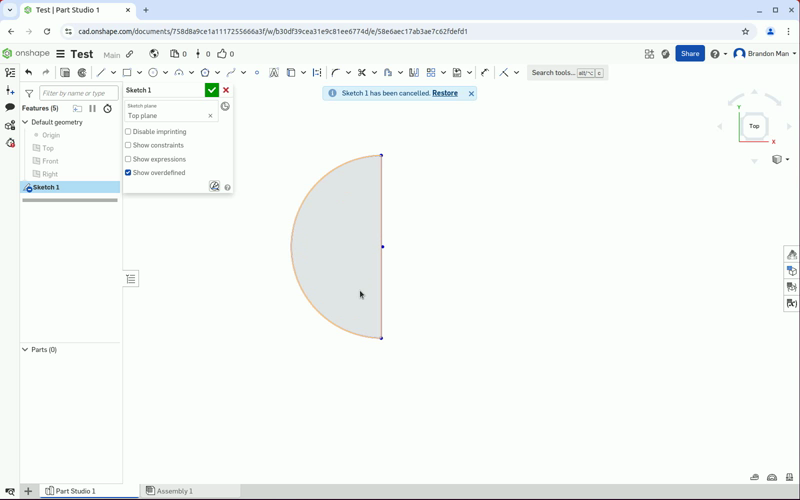
scroll(6)
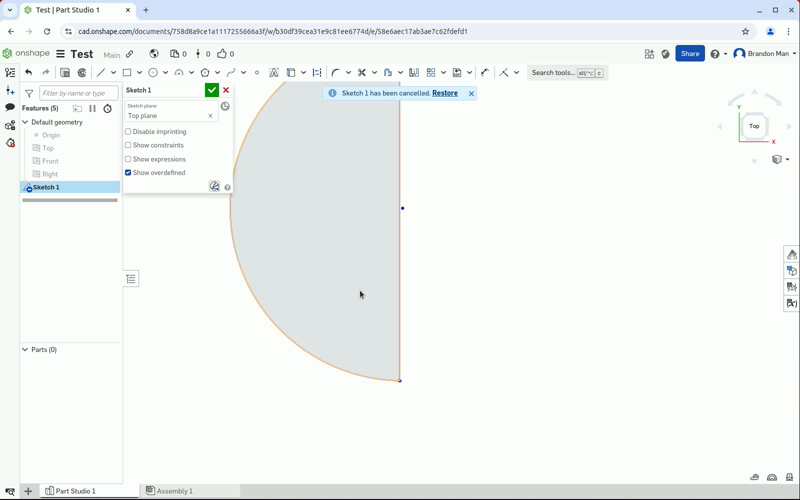
click(360, 290)
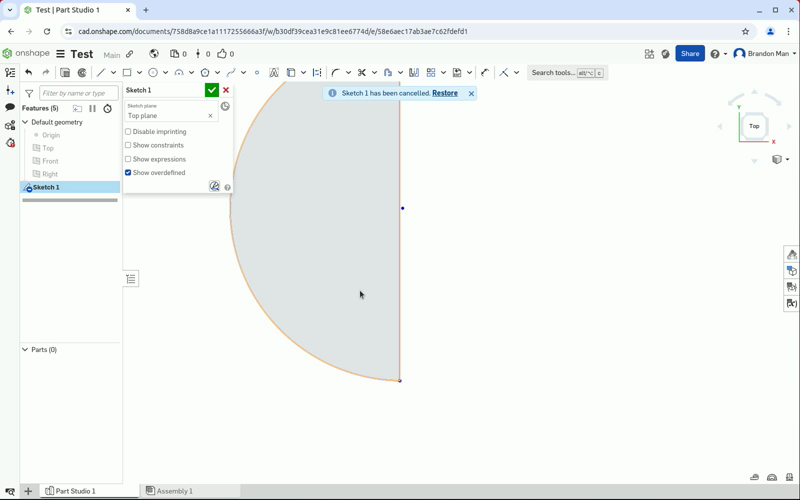
scroll(-6)
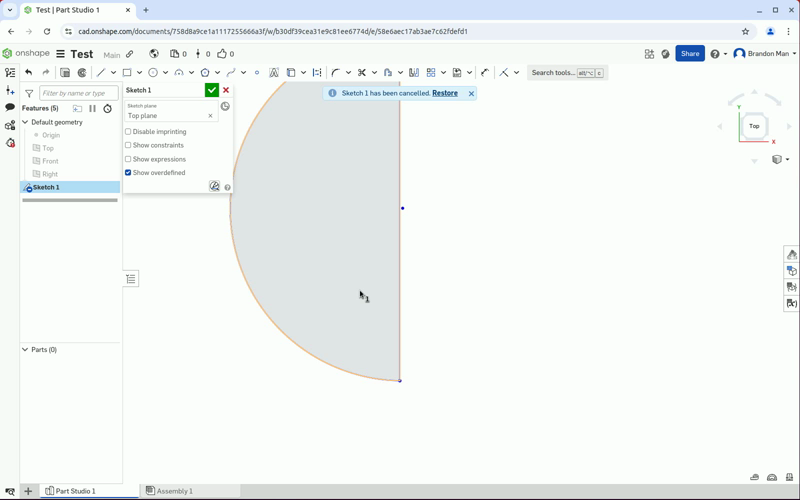
scroll(-6)
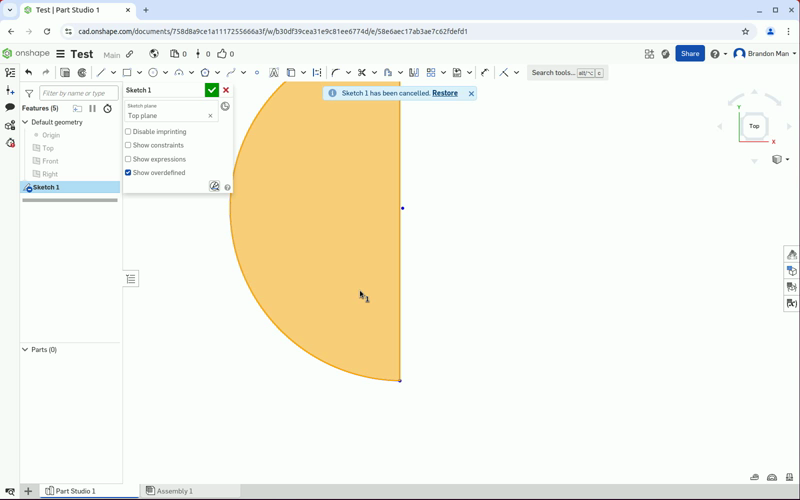
scroll(-6)
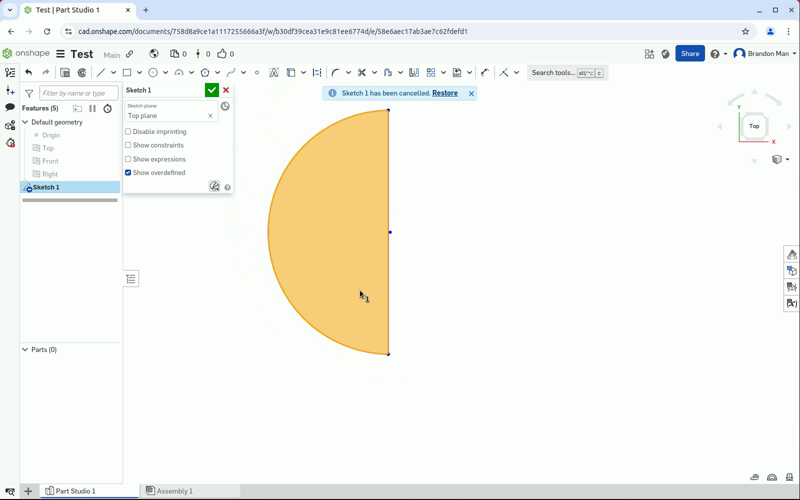
scroll(-6)
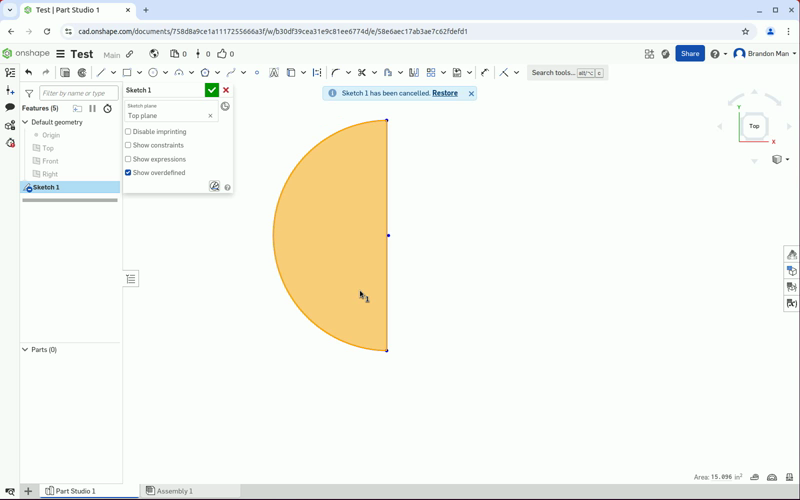
scroll(-6)
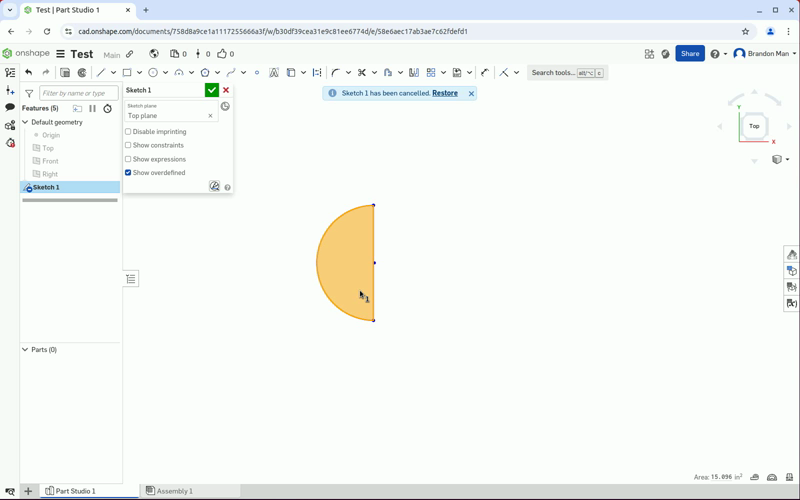
scroll(-6)
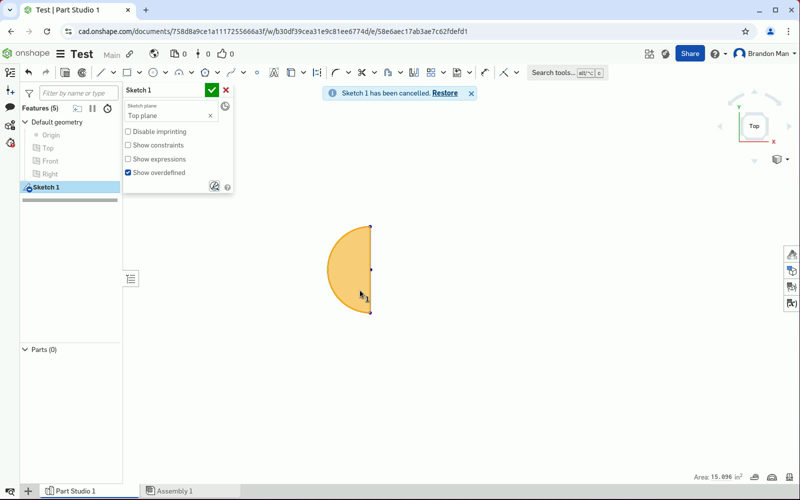
scroll(-6)
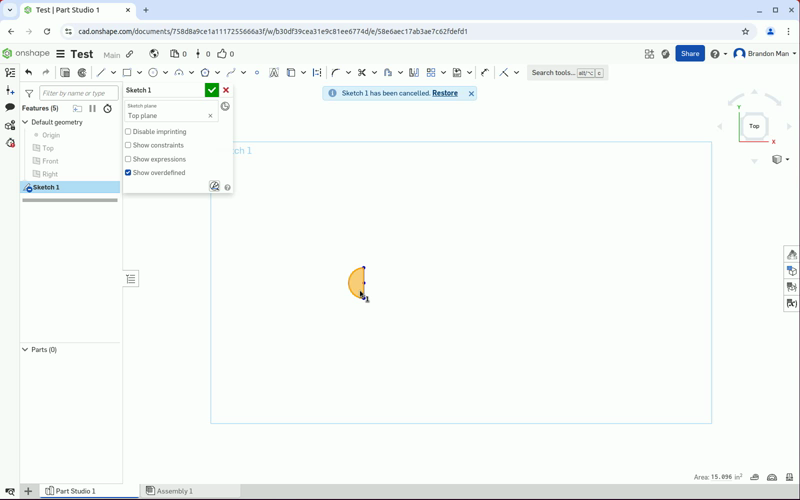
mouse_move(73, 352)
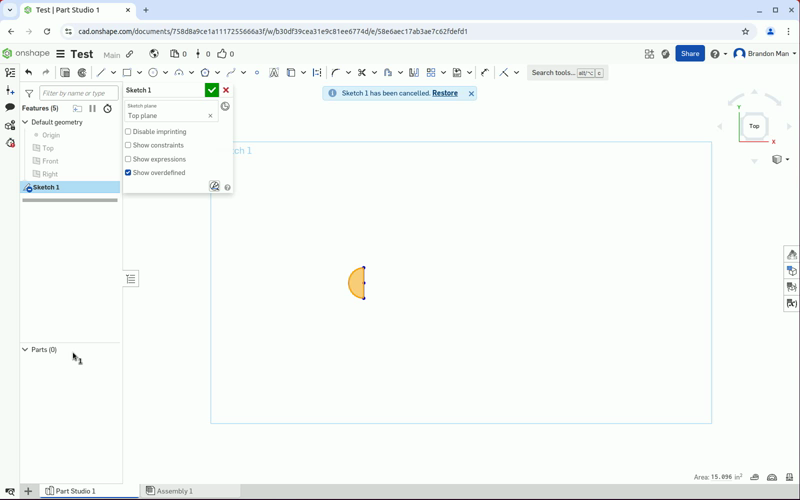
key(shift+y)
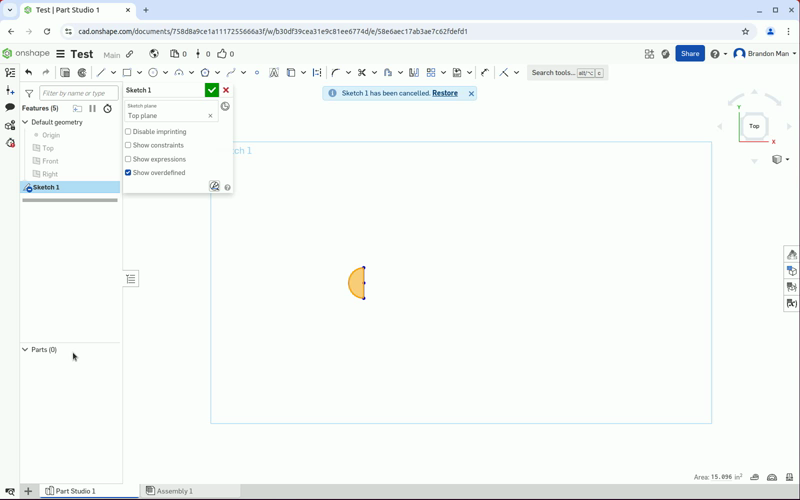
key(shift+e)
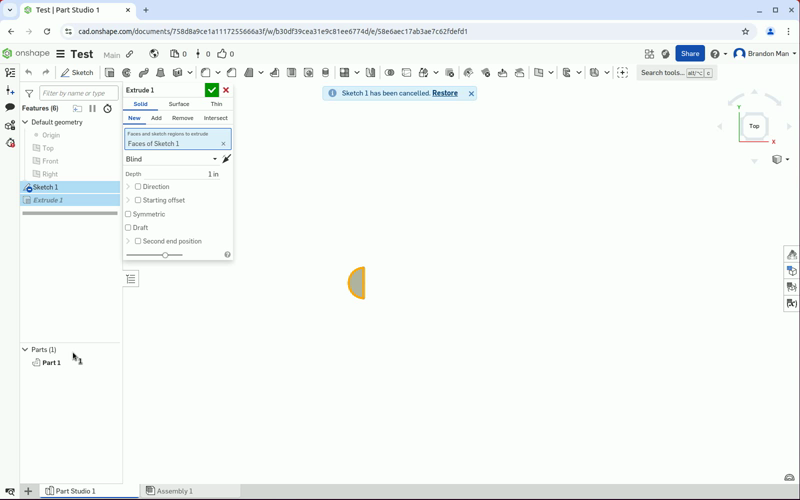
mouse_move(143, 106)
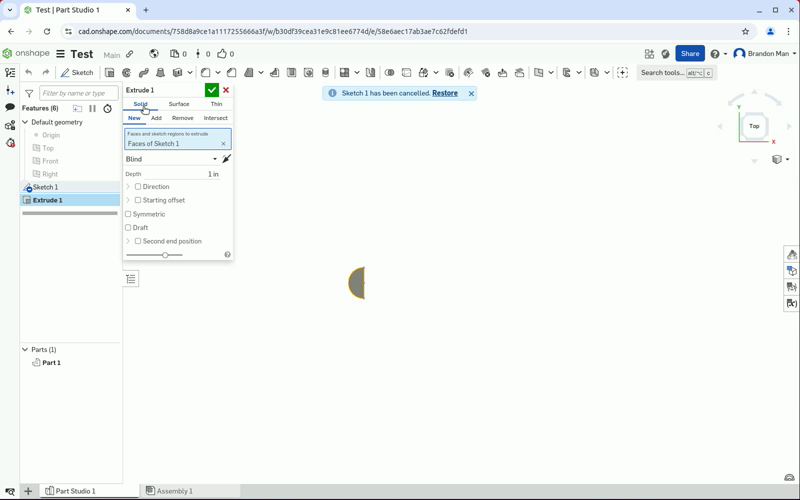
click(143, 106)
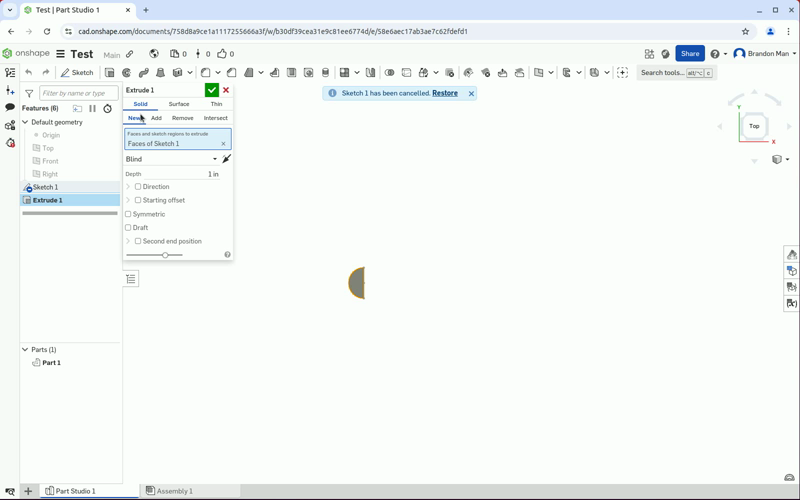
mouse_move(137, 120)
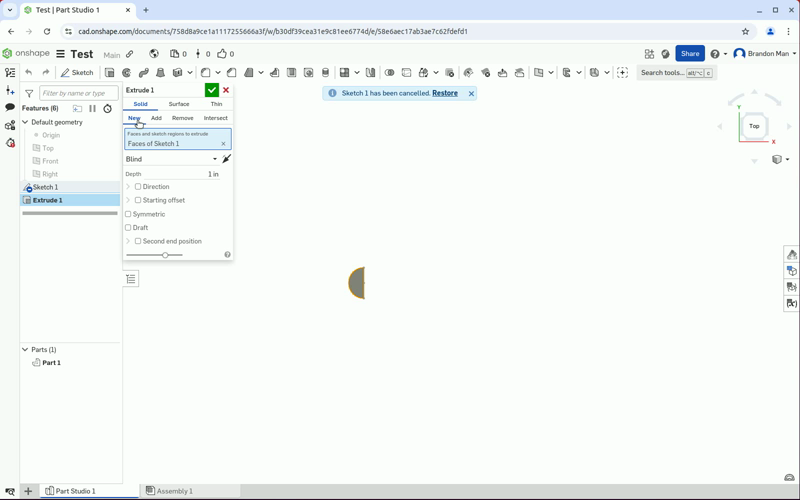
click(137, 120)
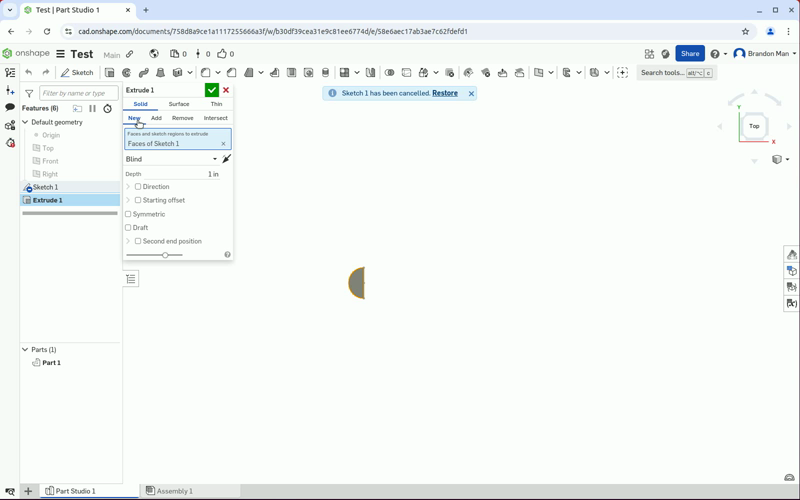
key(tab, 4)
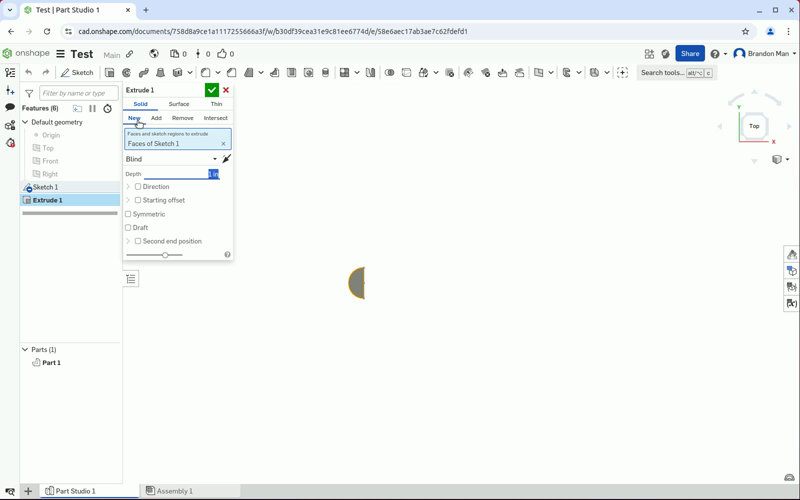
text(1.926)
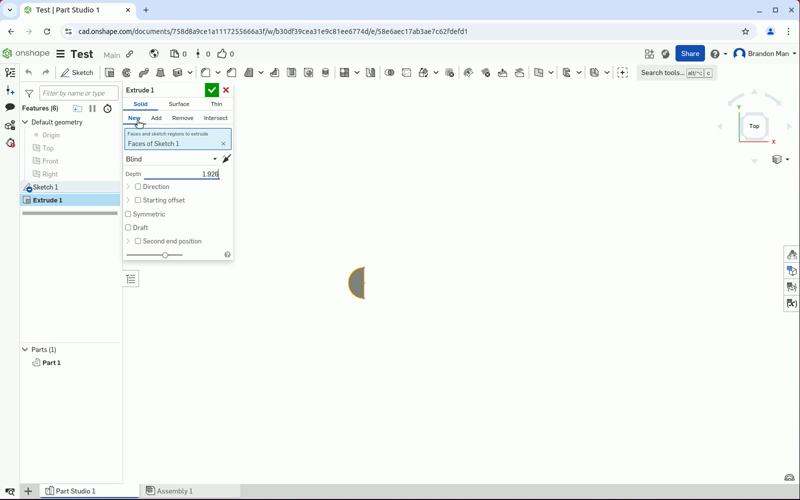
key(enter)
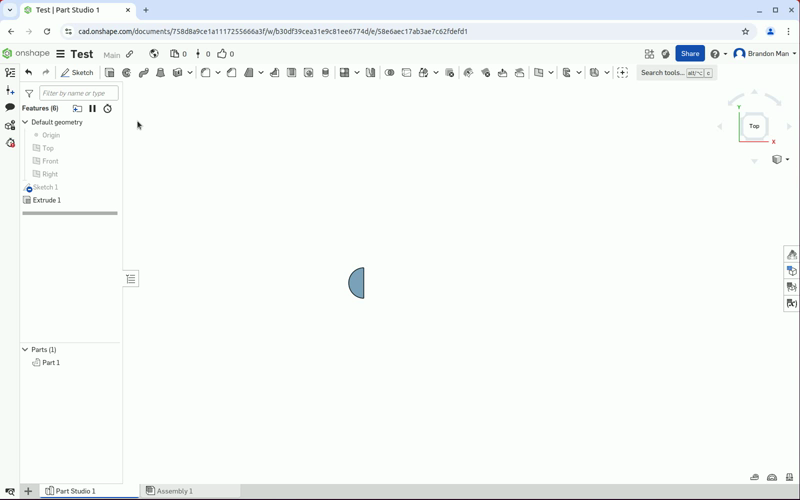
key(shift+h)
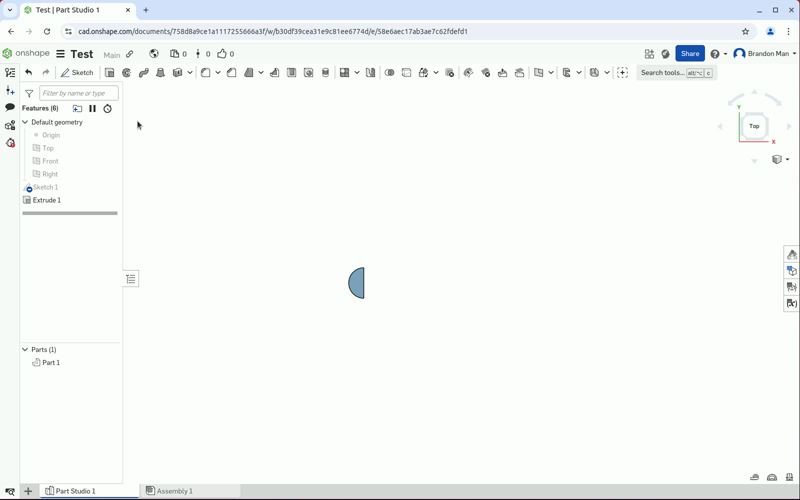
key(shift+h)
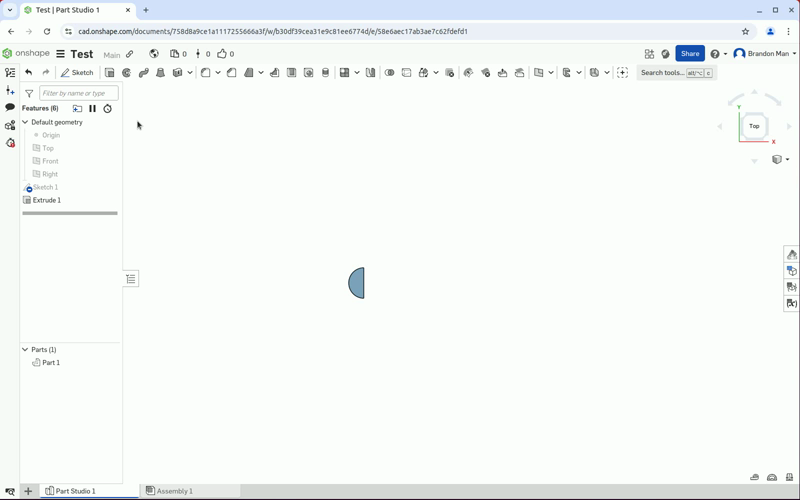
mouse_move(73, 189)
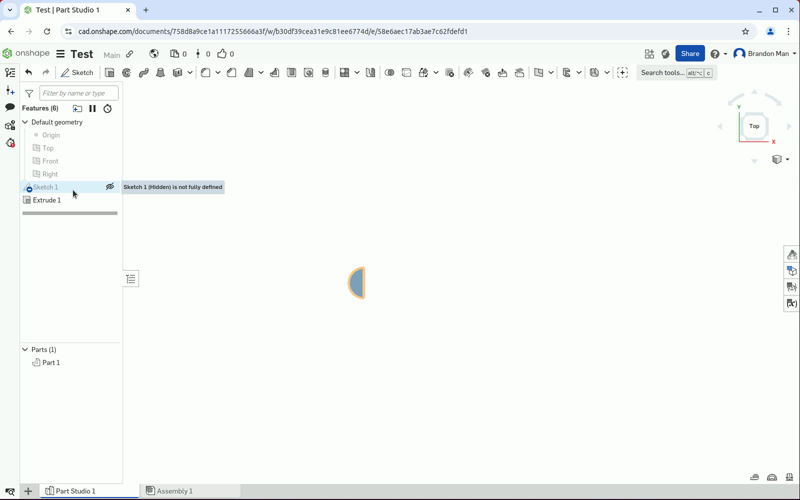
click(73, 189)
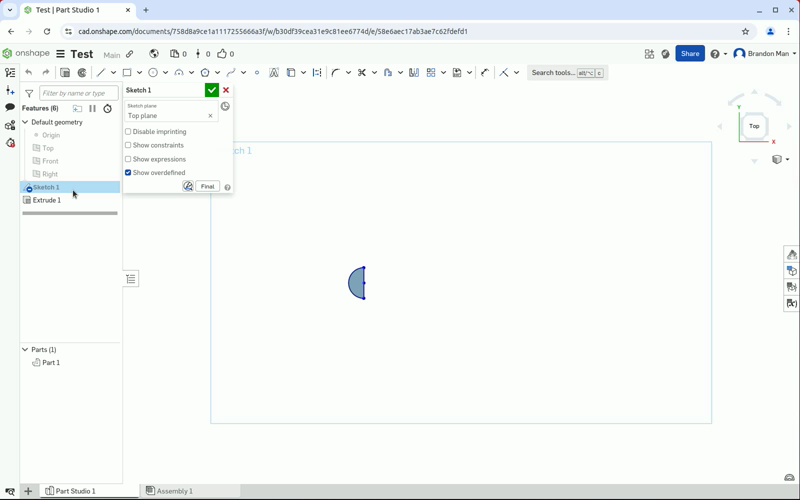
mouse_move(229, 92)
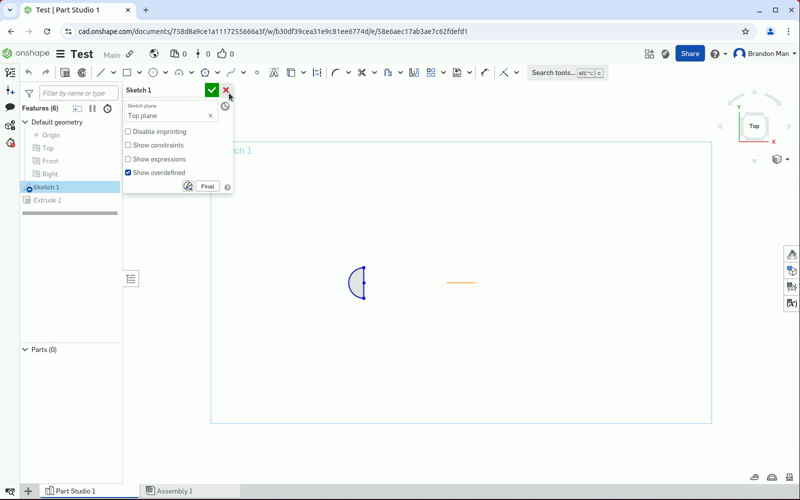
click(229, 92)
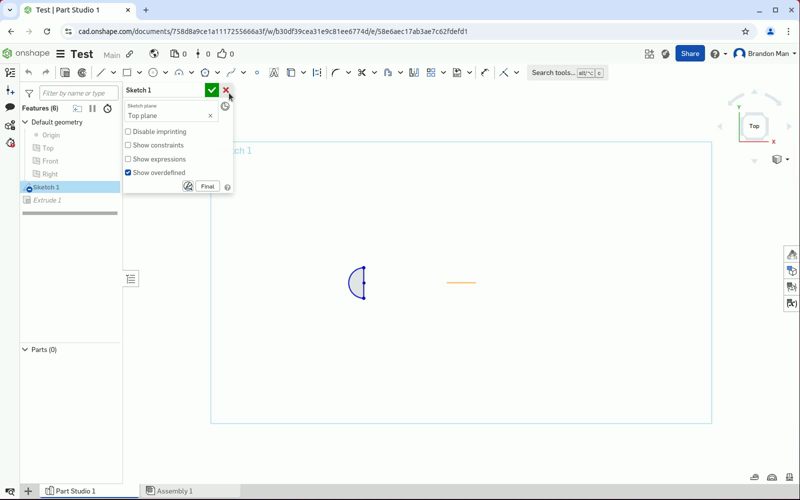
key(shift+s)
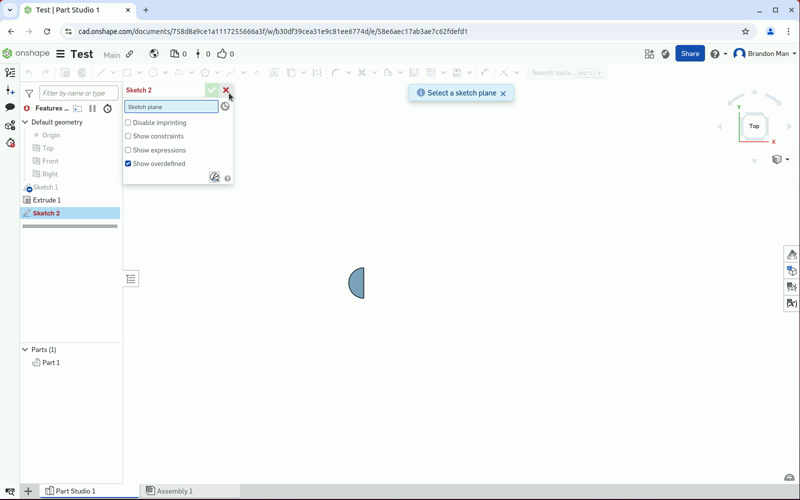
mouse_move(73, 150)
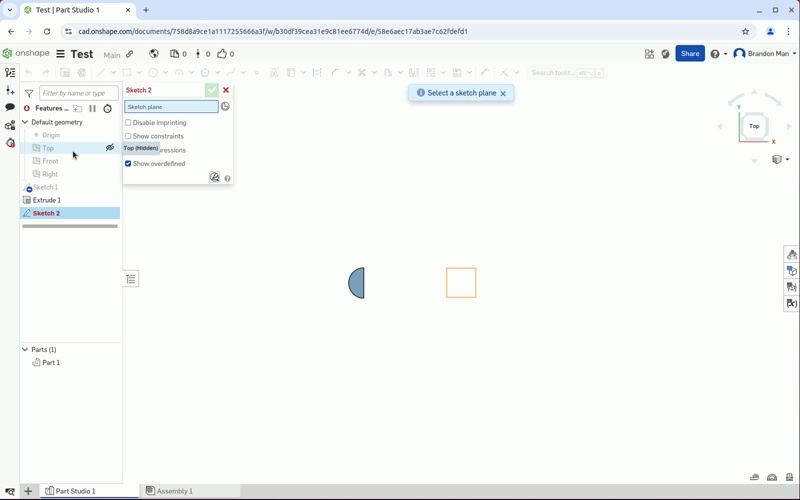
click(73, 150)
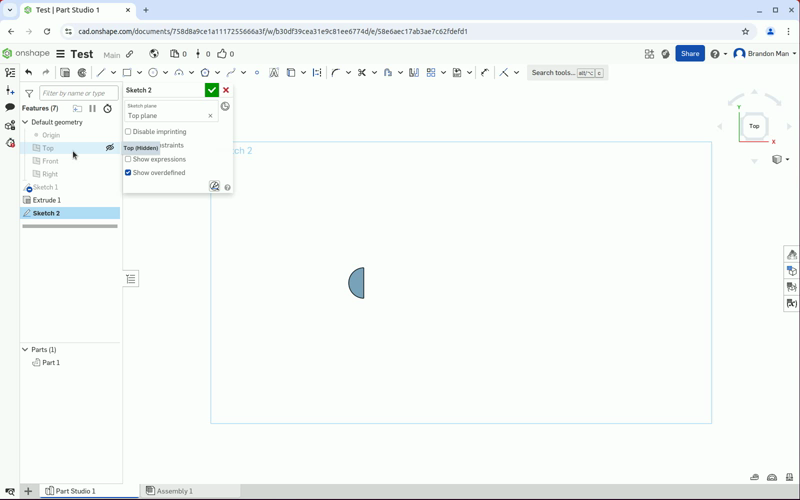
mouse_move(73, 352)
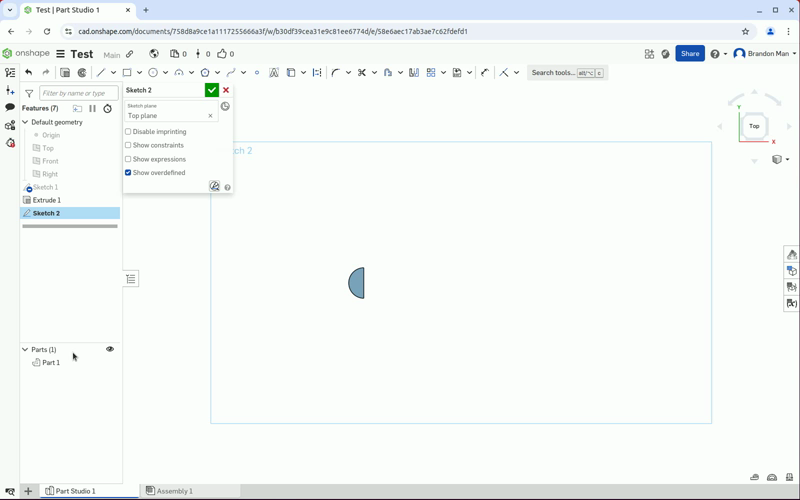
key(y)
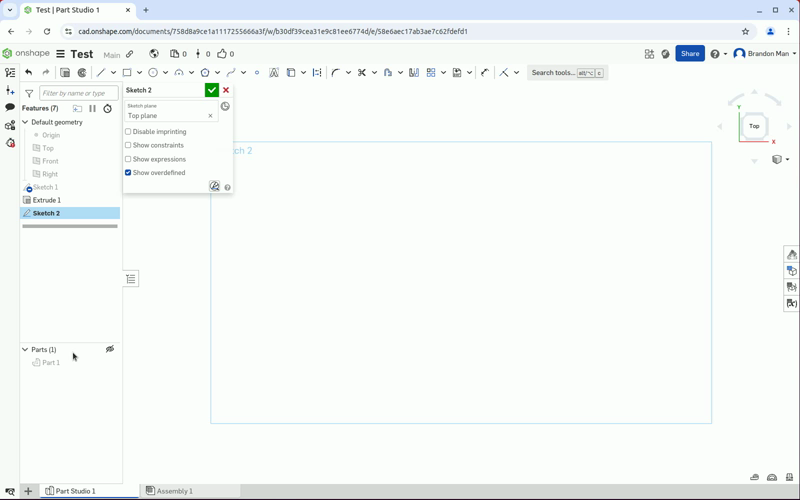
key(a)
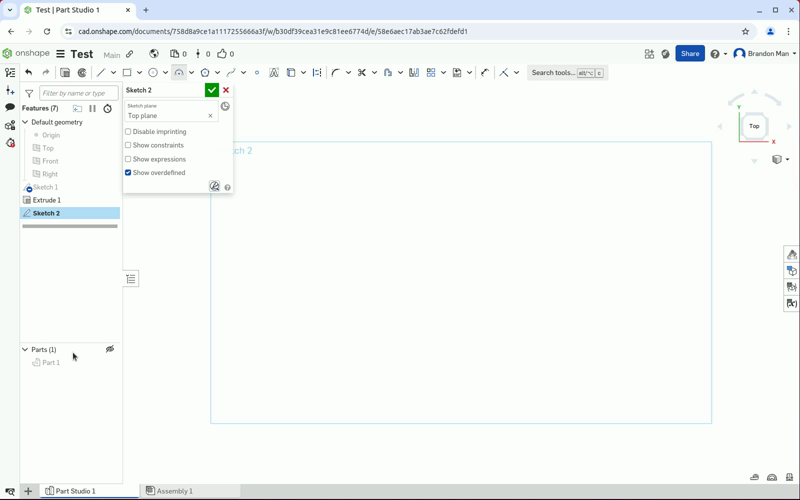
key_down(shift)
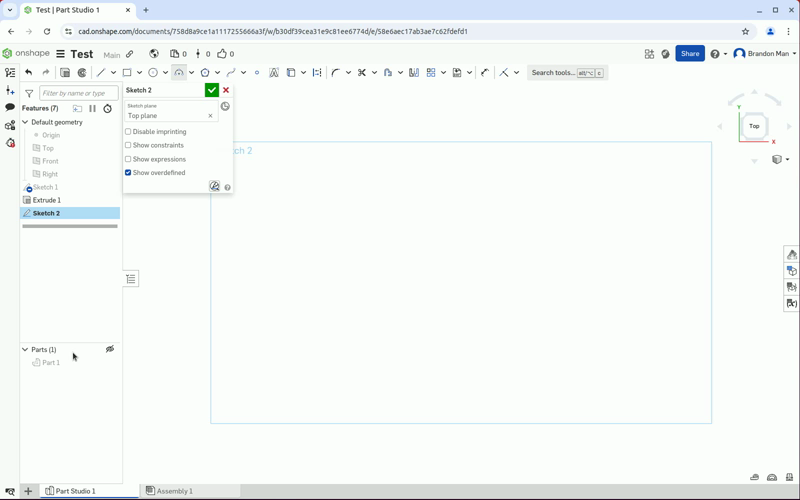
mouse_move(363, 298)
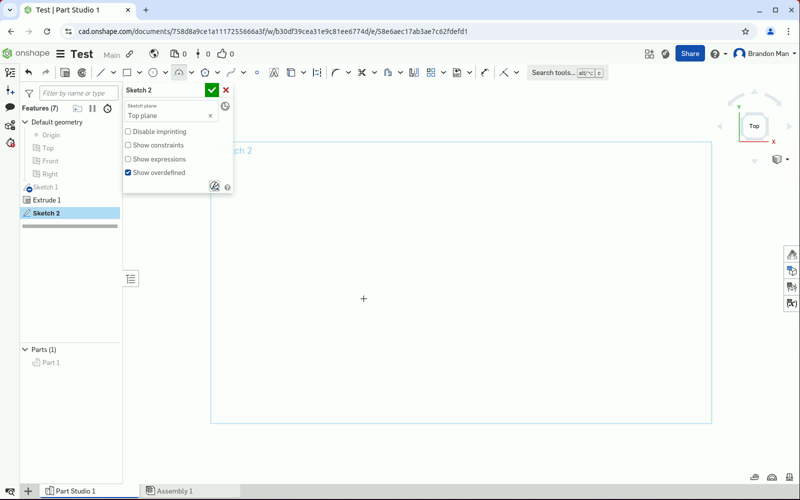
click(363, 298)
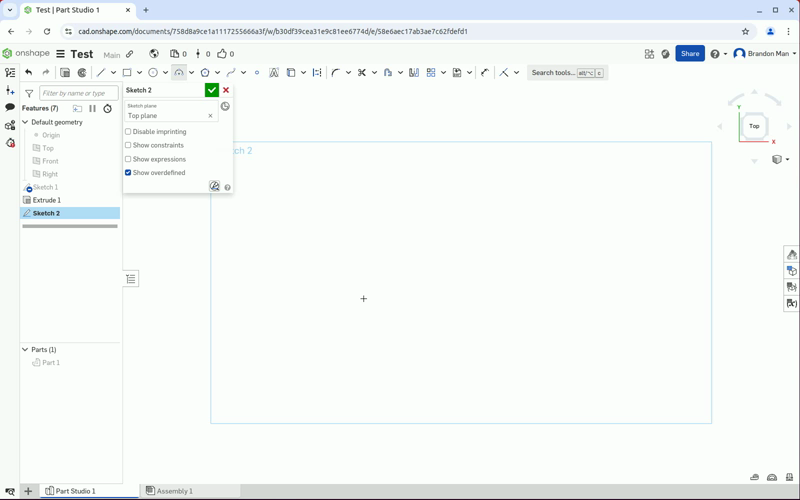
key_up(shift)
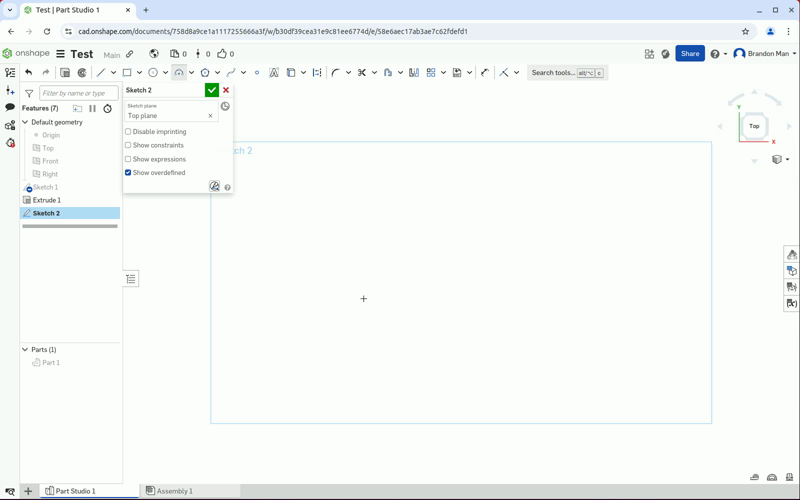
key_down(shift)
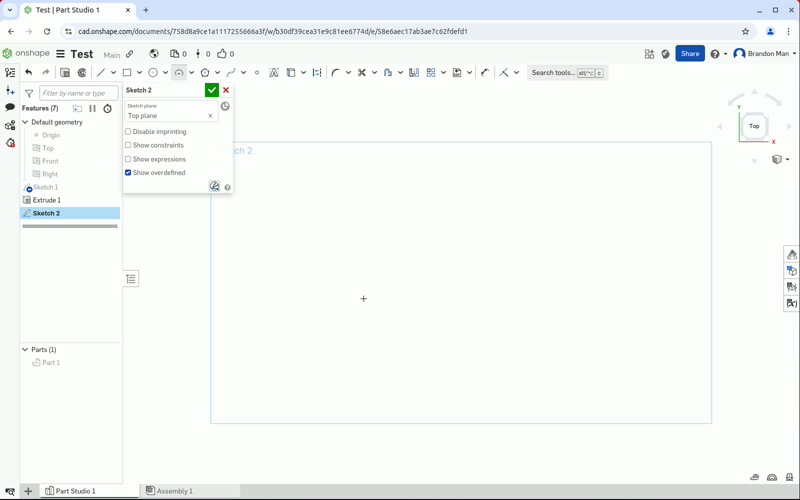
mouse_move(363, 267)
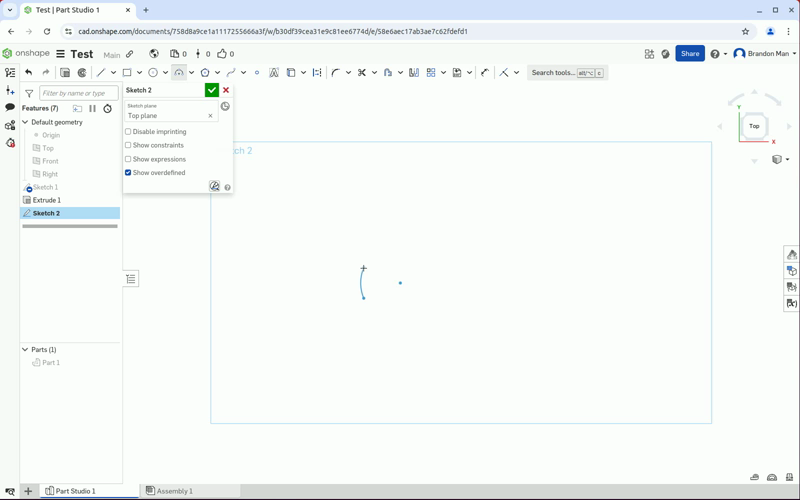
click(363, 267)
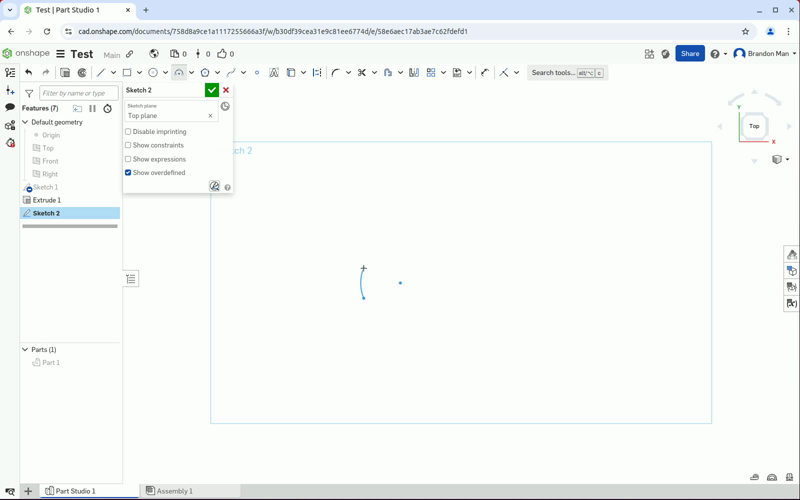
mouse_move(378, 283)
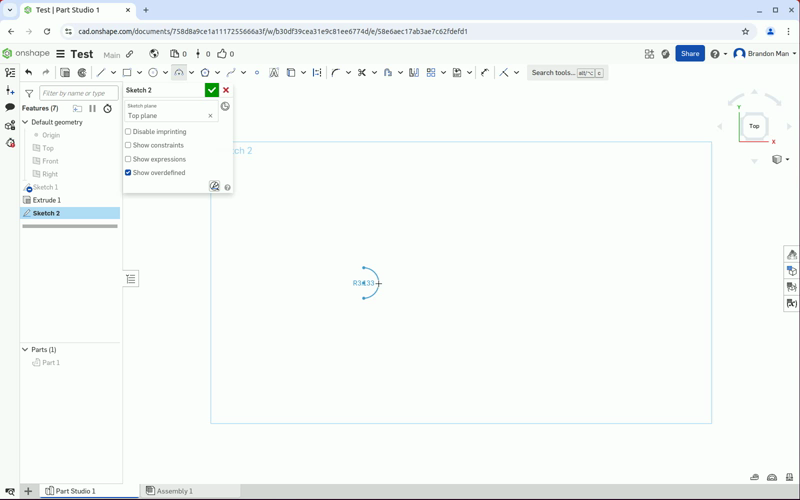
click(378, 283)
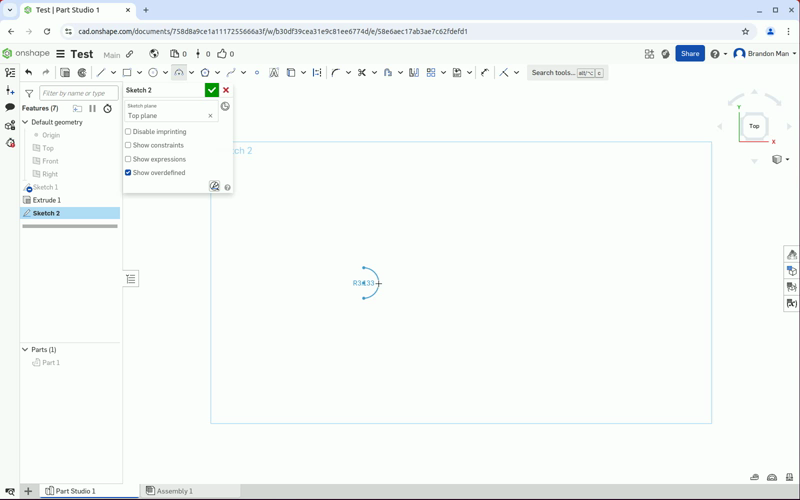
key_up(shift)
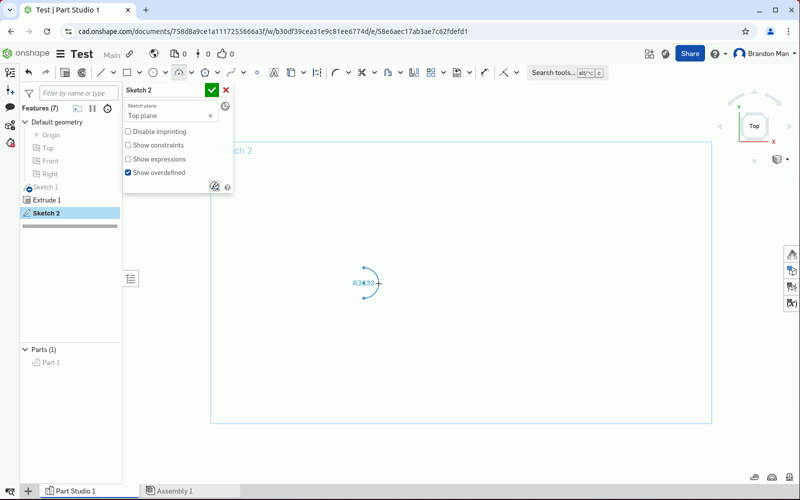
key(esc)
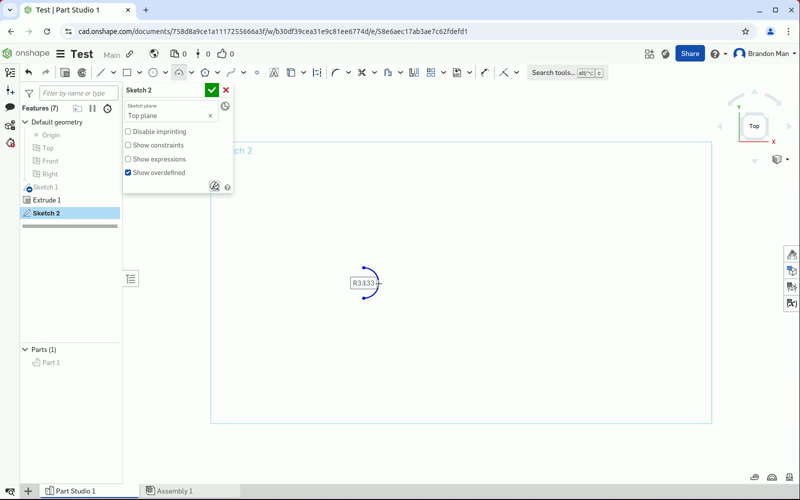
key(l)
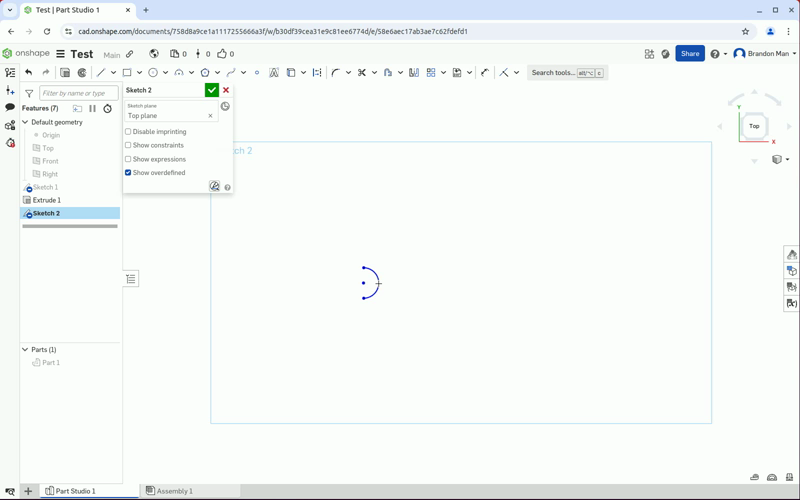
mouse_move(363, 267)
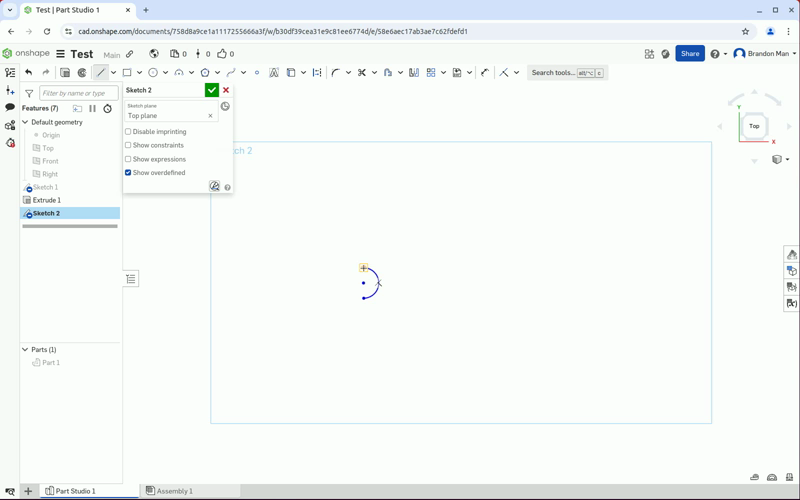
click(363, 267)
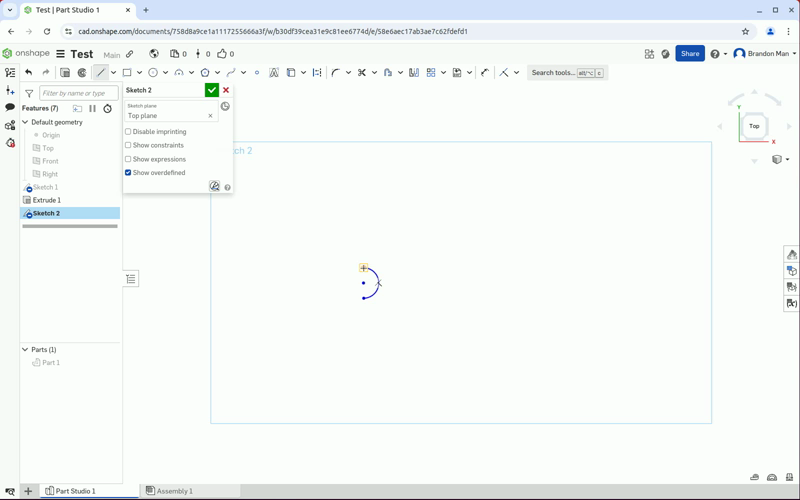
mouse_move(393, 267)
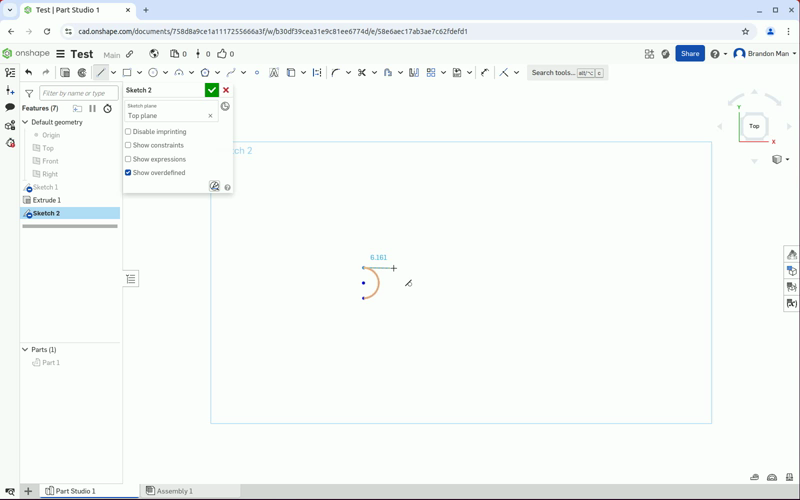
key_down(shift)
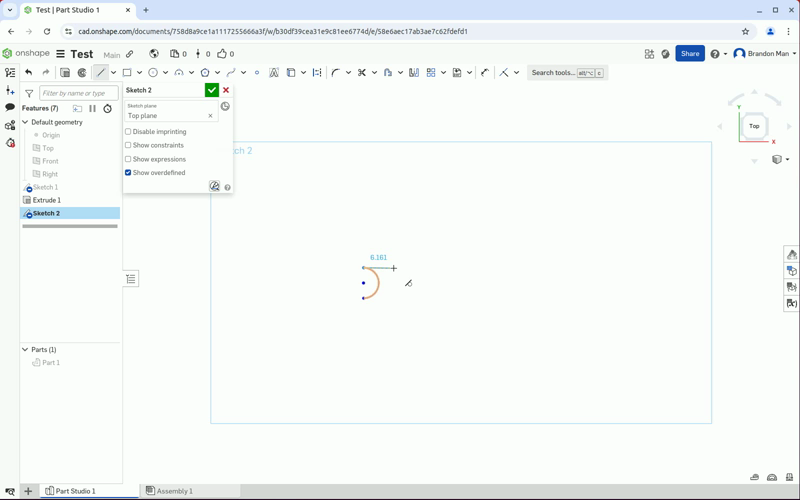
mouse_move(363, 298)
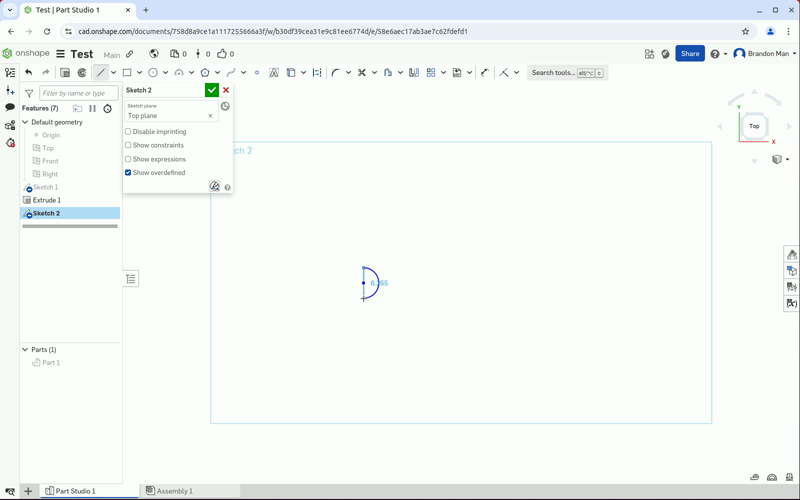
key_up(shift)
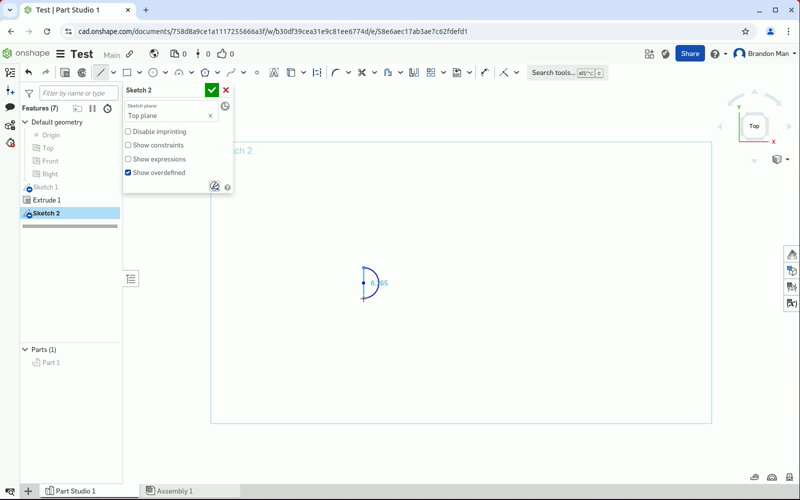
click(363, 298)
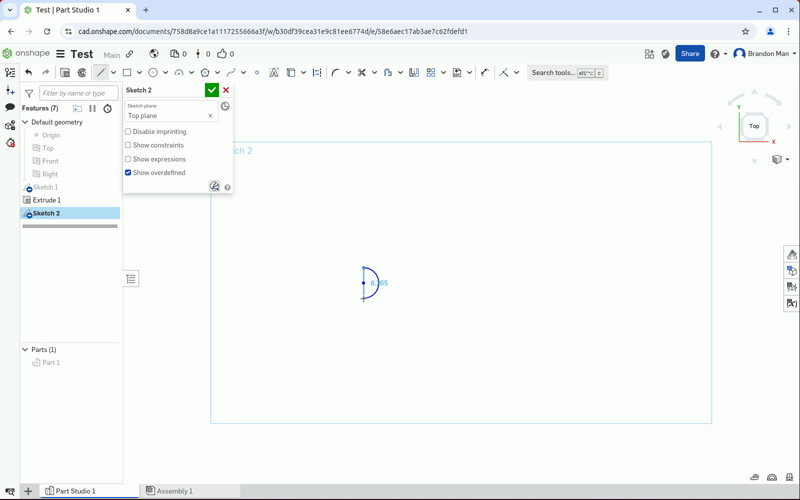
key(esc)
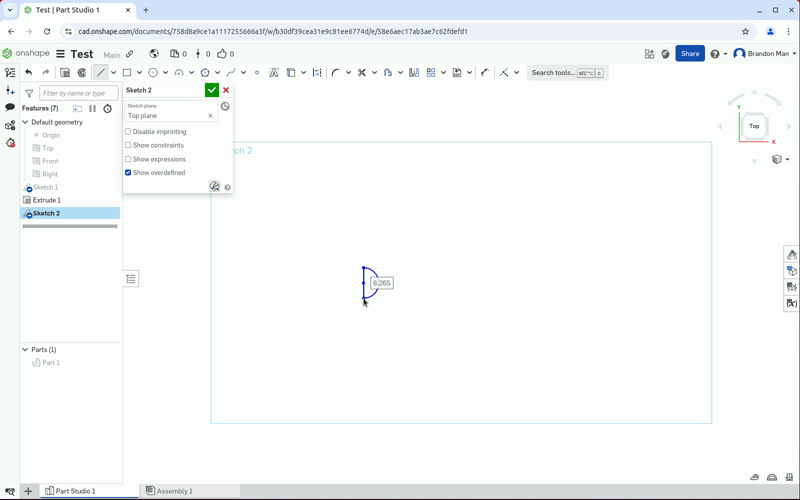
mouse_move(366, 290)
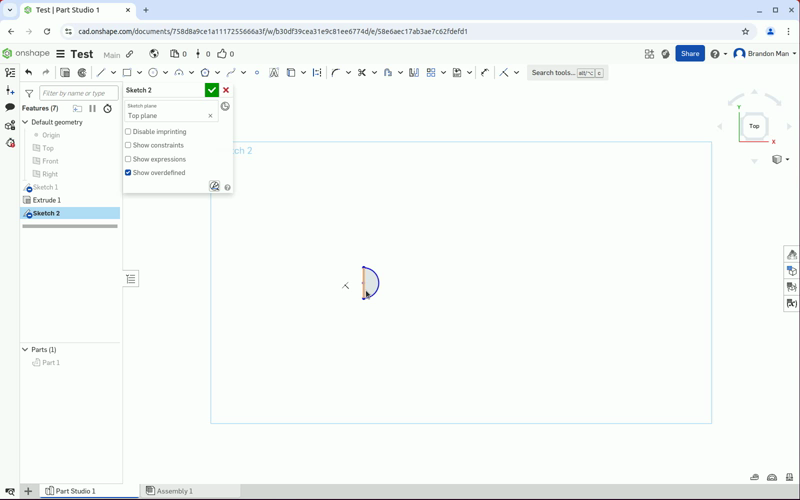
scroll(6)
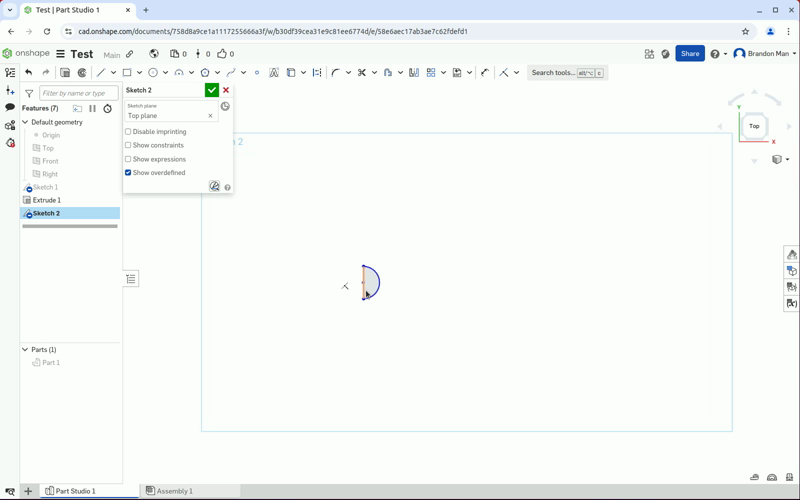
scroll(6)
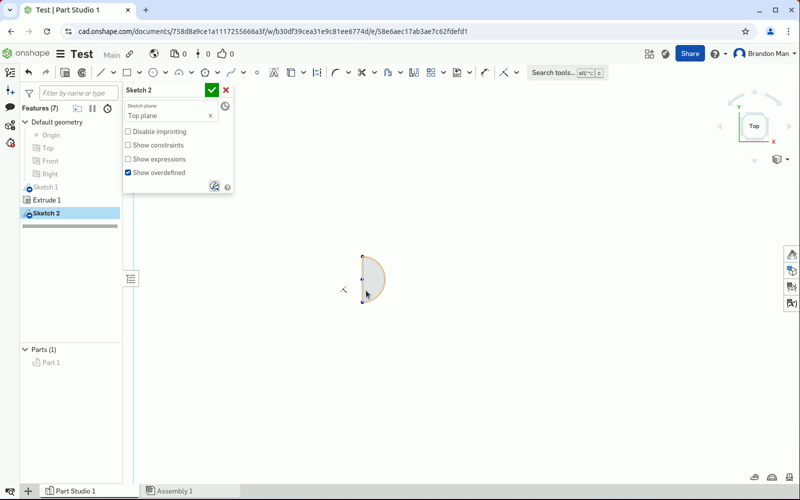
scroll(6)
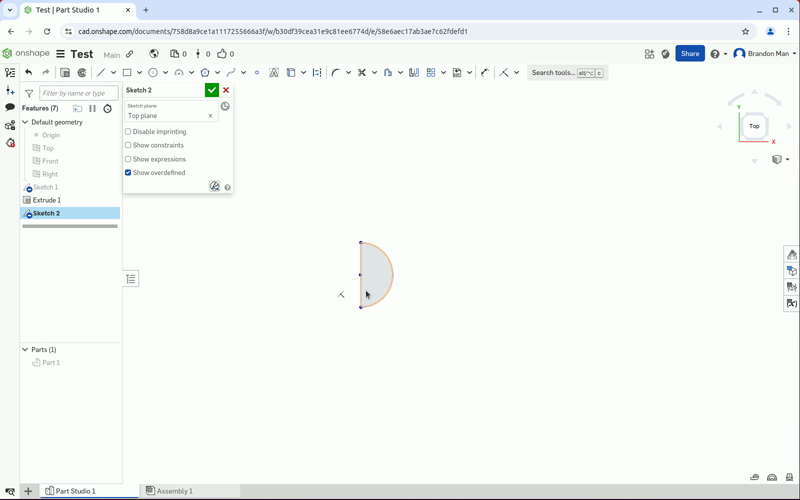
scroll(6)
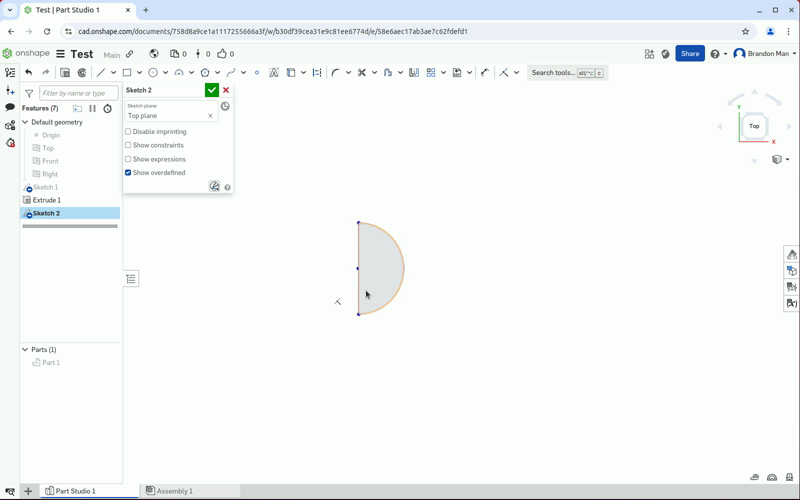
scroll(6)
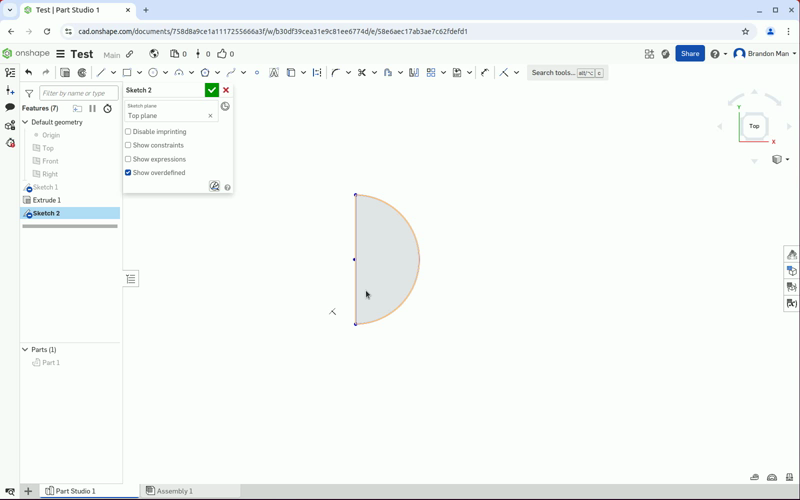
scroll(6)
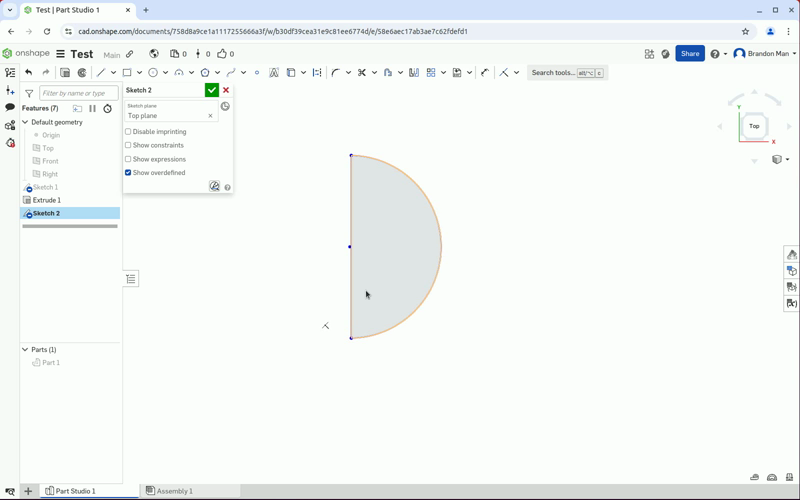
scroll(6)
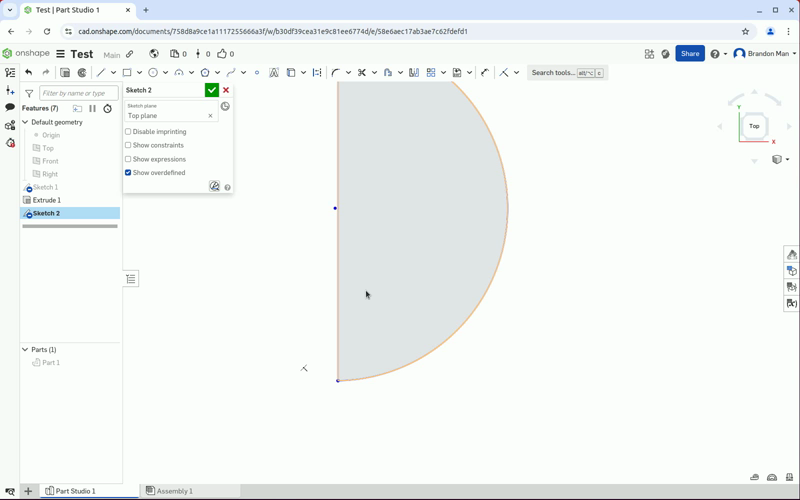
click(366, 290)
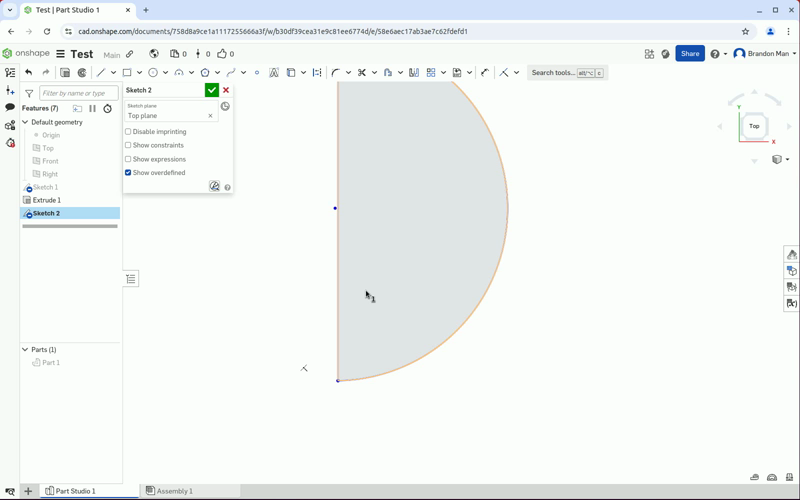
scroll(-6)
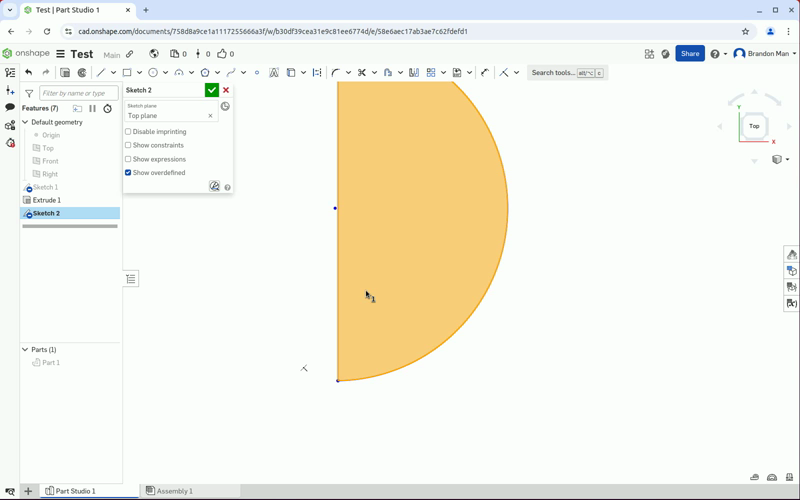
scroll(-6)
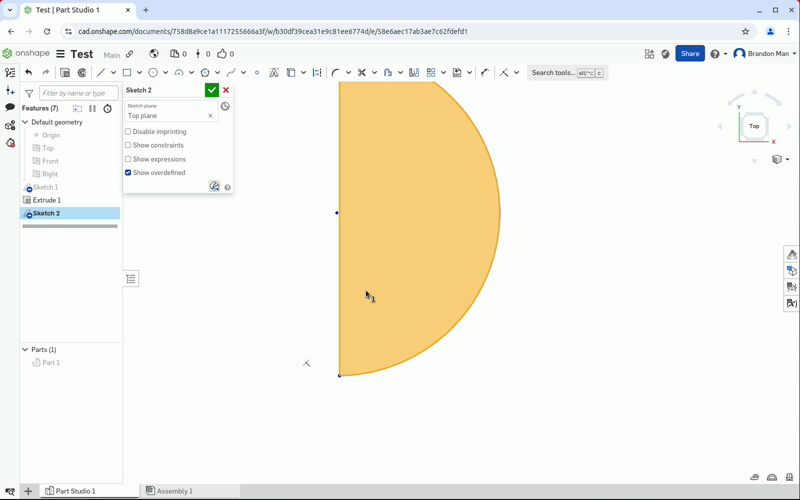
scroll(-6)
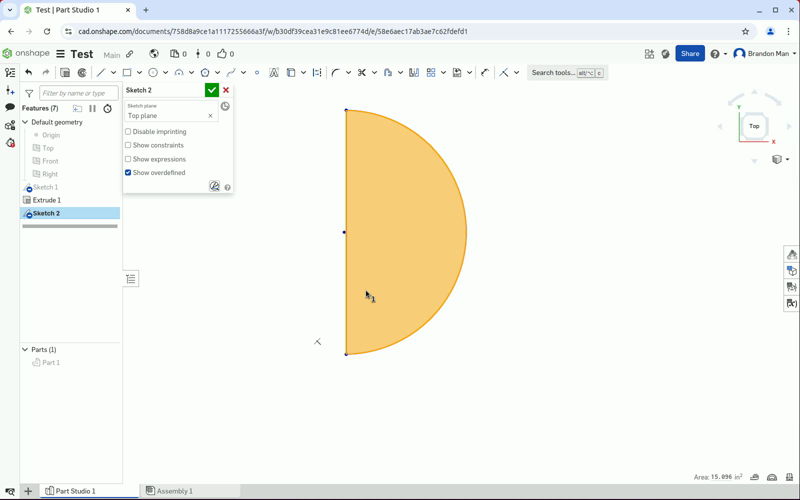
scroll(-6)
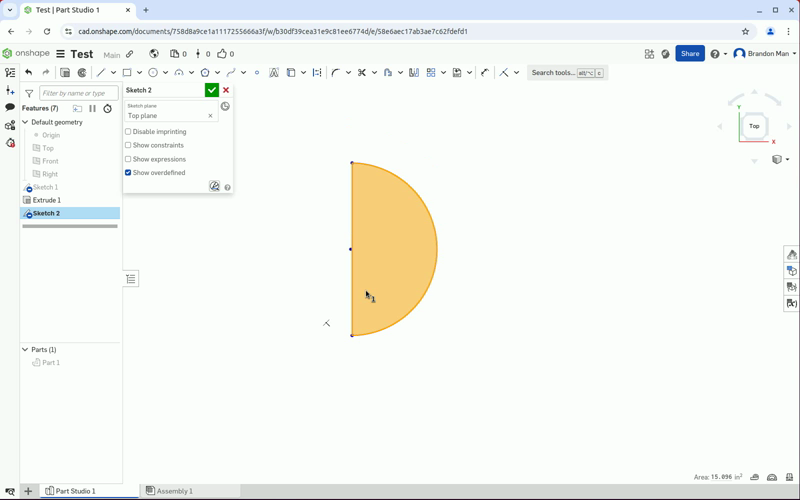
scroll(-6)
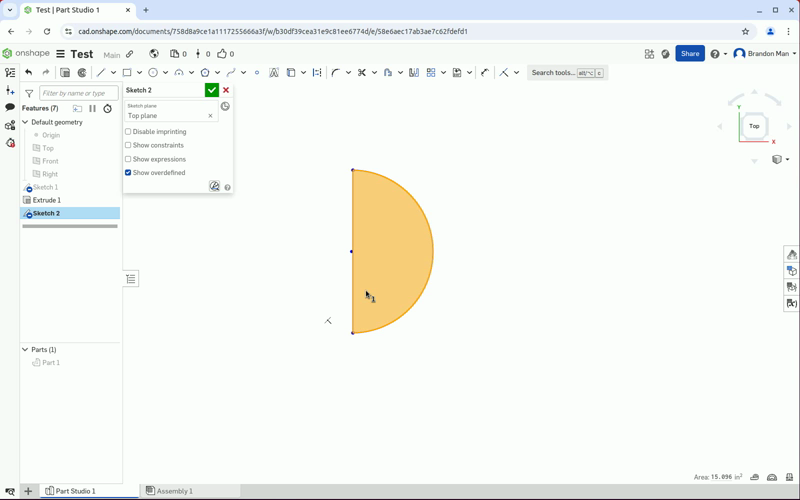
scroll(-6)
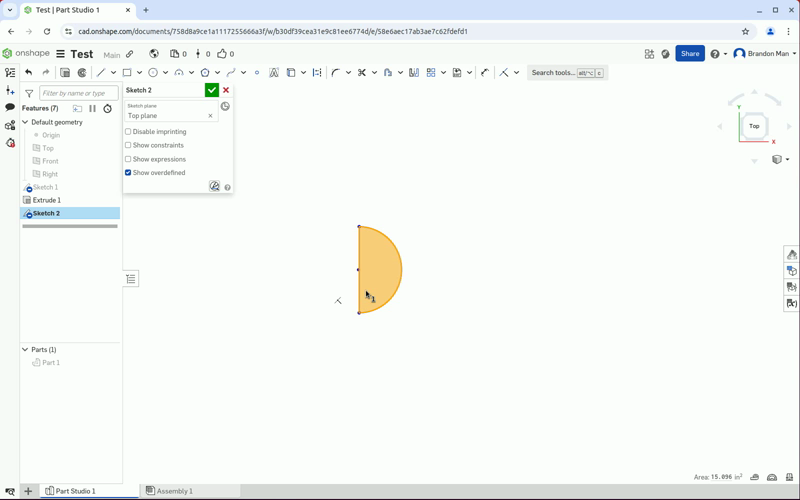
scroll(-6)
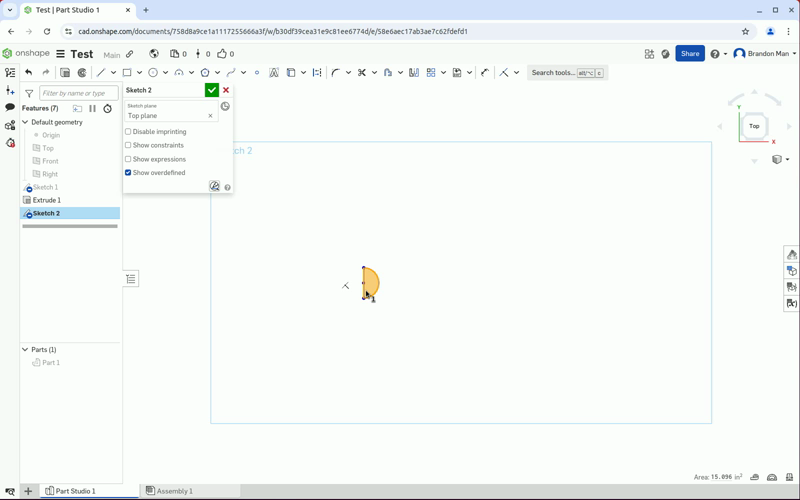
mouse_move(73, 352)
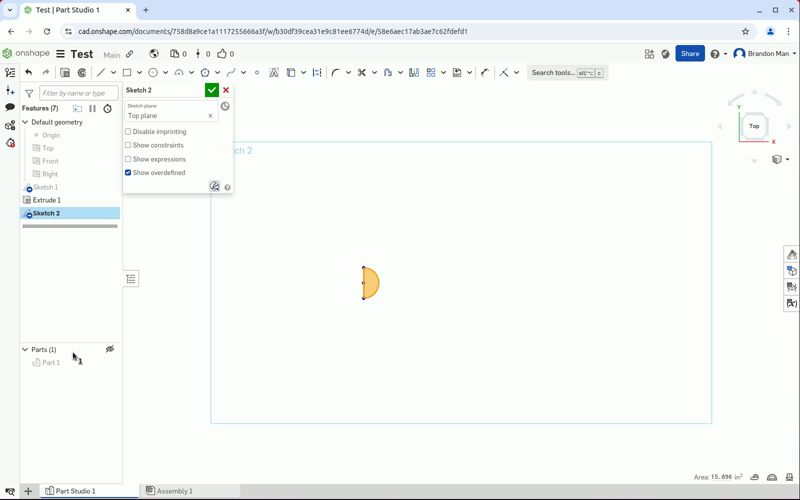
key(shift+y)
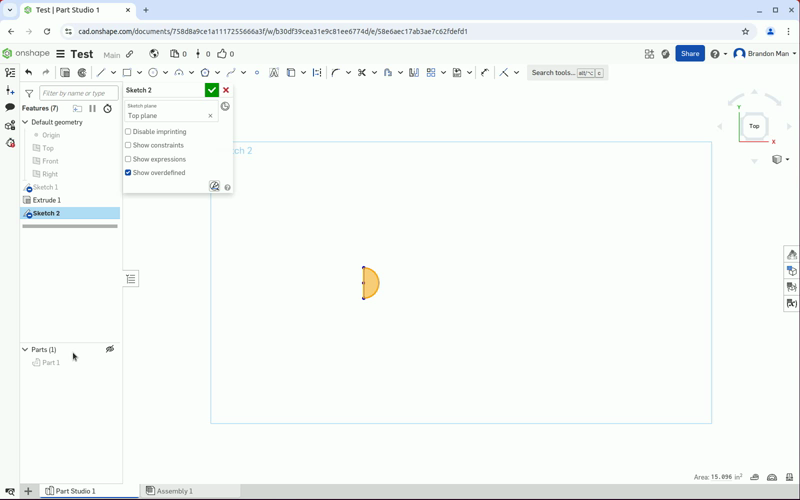
key(shift+e)
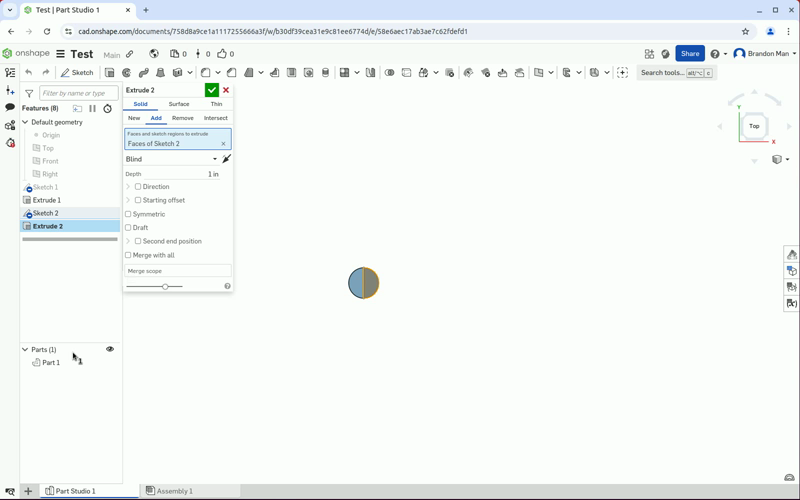
mouse_move(143, 106)
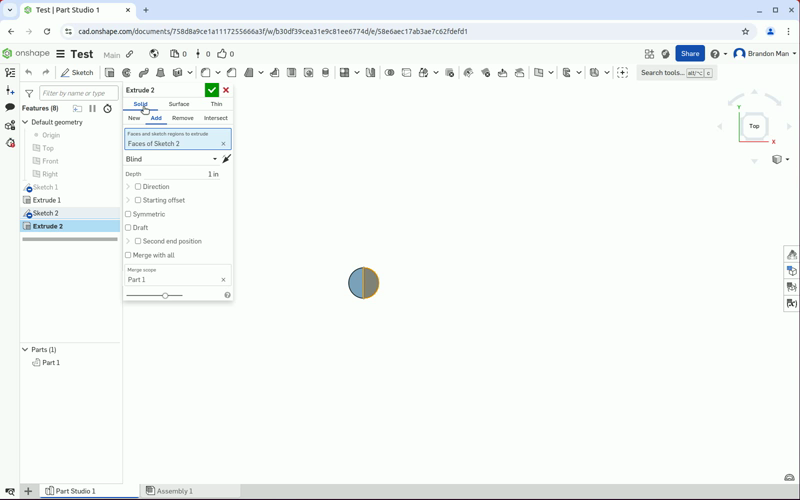
click(143, 106)
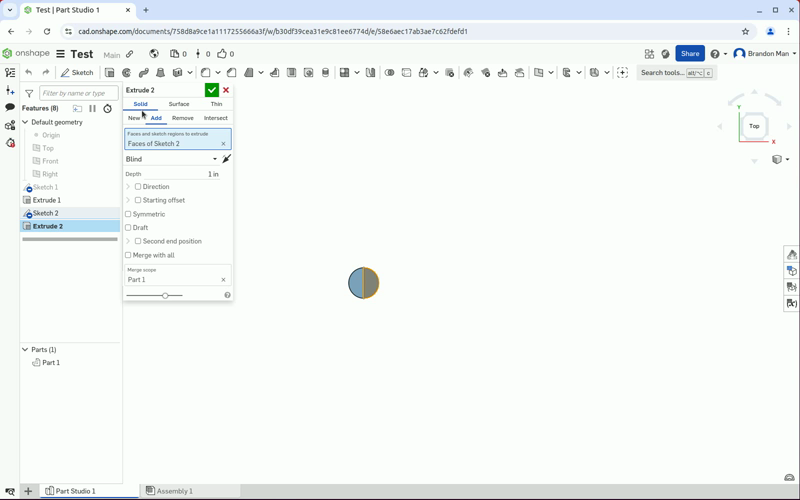
mouse_move(137, 120)
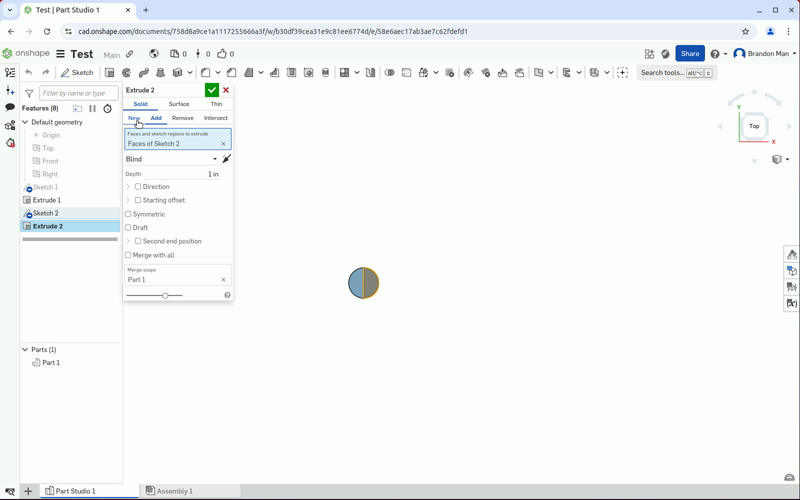
click(137, 120)
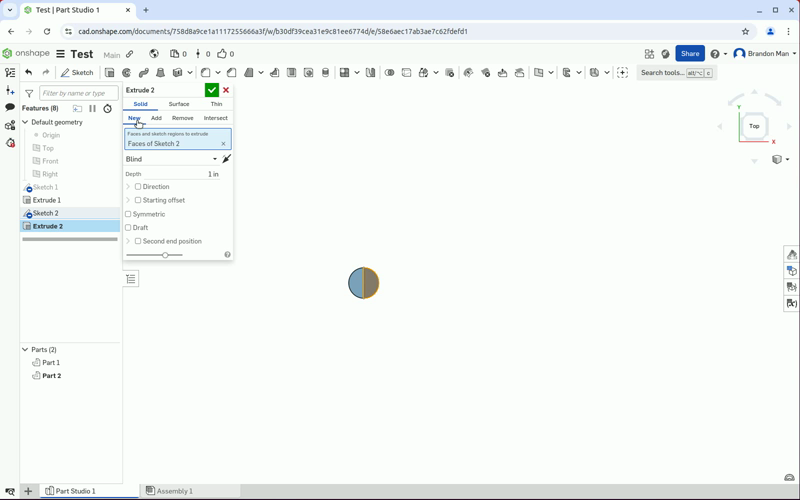
key(tab, 4)
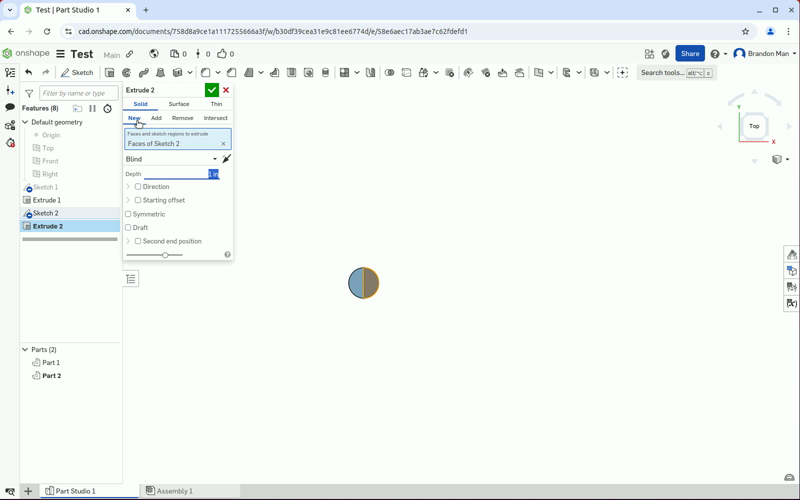
text(1.926)
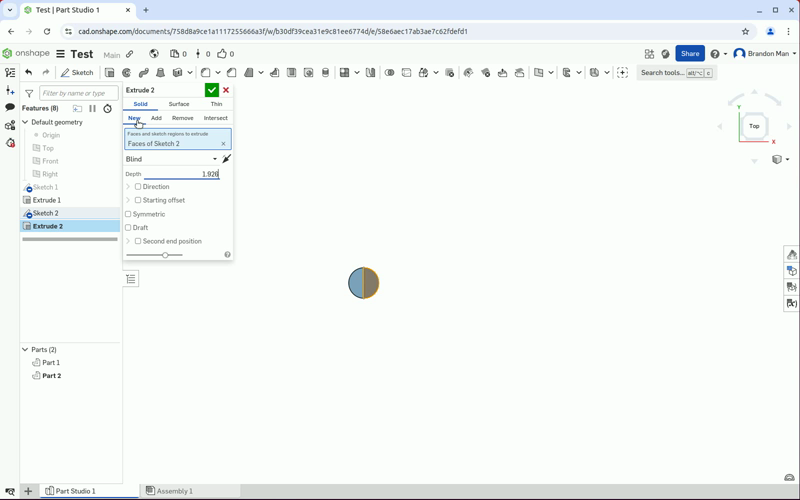
key(enter)
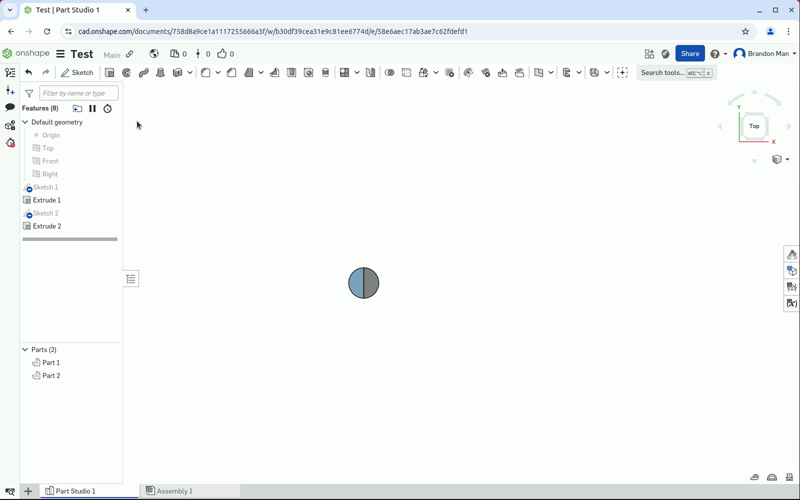
key(shift+h)
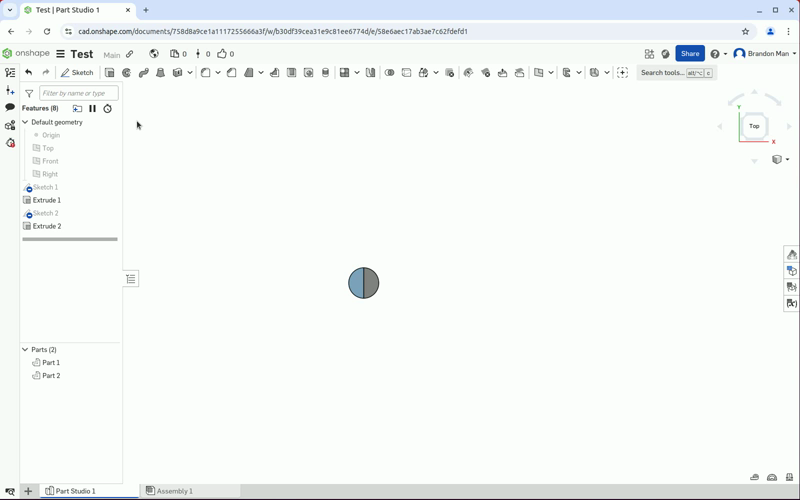
key(shift+h)
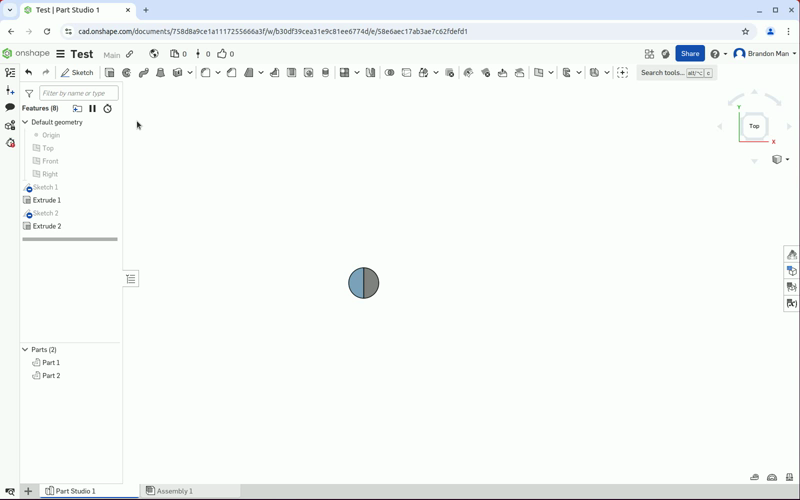
mouse_move(73, 189)
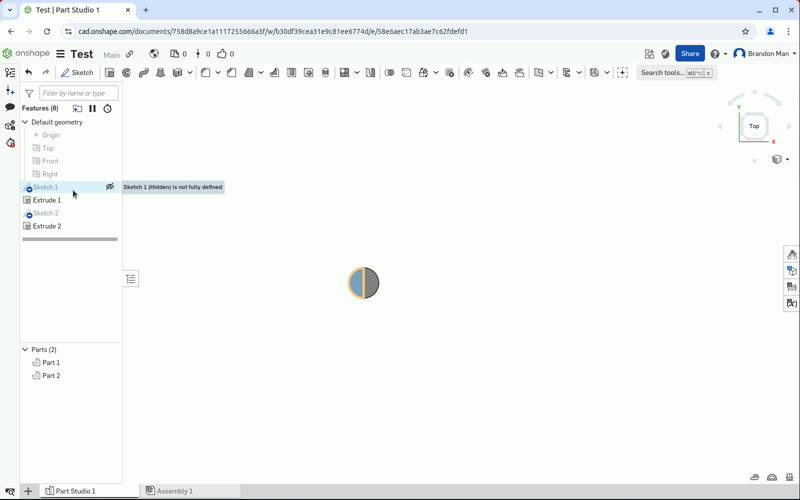
click(73, 189)
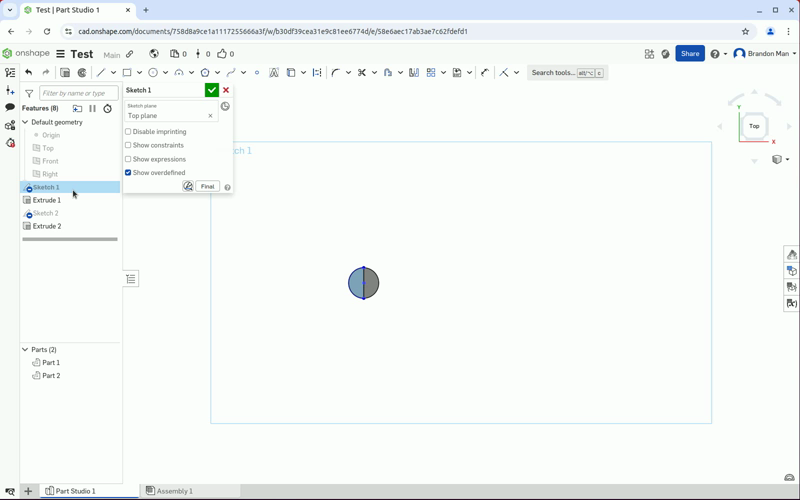
mouse_move(229, 92)
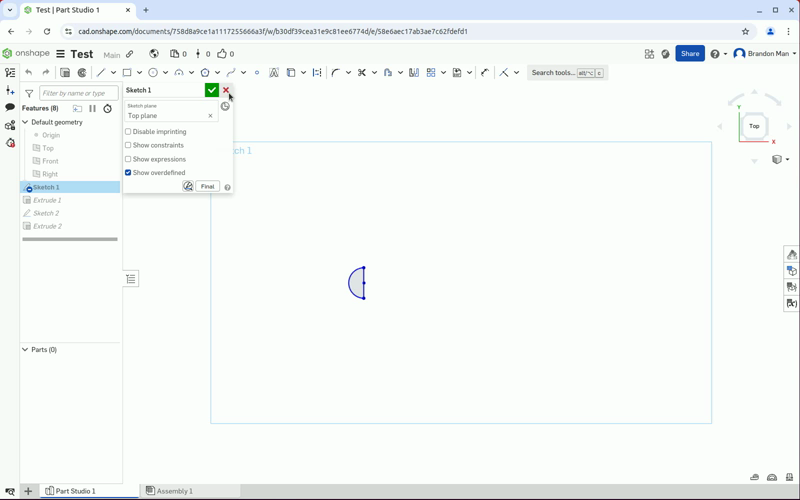
click(229, 92)
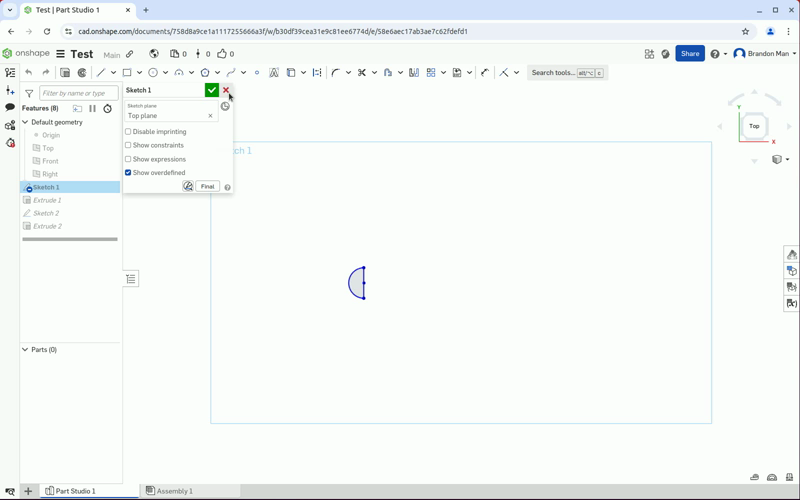
key(shift+s)
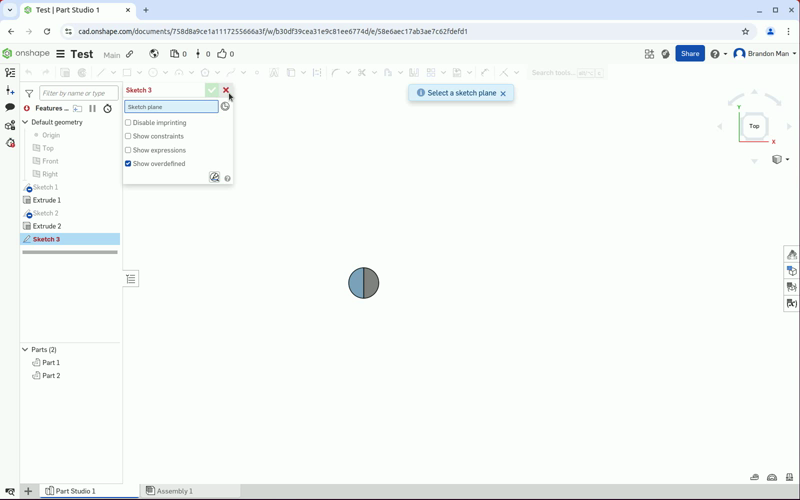
mouse_move(73, 150)
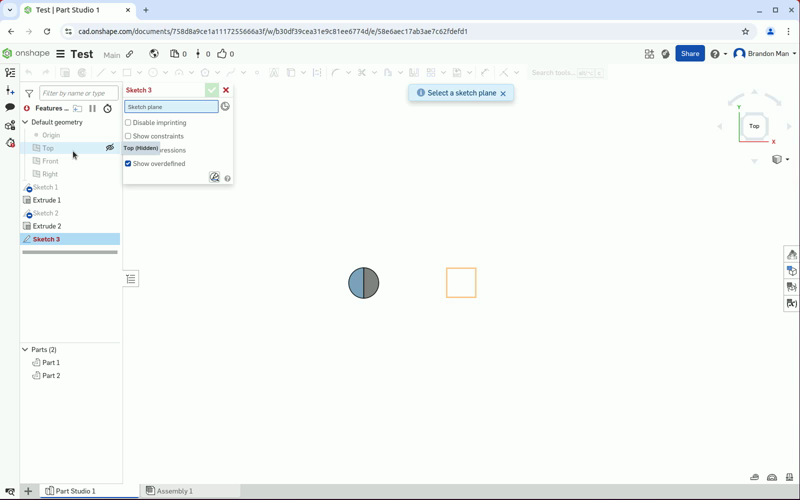
click(73, 150)
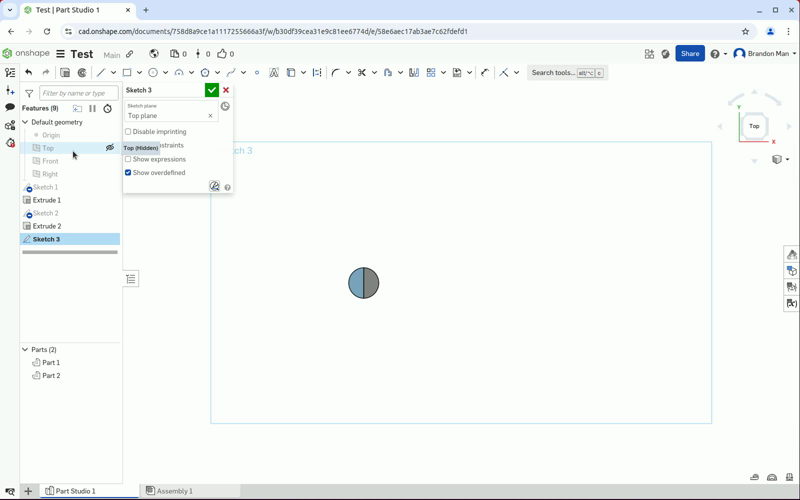
mouse_move(73, 352)
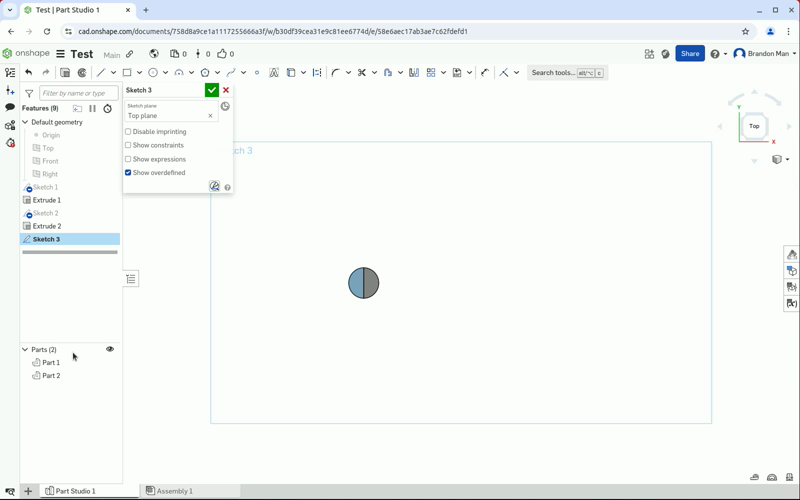
key(y)
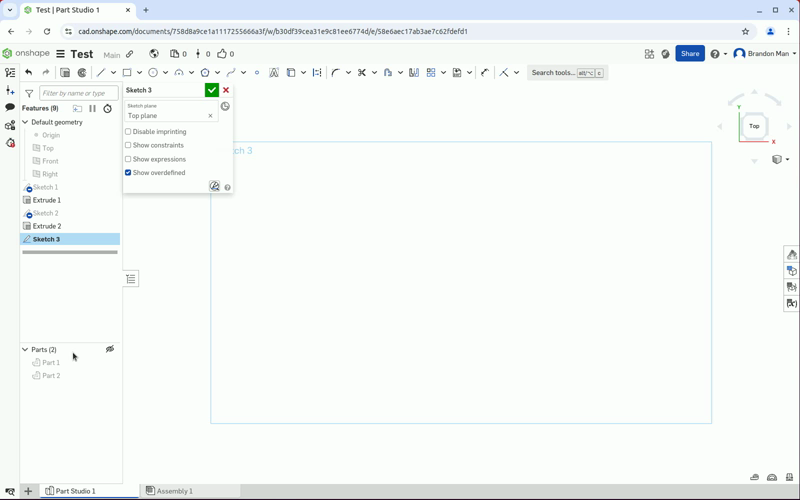
key(l)
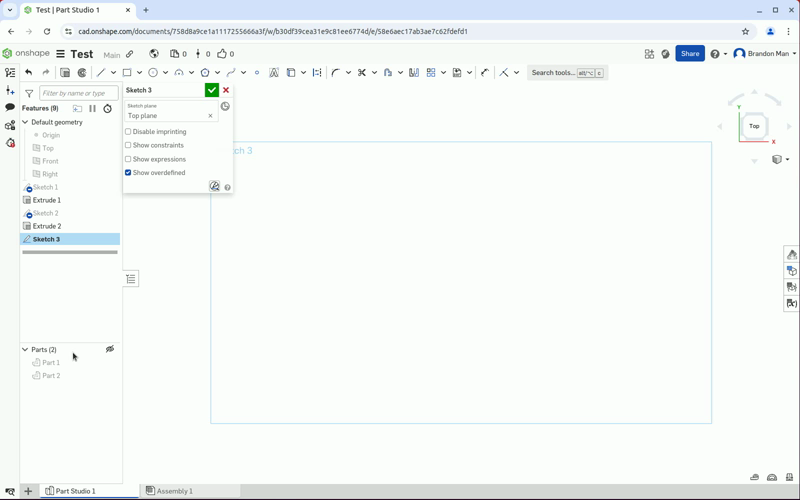
key_down(shift)
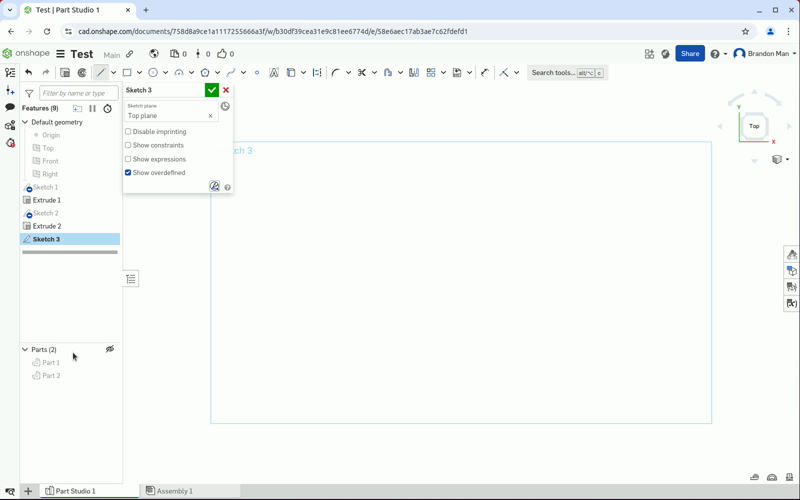
mouse_move(363, 298)
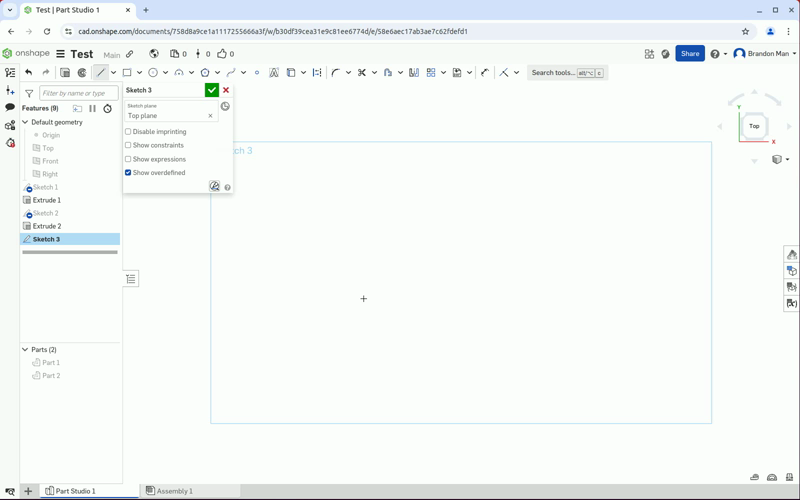
click(363, 298)
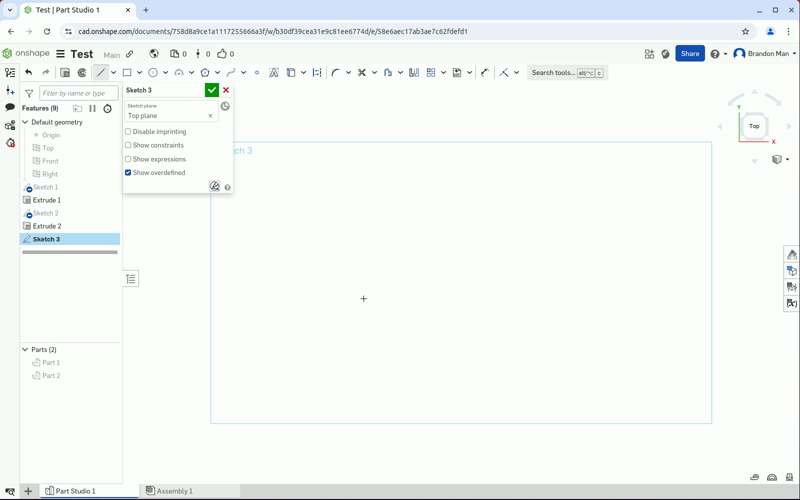
key_up(shift)
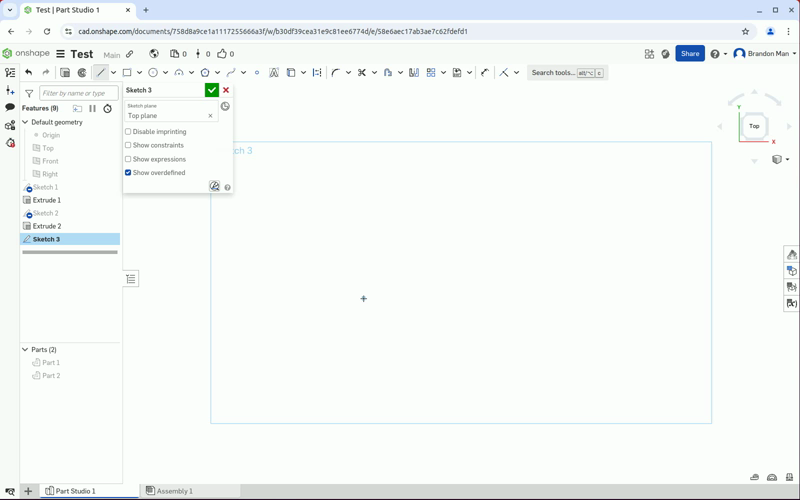
key_down(shift)
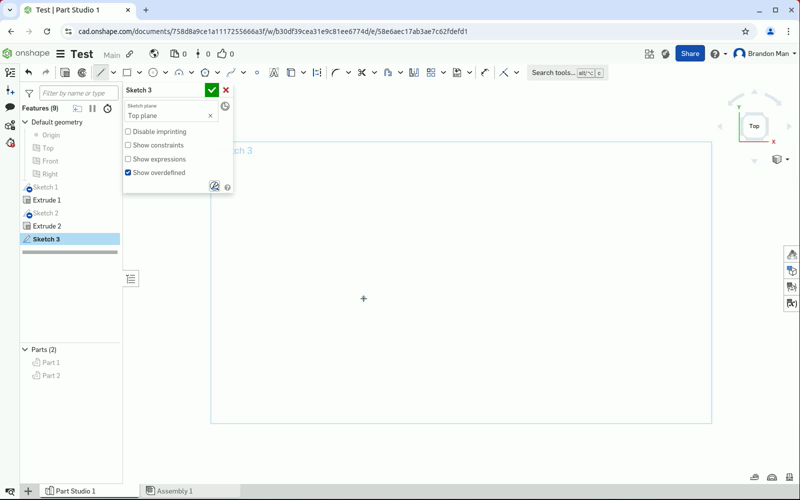
mouse_move(558, 298)
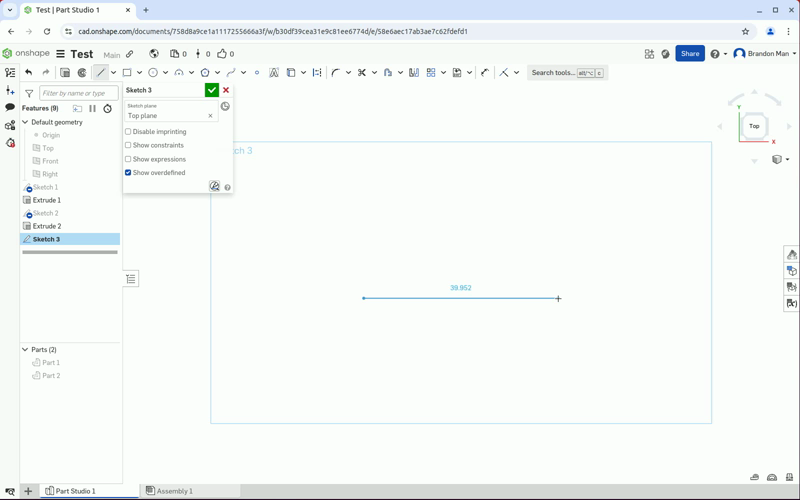
click(558, 298)
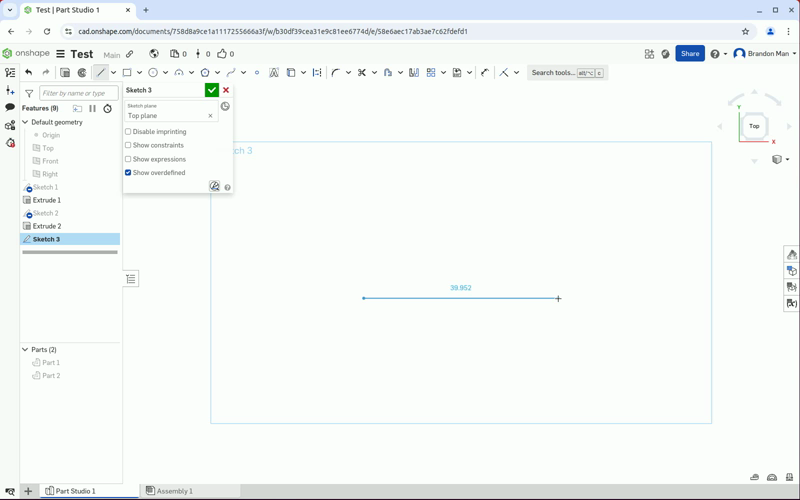
key_up(shift)
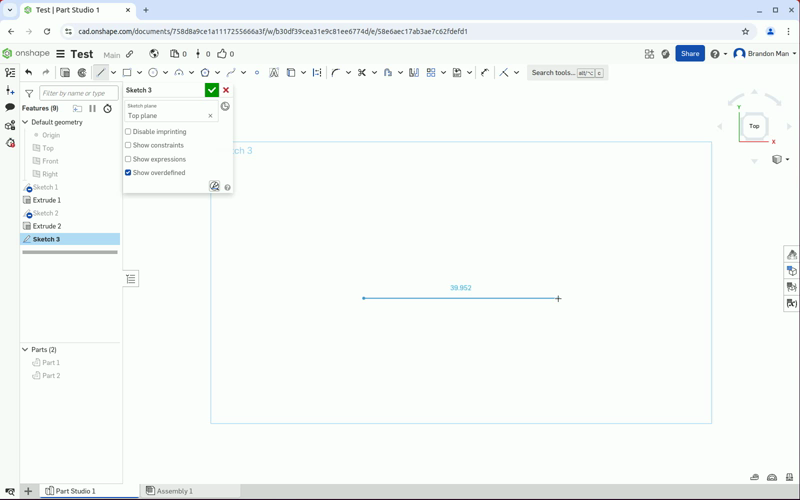
key(esc)
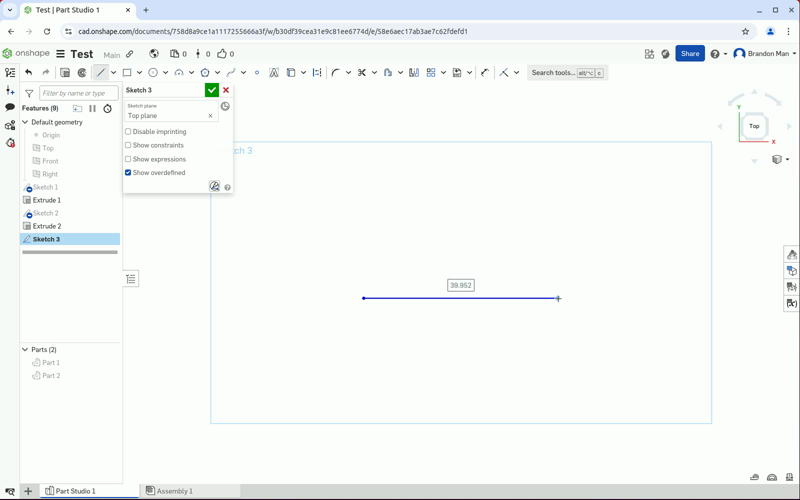
key(a)
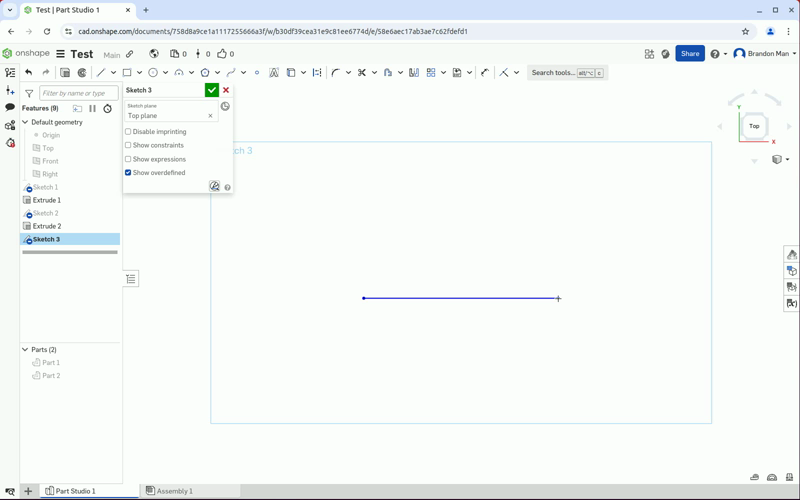
mouse_move(558, 298)
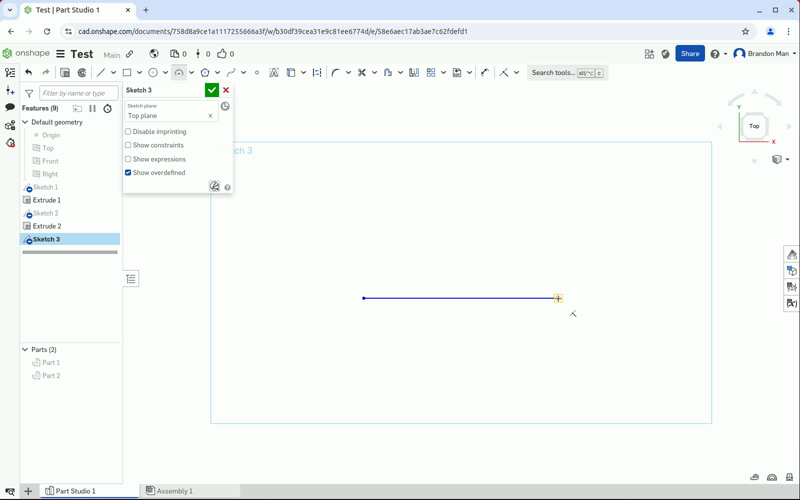
click(558, 298)
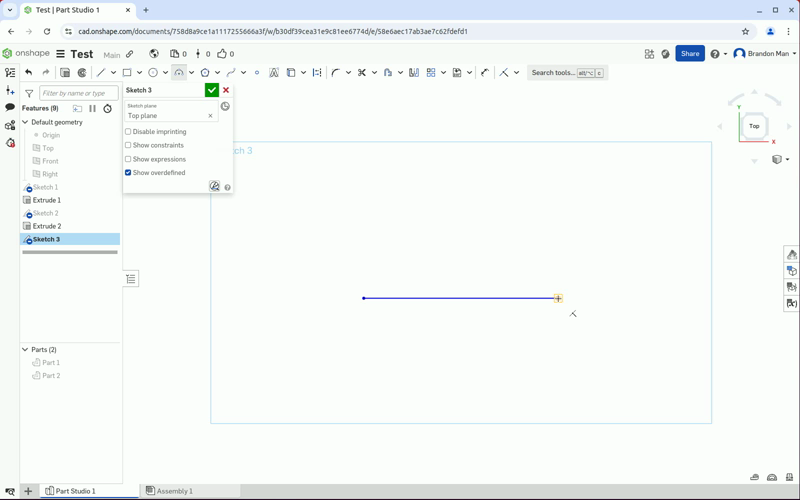
key_down(shift)
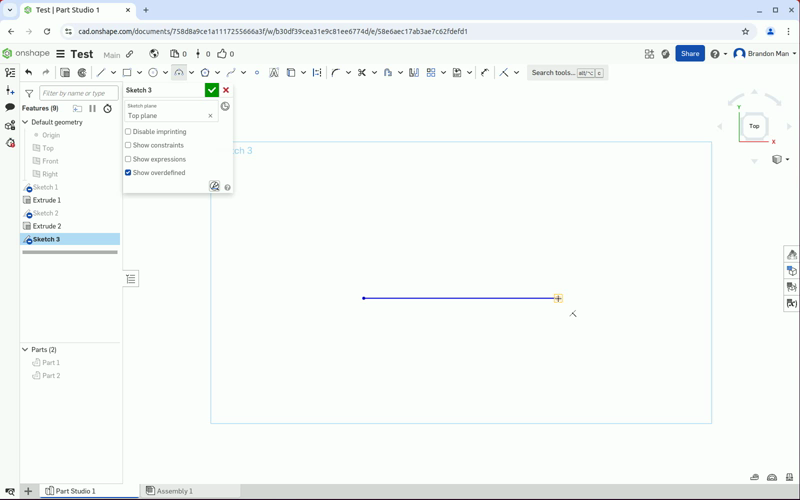
mouse_move(558, 269)
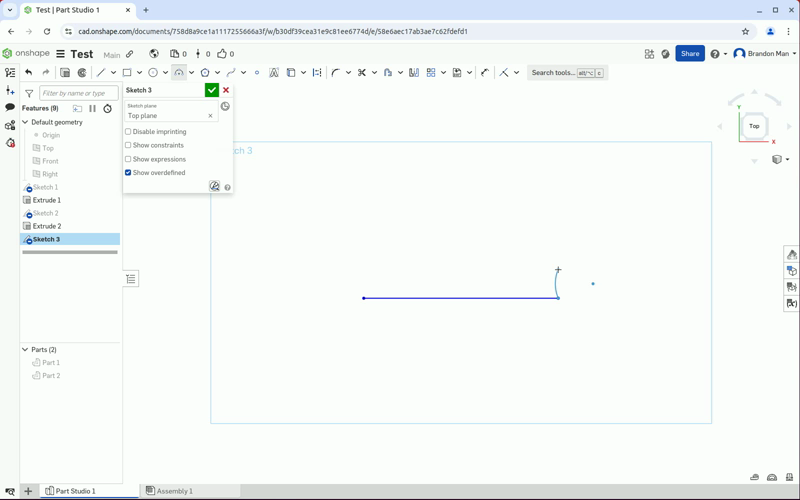
click(558, 269)
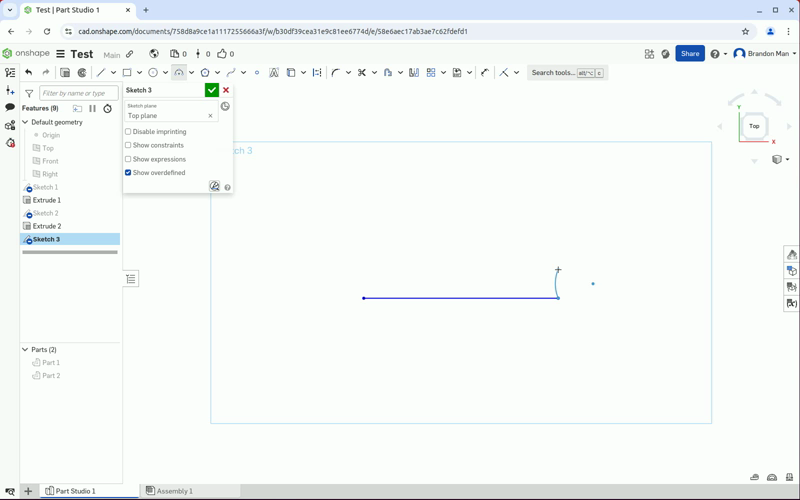
mouse_move(544, 283)
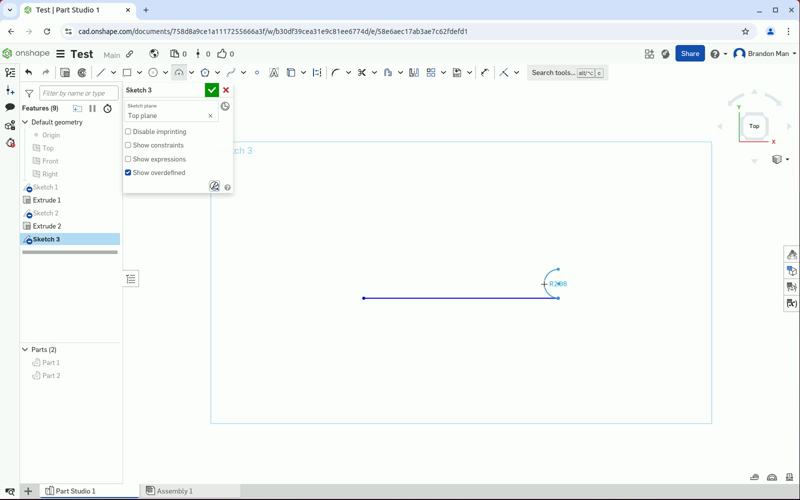
click(544, 283)
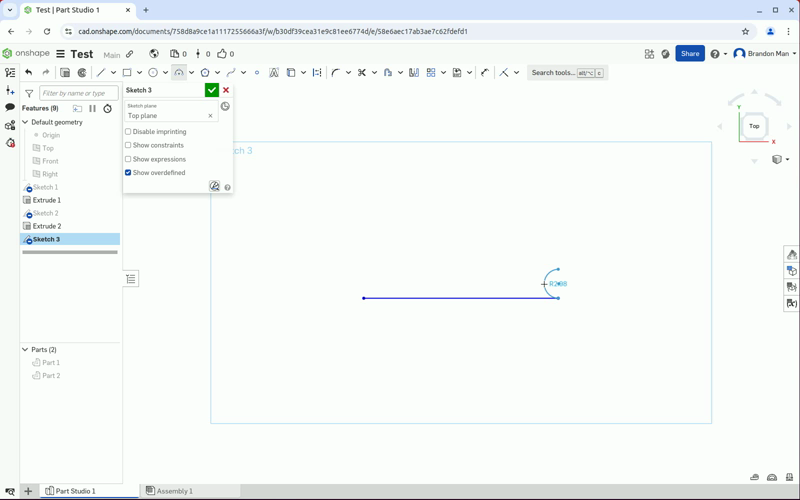
key_up(shift)
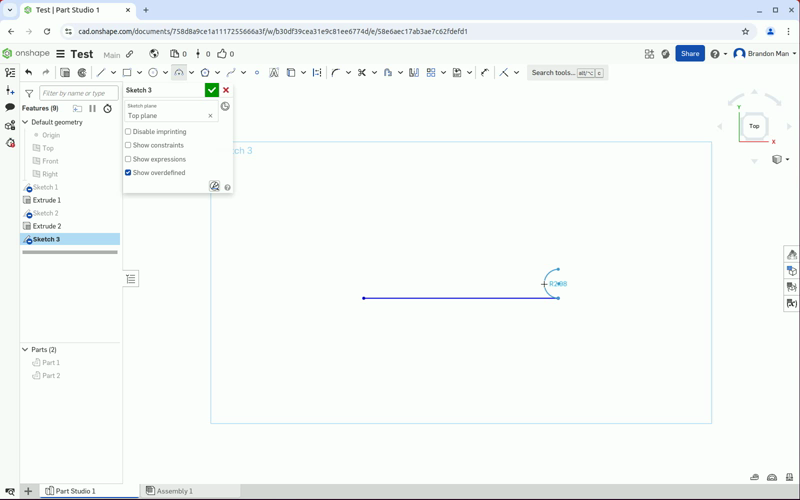
key(esc)
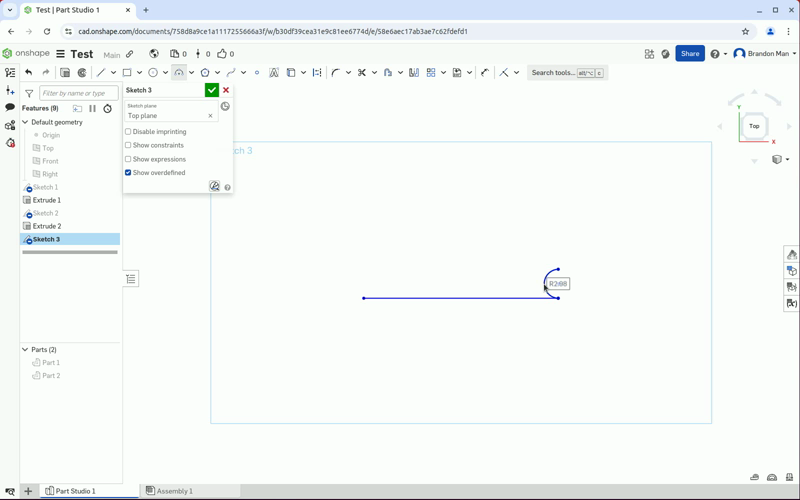
key(l)
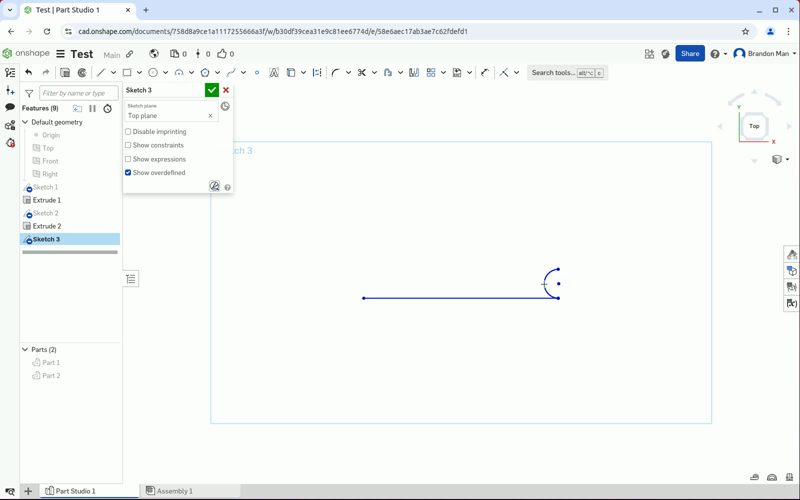
mouse_move(558, 269)
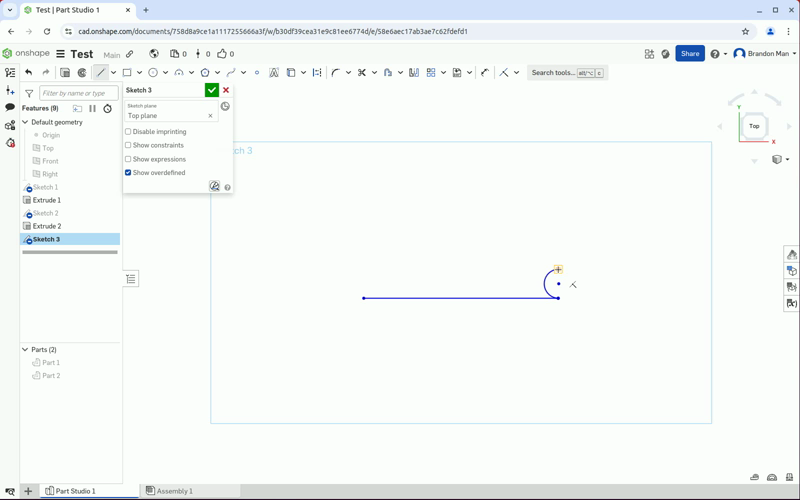
click(558, 269)
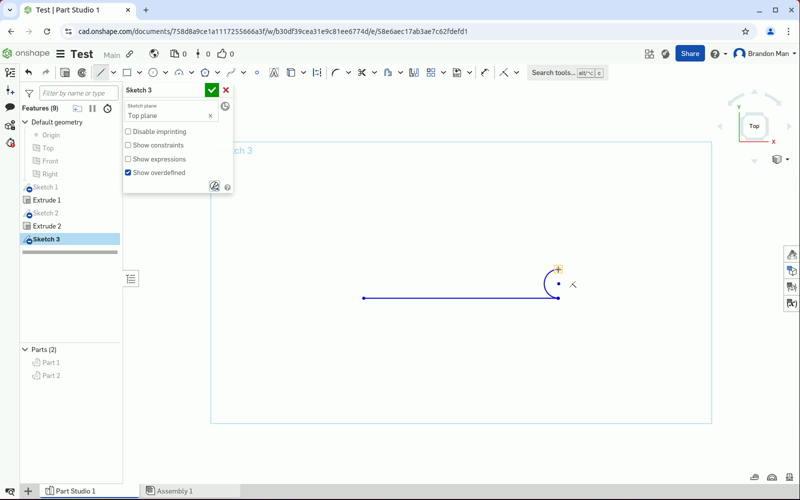
key_down(shift)
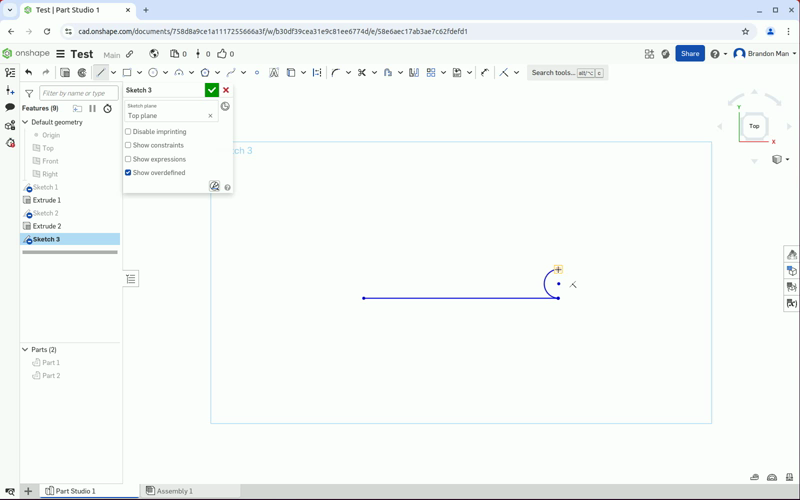
mouse_move(363, 269)
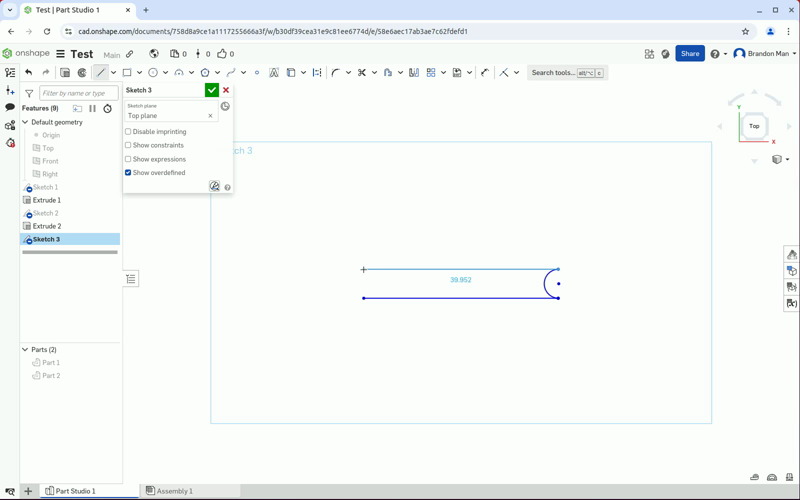
click(363, 269)
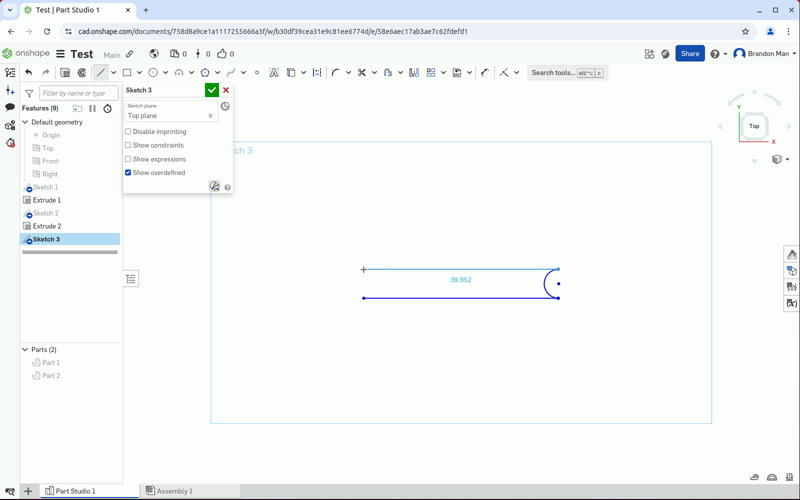
key_up(shift)
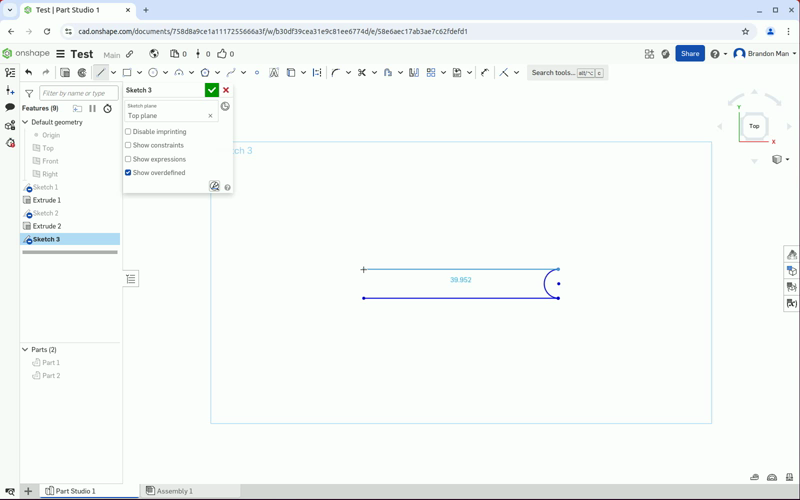
key(esc)
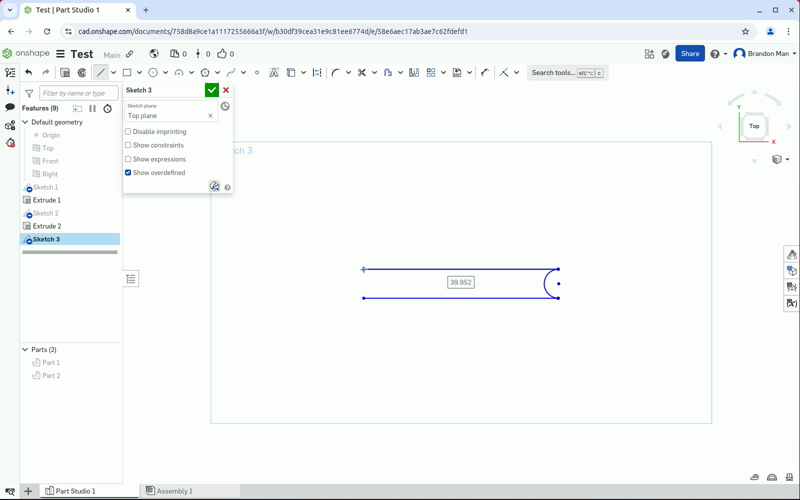
key(a)
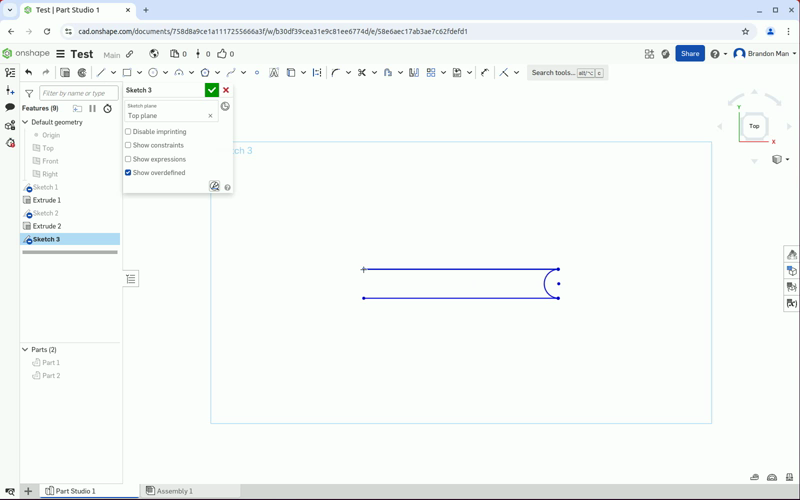
mouse_move(363, 269)
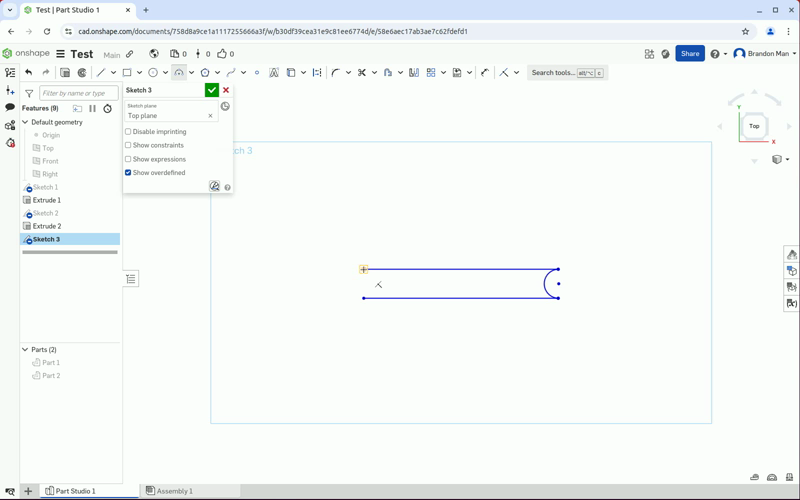
click(363, 269)
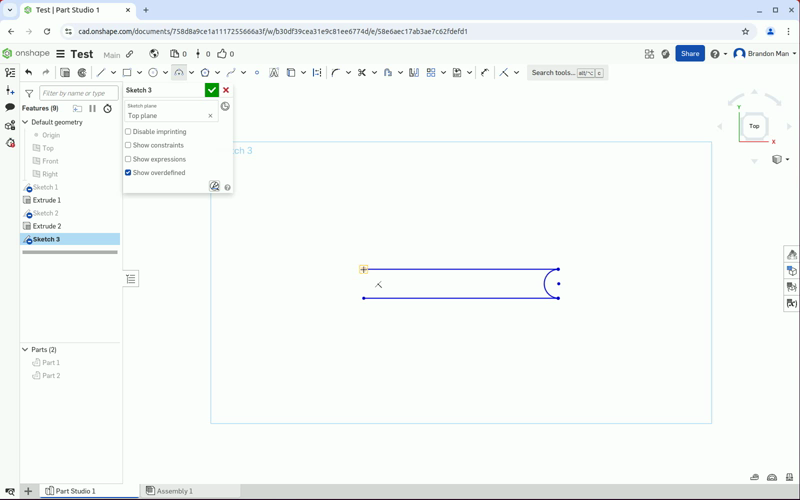
mouse_move(363, 298)
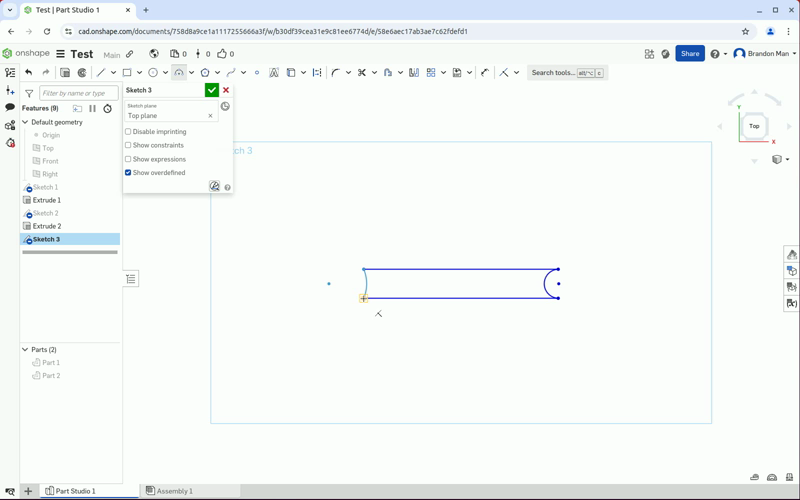
click(363, 298)
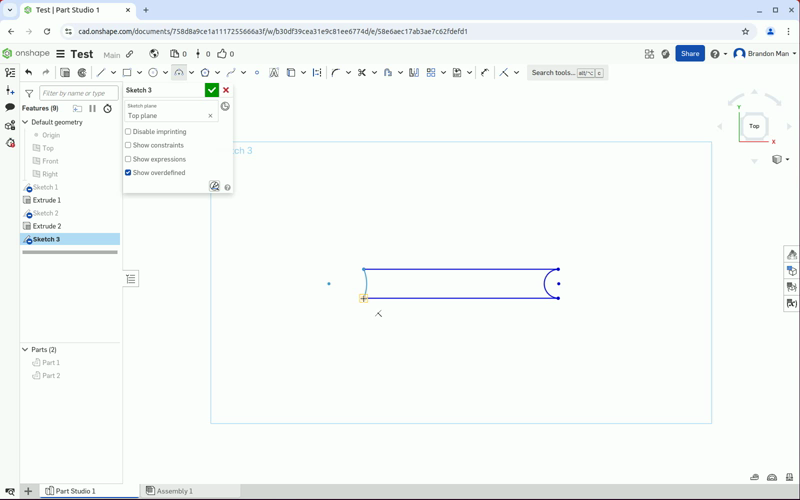
key_down(shift)
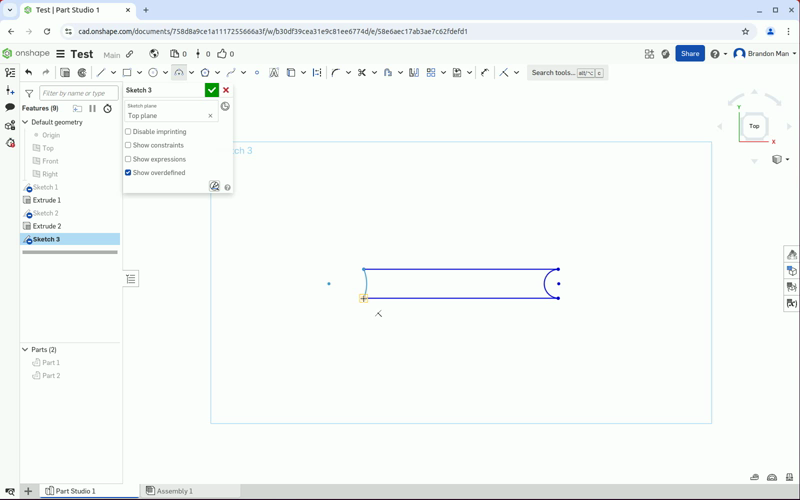
mouse_move(377, 283)
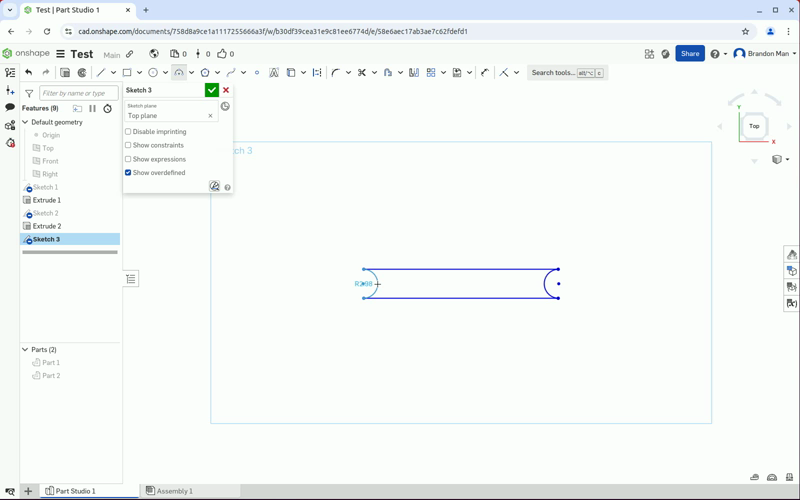
click(377, 283)
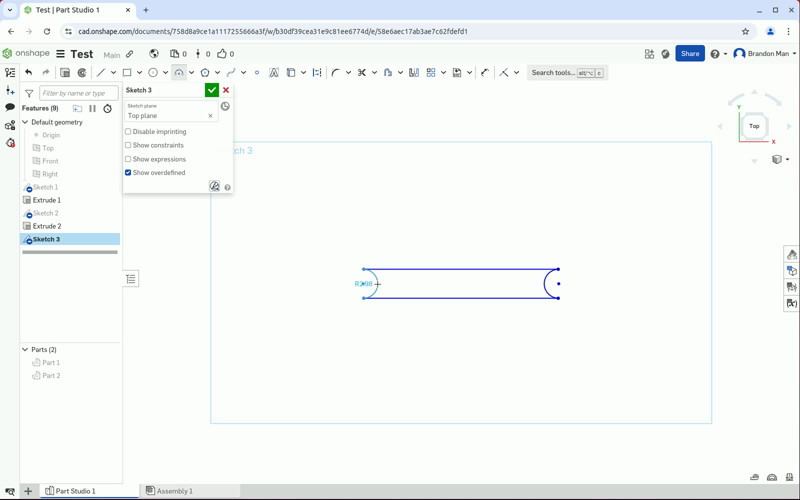
key_up(shift)
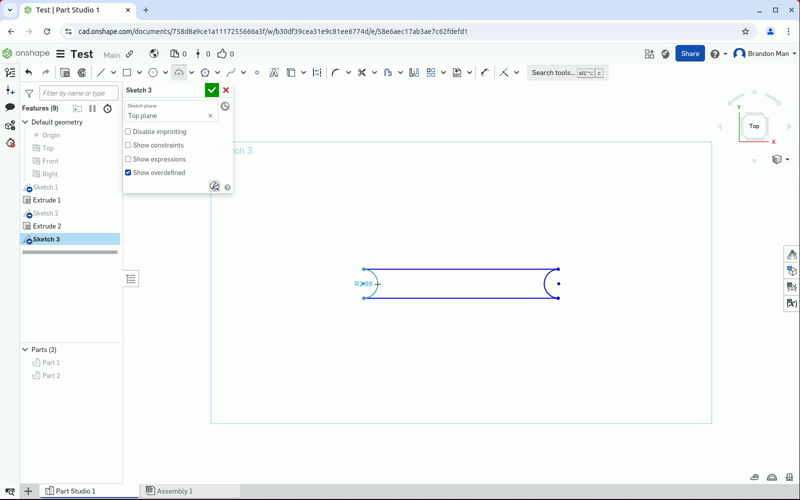
key(esc)
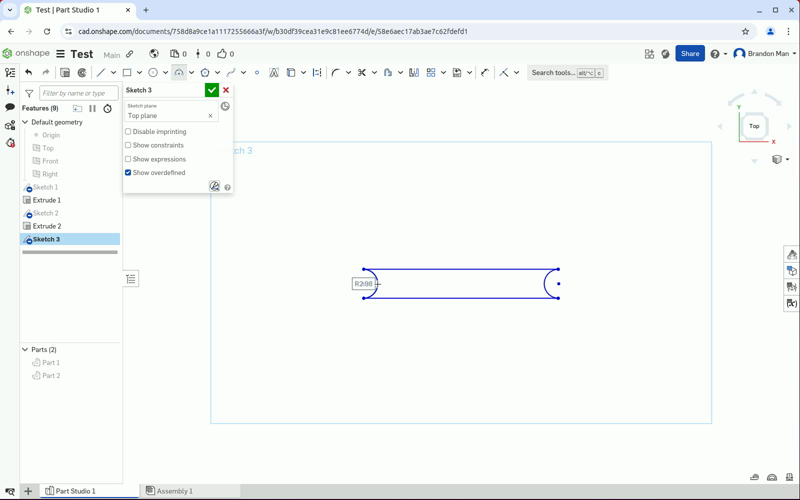
mouse_move(534, 274)
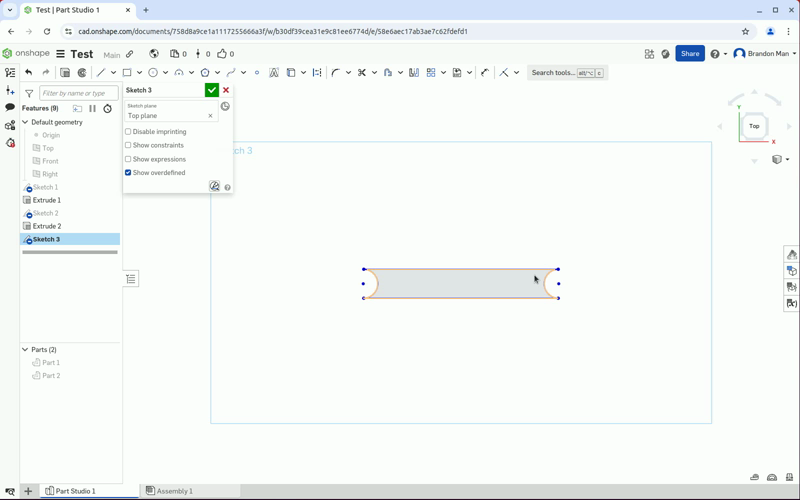
scroll(6)
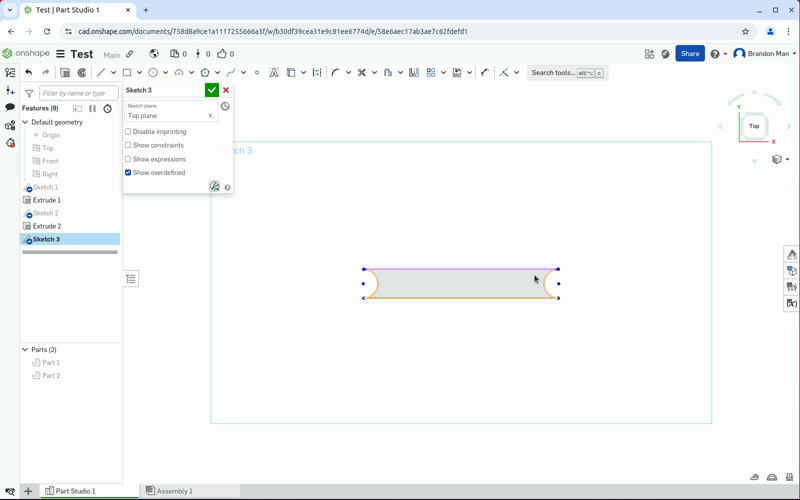
scroll(6)
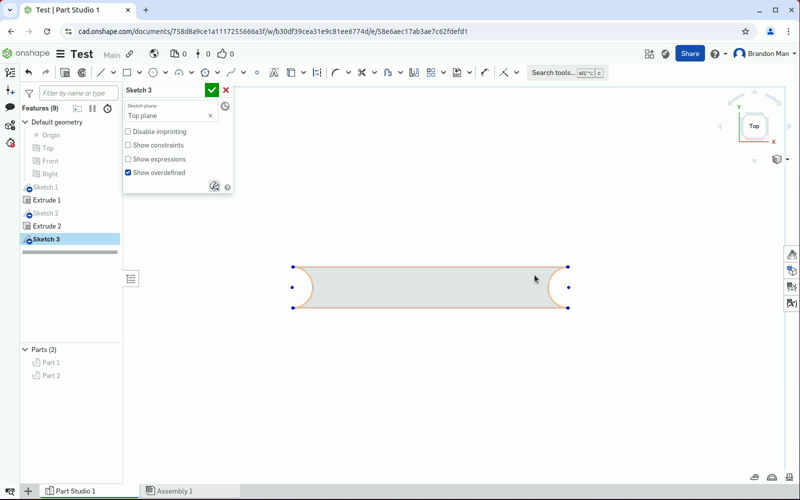
scroll(6)
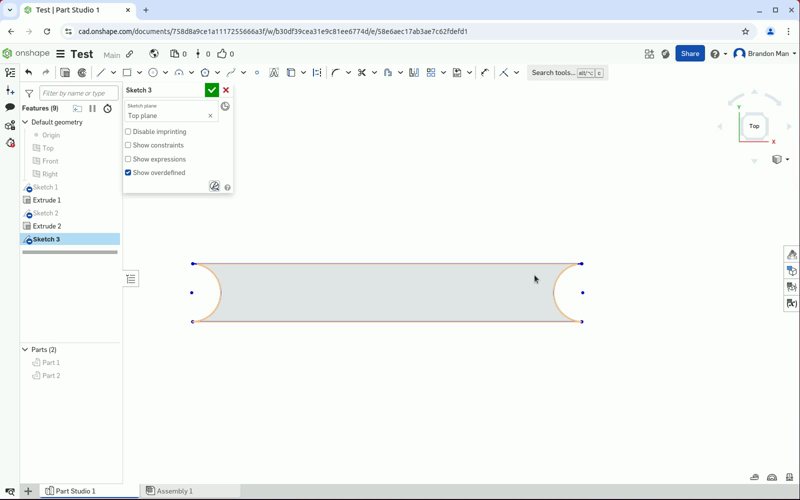
scroll(6)
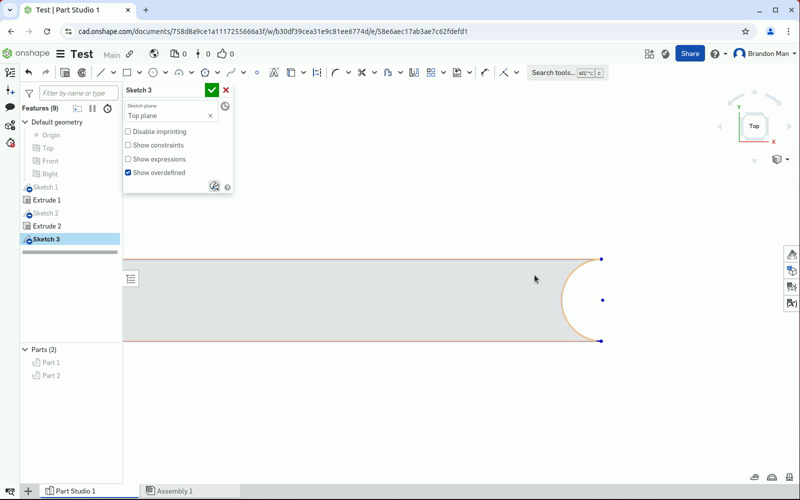
scroll(6)
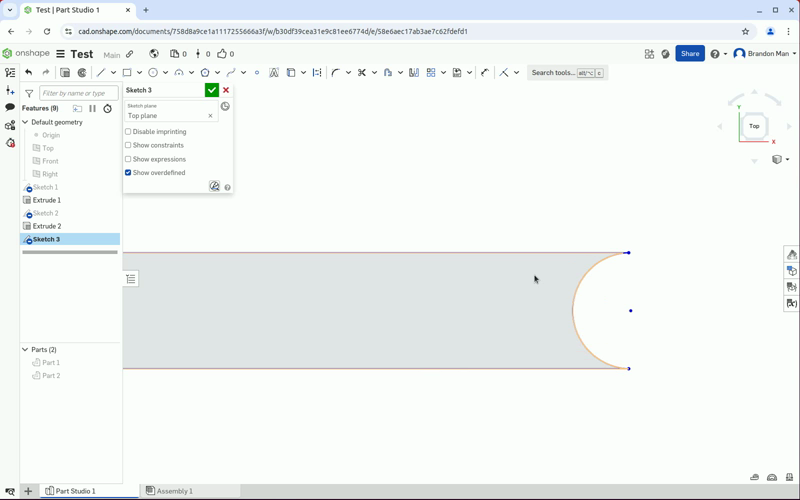
scroll(6)
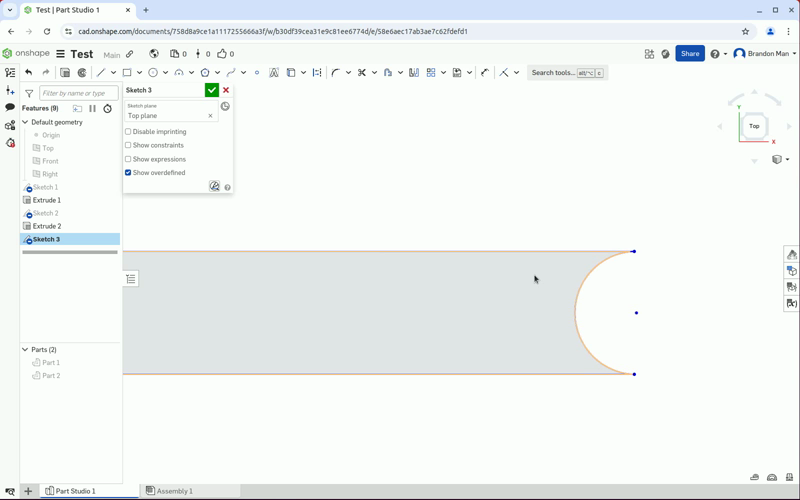
scroll(6)
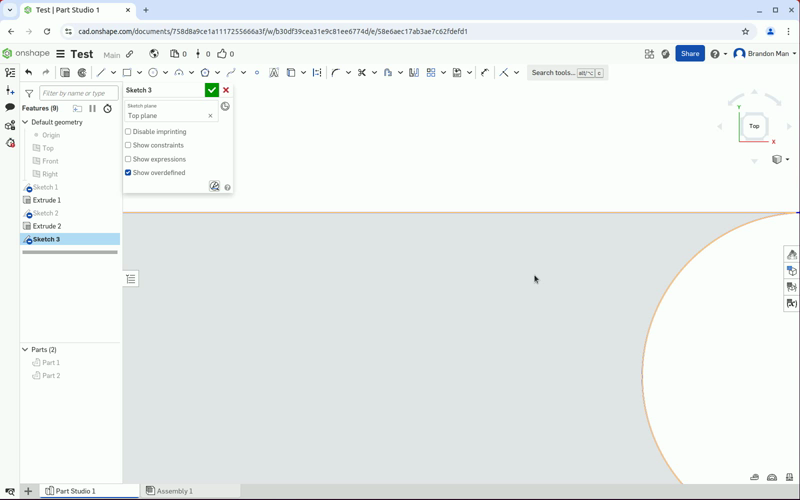
click(534, 274)
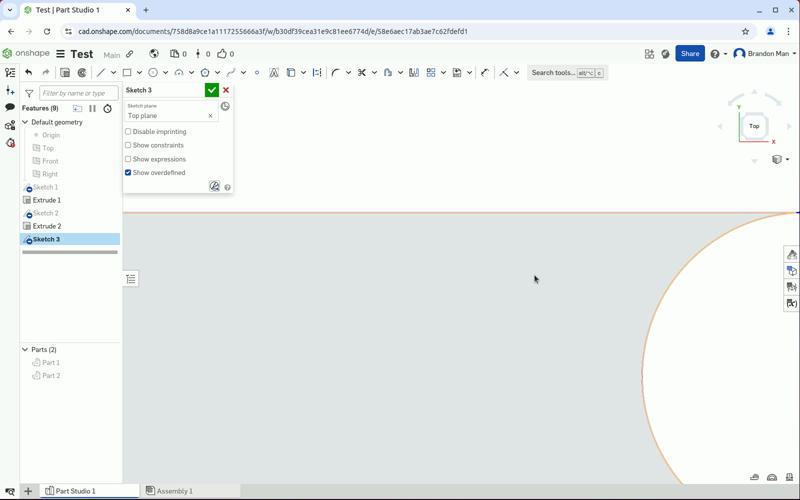
scroll(-6)
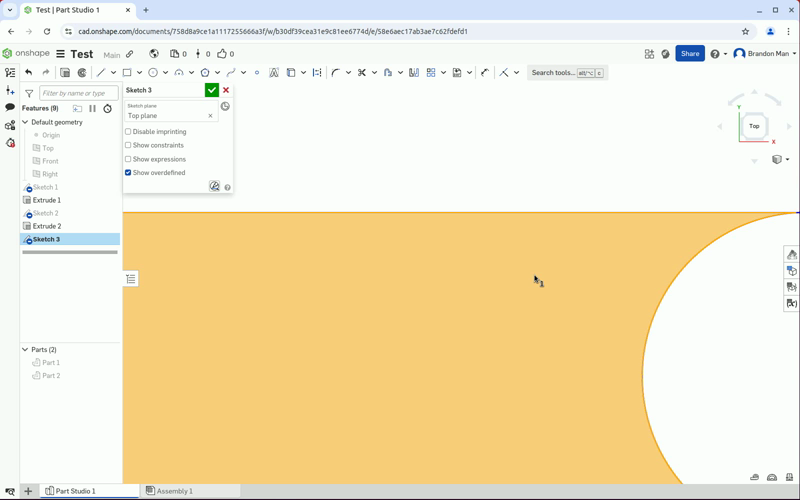
scroll(-6)
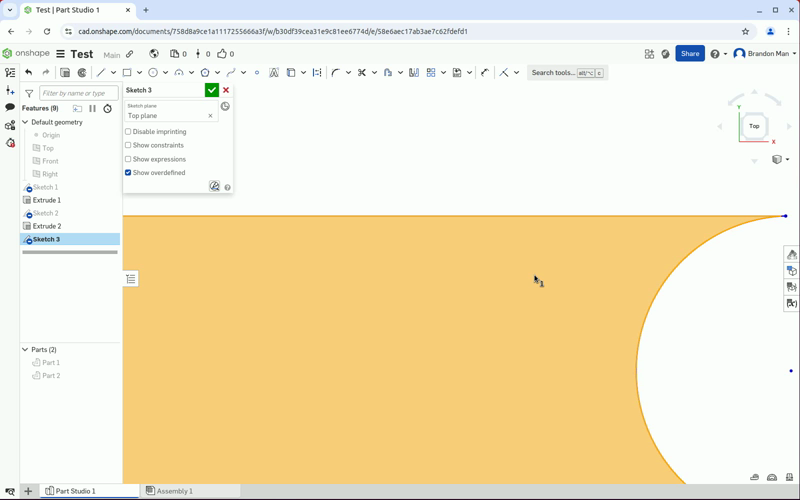
scroll(-6)
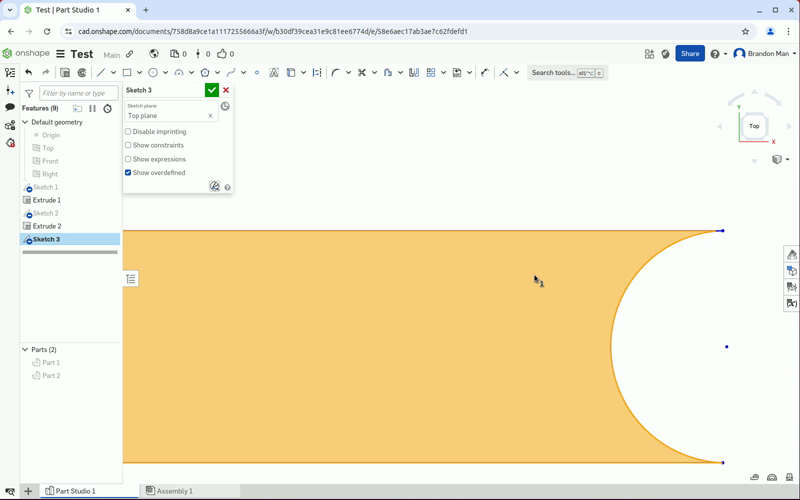
scroll(-6)
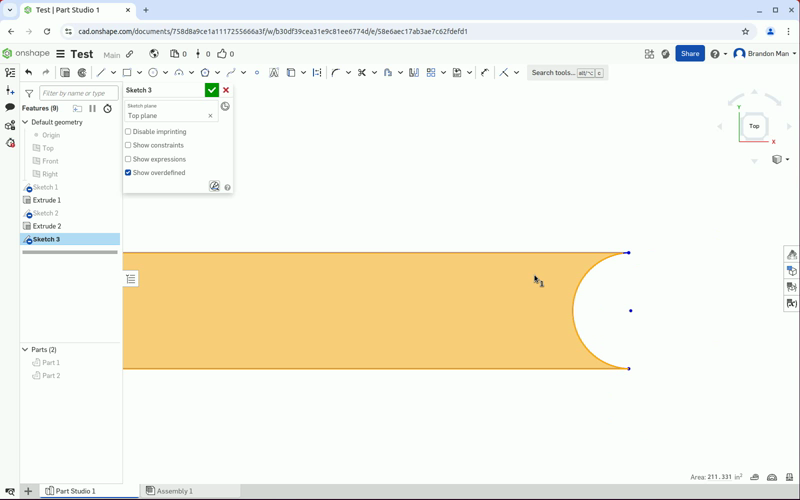
scroll(-6)
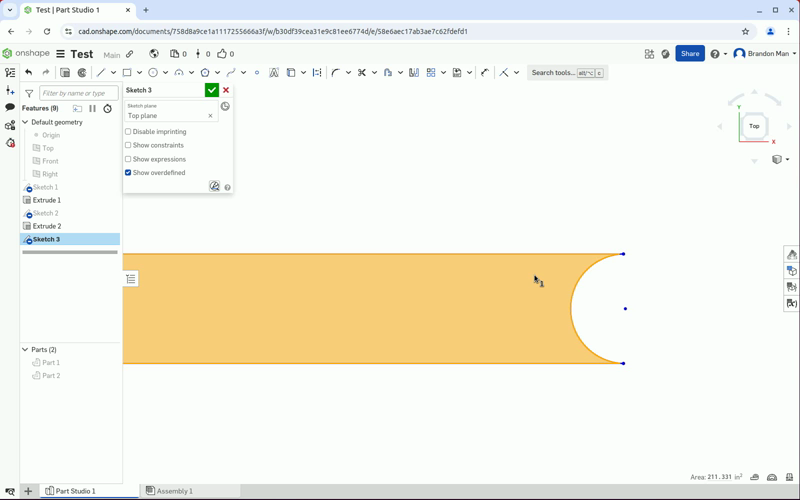
scroll(-6)
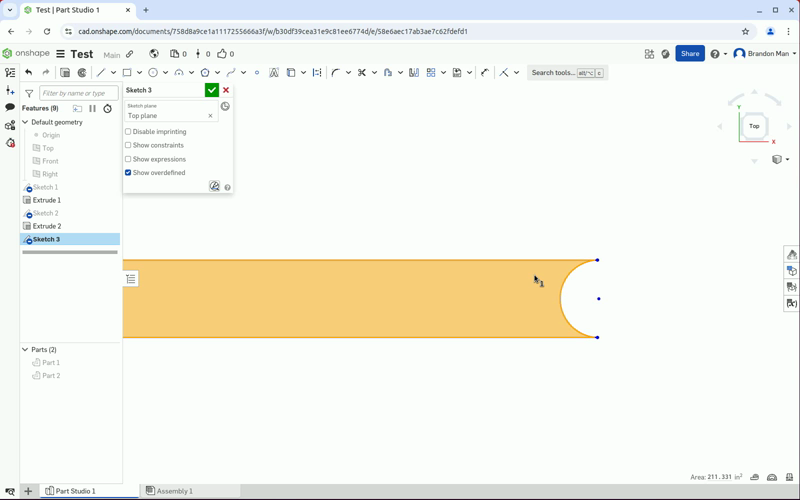
scroll(-6)
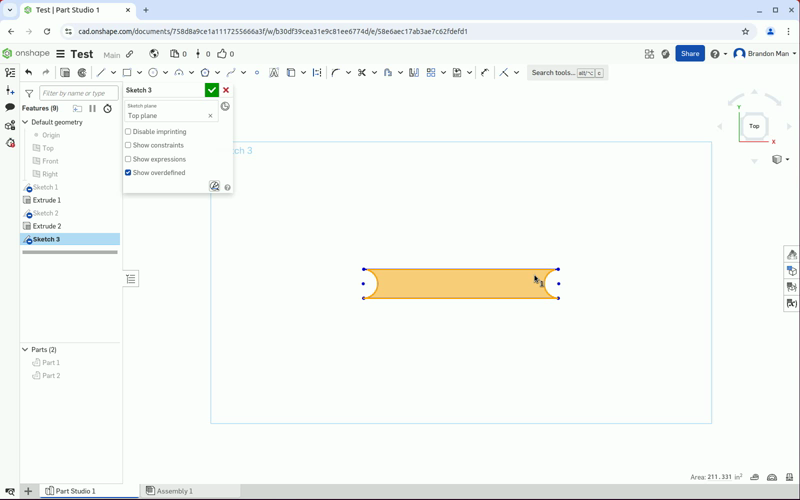
mouse_move(73, 352)
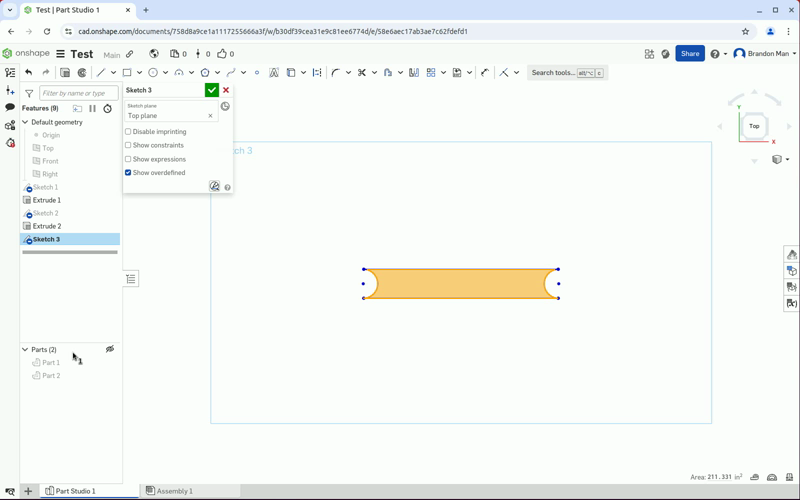
key(shift+y)
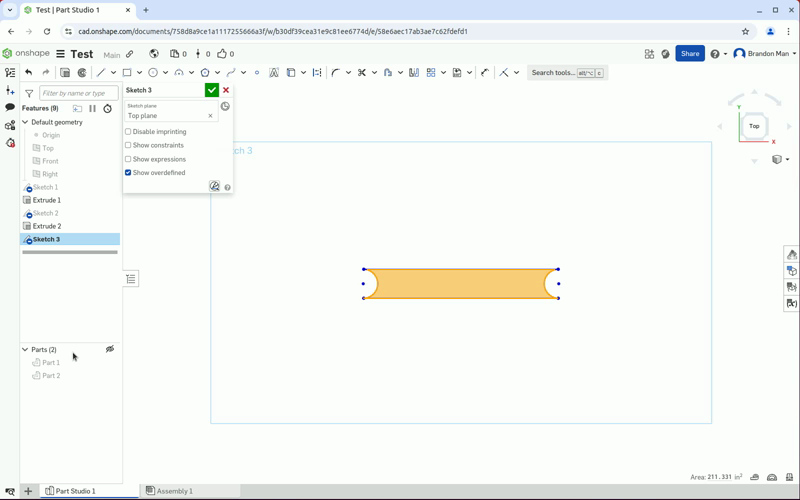
key(shift+e)
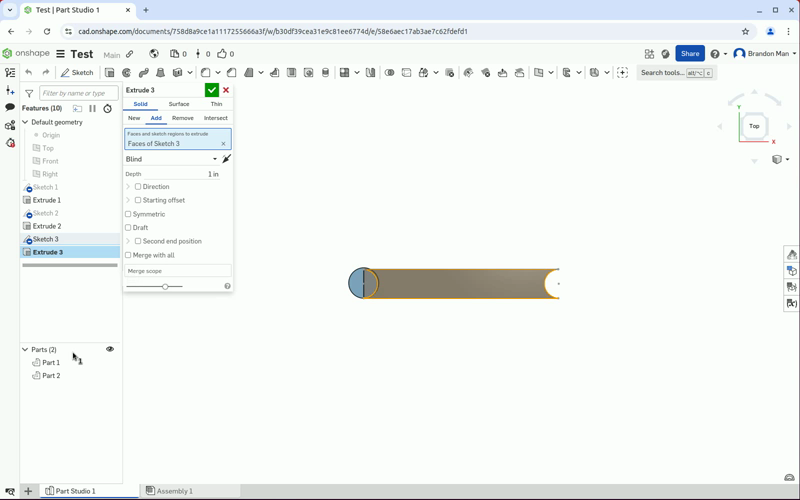
mouse_move(143, 106)
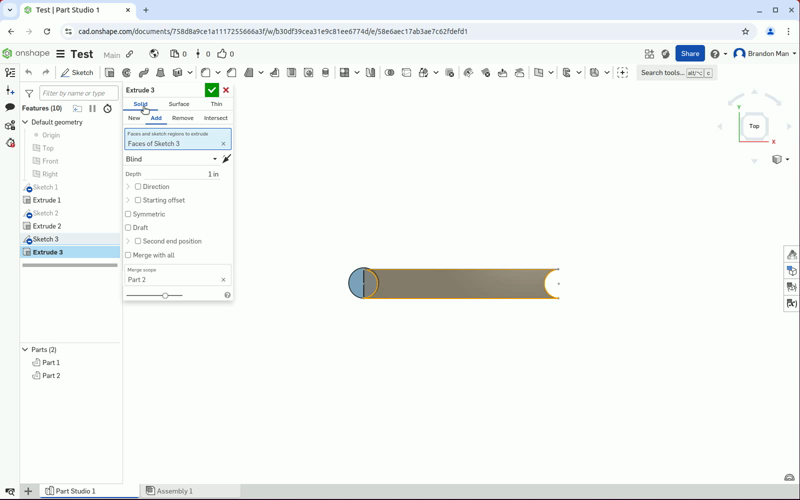
click(143, 106)
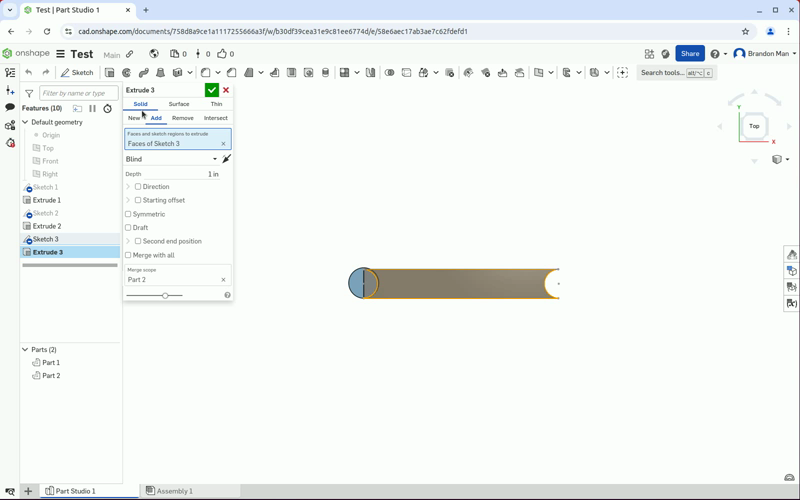
mouse_move(137, 120)
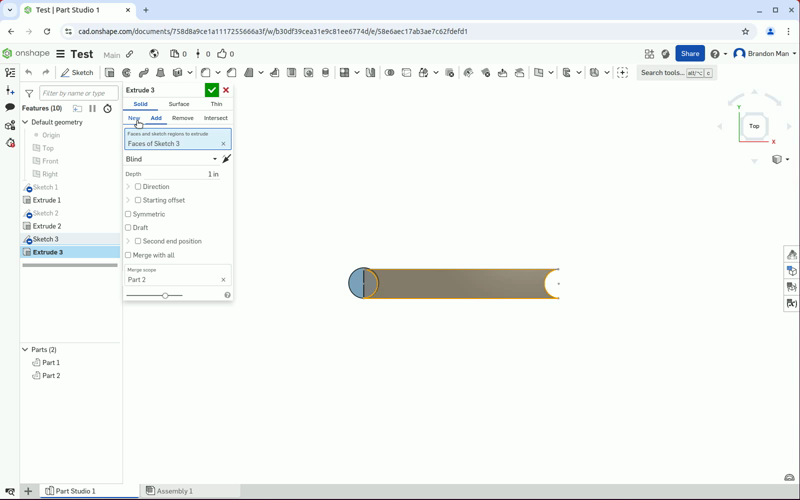
click(137, 120)
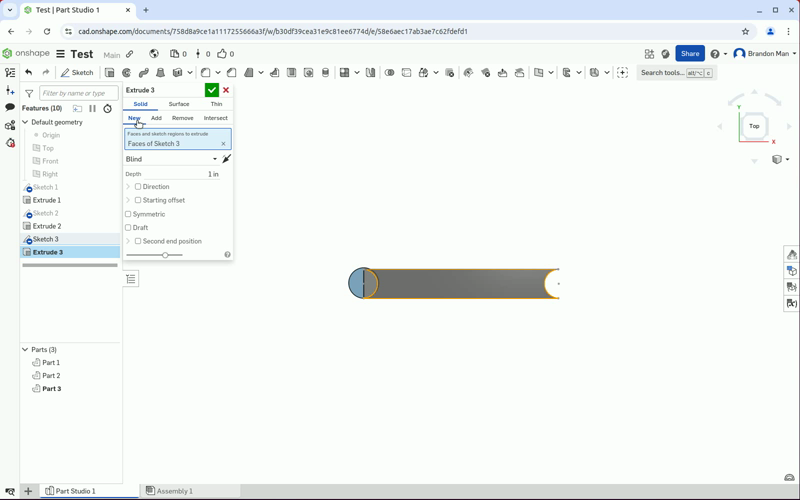
key(tab, 4)
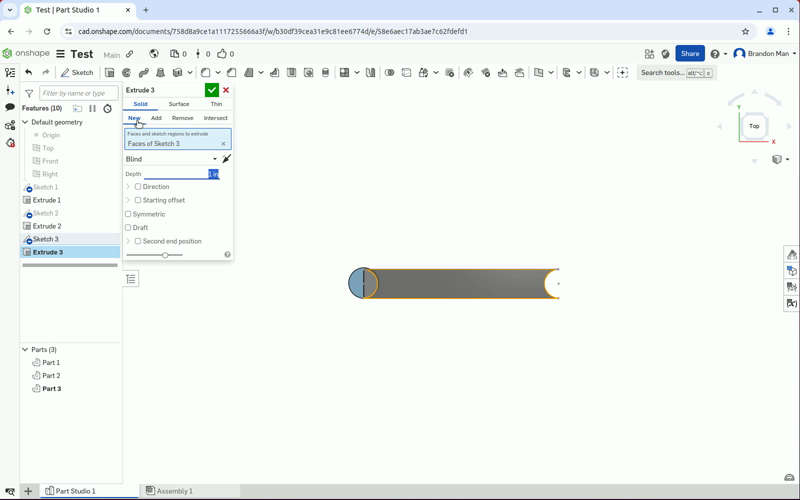
text(1.926)
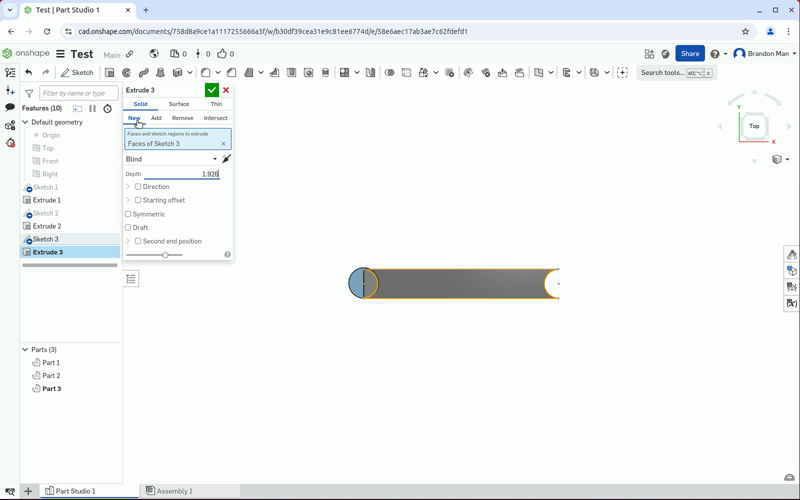
key(enter)
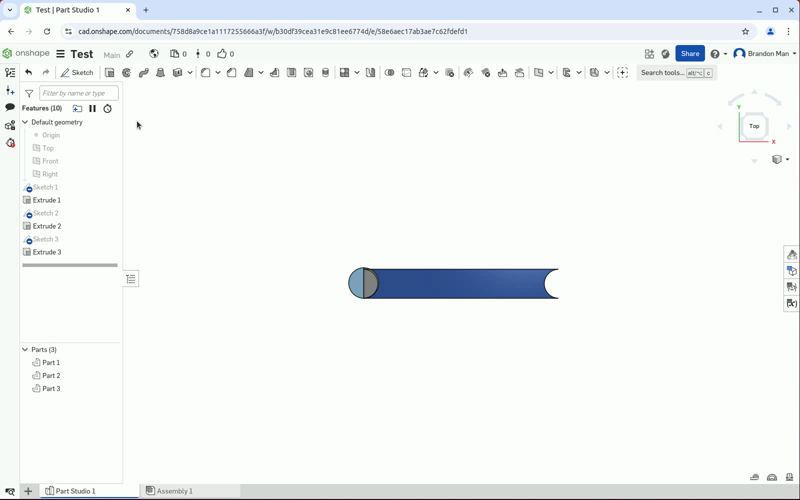
key(shift+h)
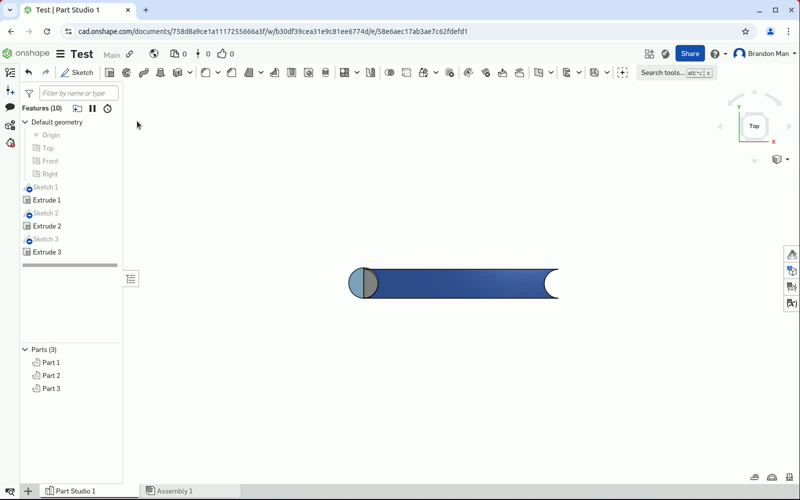
key(shift+h)
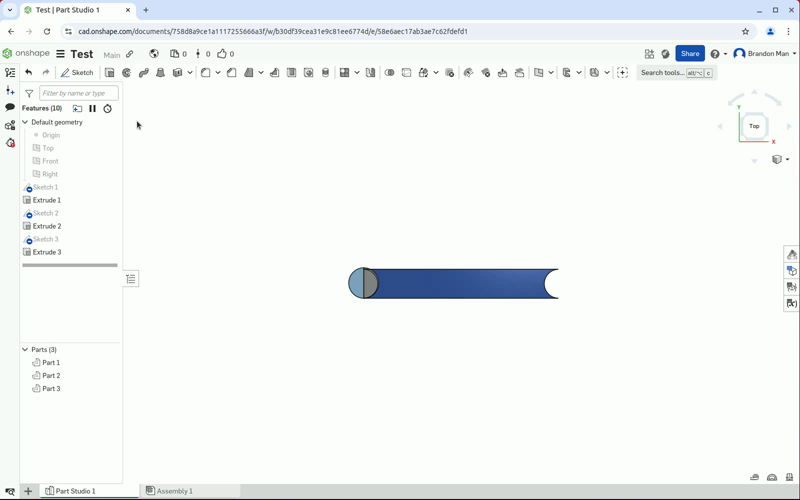
mouse_move(73, 189)
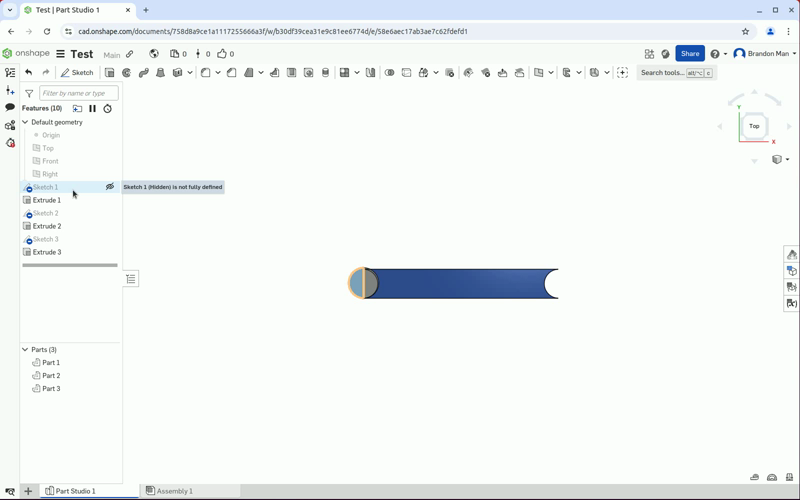
click(73, 189)
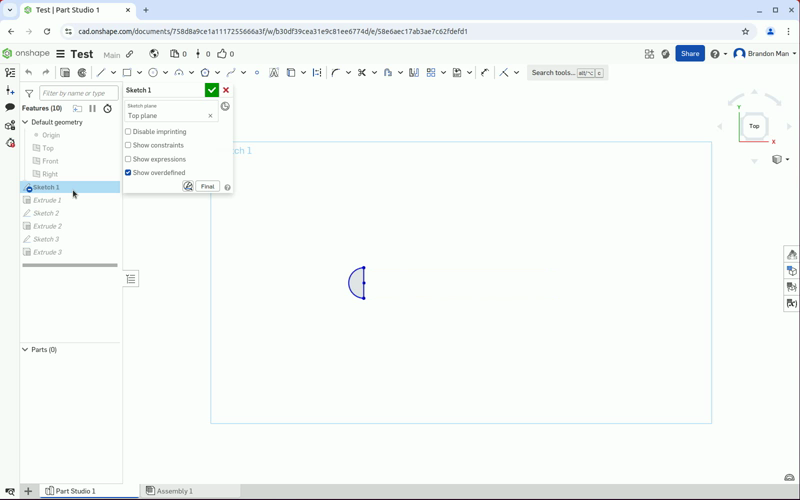
mouse_move(229, 92)
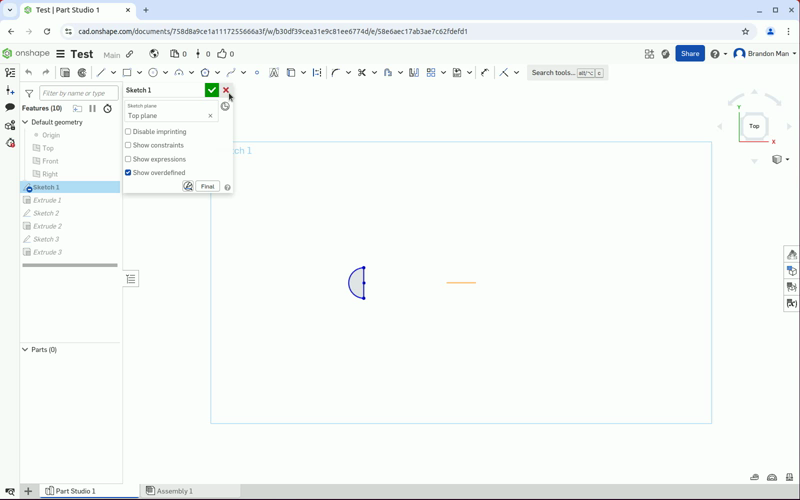
click(229, 92)
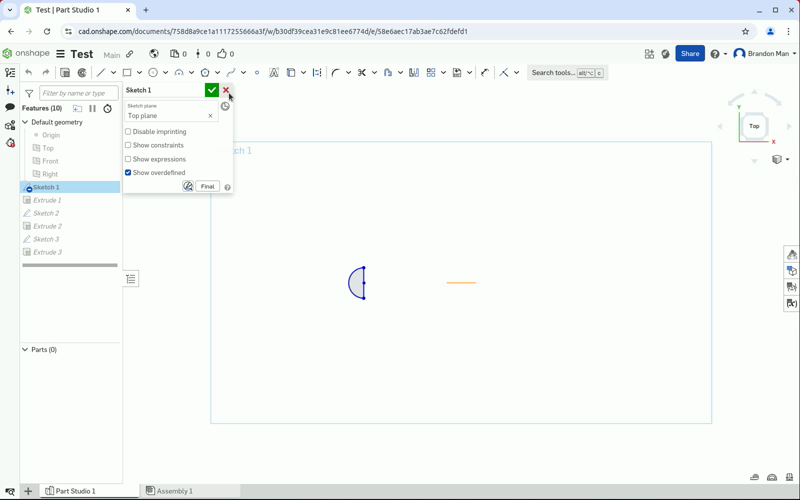
key(shift+s)
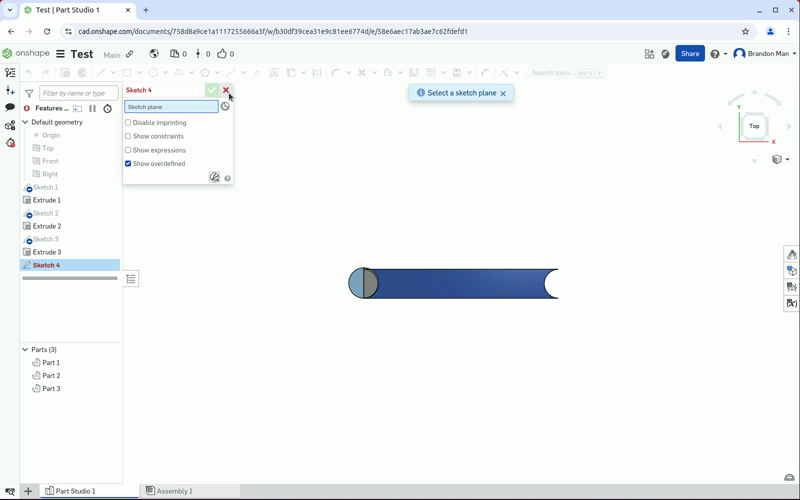
mouse_move(73, 150)
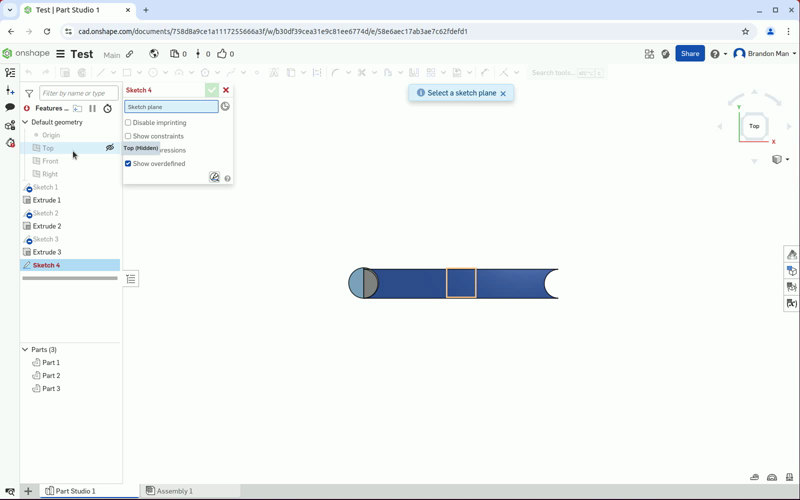
click(73, 150)
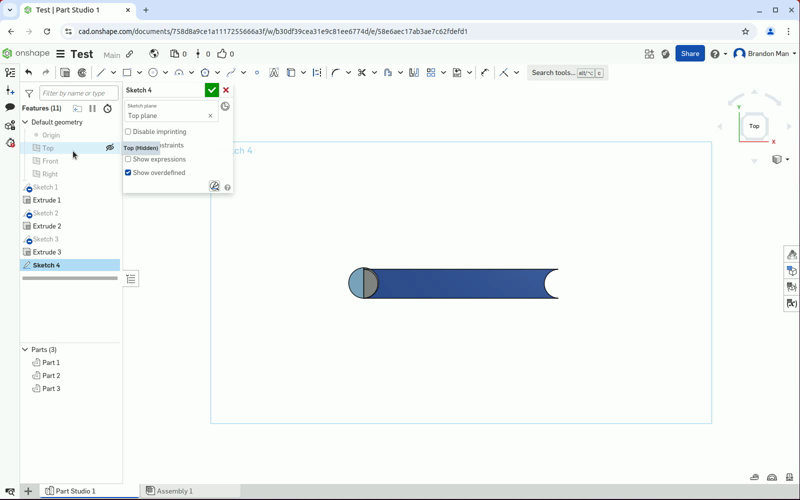
mouse_move(73, 352)
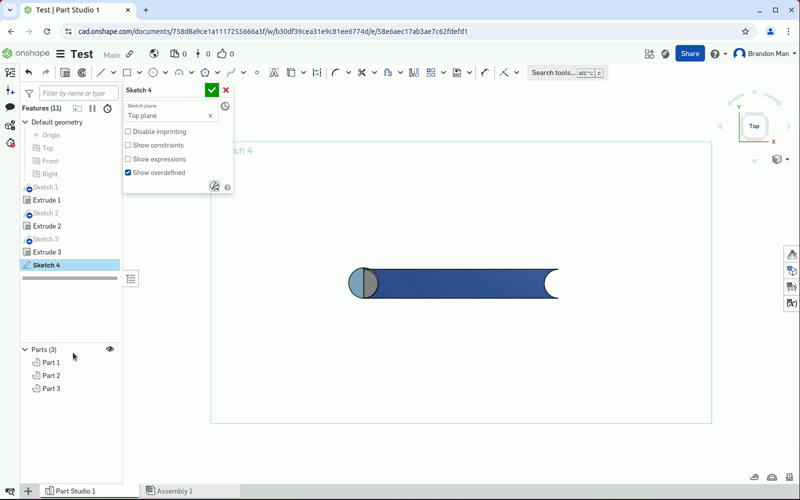
key(y)
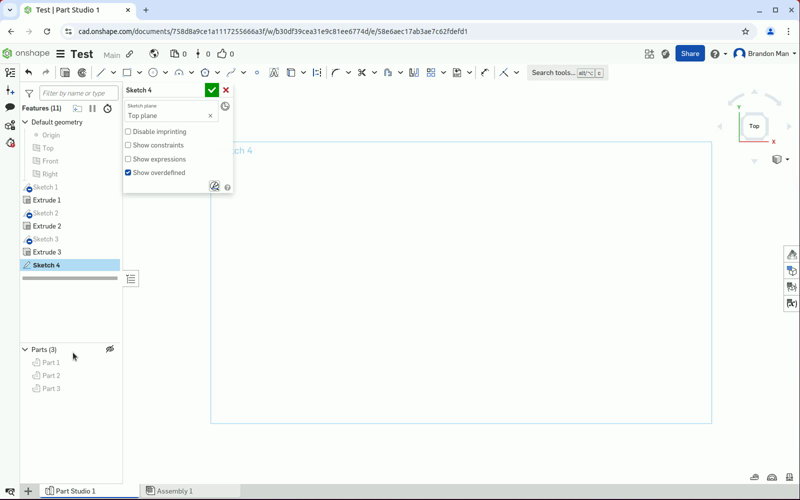
key(l)
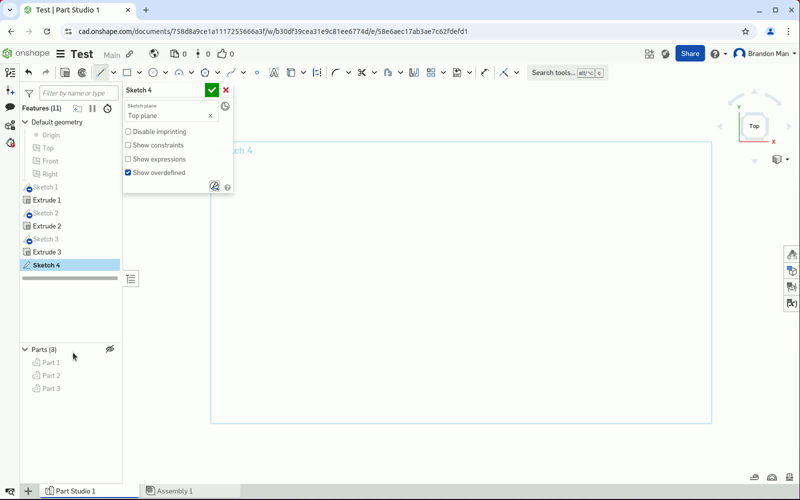
key_down(shift)
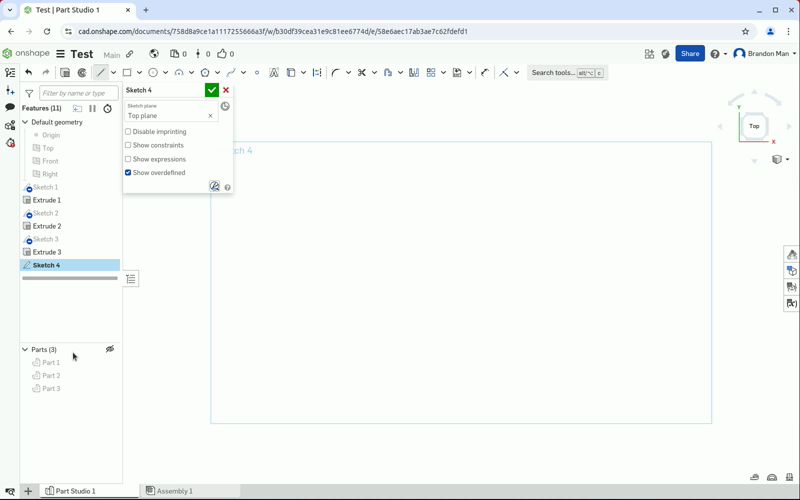
mouse_move(558, 298)
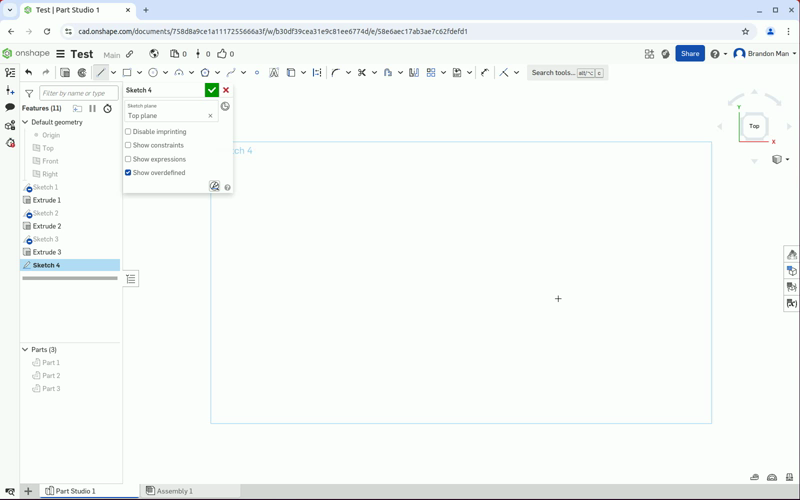
click(558, 298)
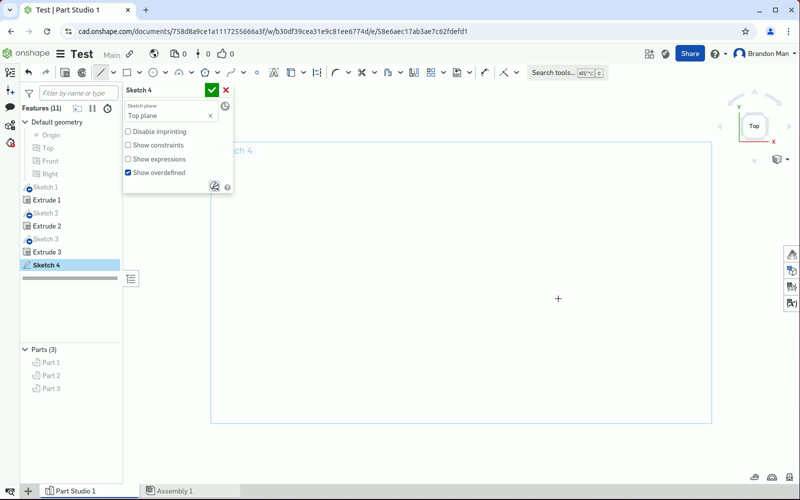
key_up(shift)
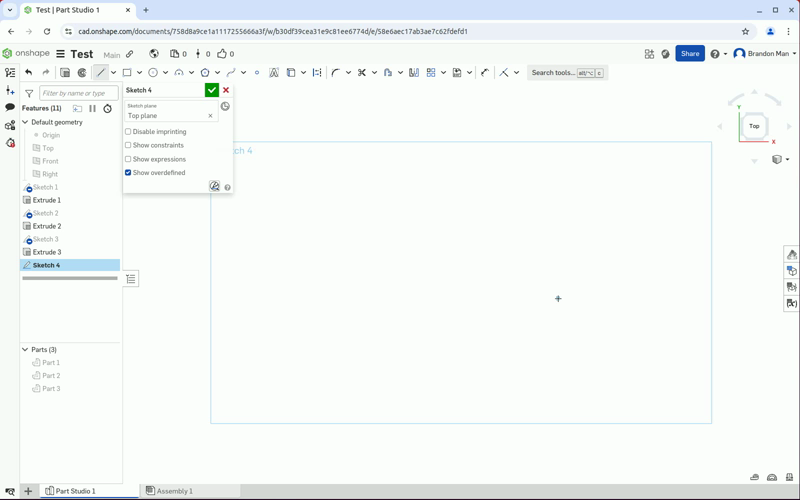
key_down(shift)
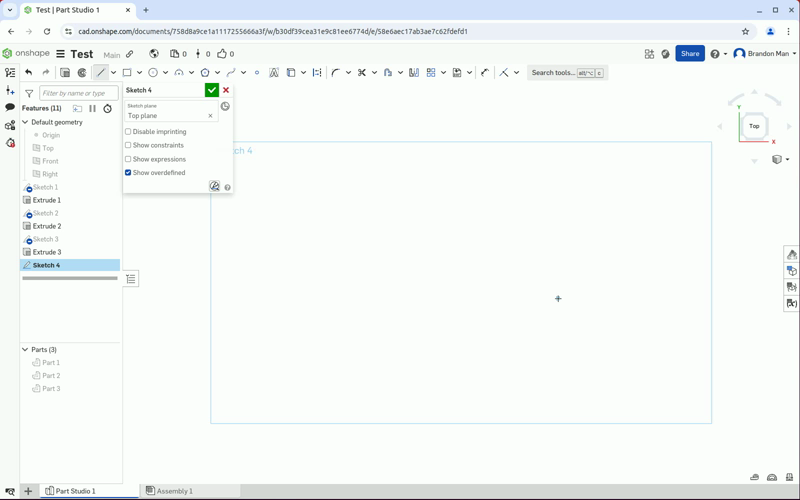
mouse_move(588, 298)
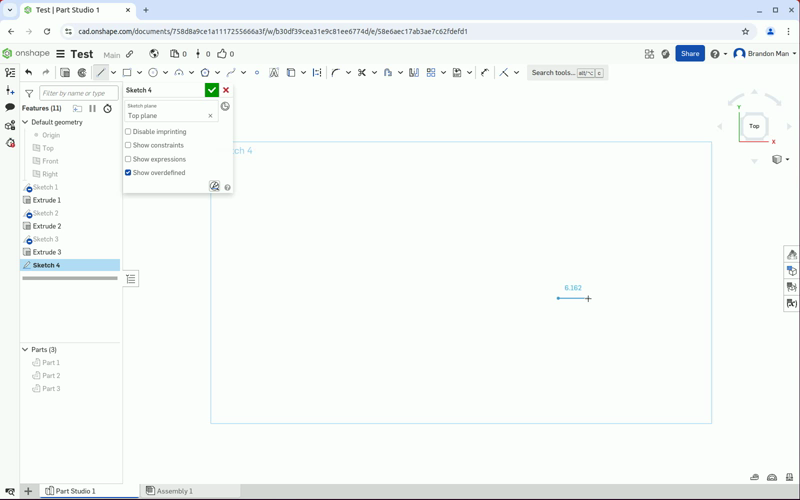
mouse_move(558, 267)
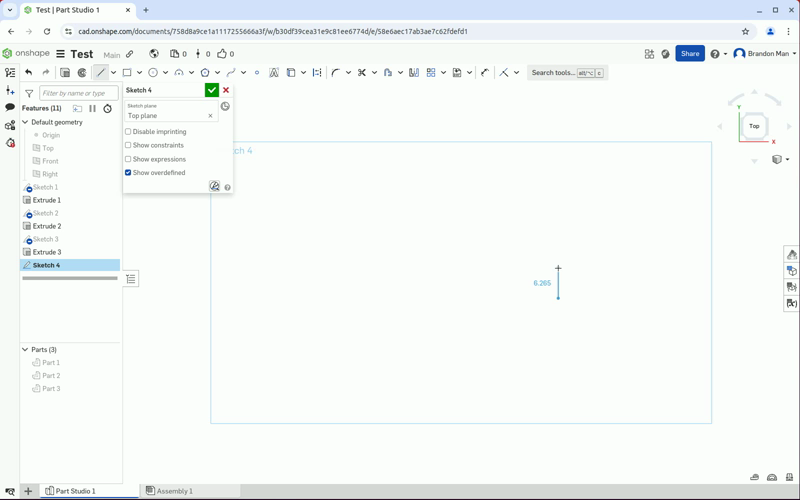
click(558, 267)
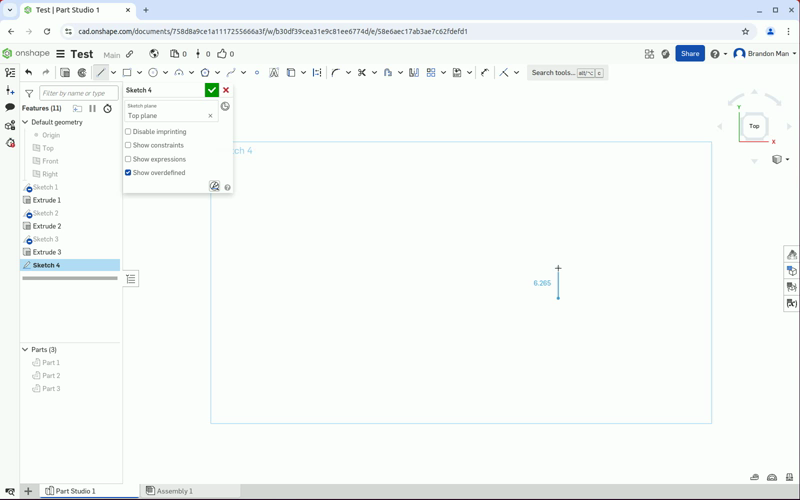
key_up(shift)
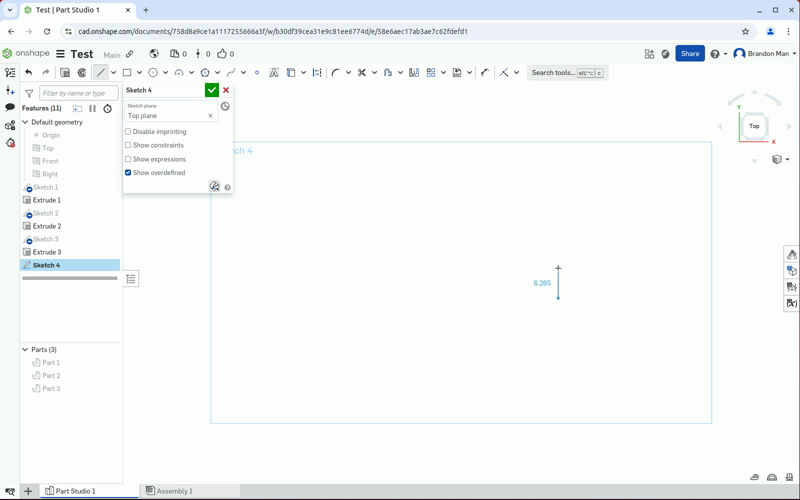
key(esc)
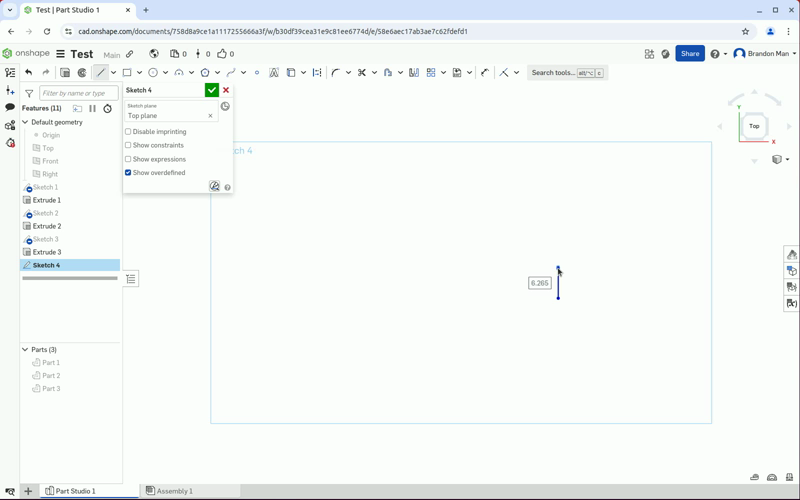
key(a)
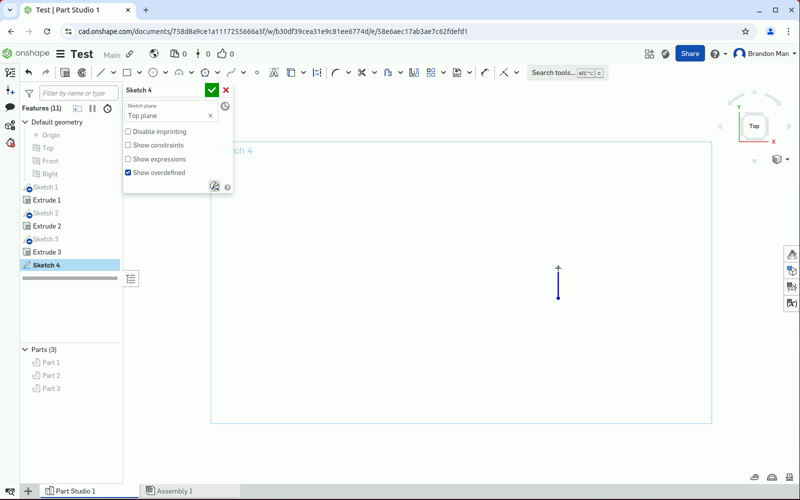
mouse_move(558, 267)
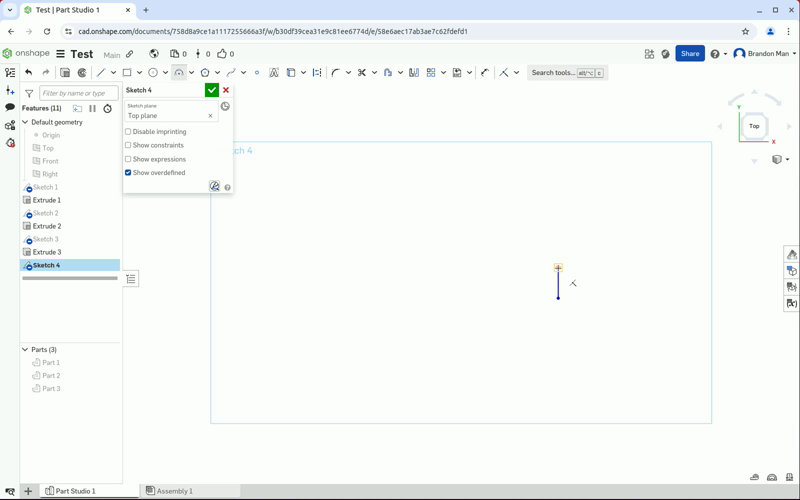
click(558, 267)
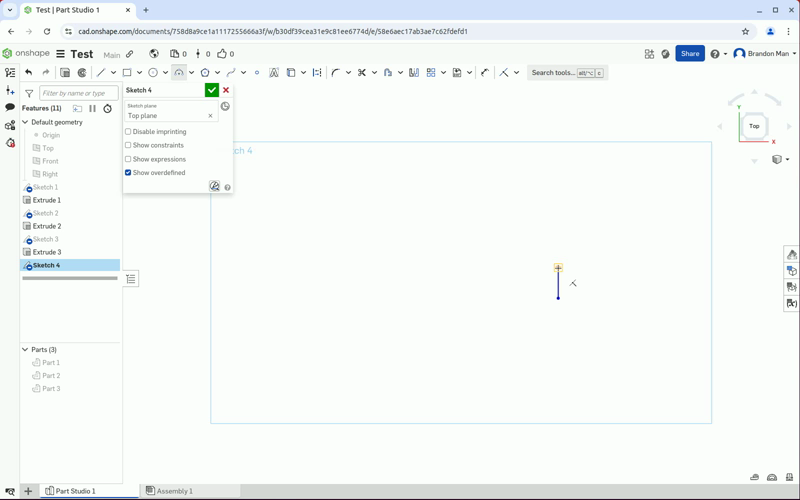
mouse_move(558, 298)
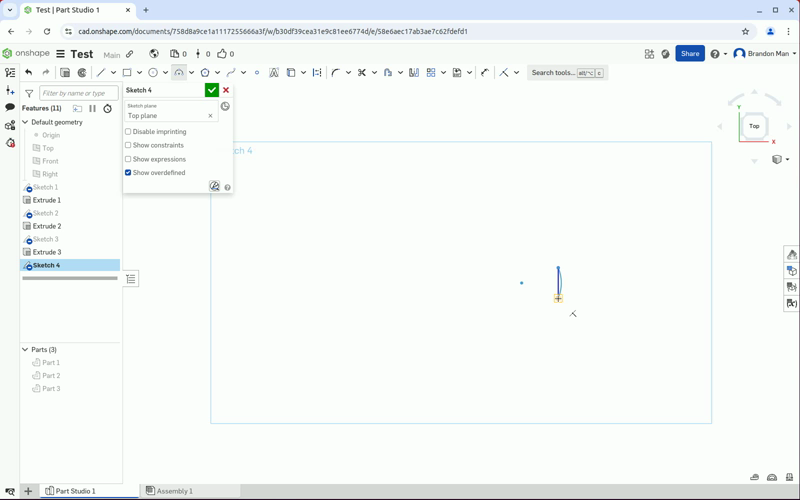
click(558, 298)
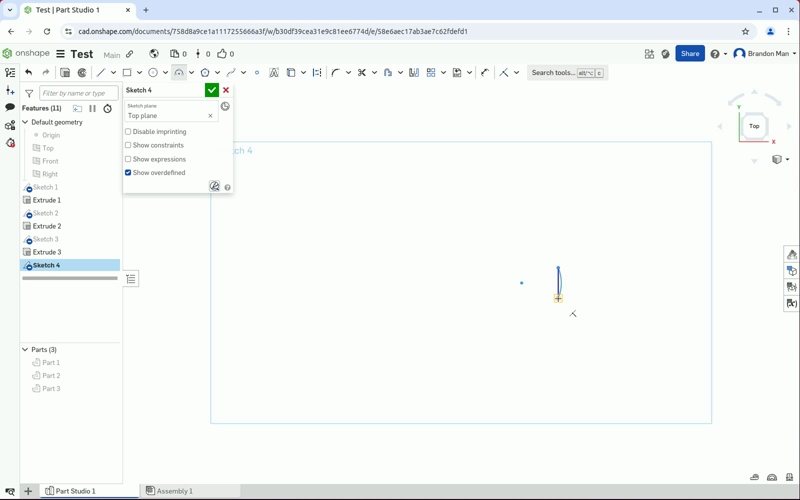
key_down(shift)
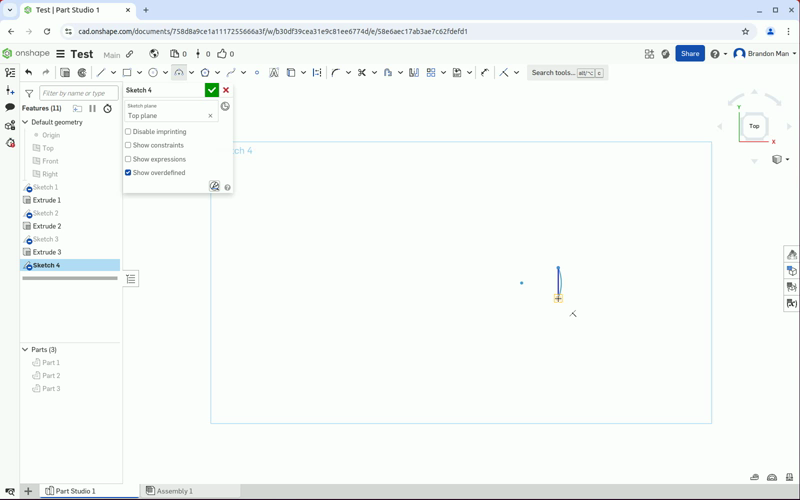
mouse_move(543, 283)
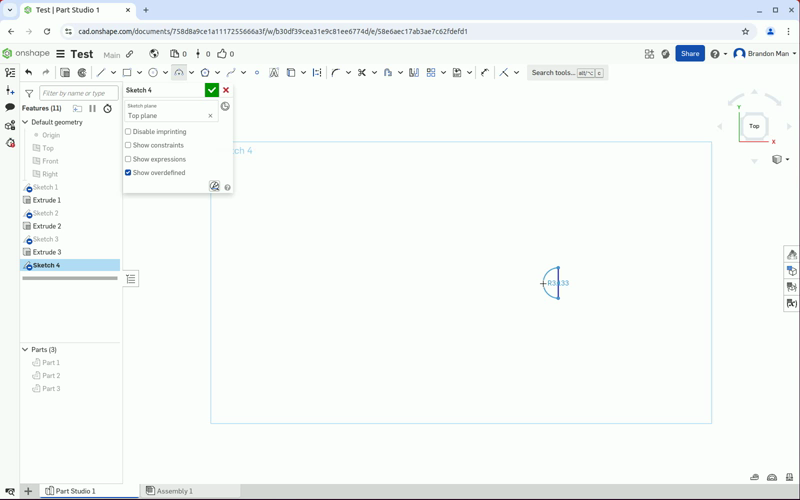
click(543, 283)
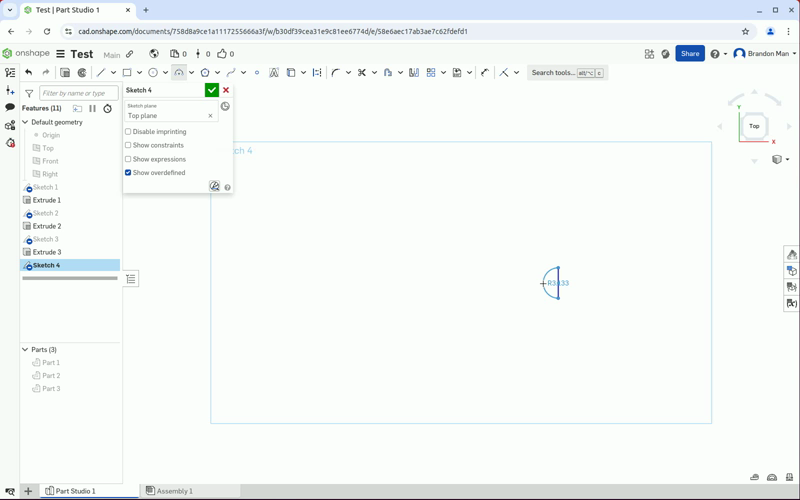
key_up(shift)
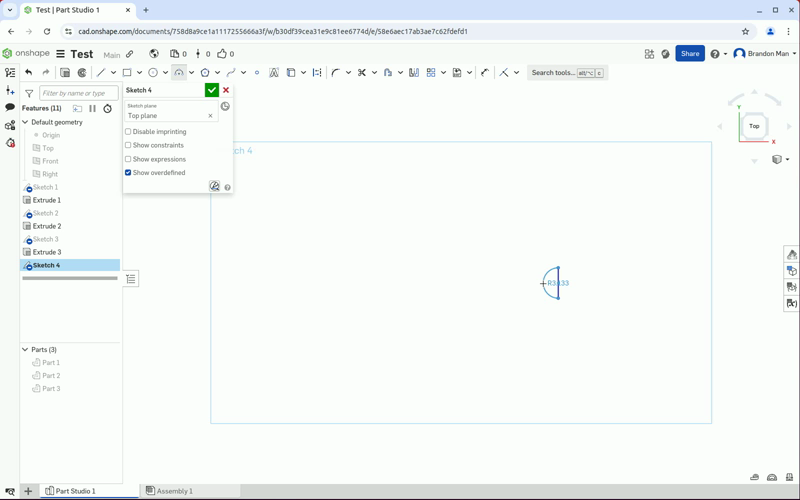
key(esc)
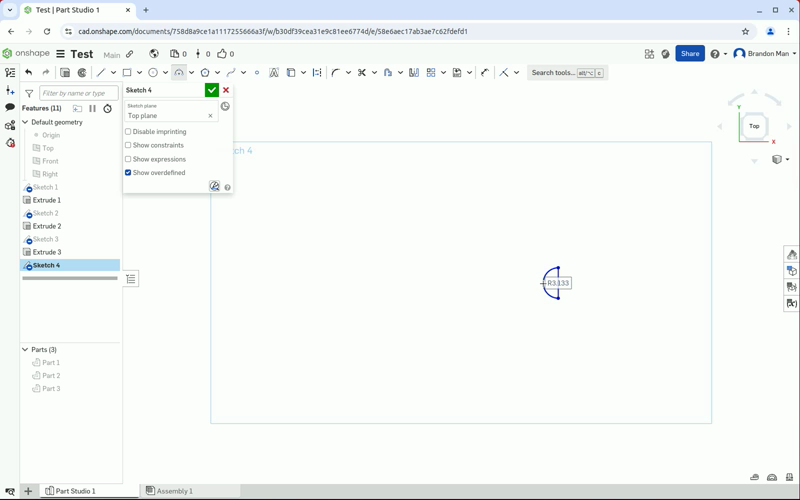
mouse_move(550, 286)
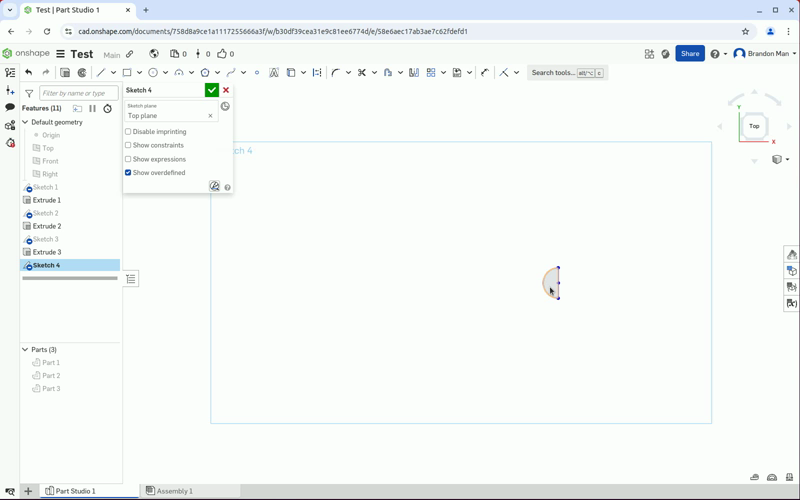
scroll(6)
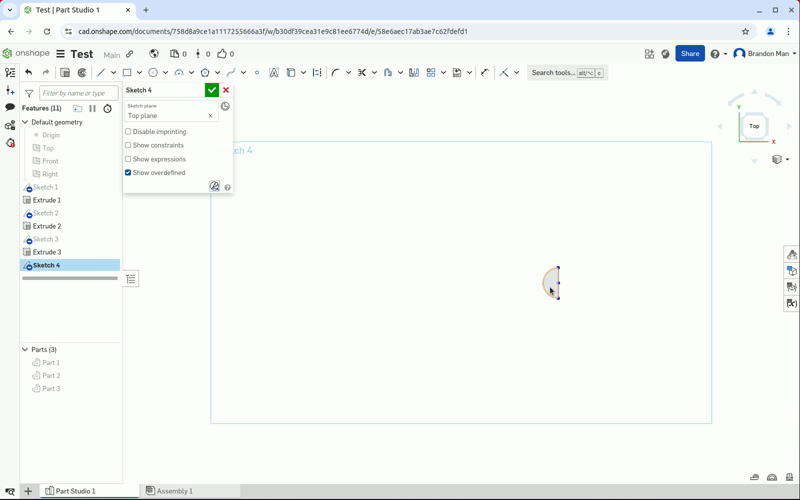
scroll(6)
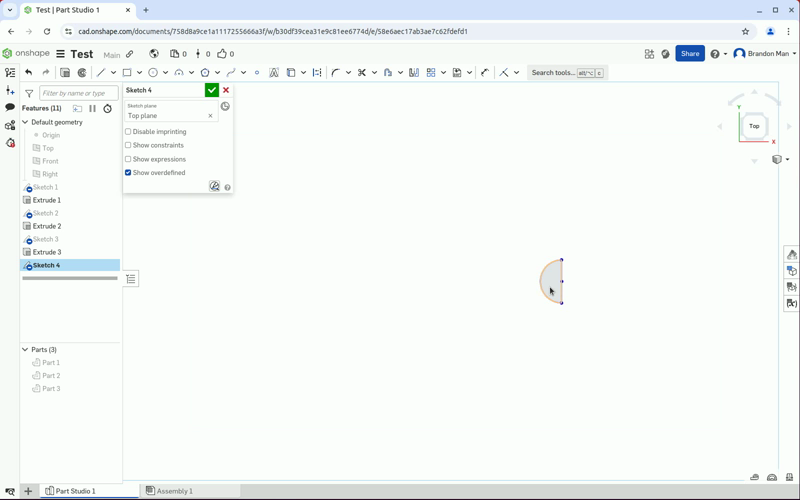
scroll(6)
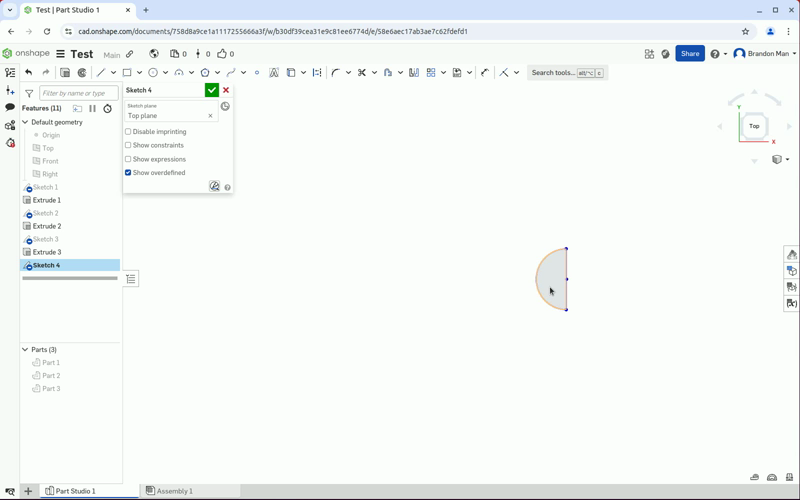
scroll(6)
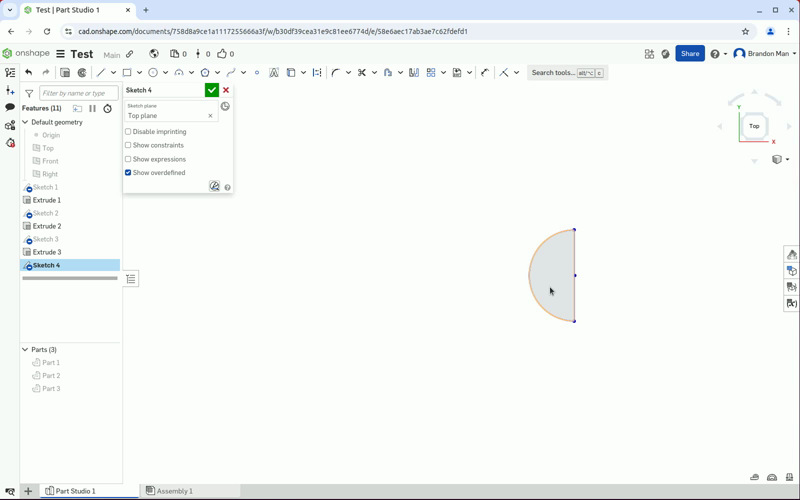
scroll(6)
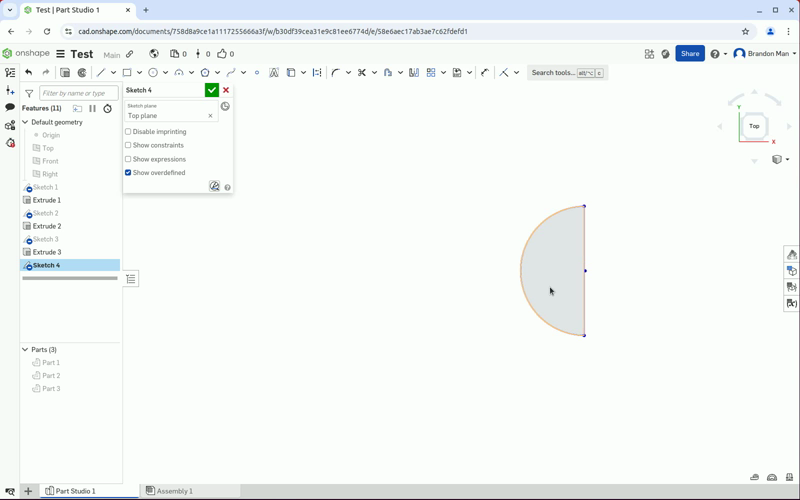
scroll(6)
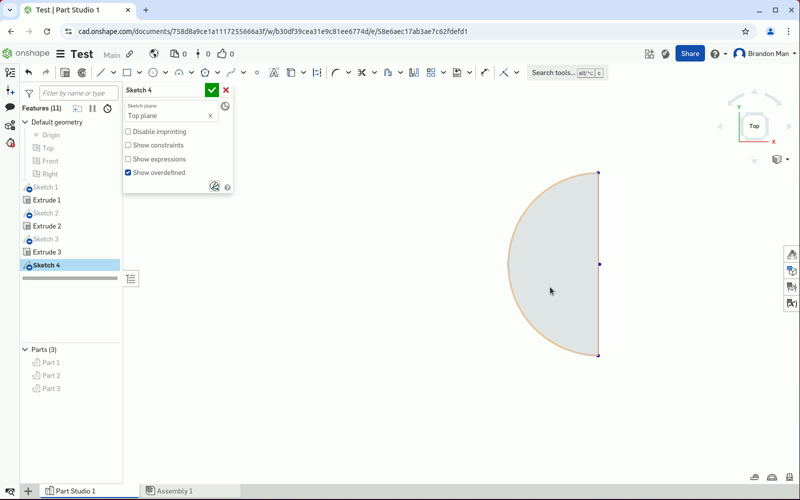
scroll(6)
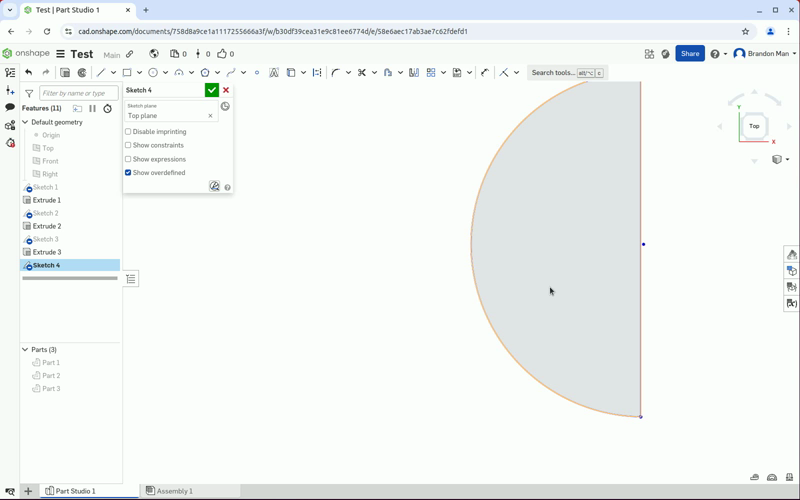
click(550, 286)
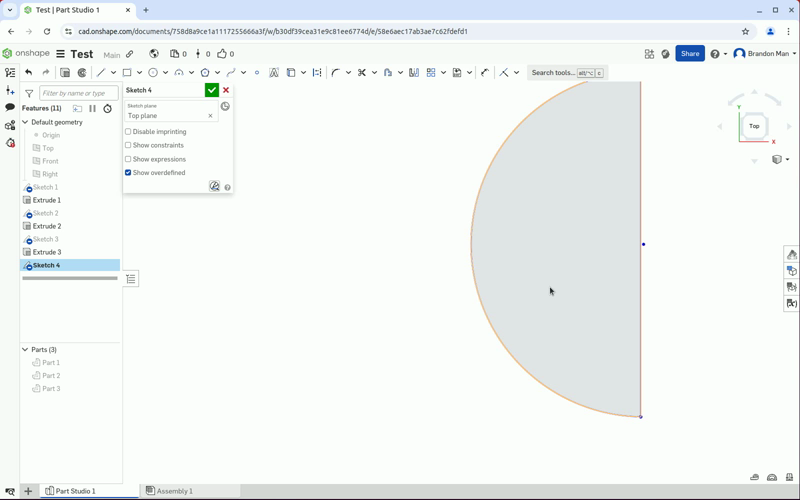
scroll(-6)
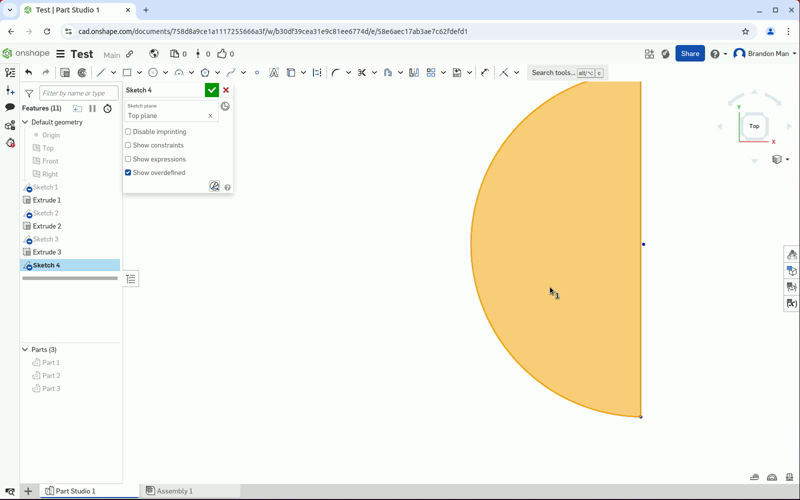
scroll(-6)
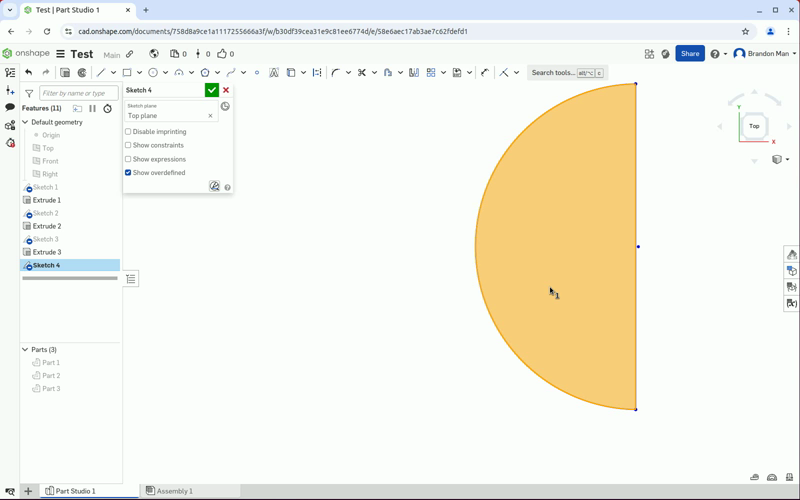
scroll(-6)
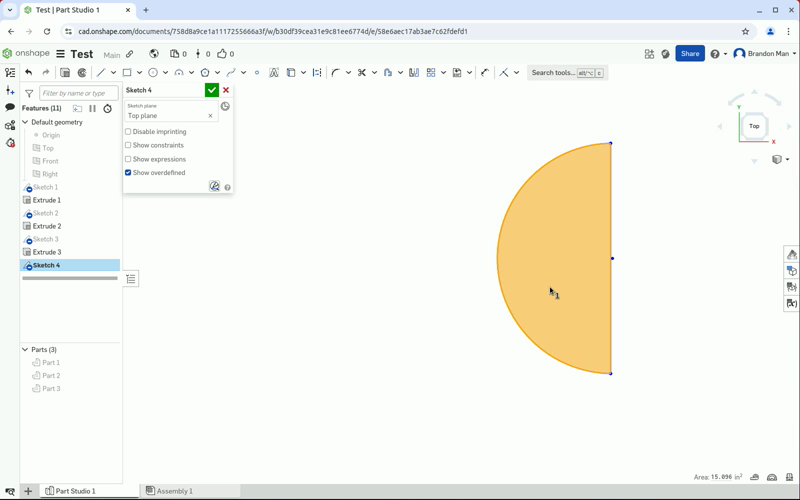
scroll(-6)
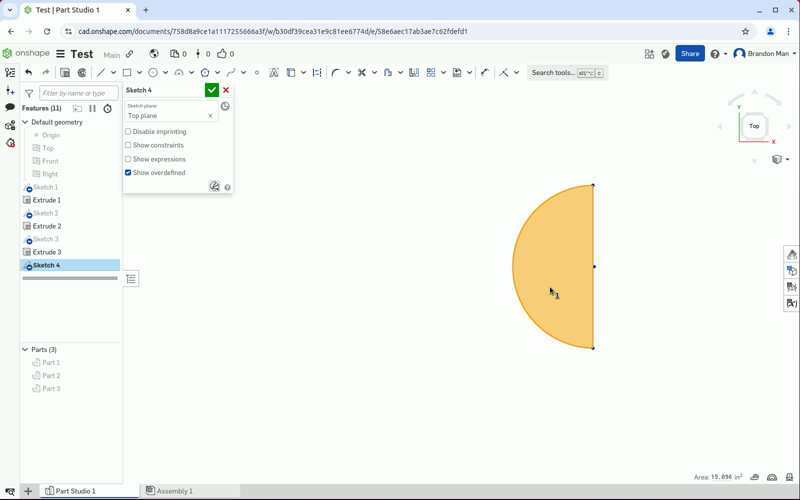
scroll(-6)
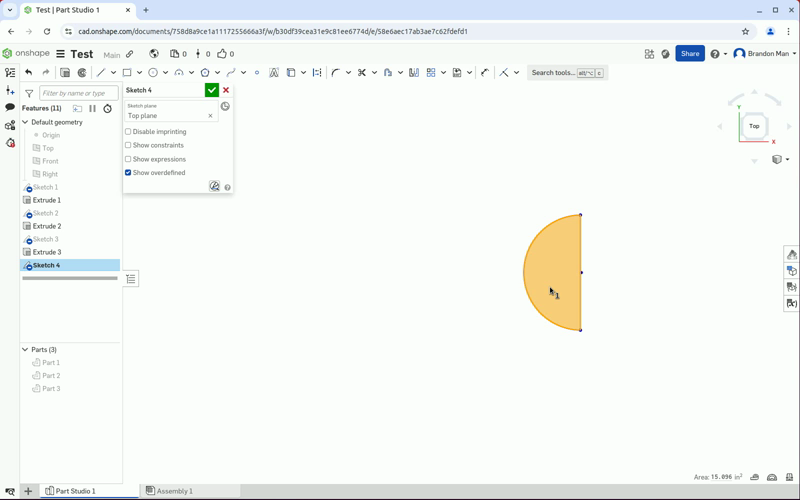
scroll(-6)
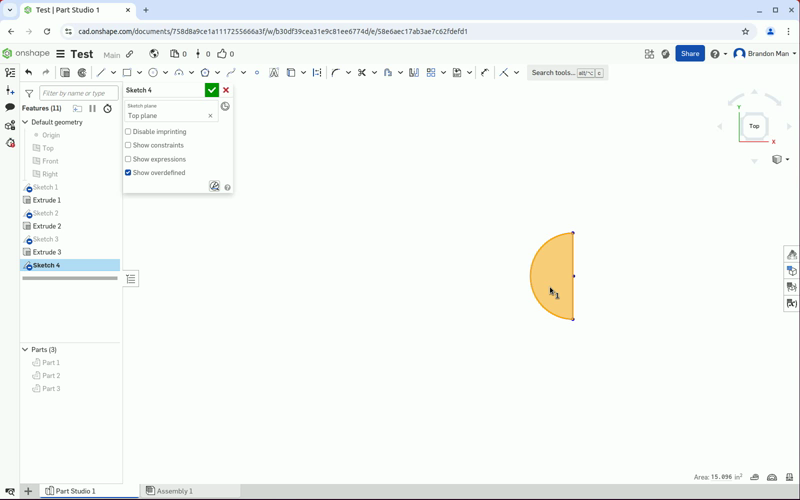
scroll(-6)
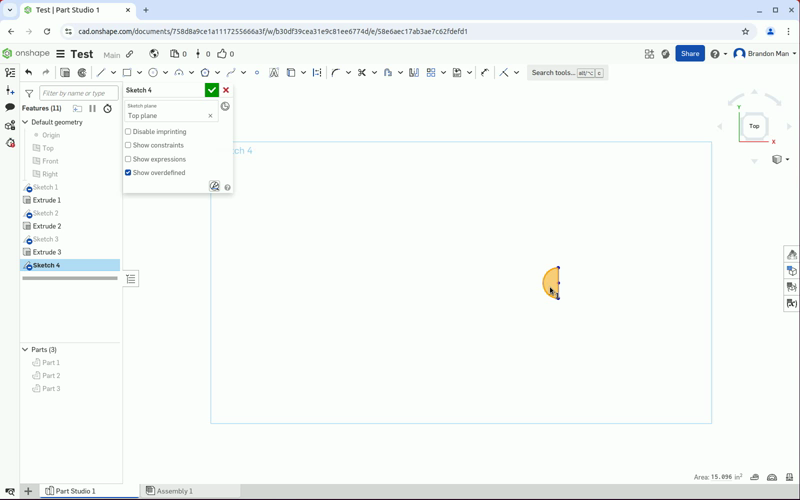
mouse_move(73, 352)
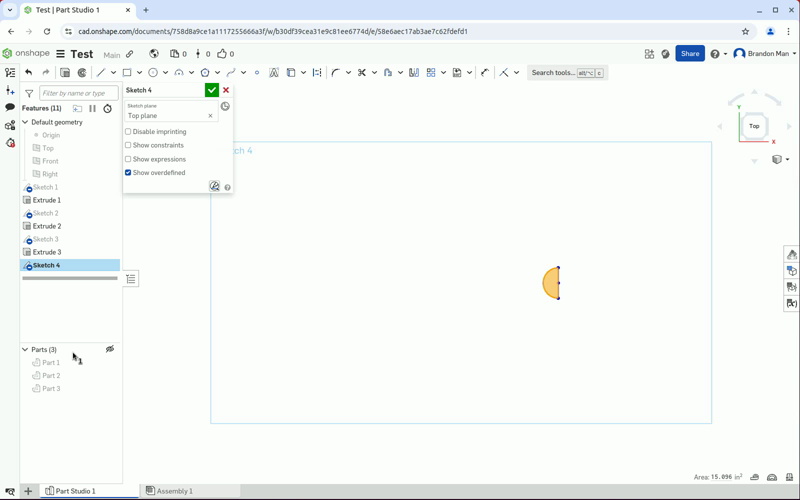
key(shift+y)
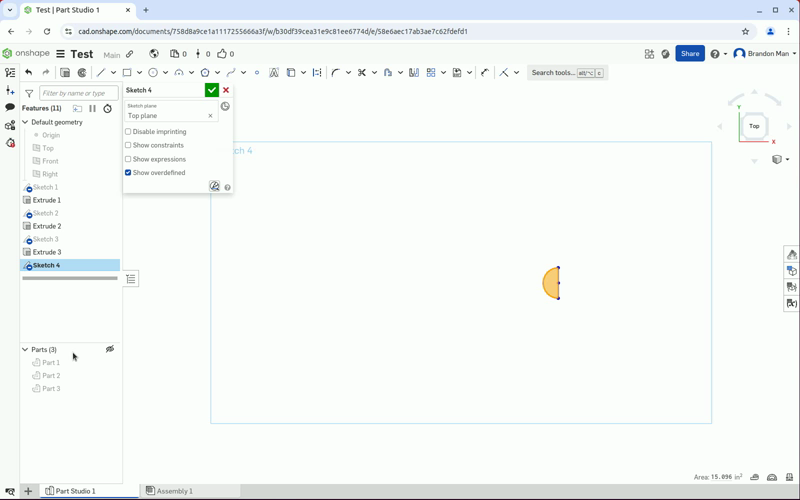
key(shift+e)
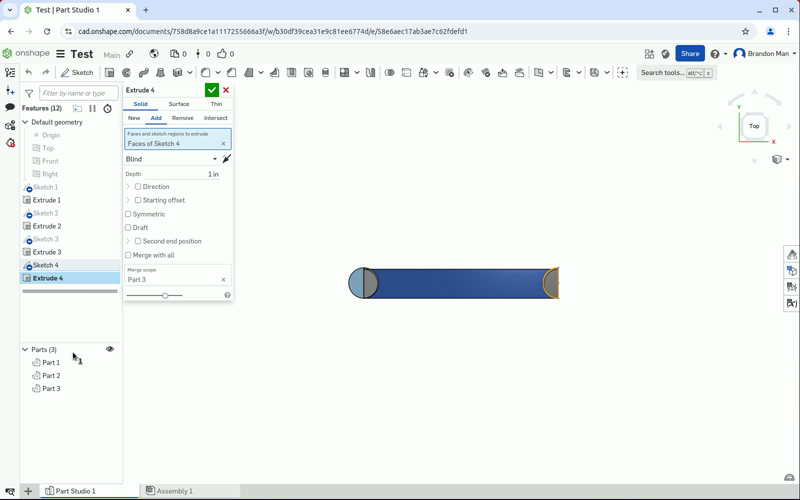
mouse_move(143, 106)
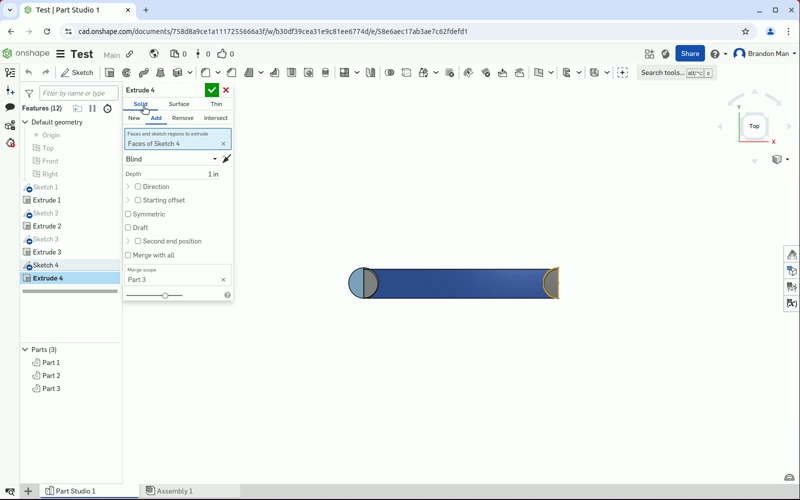
click(143, 106)
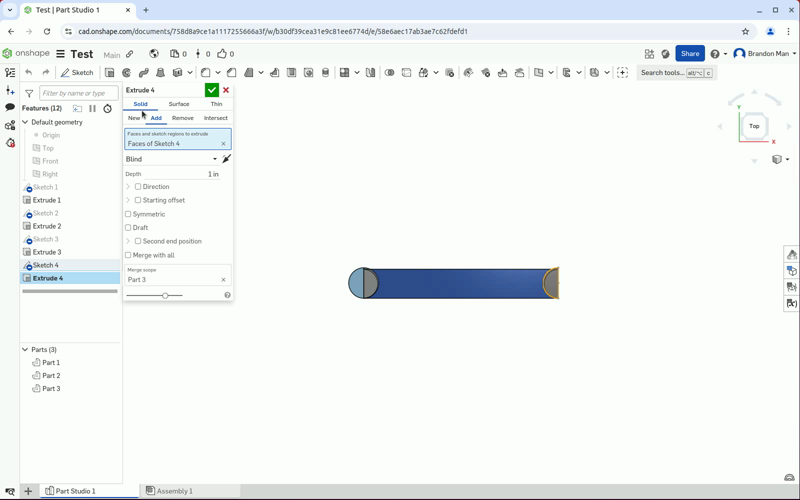
mouse_move(137, 120)
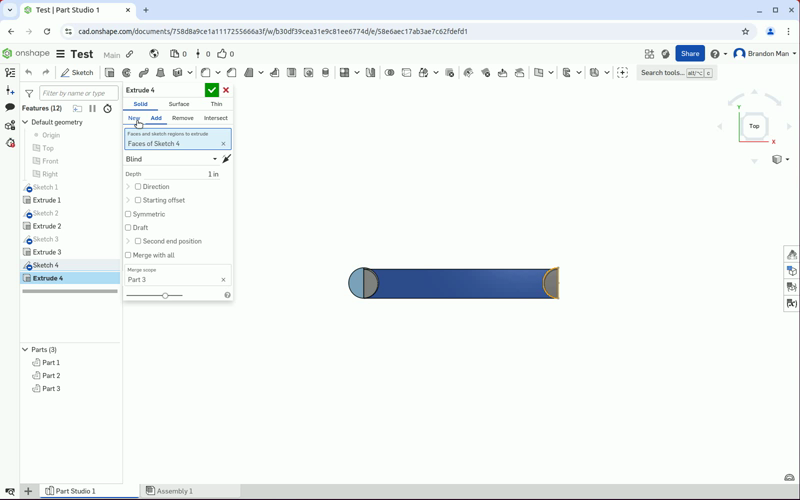
click(137, 120)
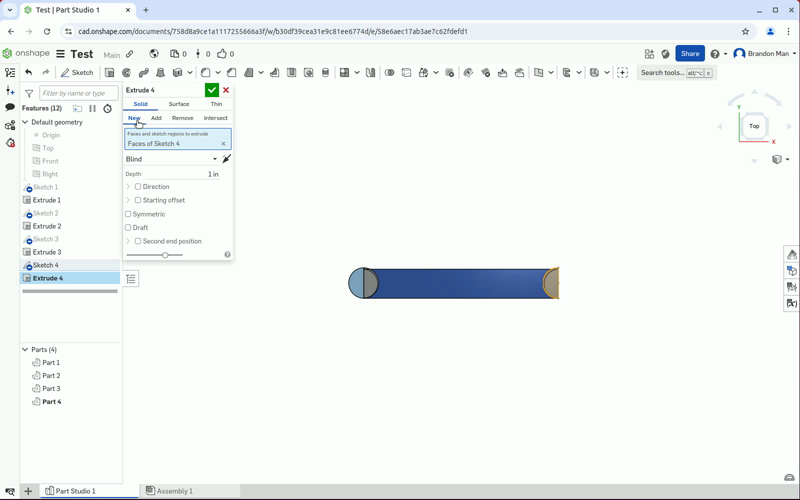
key(tab, 4)
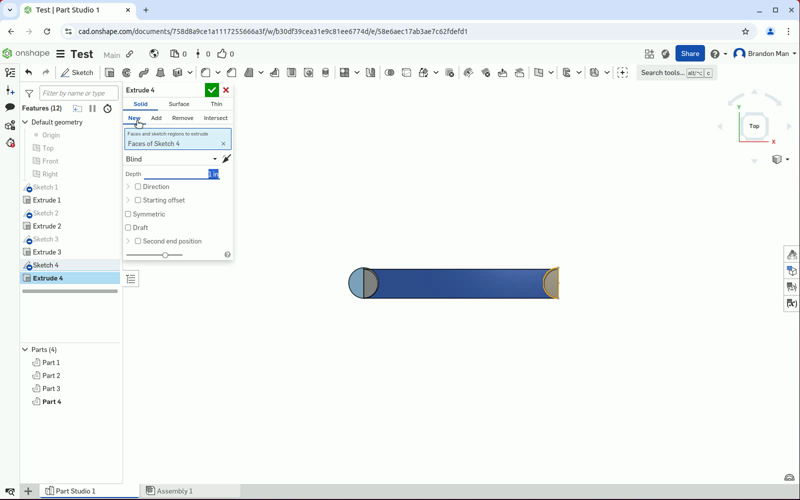
text(1.926)
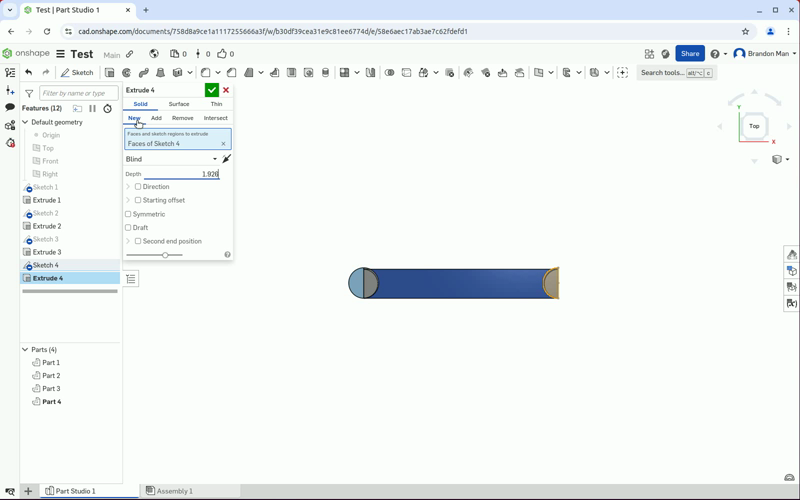
key(enter)
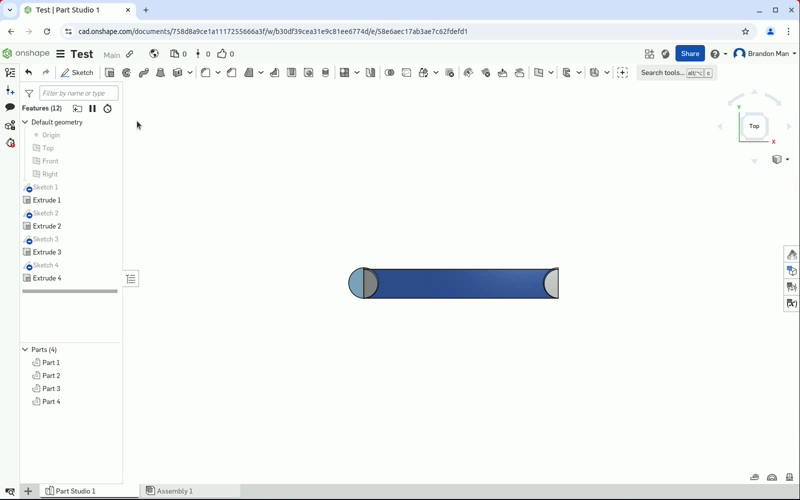
key(shift+h)
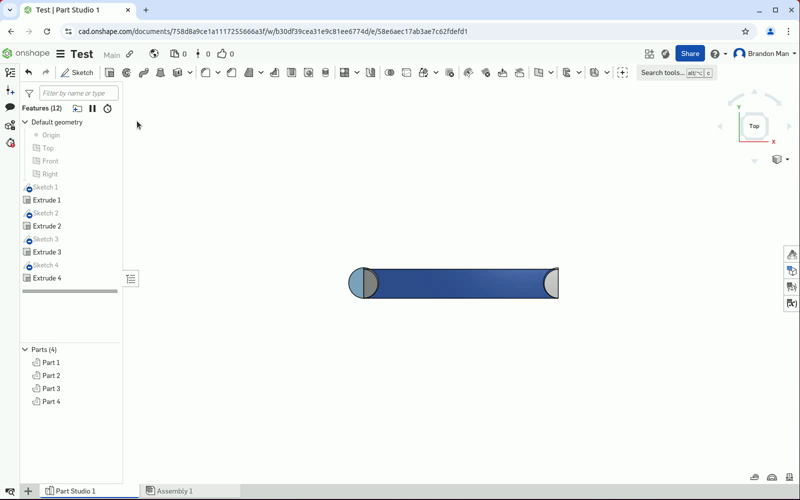
key(shift+h)
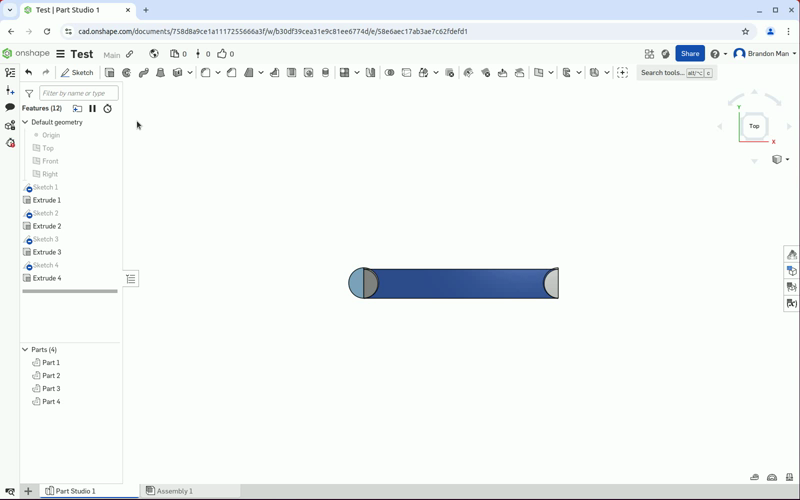
mouse_move(73, 189)
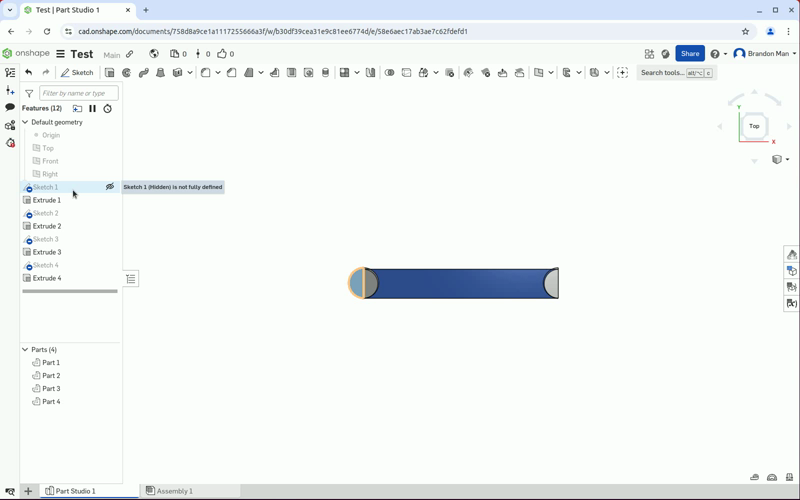
click(73, 189)
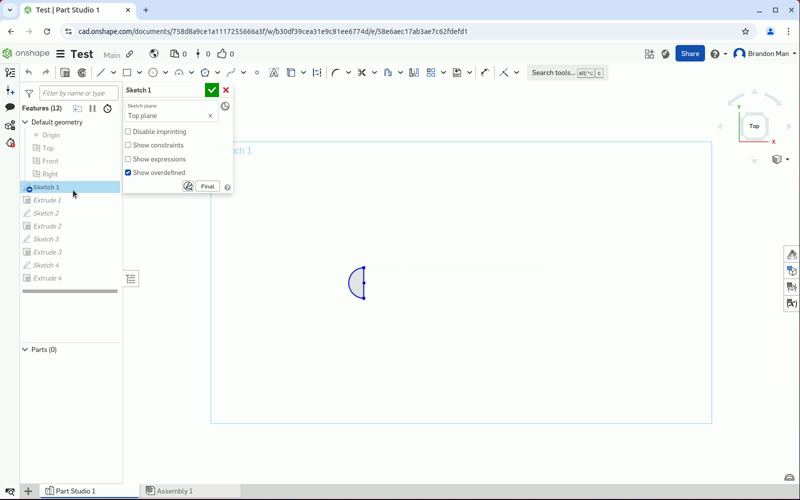
mouse_move(229, 92)
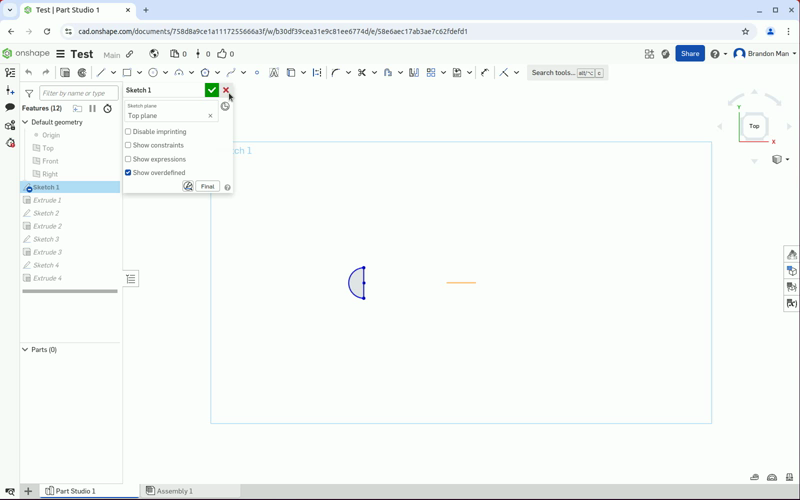
click(229, 92)
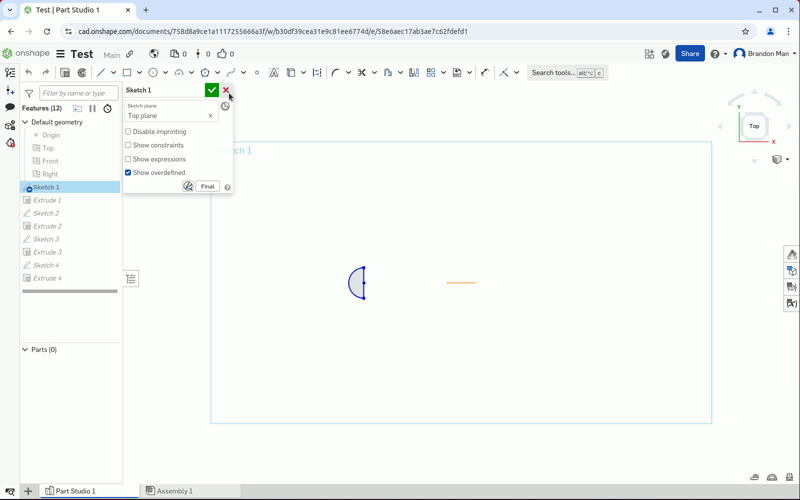
key(shift+s)
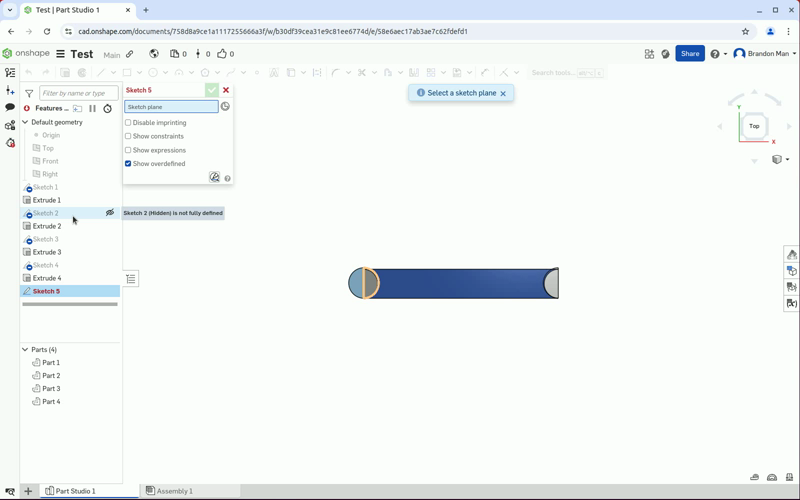
scroll(3)
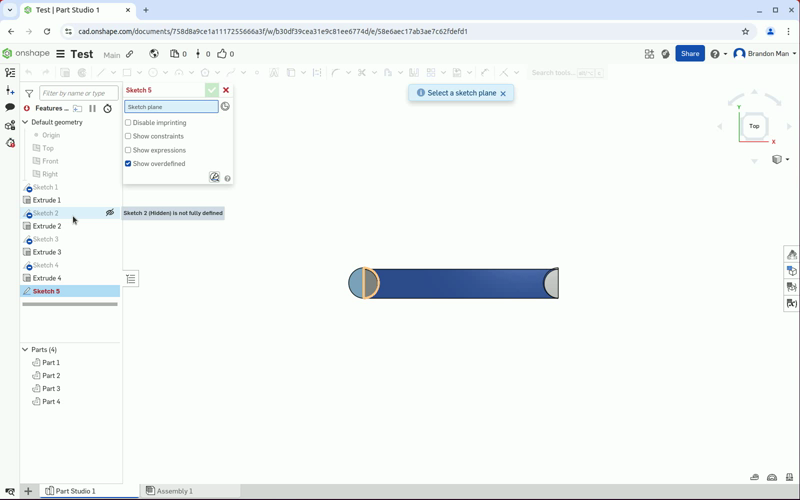
mouse_move(73, 150)
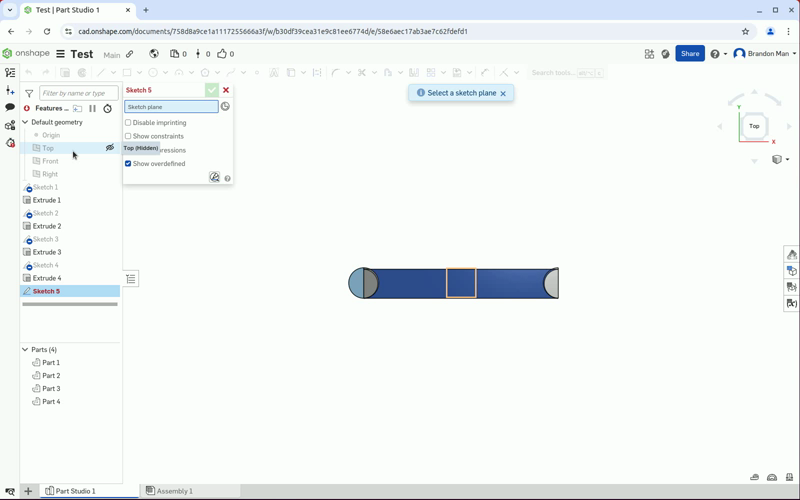
click(73, 150)
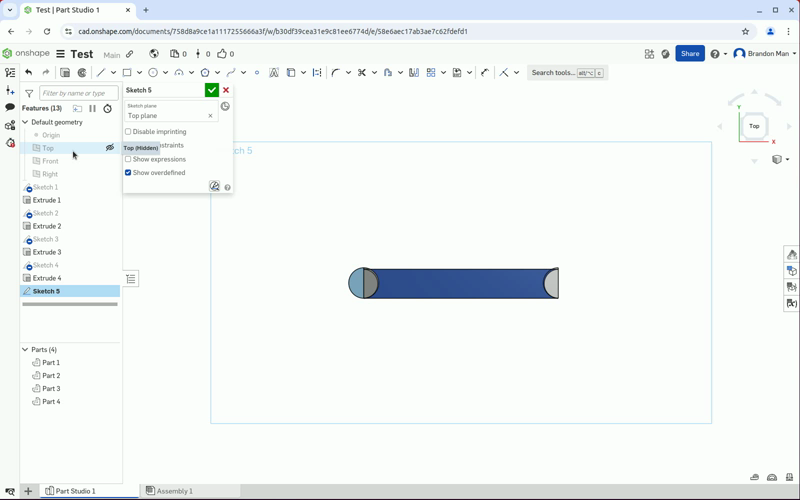
mouse_move(73, 352)
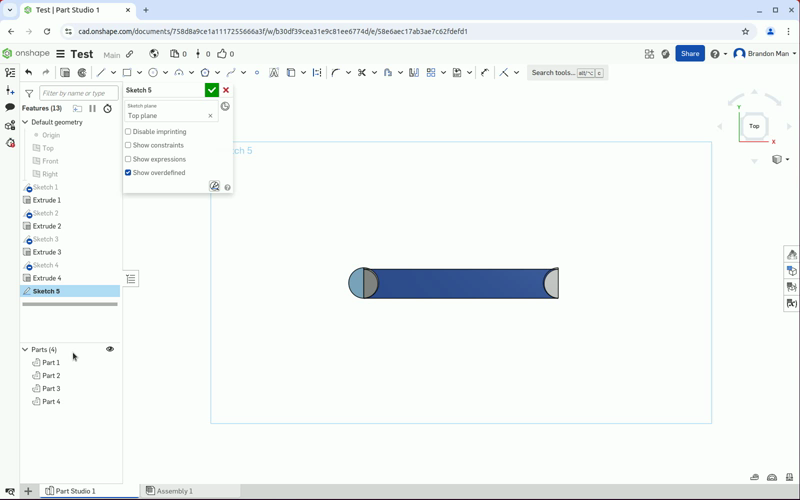
key(y)
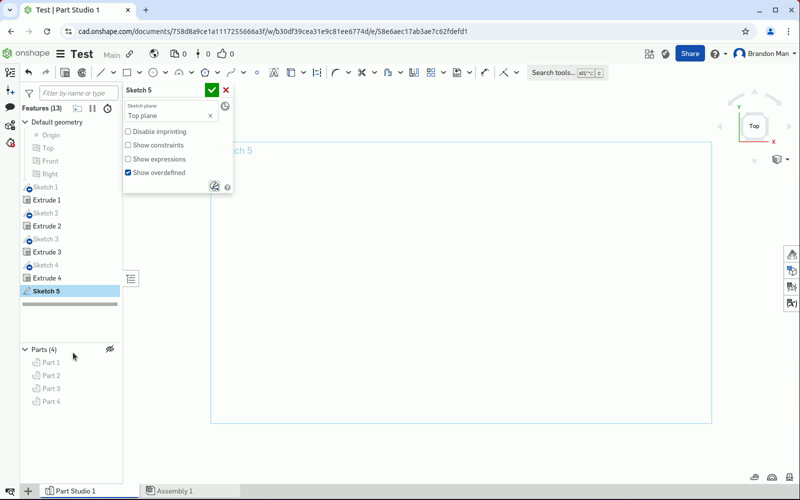
key(a)
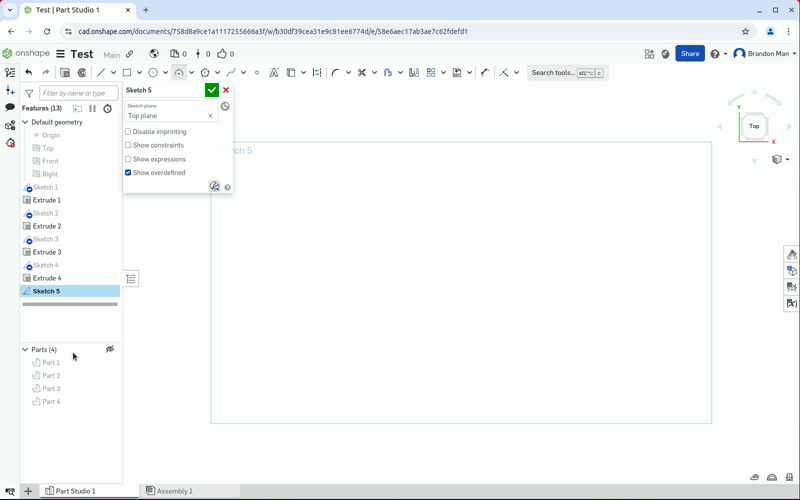
key_down(shift)
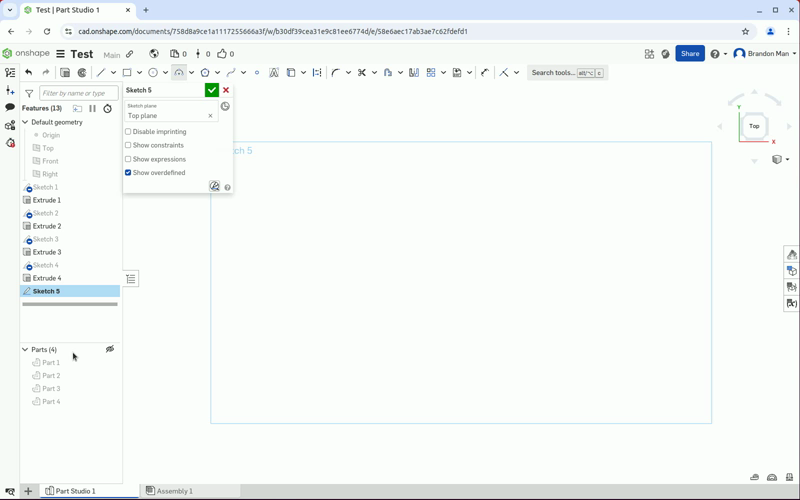
mouse_move(558, 298)
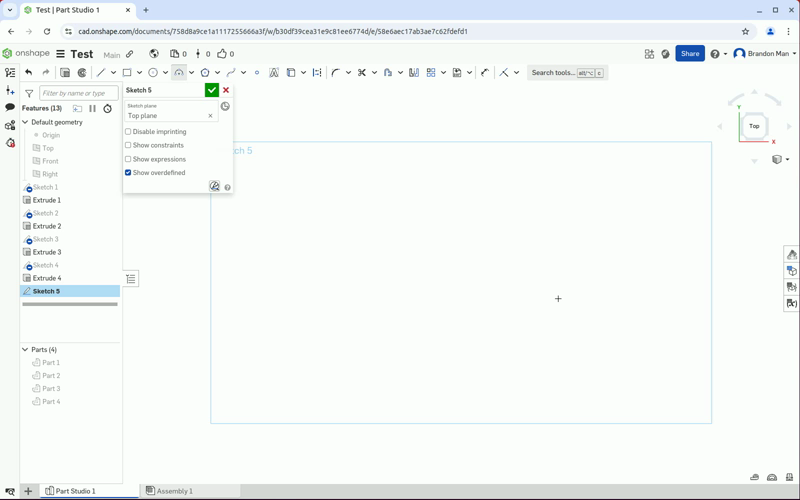
click(558, 298)
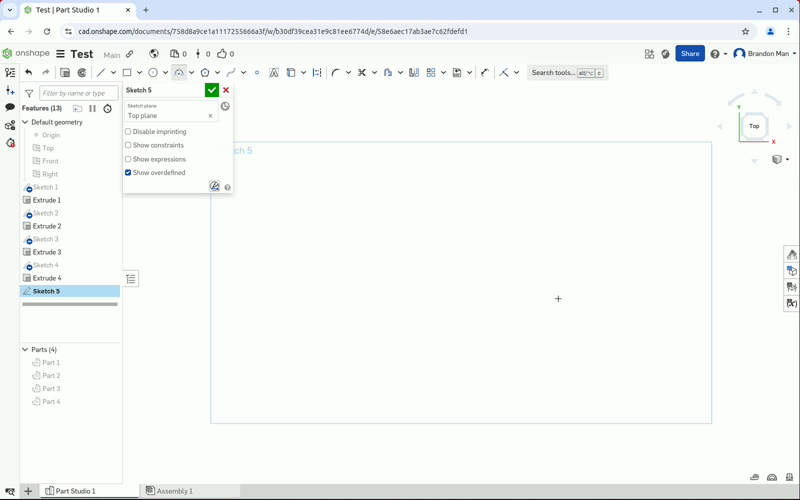
key_up(shift)
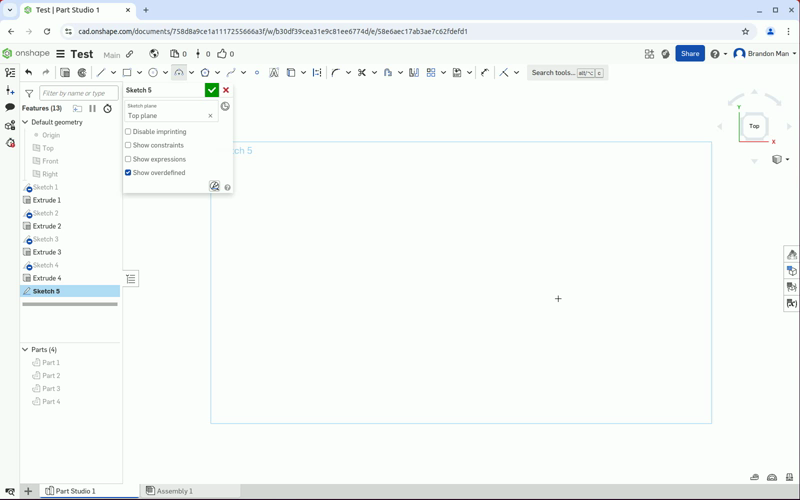
key_down(shift)
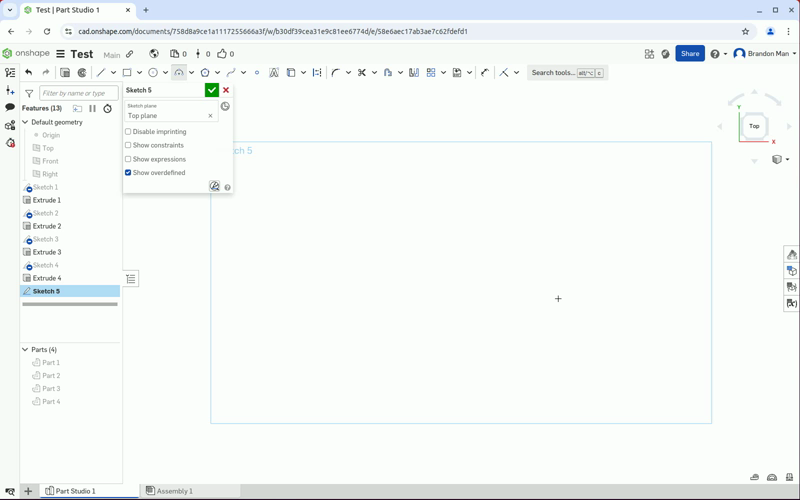
mouse_move(558, 267)
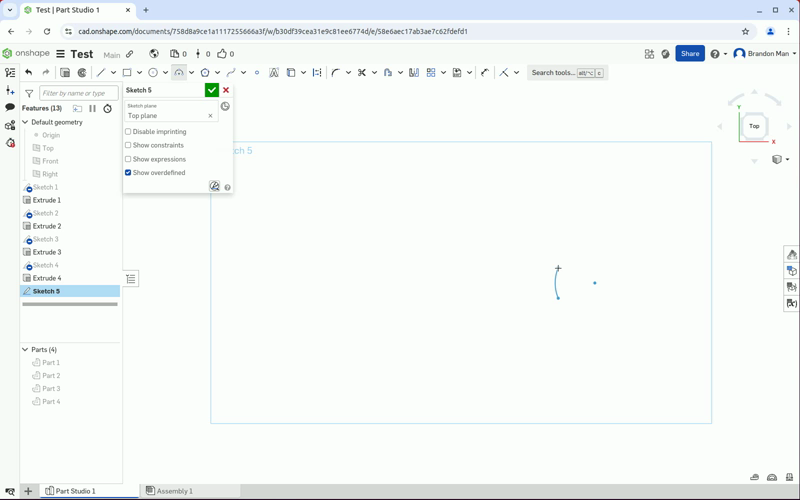
click(558, 267)
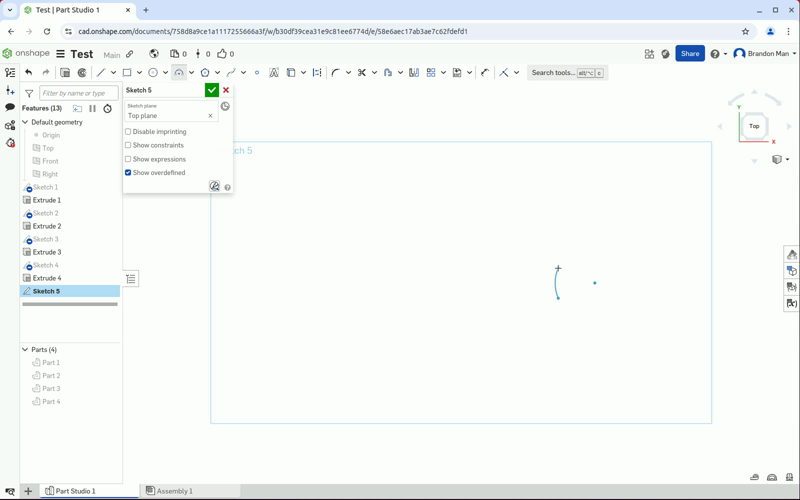
mouse_move(573, 283)
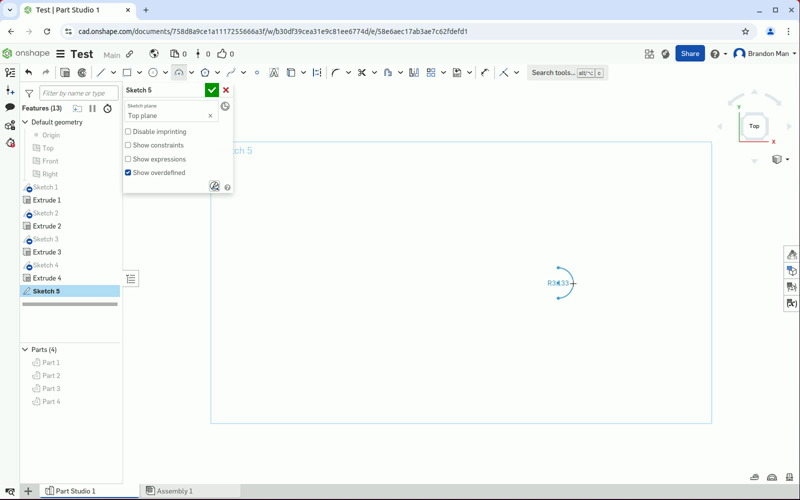
click(573, 283)
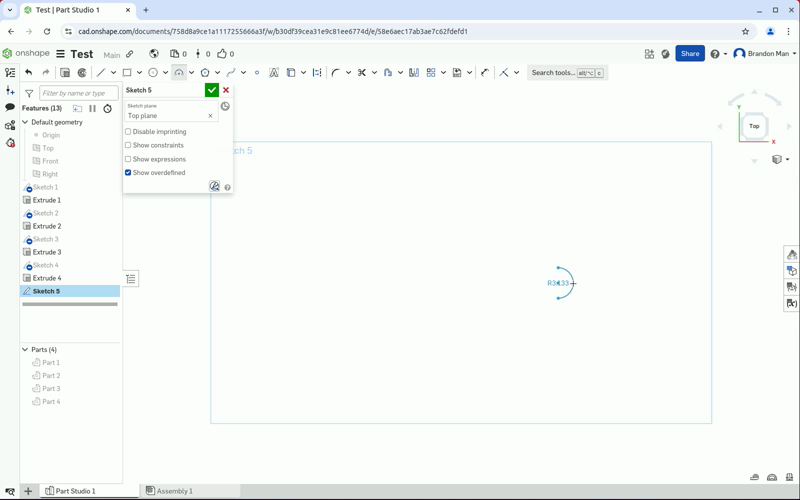
key_up(shift)
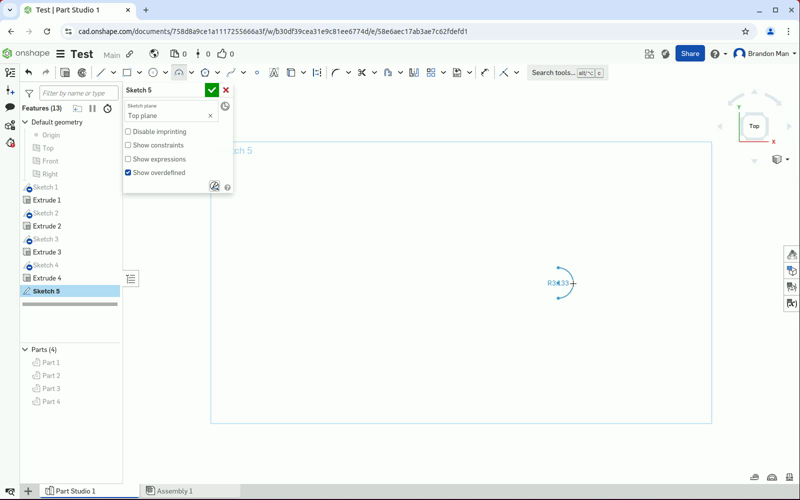
key(esc)
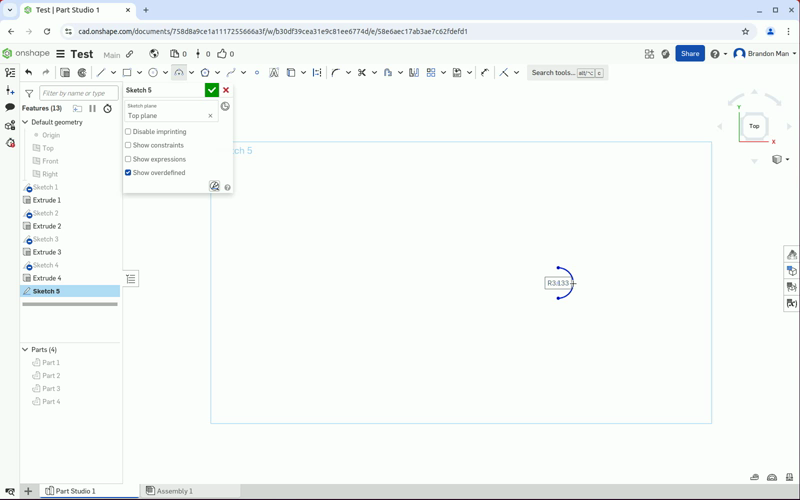
key(l)
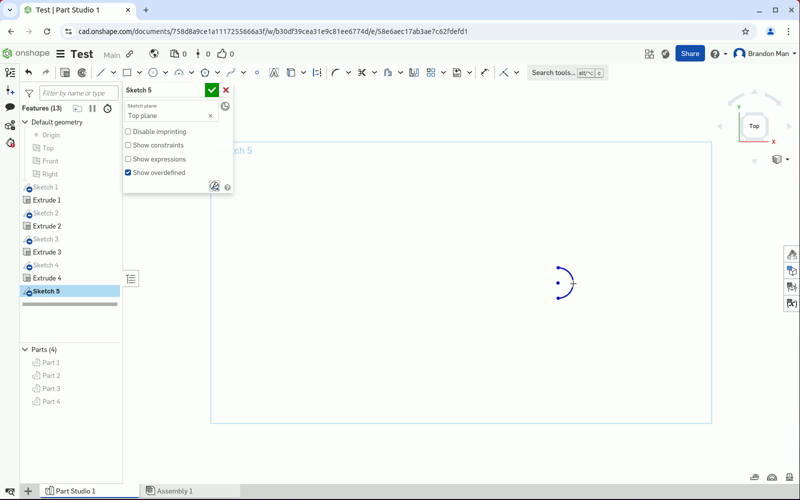
mouse_move(558, 267)
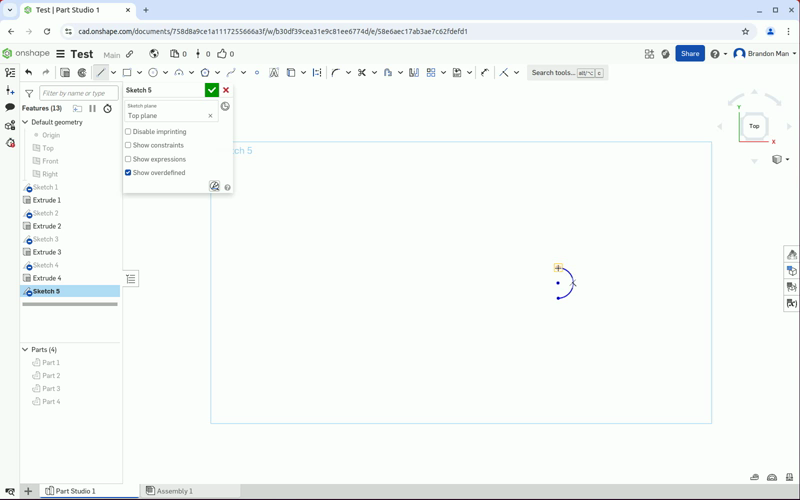
click(558, 267)
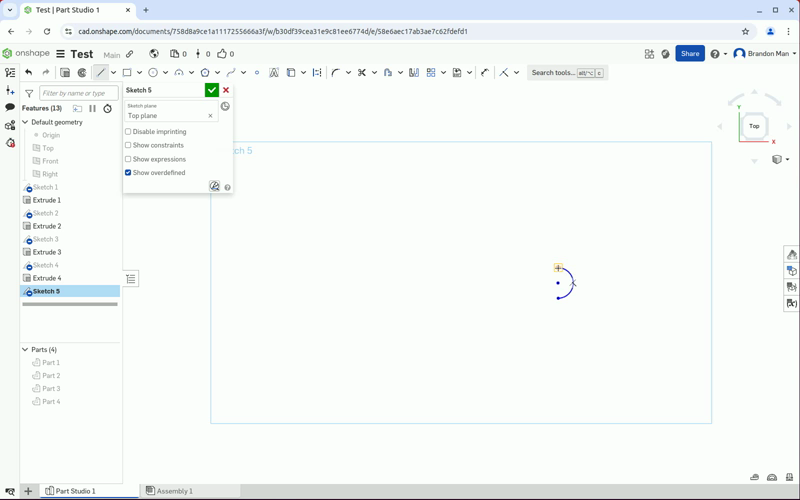
mouse_move(588, 267)
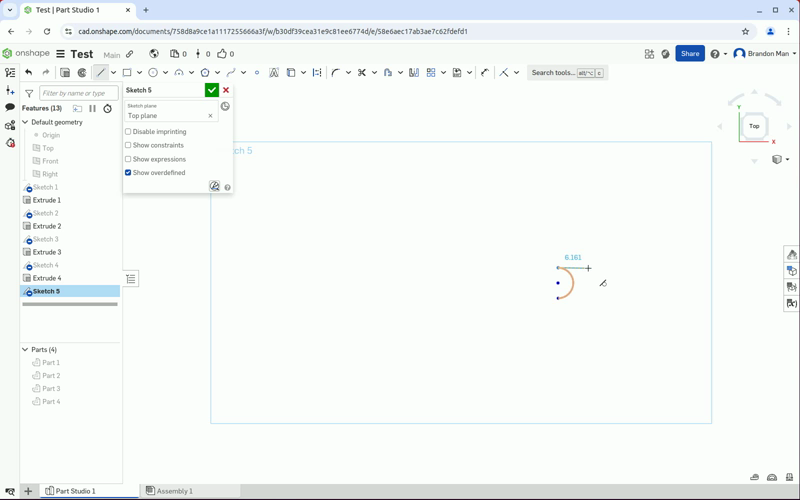
key_down(shift)
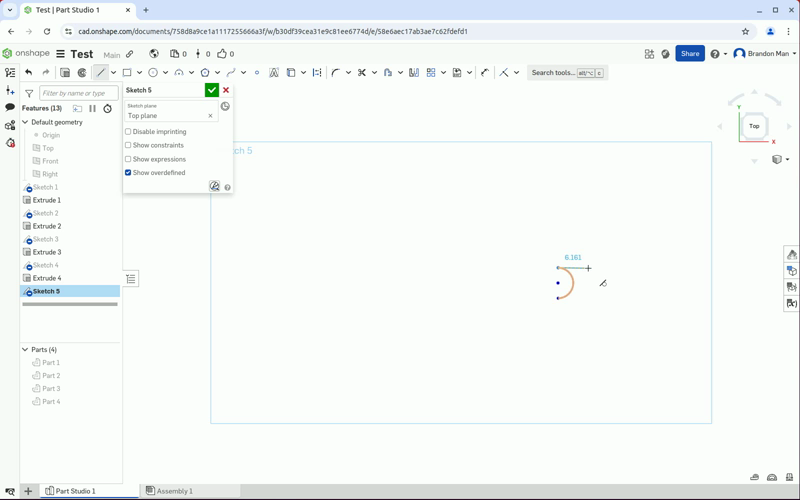
mouse_move(558, 298)
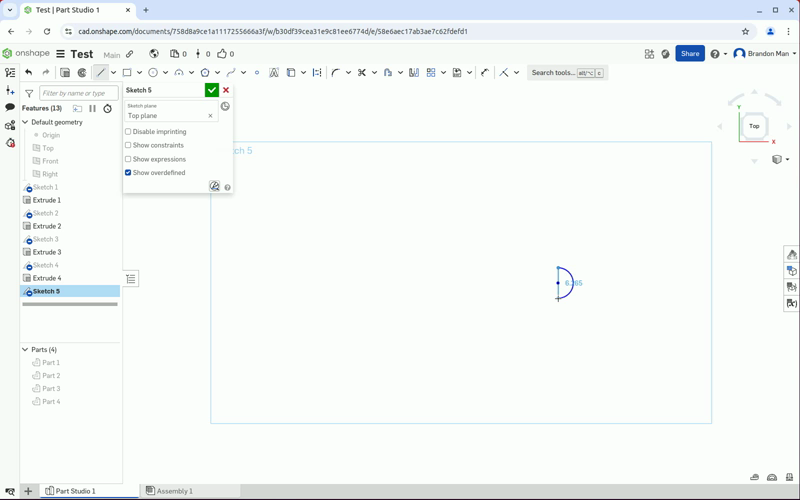
key_up(shift)
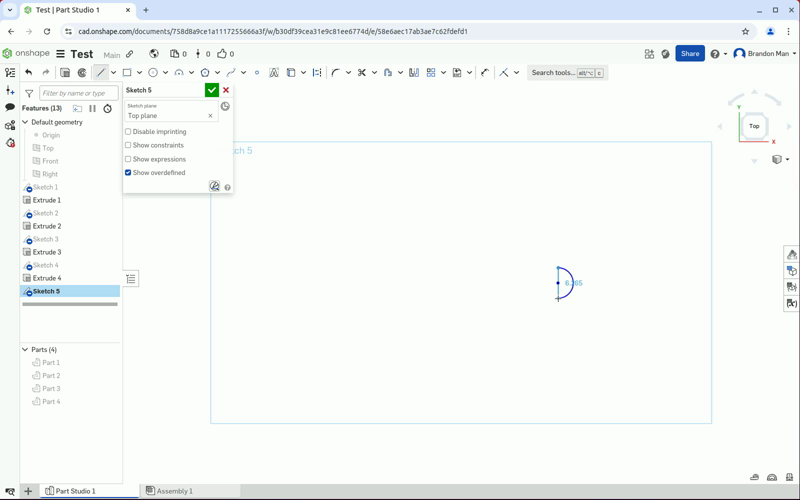
click(558, 298)
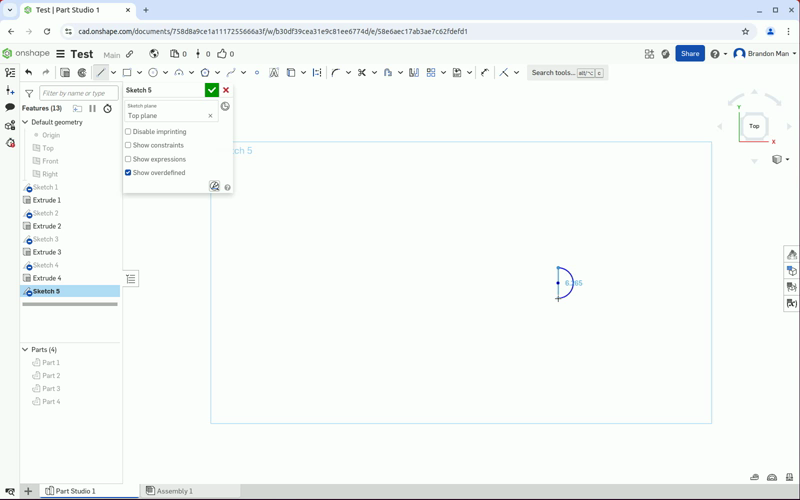
key(esc)
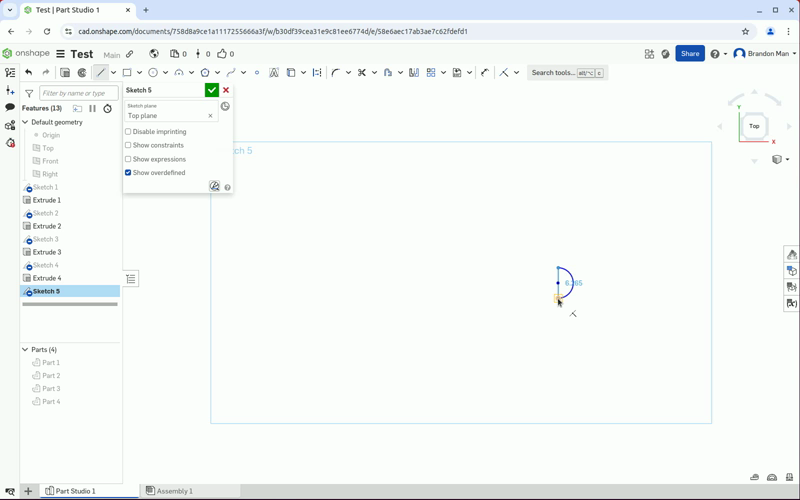
mouse_move(570, 275)
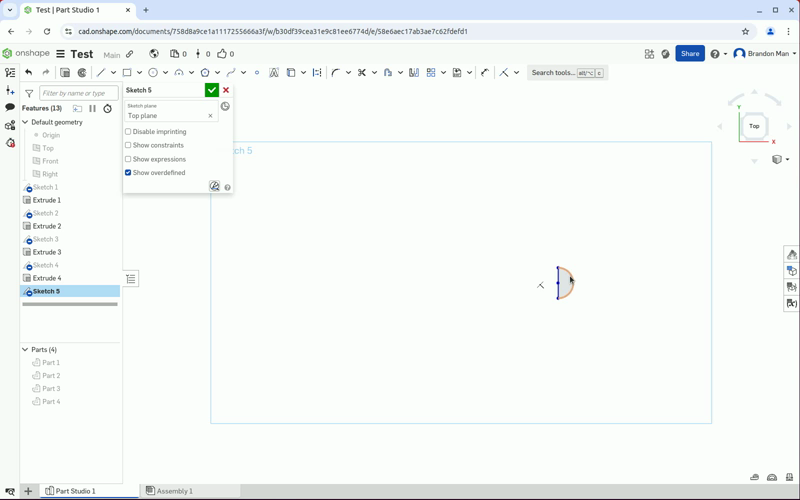
scroll(6)
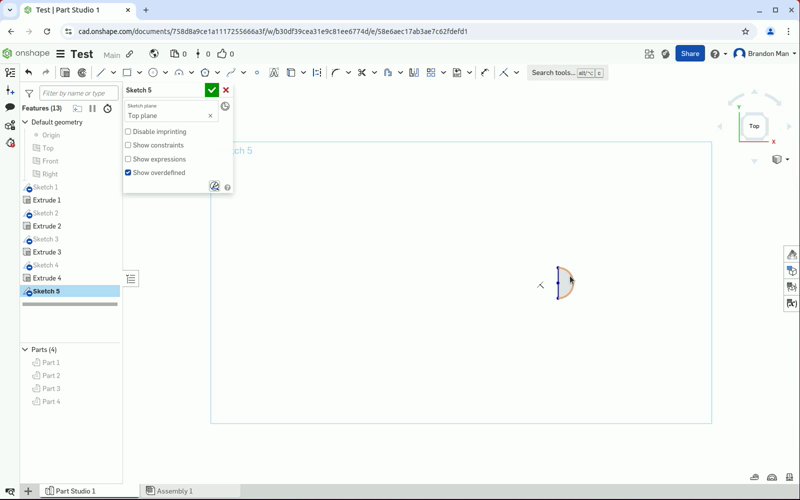
scroll(6)
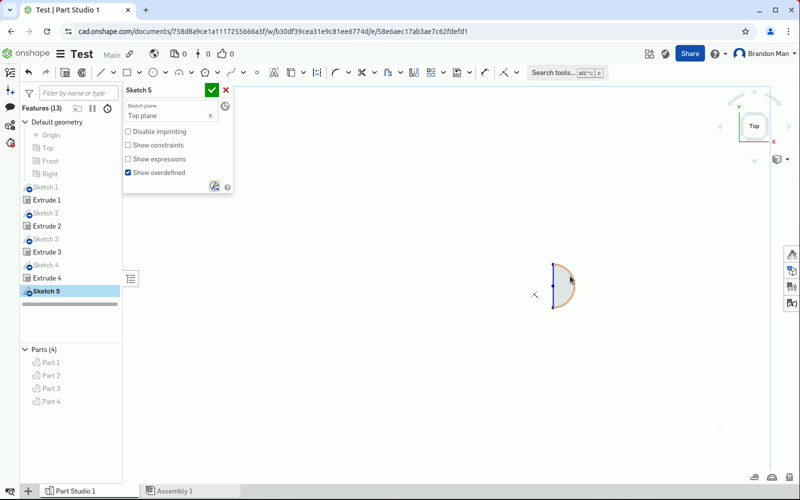
scroll(6)
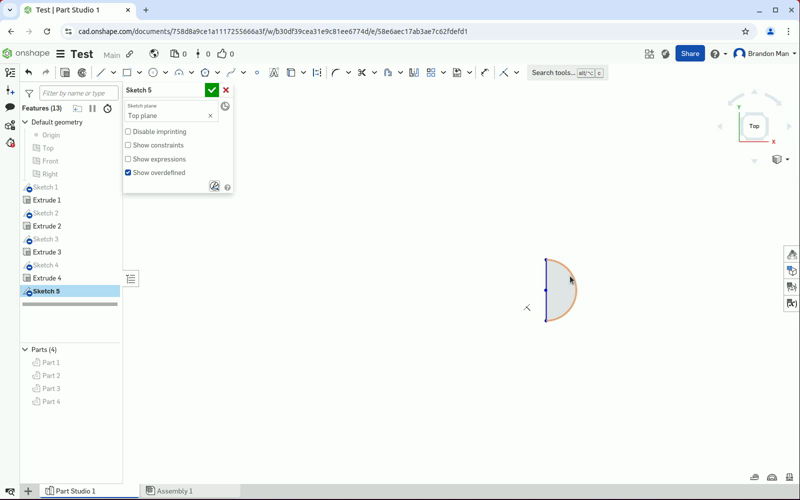
scroll(6)
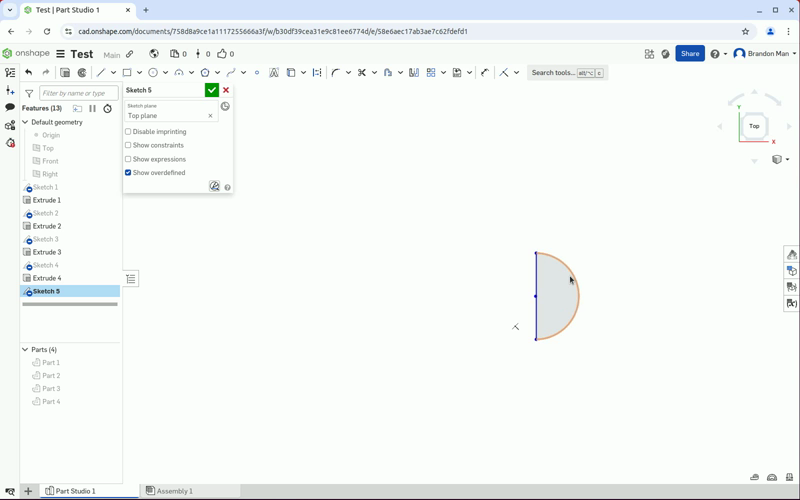
scroll(6)
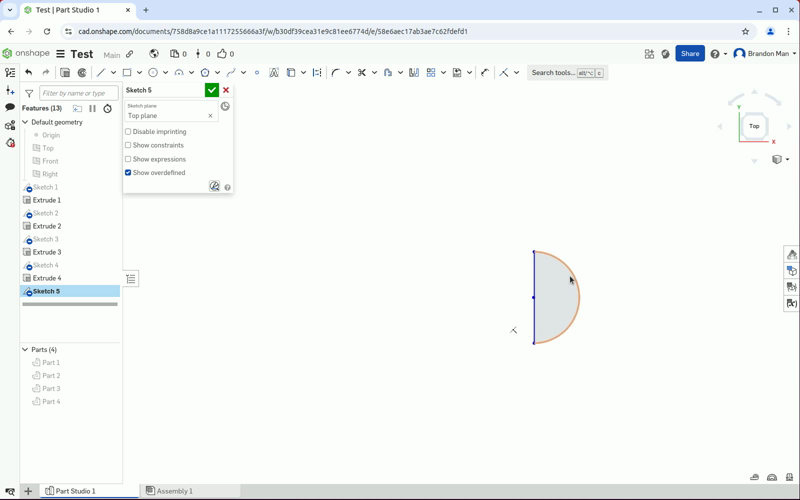
scroll(6)
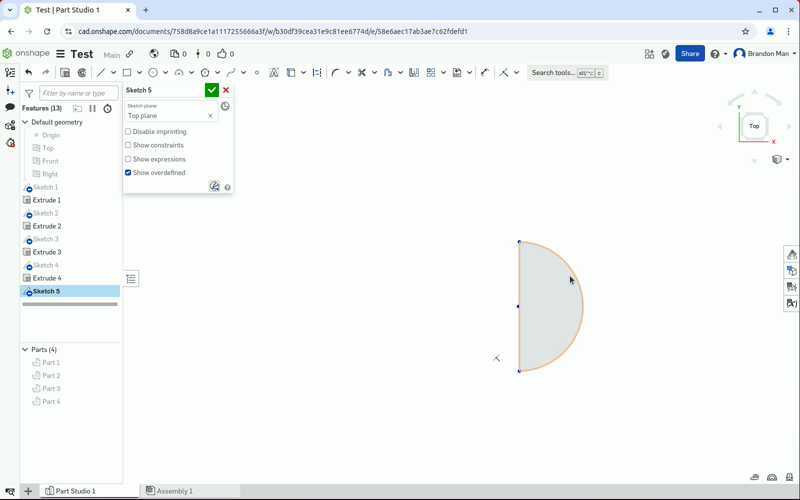
scroll(6)
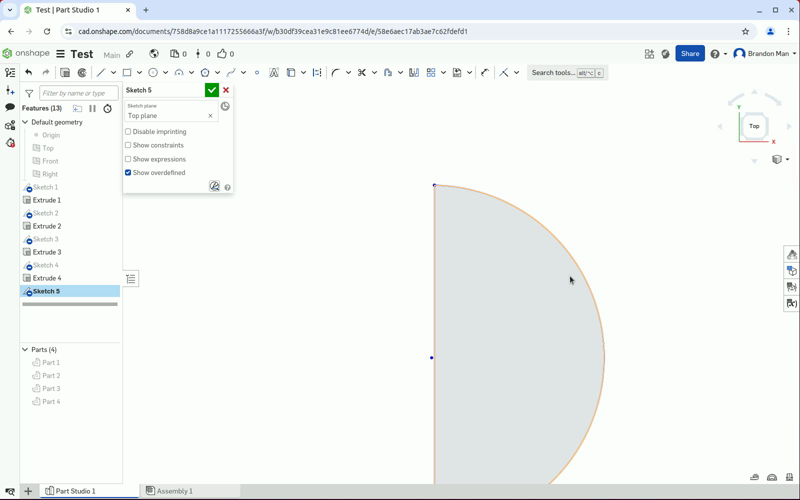
click(570, 275)
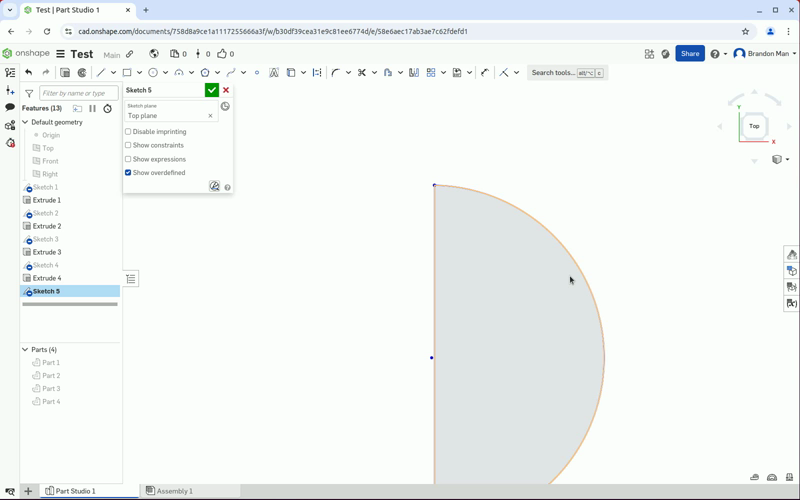
scroll(-6)
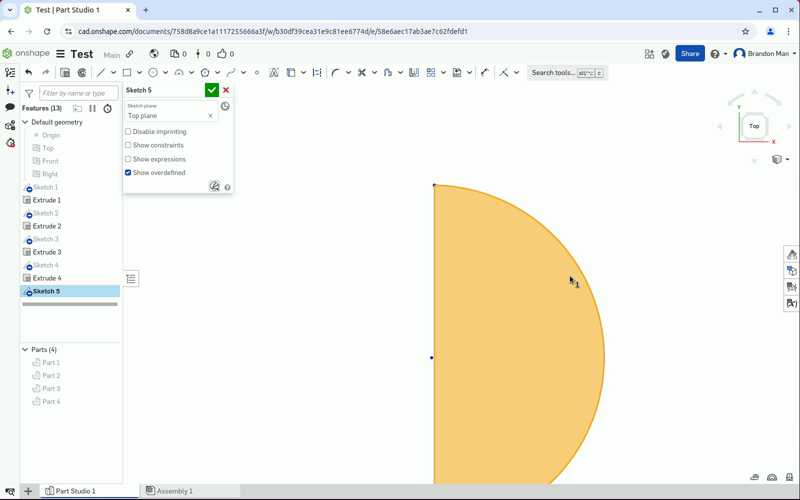
scroll(-6)
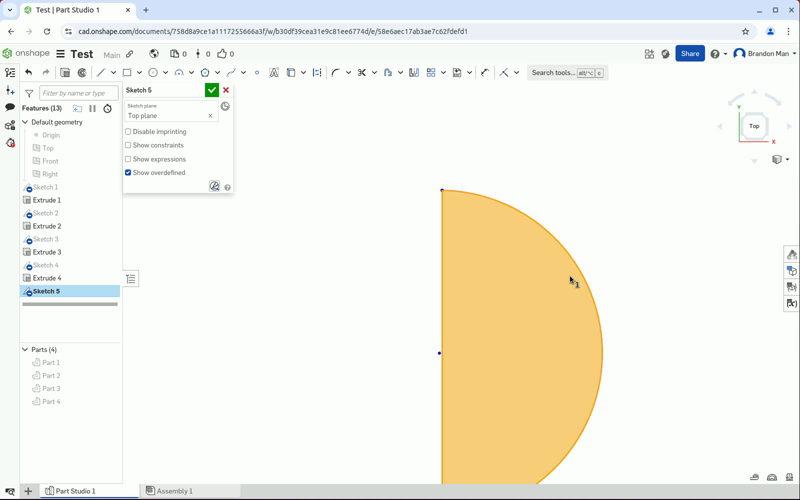
scroll(-6)
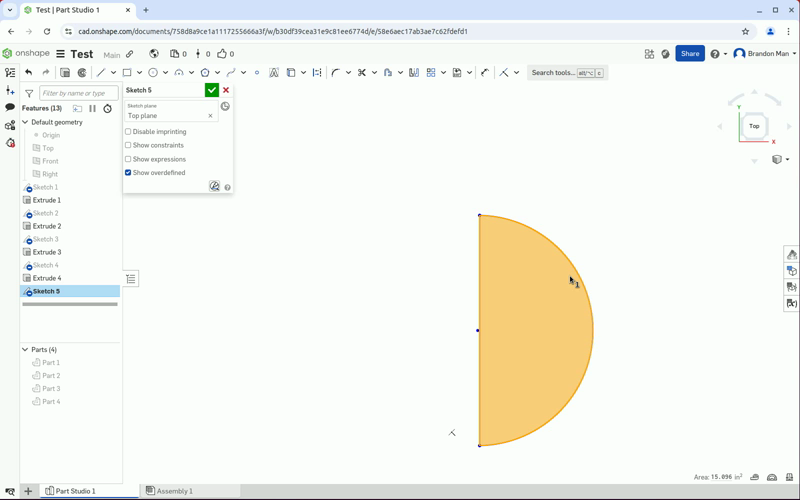
scroll(-6)
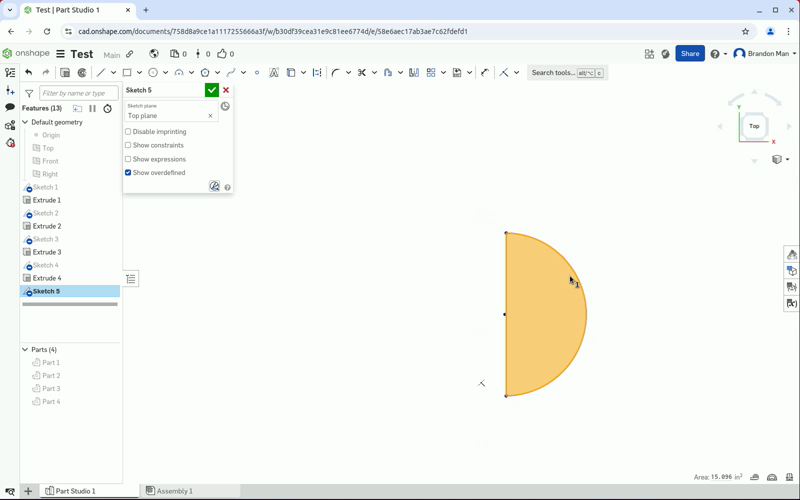
scroll(-6)
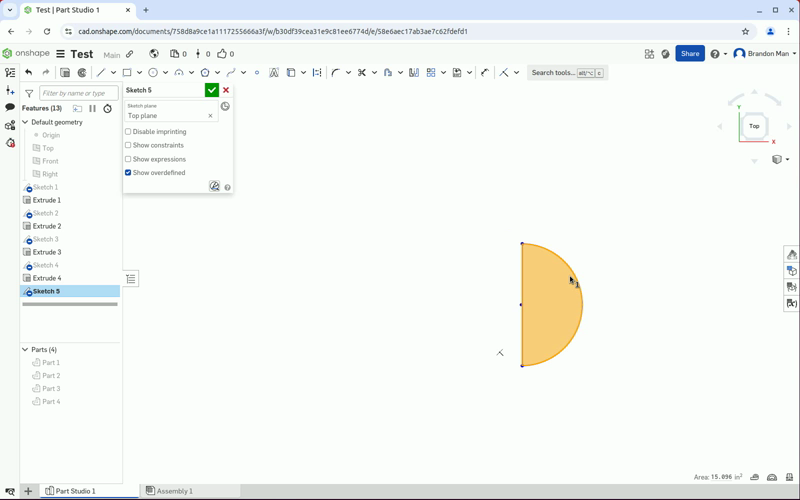
scroll(-6)
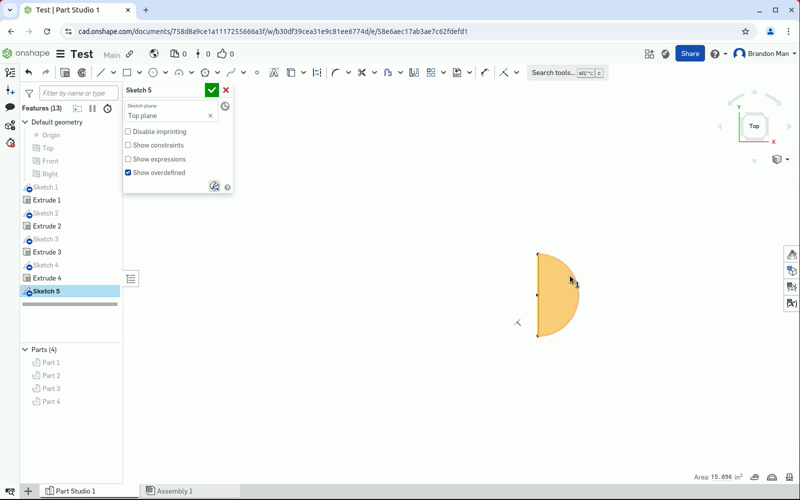
scroll(-6)
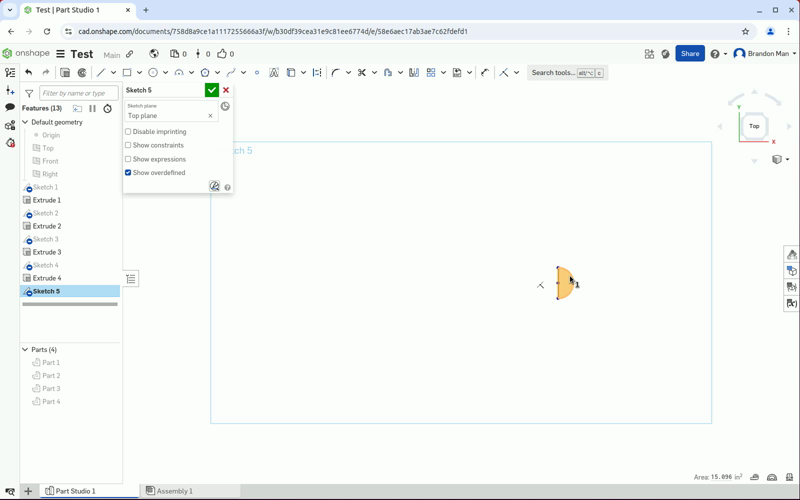
mouse_move(73, 352)
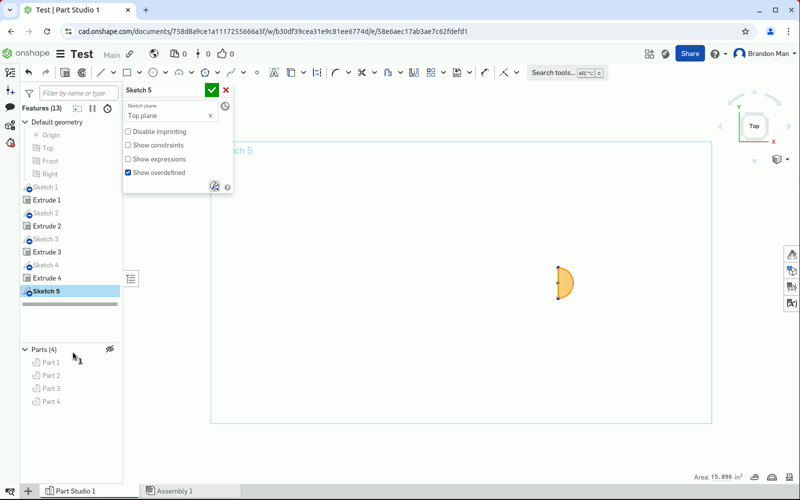
key(shift+y)
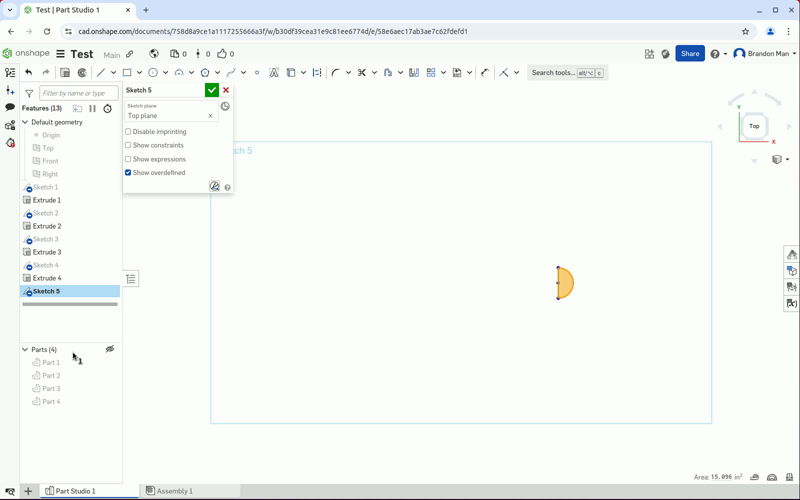
key(shift+e)
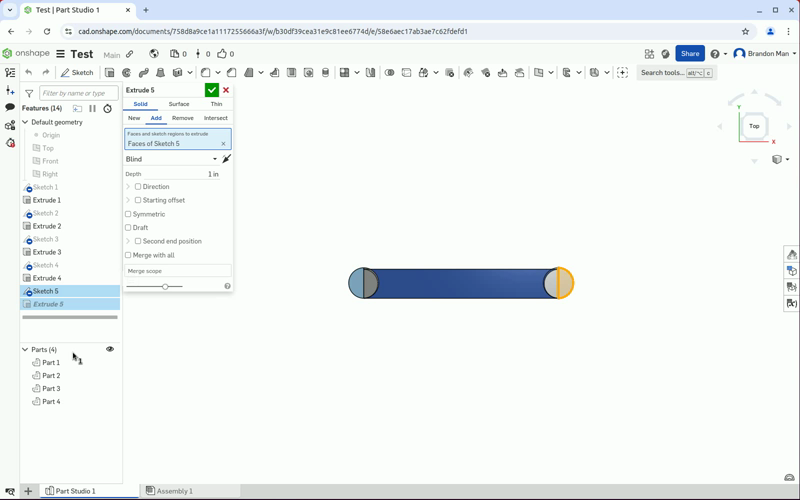
mouse_move(143, 106)
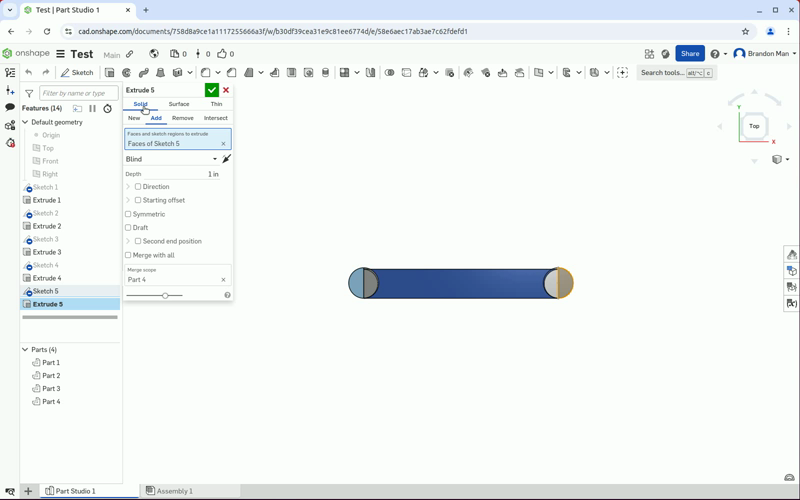
click(143, 106)
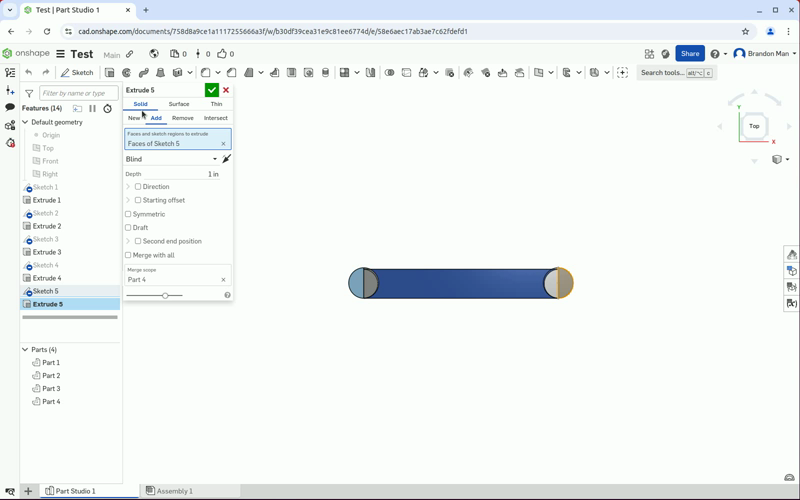
mouse_move(137, 120)
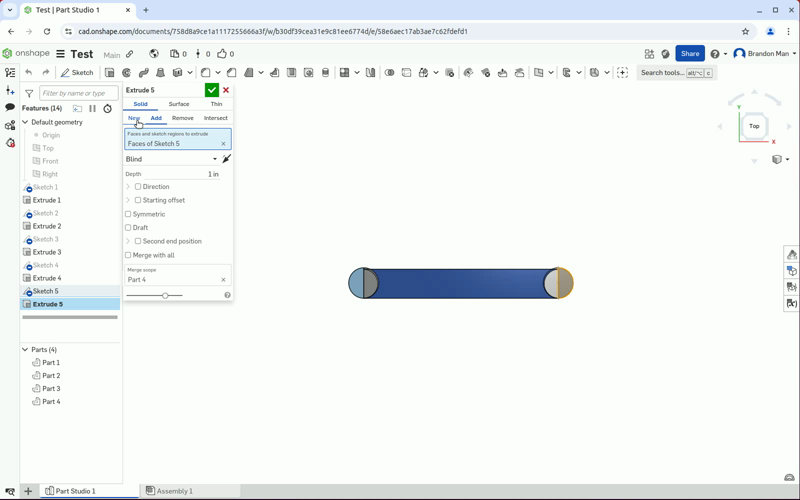
click(137, 120)
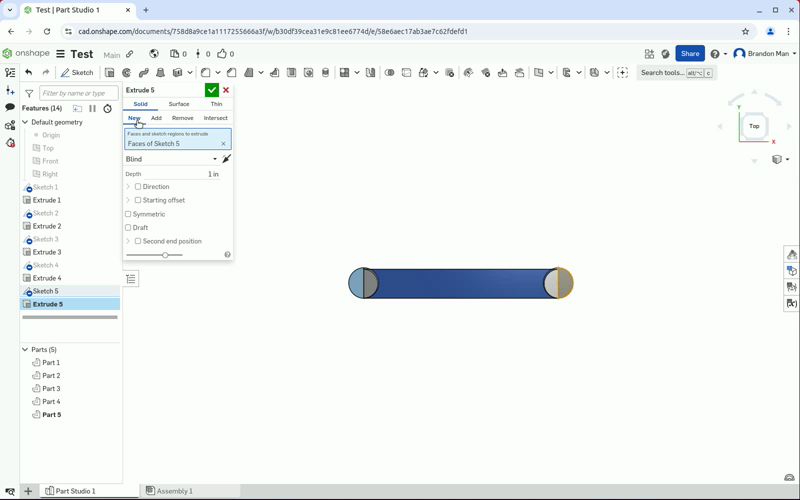
key(tab, 4)
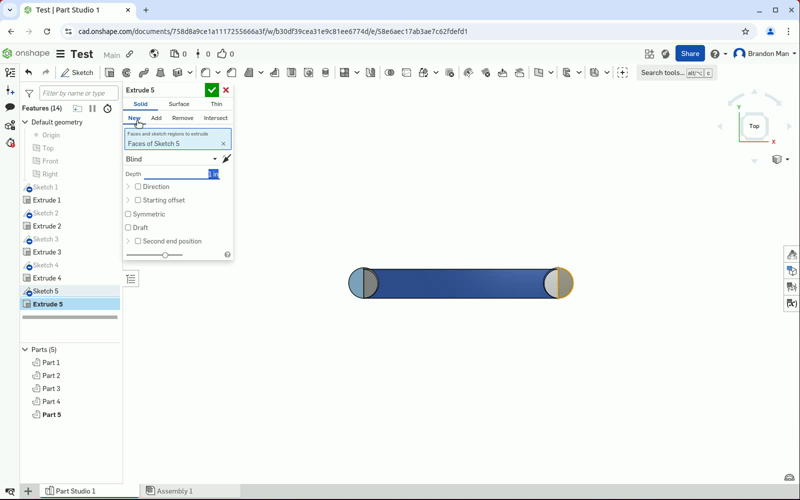
text(1.926)
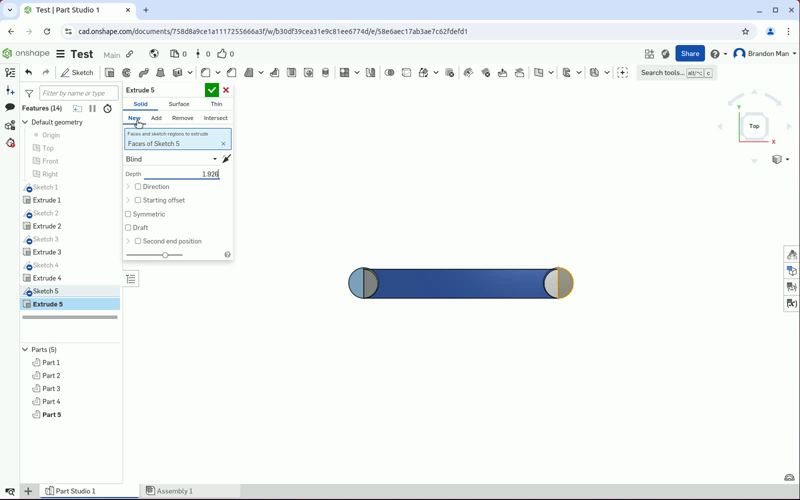
key(enter)
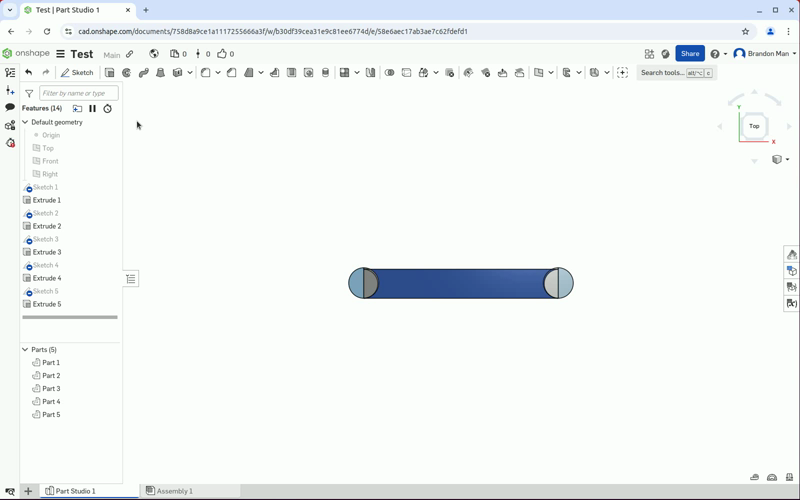
key(shift+h)
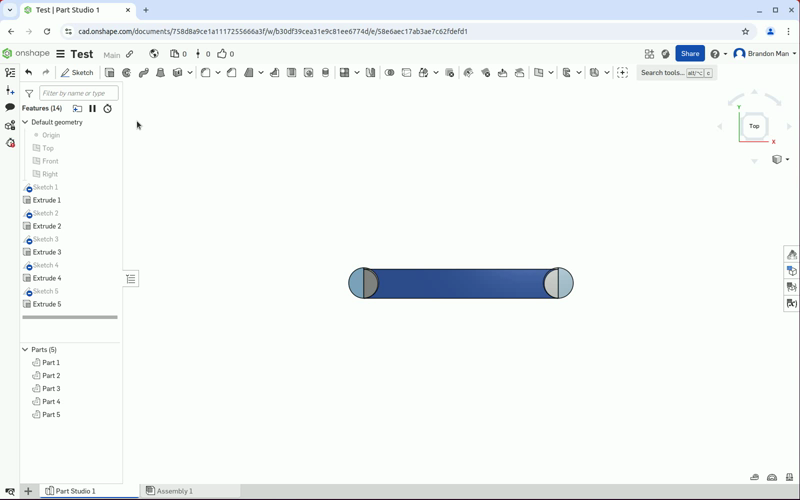
key(shift+h)
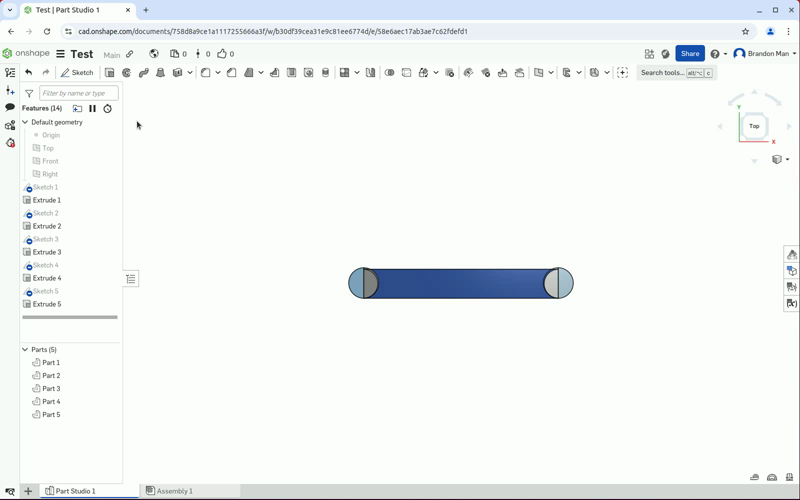
mouse_move(73, 189)
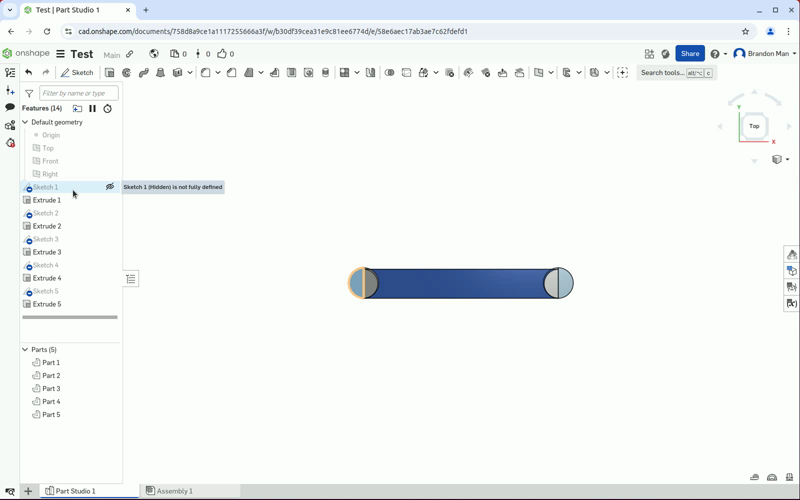
click(73, 189)
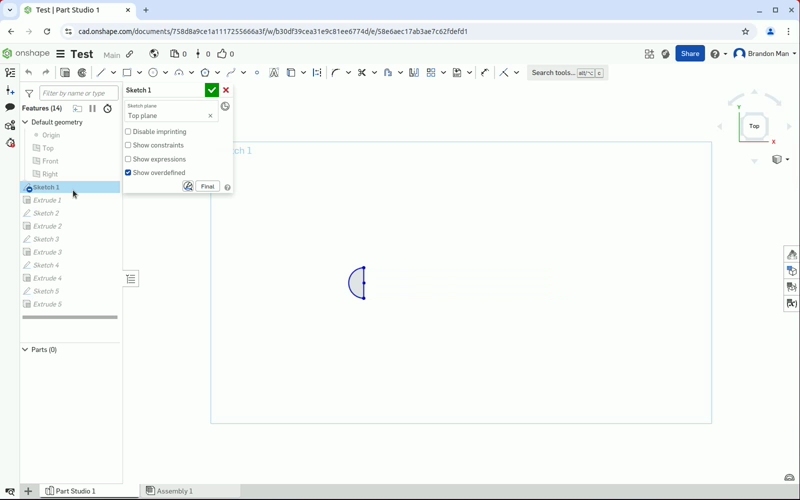
mouse_move(229, 92)
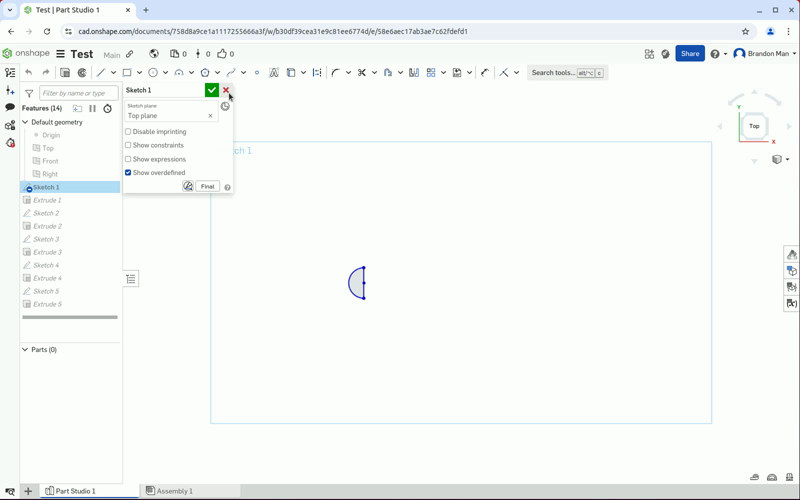
click(229, 92)
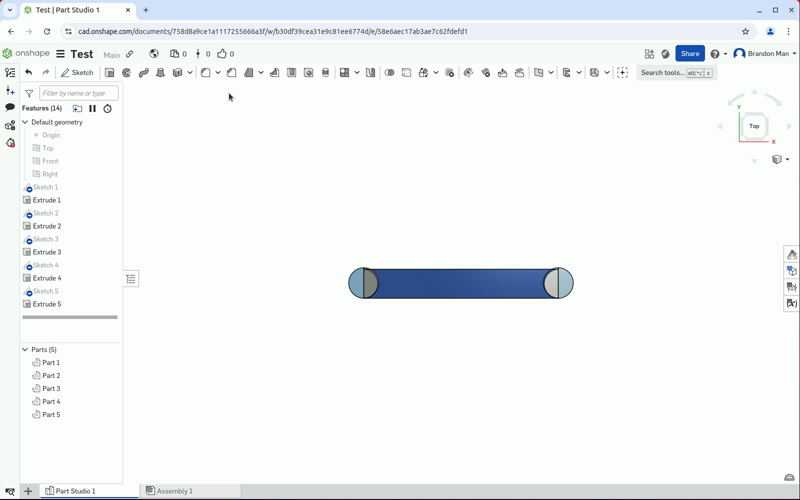
mouse_move(541, 75)
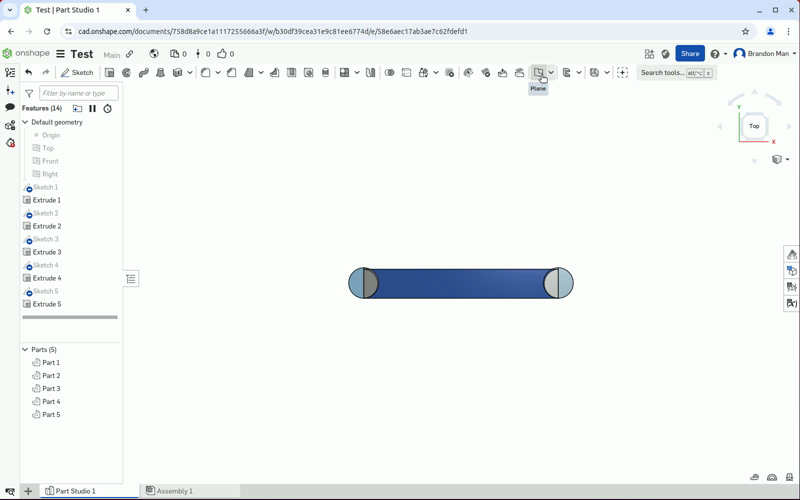
click(541, 75)
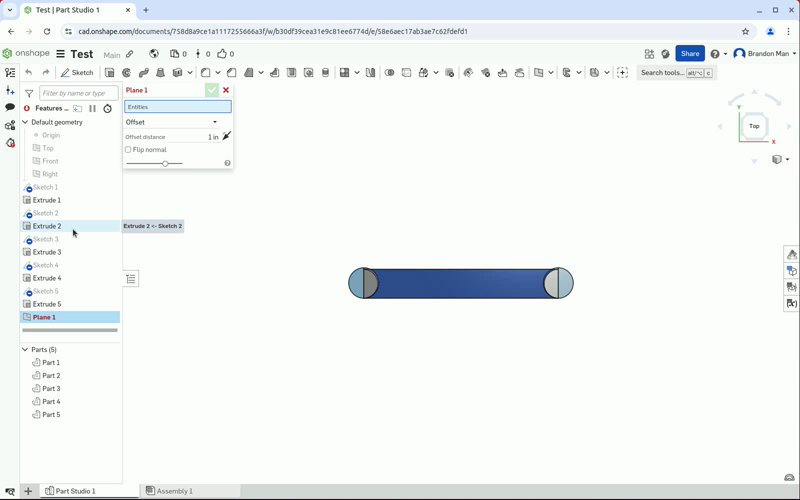
scroll(3)
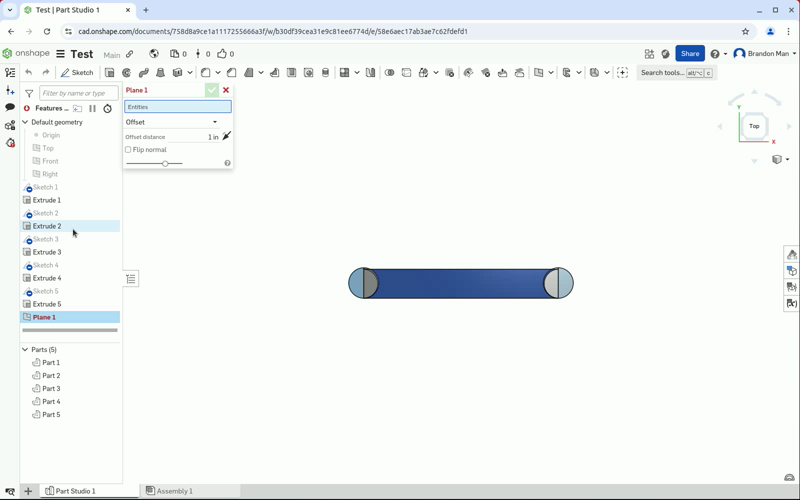
mouse_move(73, 150)
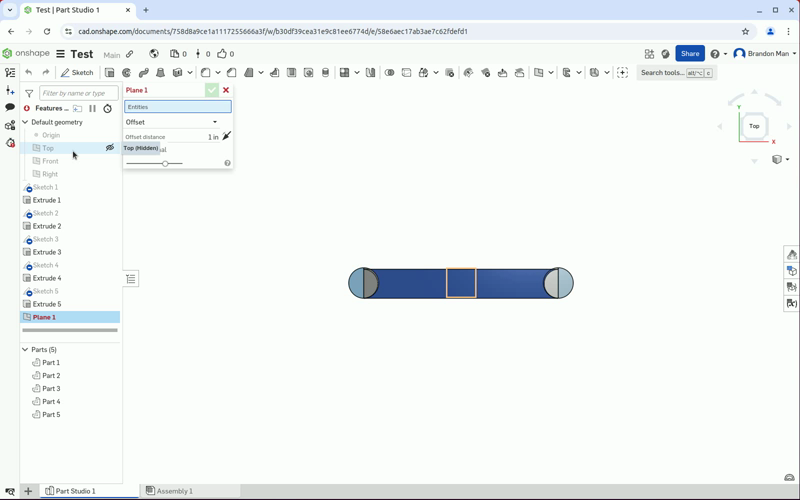
click(73, 150)
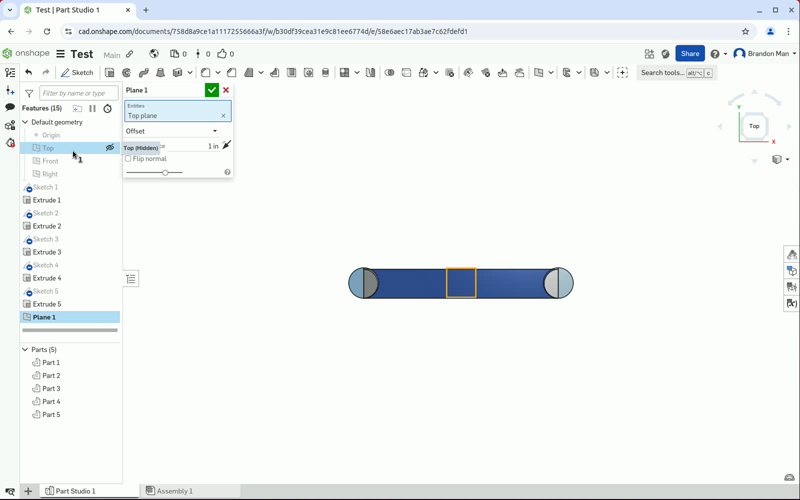
key(tab, 2)
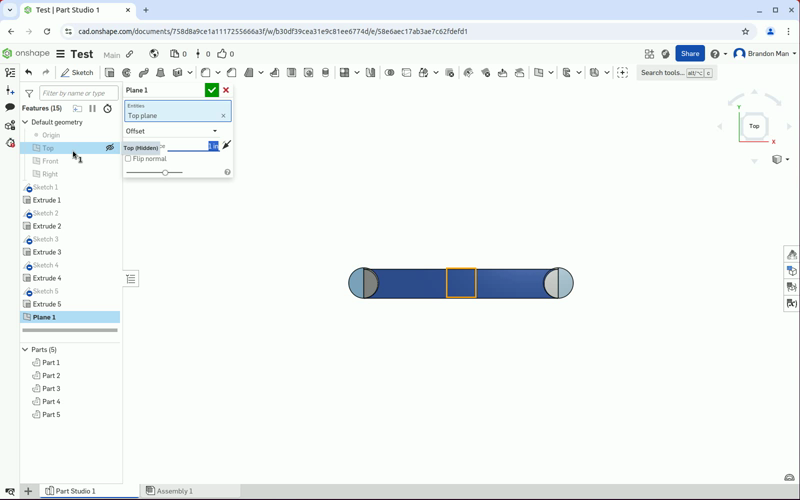
text(1.91)
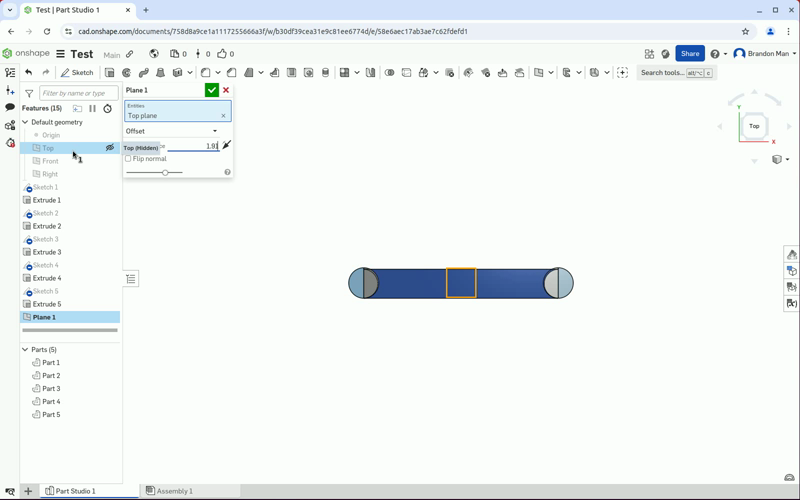
key(enter, 2)
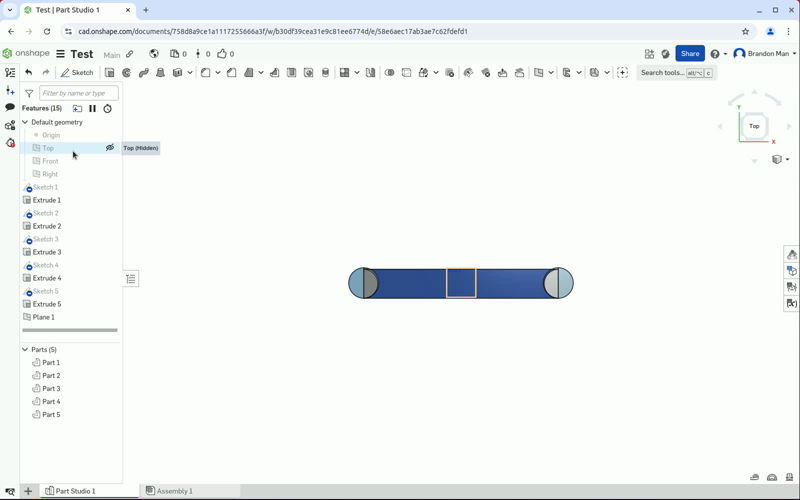
key(shift+s)
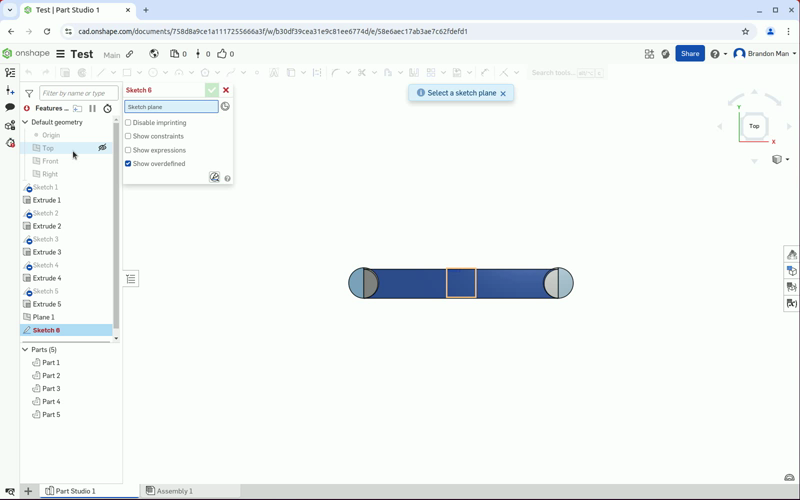
mouse_move(69, 319)
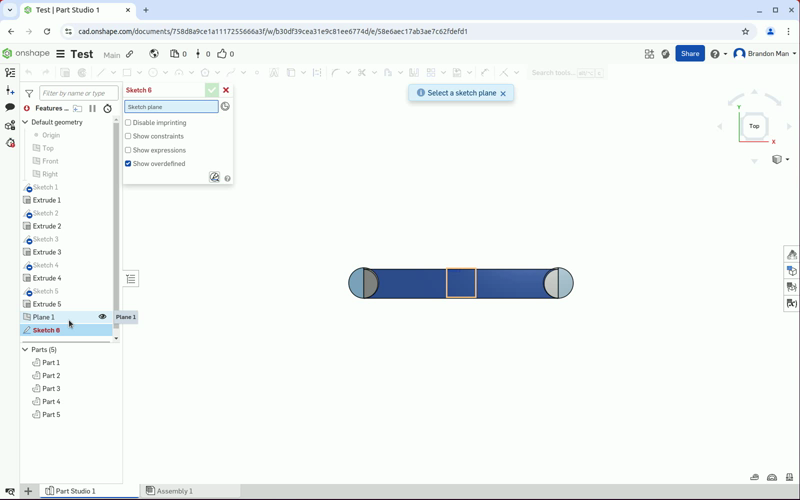
click(69, 319)
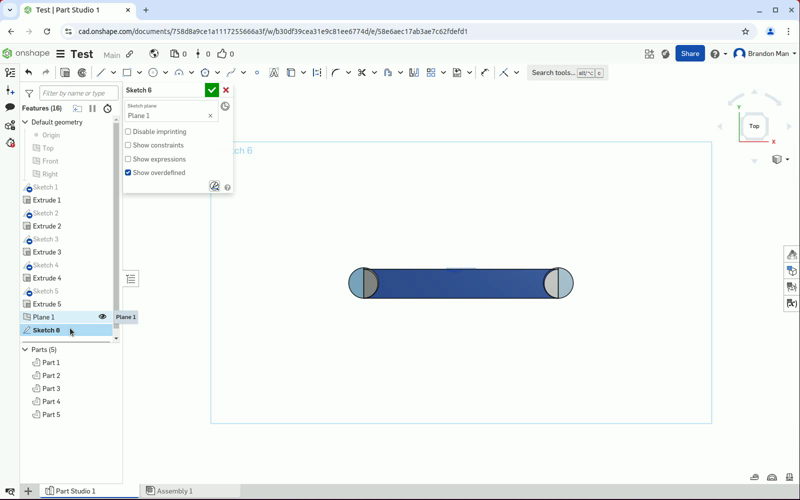
mouse_move(73, 352)
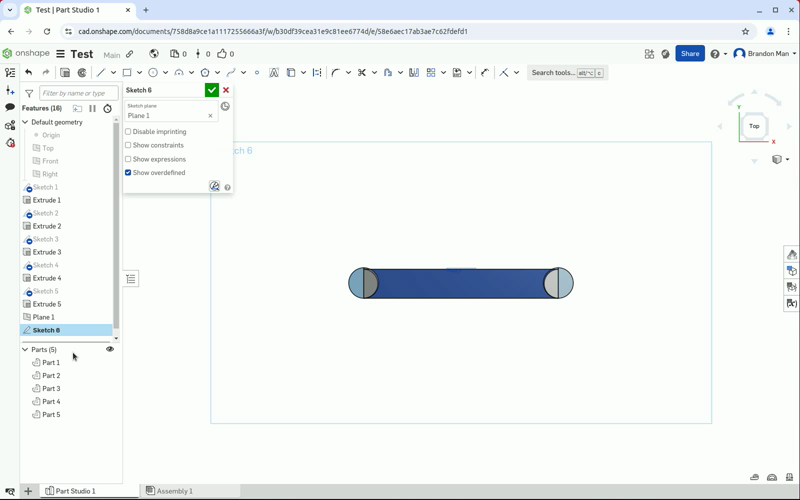
key(y)
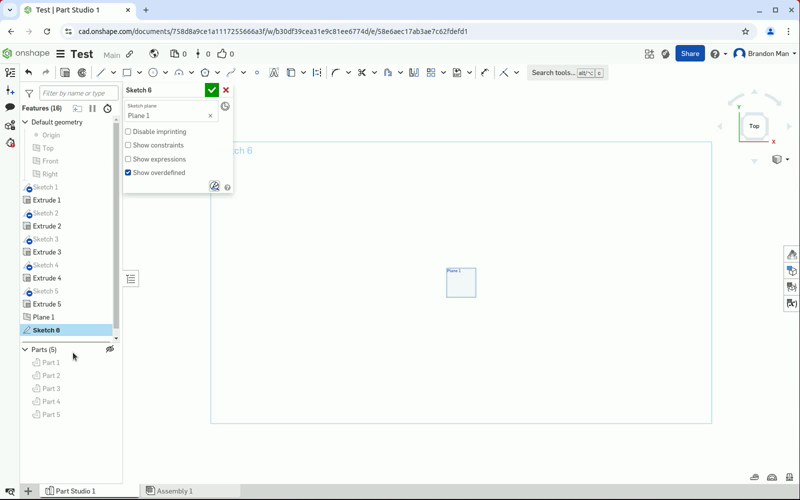
key(c)
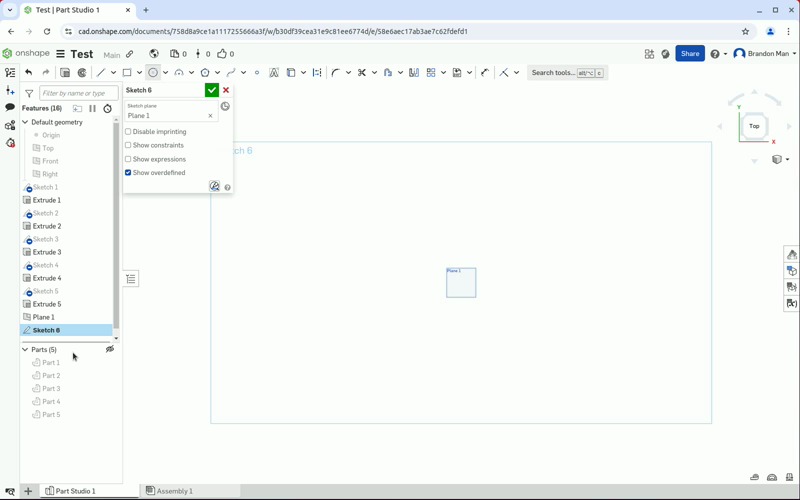
key_down(shift)
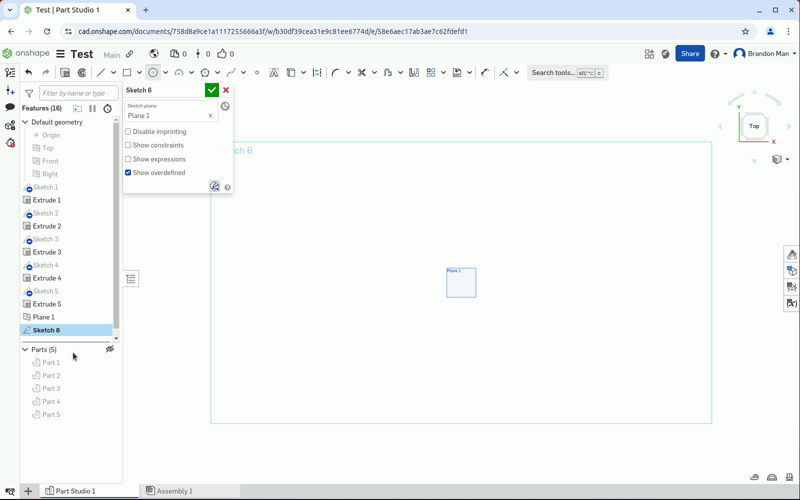
mouse_move(363, 282)
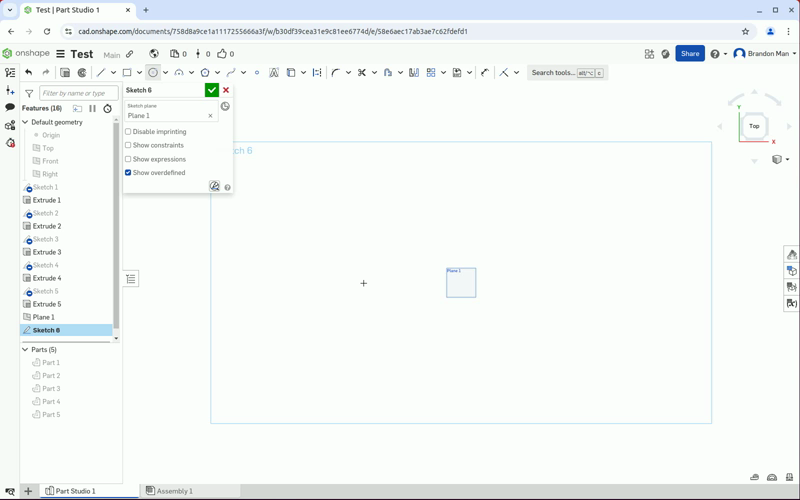
click(363, 282)
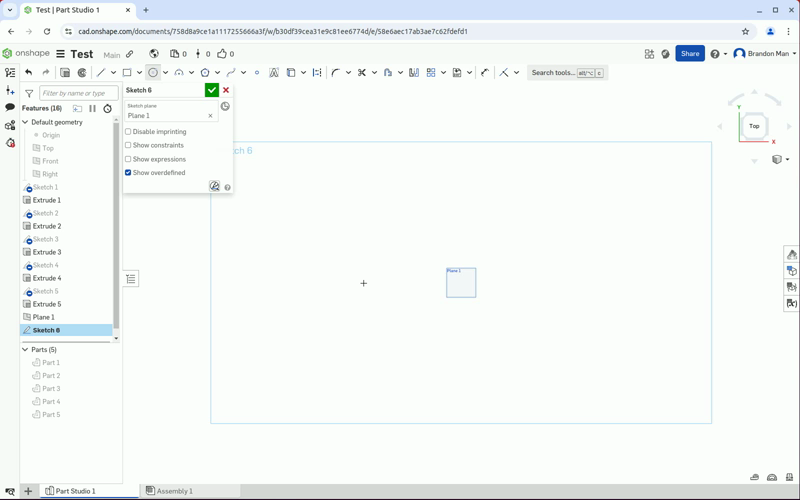
key_up(shift)
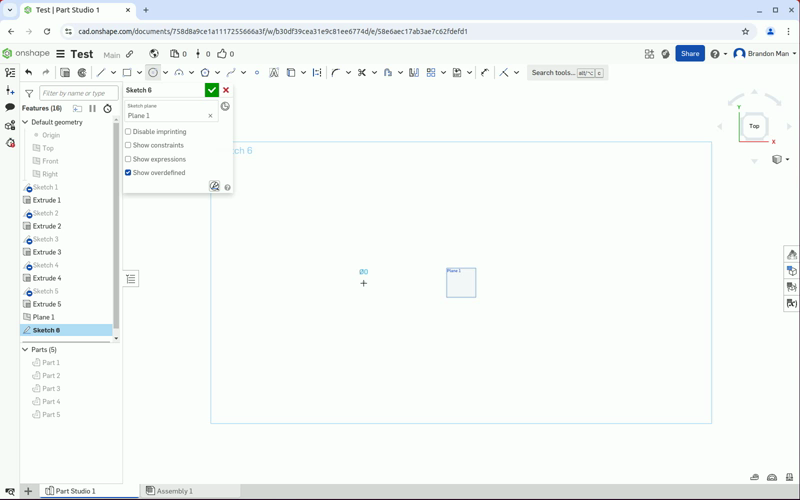
mouse_move(370, 282)
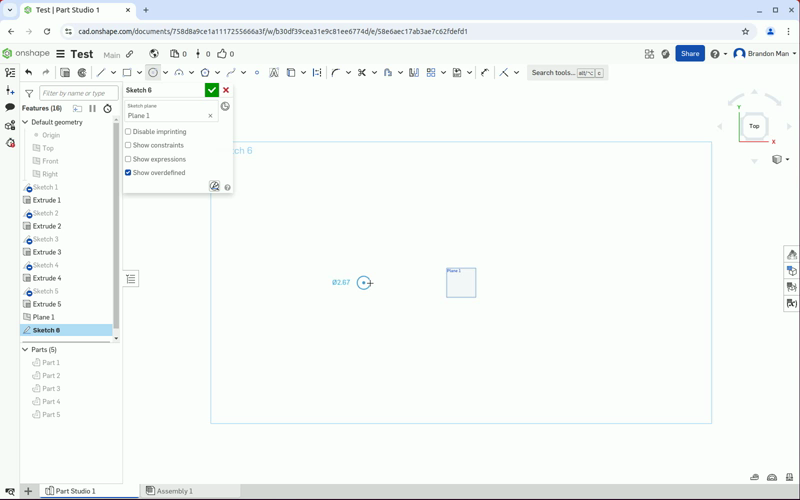
click(370, 282)
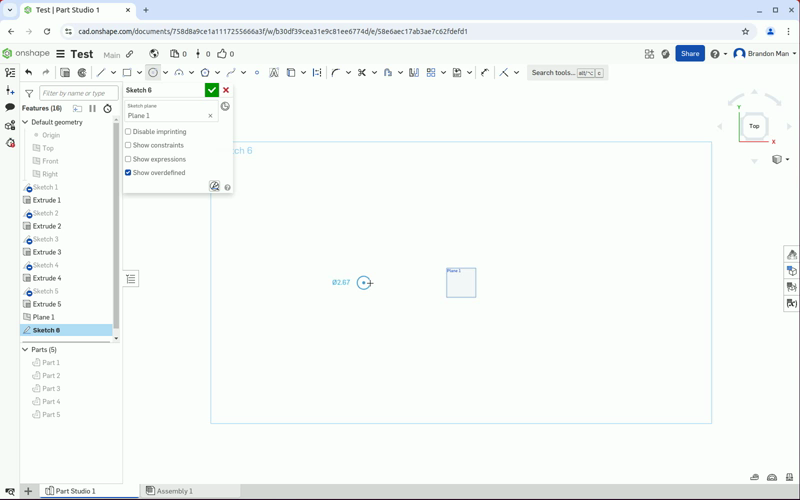
key(esc)
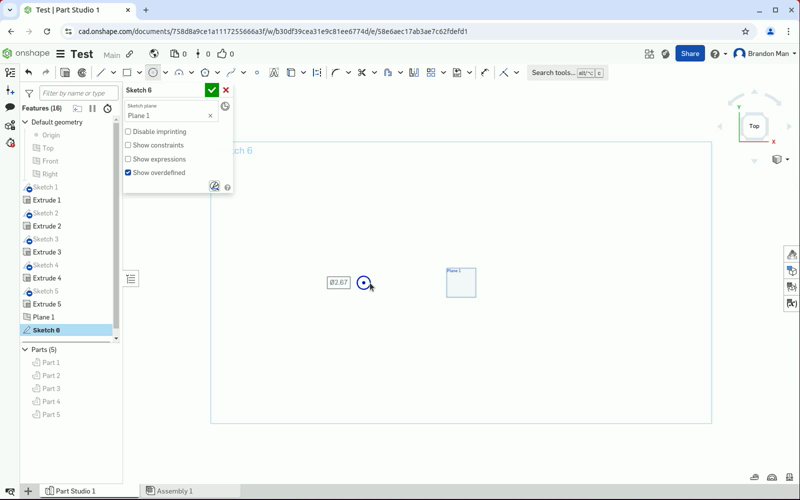
mouse_move(368, 284)
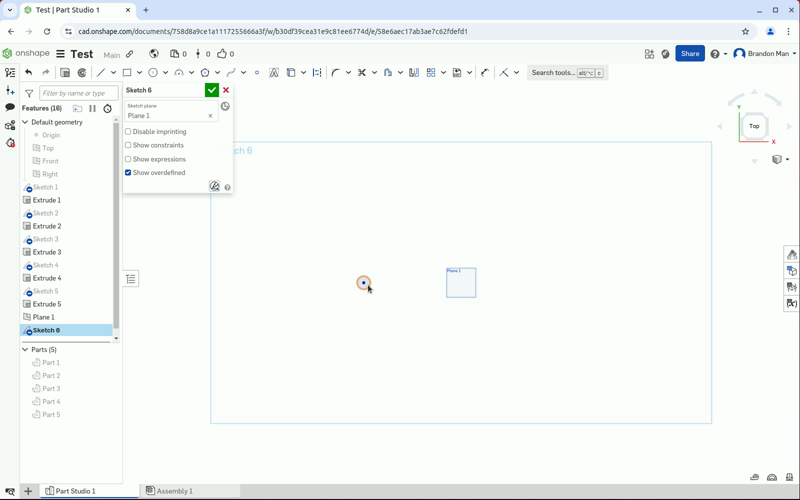
scroll(6)
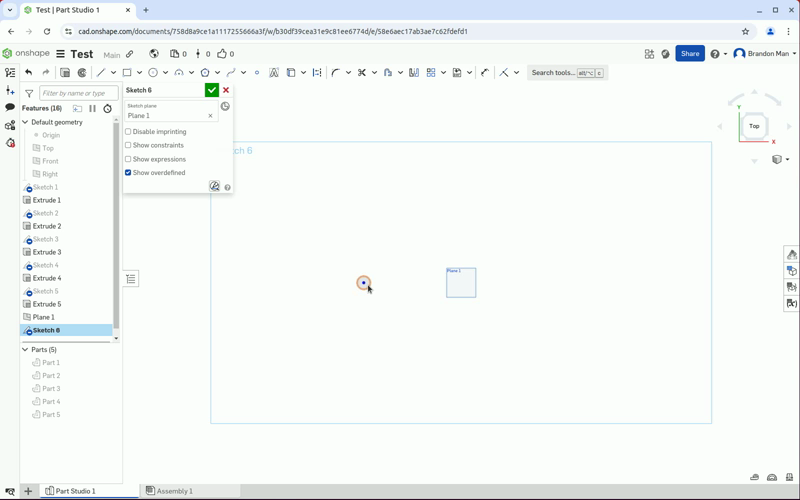
scroll(6)
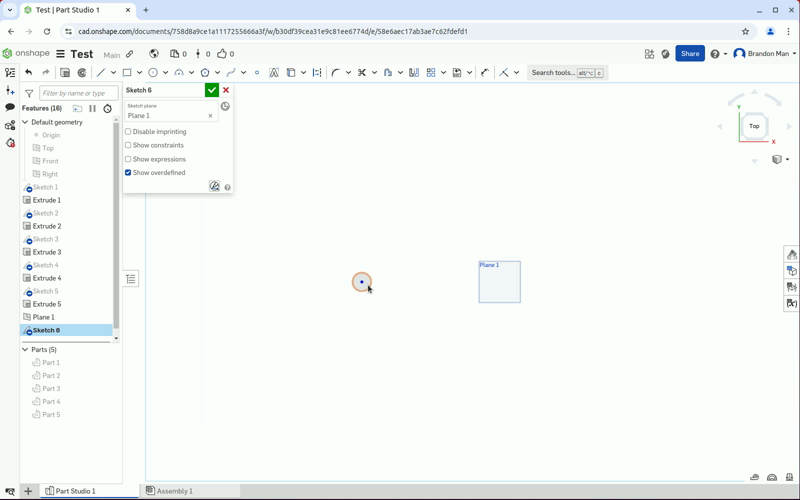
scroll(6)
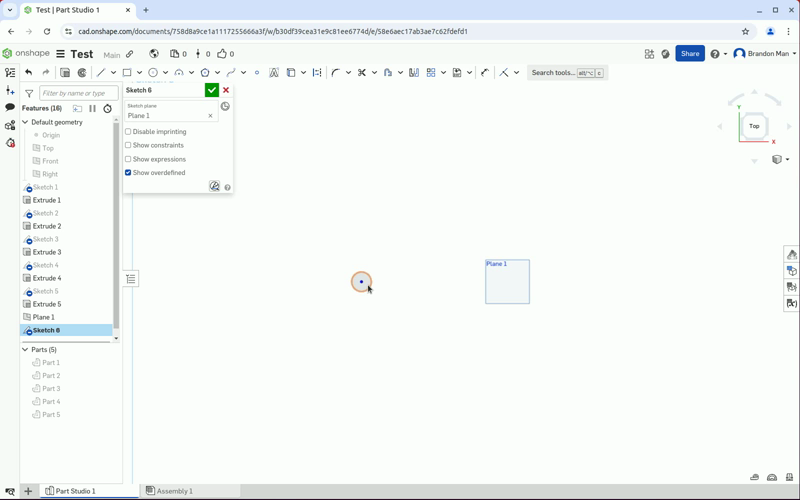
scroll(6)
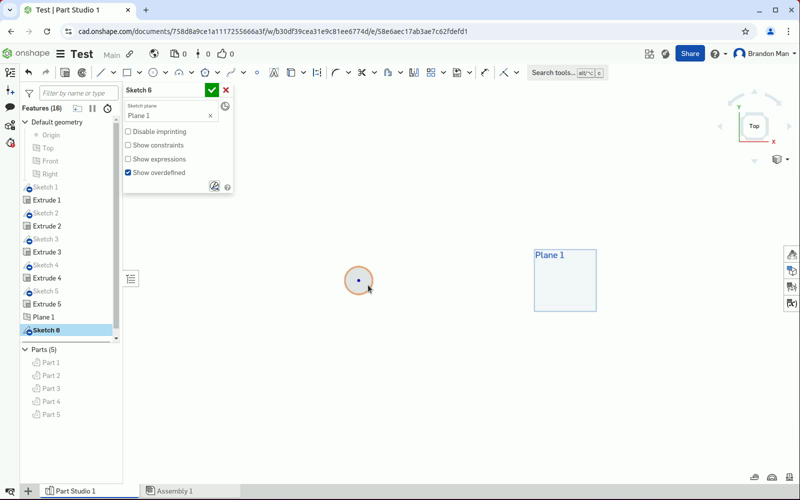
scroll(6)
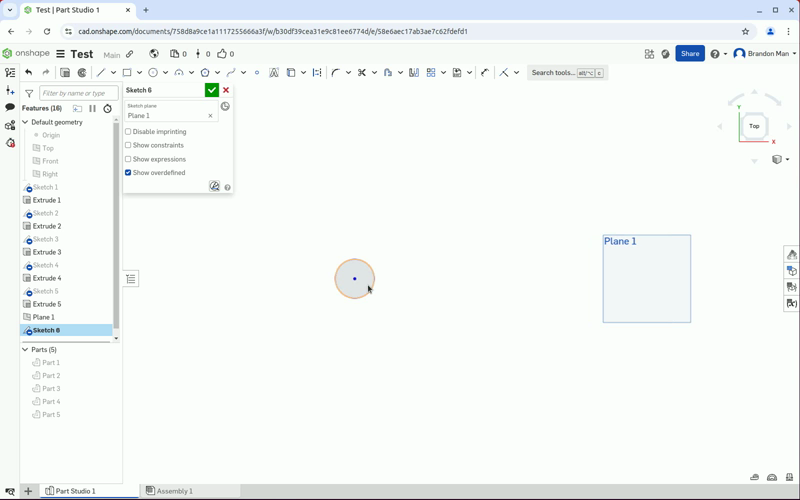
scroll(6)
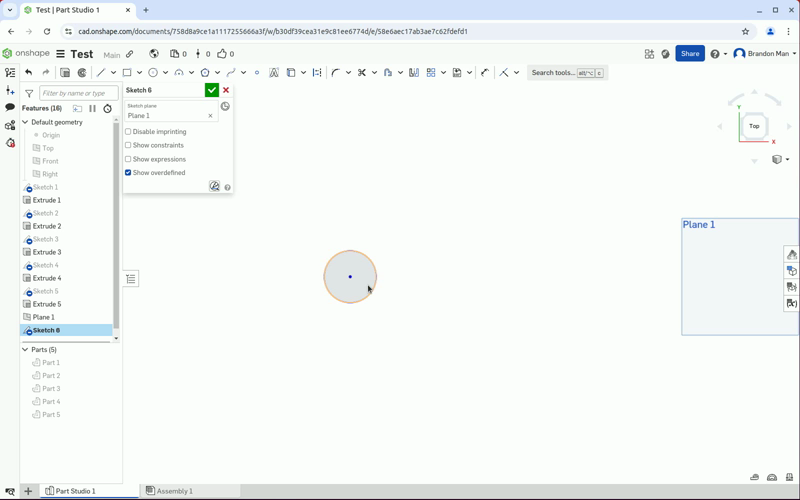
scroll(6)
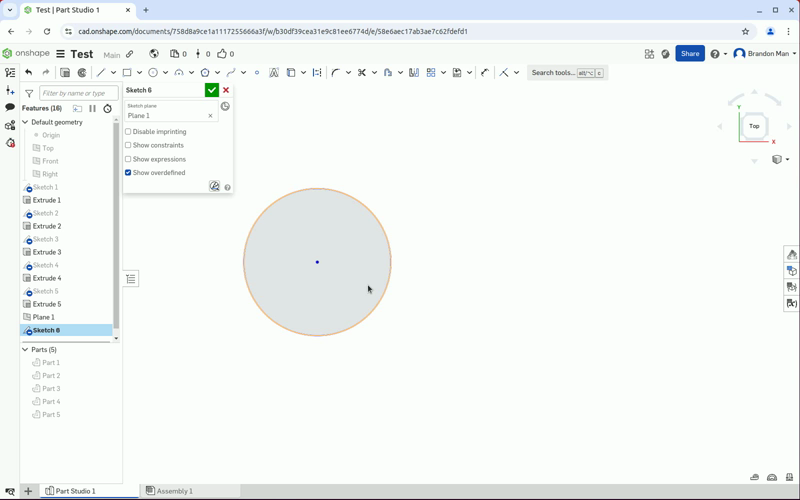
click(368, 284)
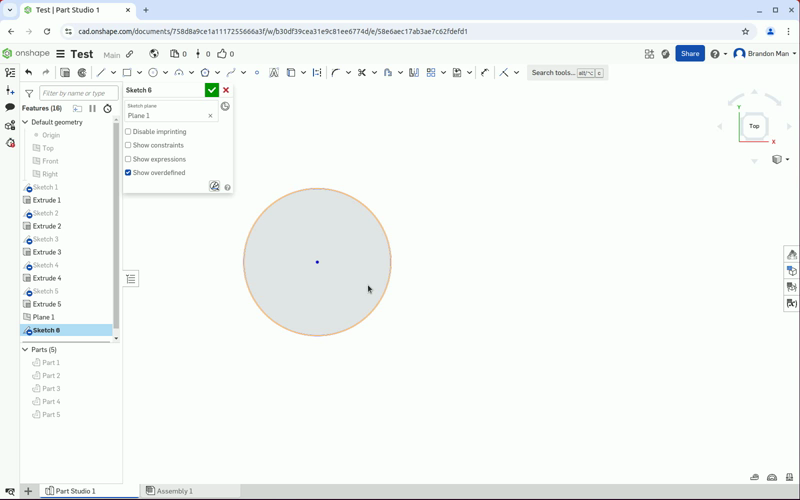
scroll(-6)
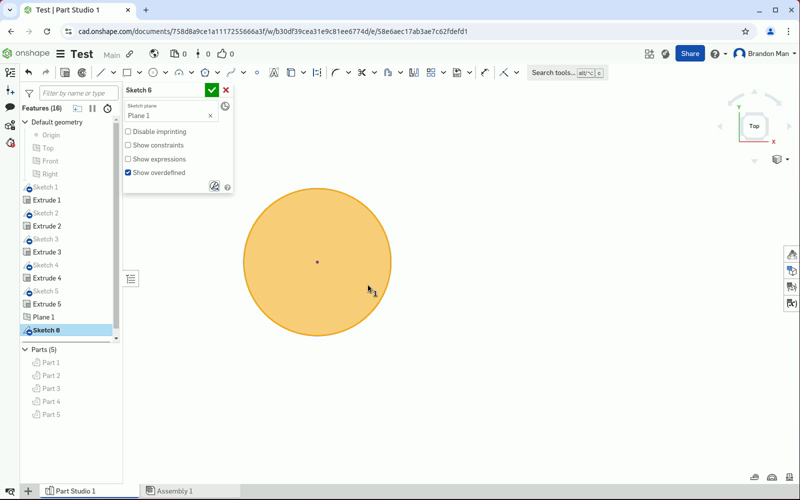
scroll(-6)
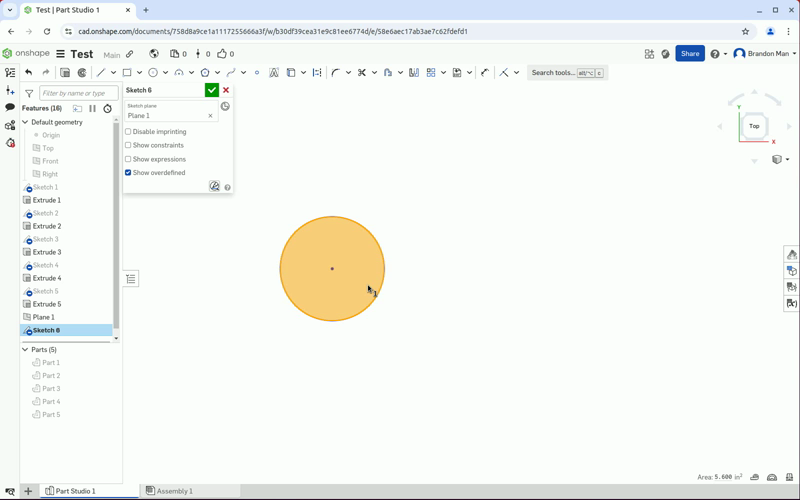
scroll(-6)
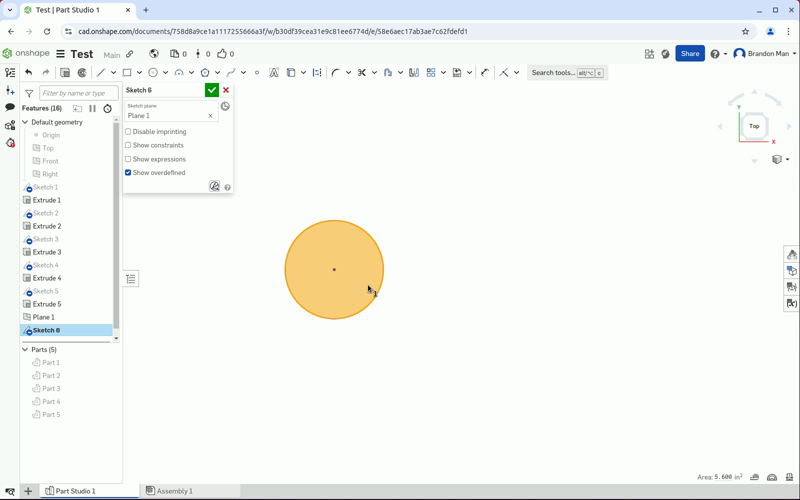
scroll(-6)
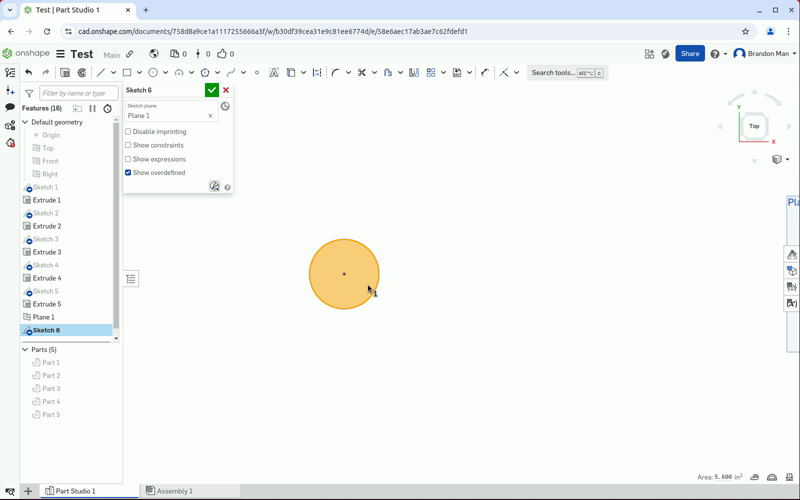
scroll(-6)
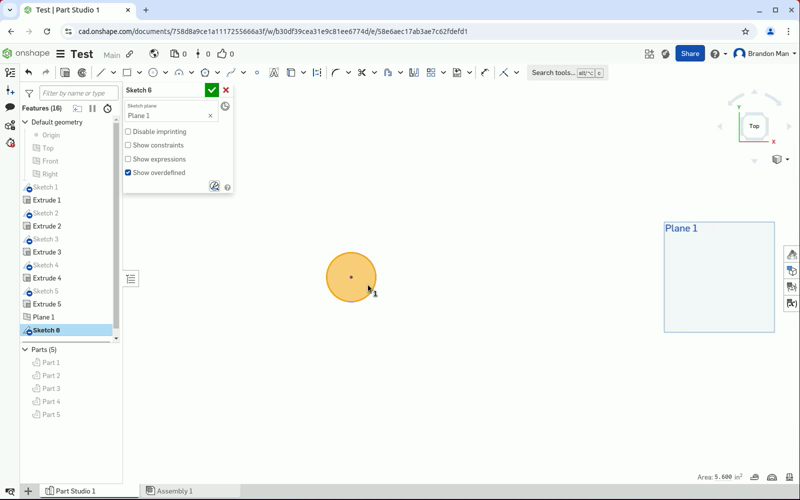
scroll(-6)
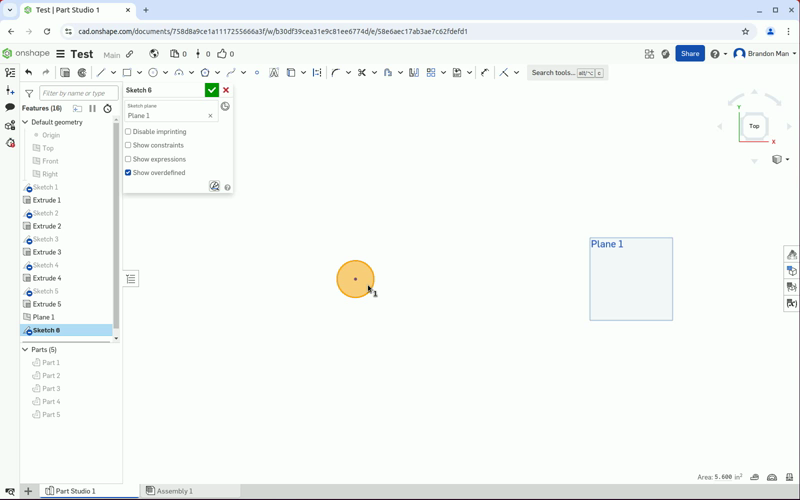
scroll(-6)
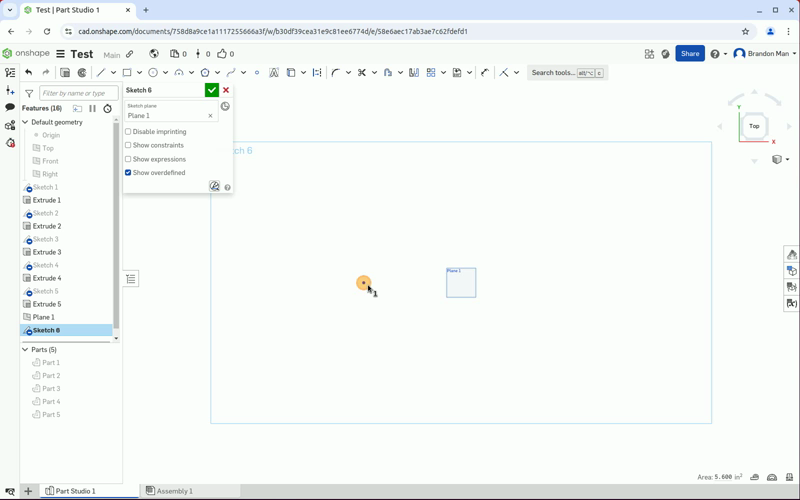
mouse_move(73, 352)
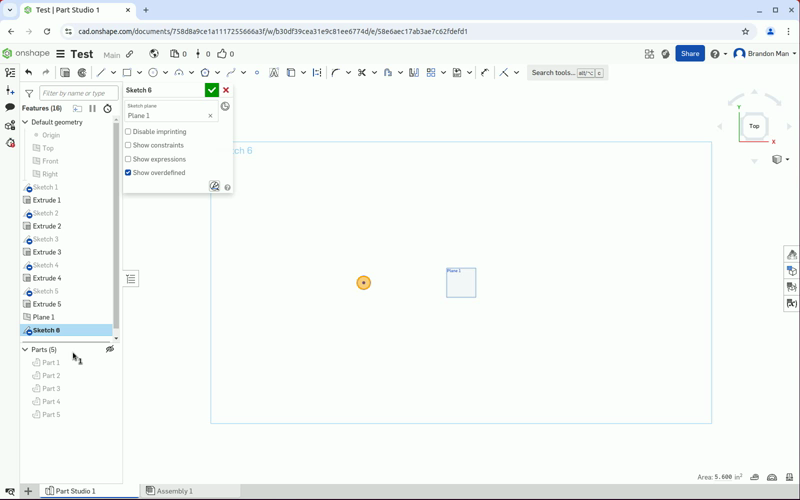
key(shift+y)
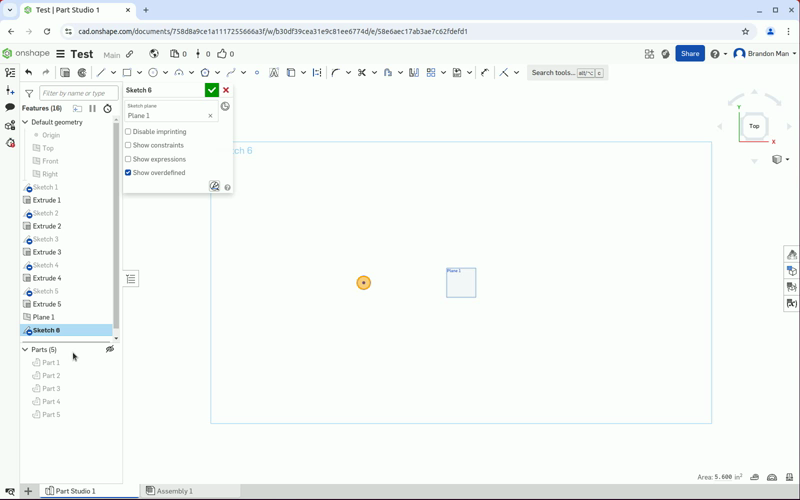
key(shift+e)
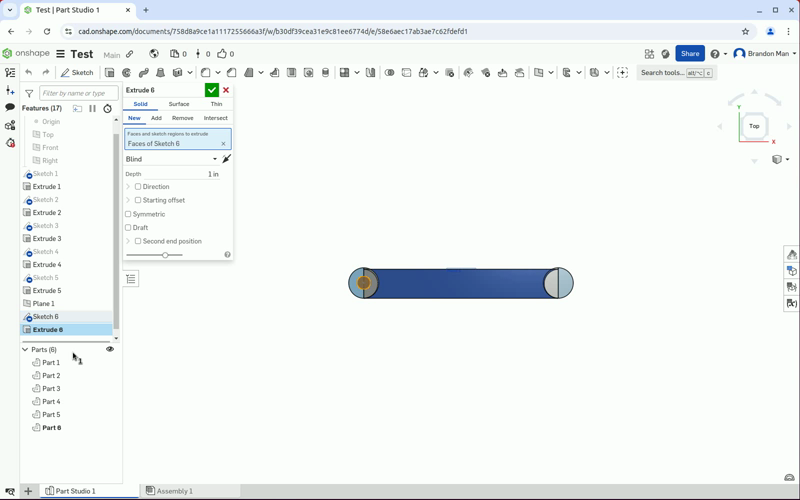
mouse_move(143, 106)
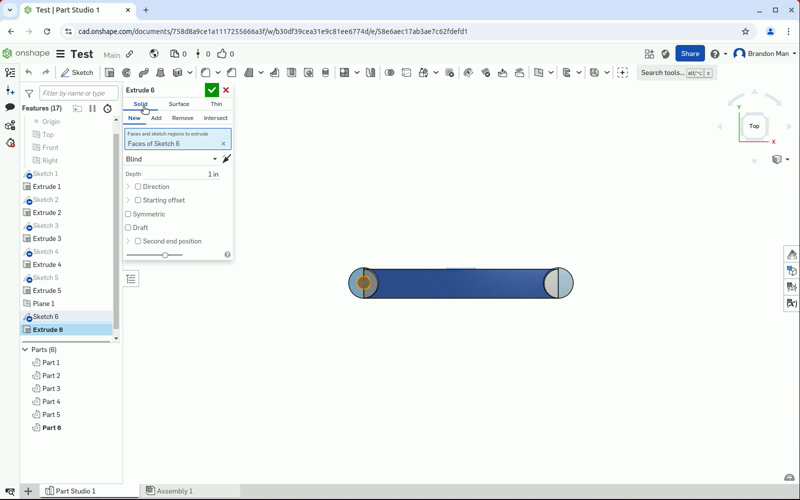
click(143, 106)
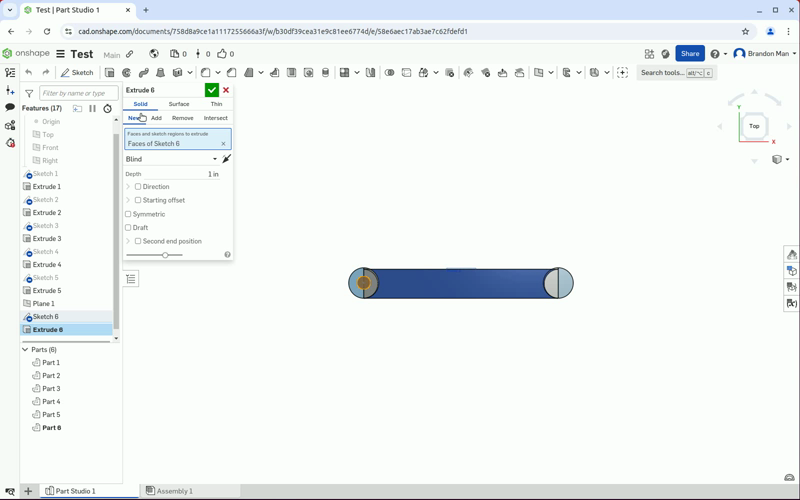
mouse_move(137, 120)
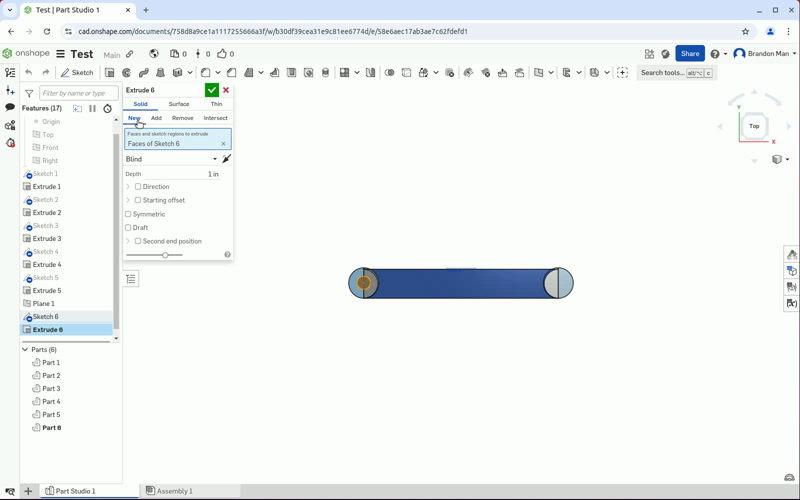
click(137, 120)
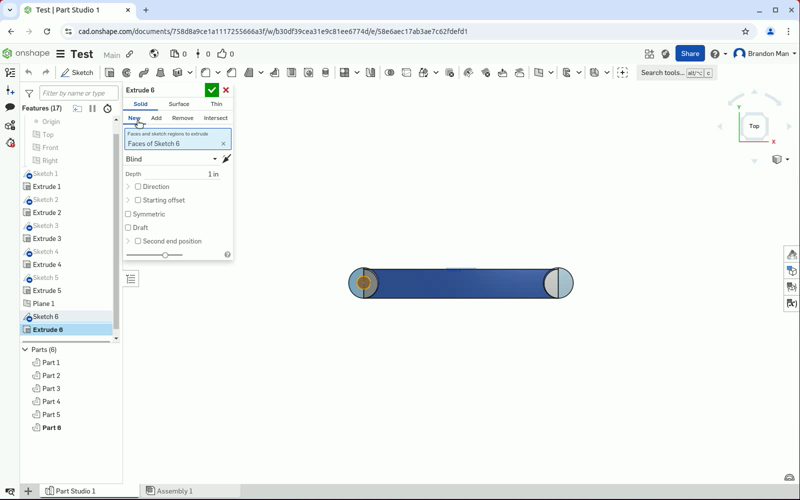
key(tab, 4)
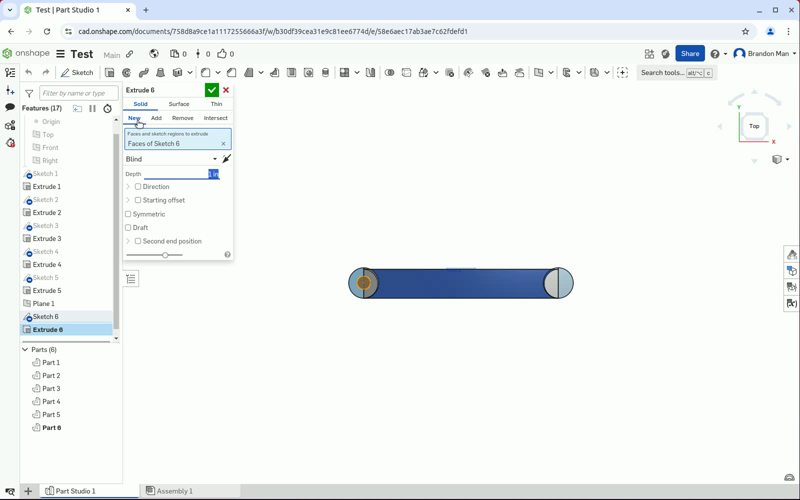
text(1.926)
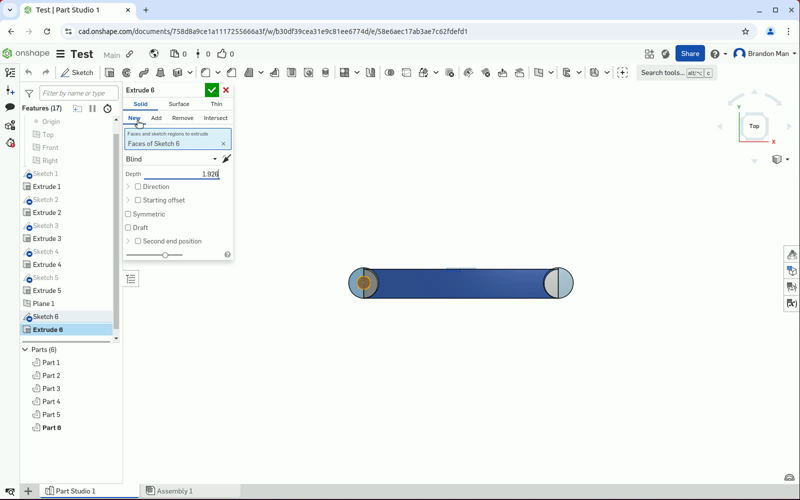
key(enter)
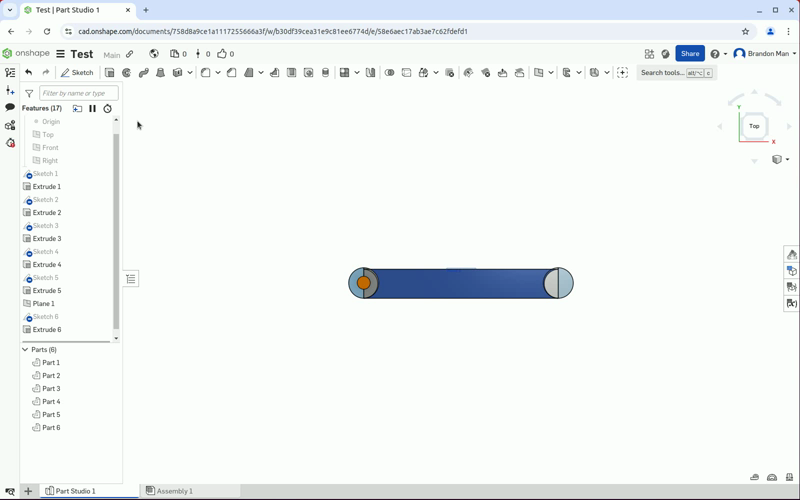
key(shift+h)
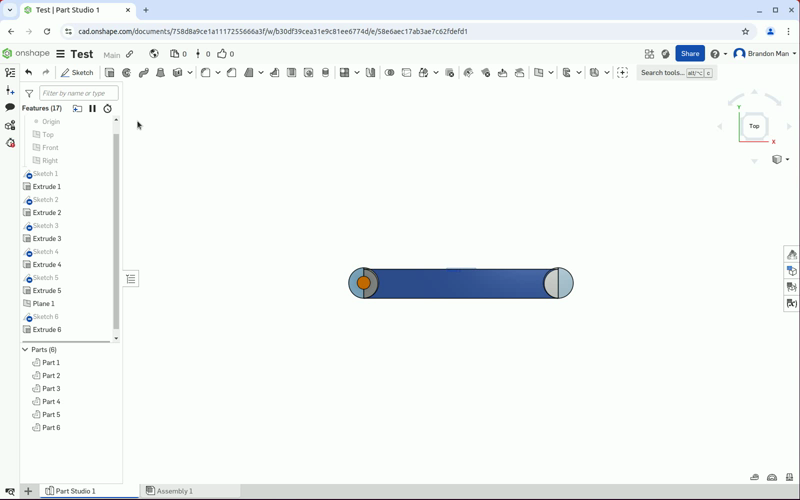
key(shift+h)
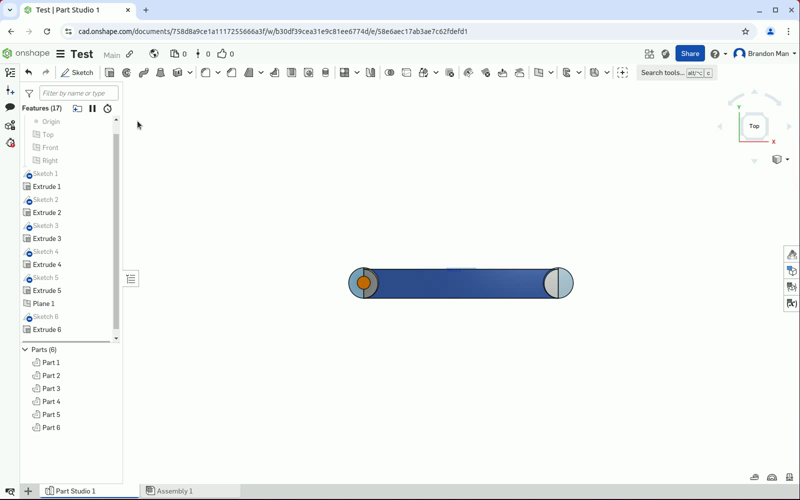
mouse_move(69, 176)
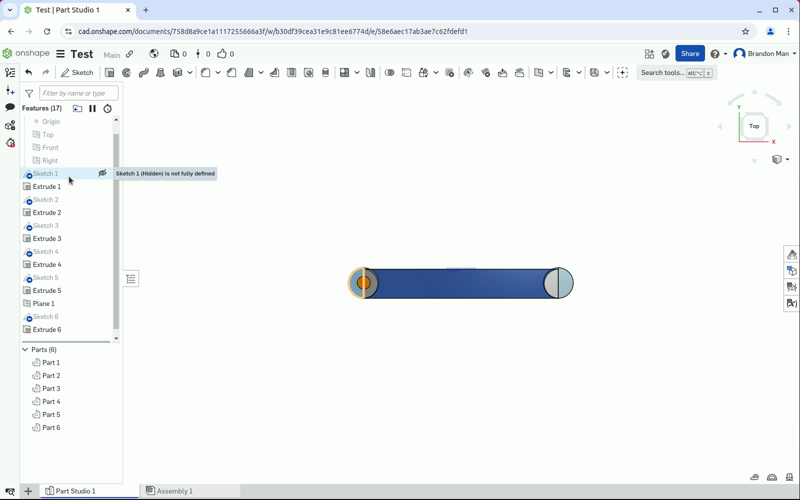
click(69, 176)
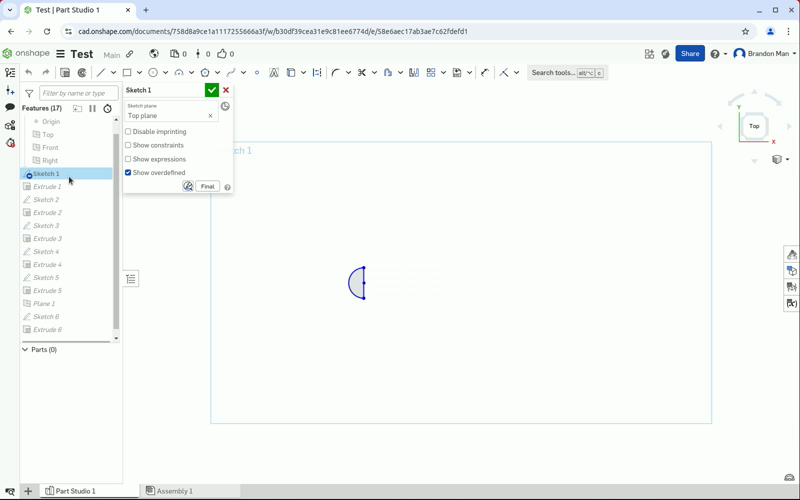
mouse_move(229, 92)
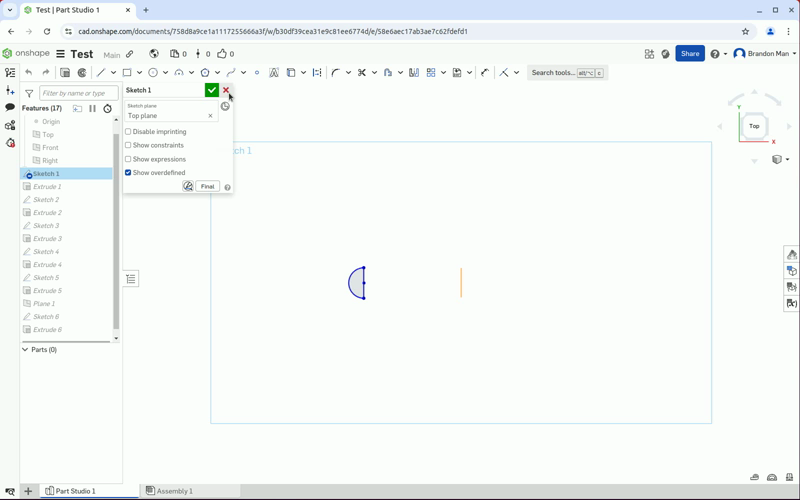
click(229, 92)
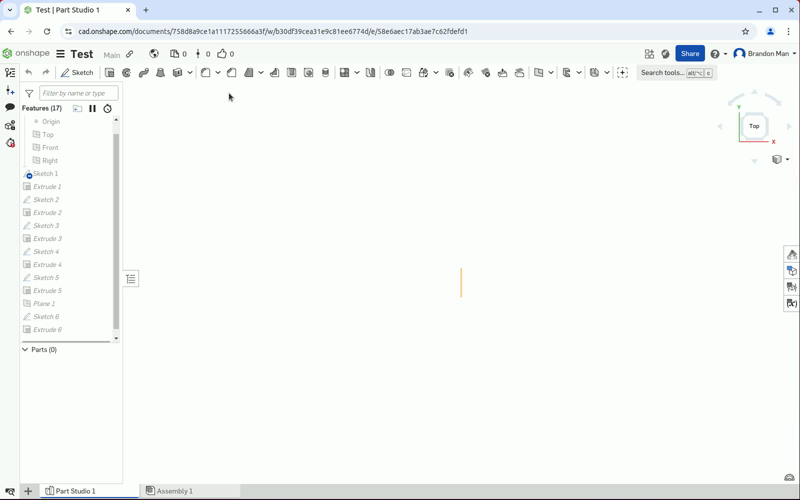
key(shift+s)
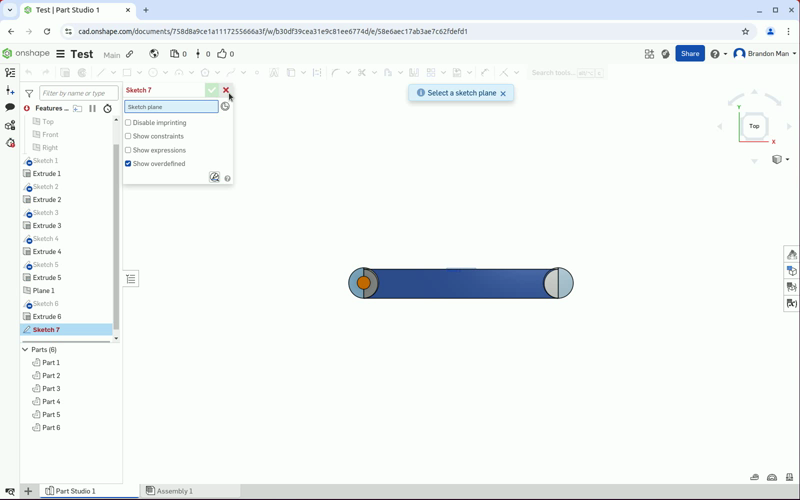
mouse_move(69, 293)
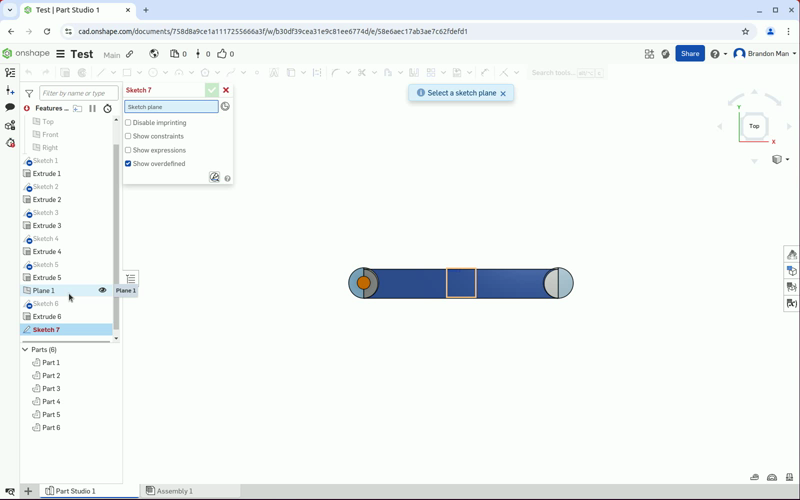
click(69, 293)
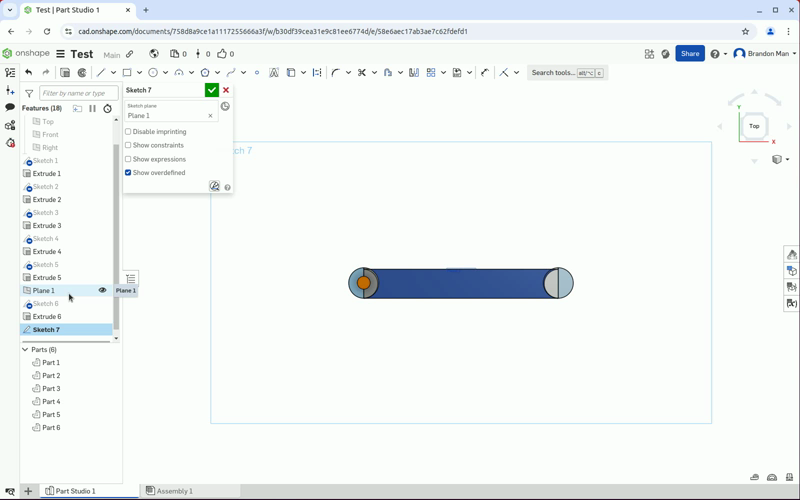
mouse_move(73, 352)
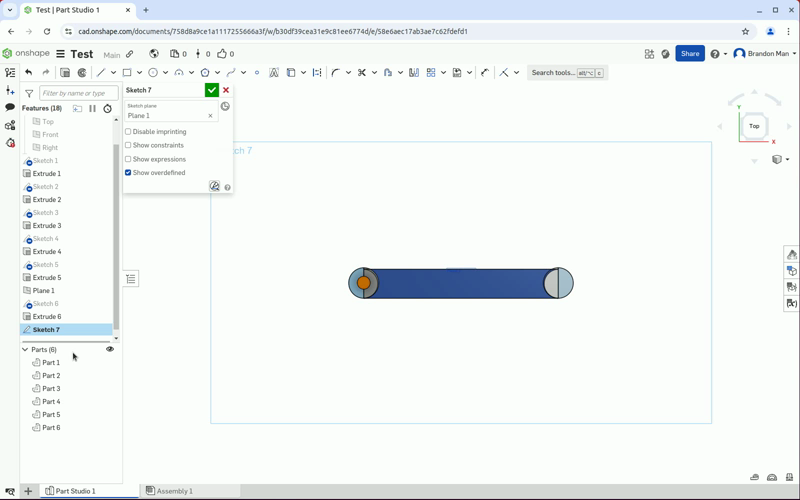
key(y)
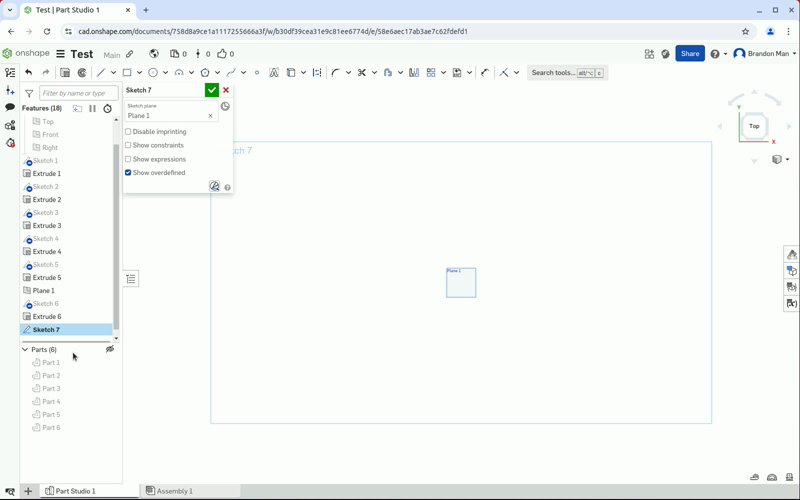
key(c)
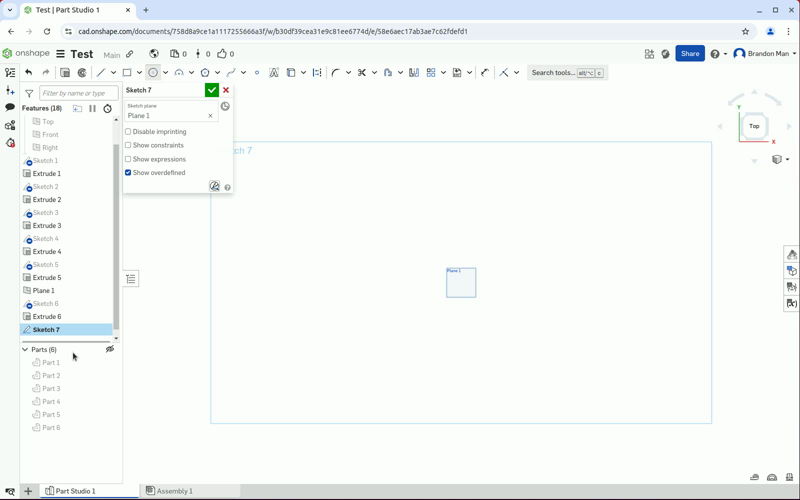
key_down(shift)
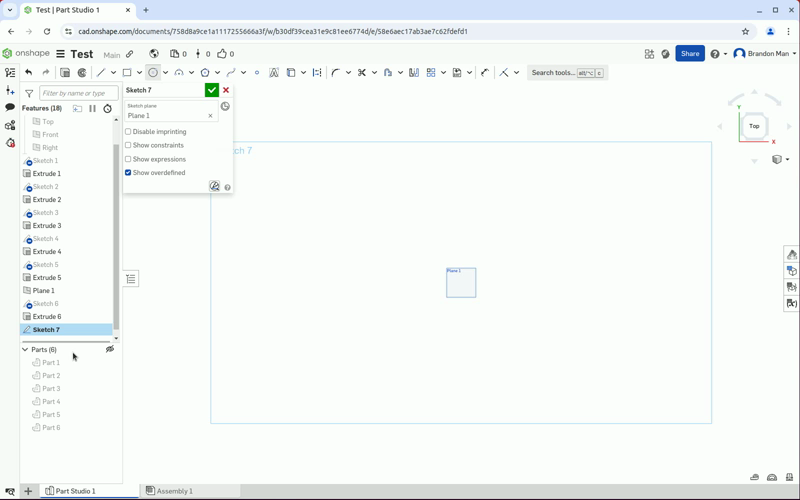
mouse_move(558, 282)
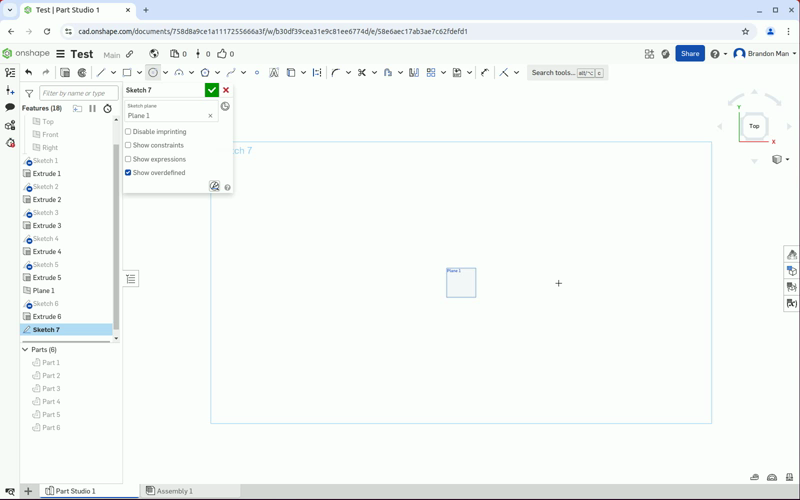
click(558, 282)
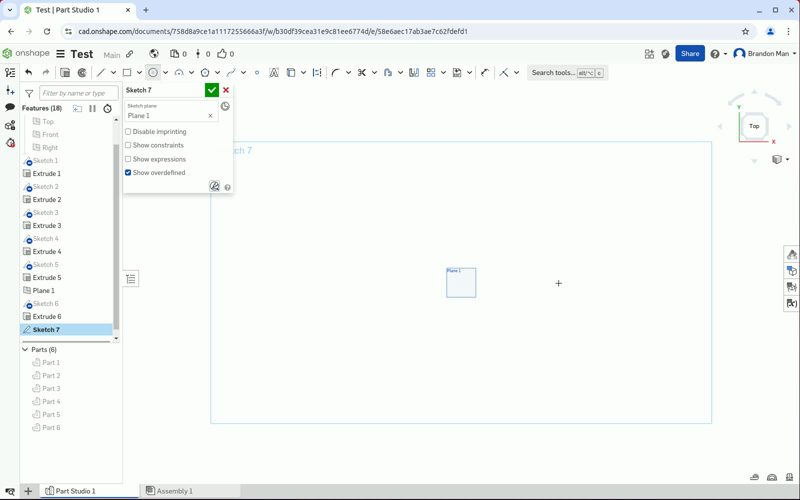
key_up(shift)
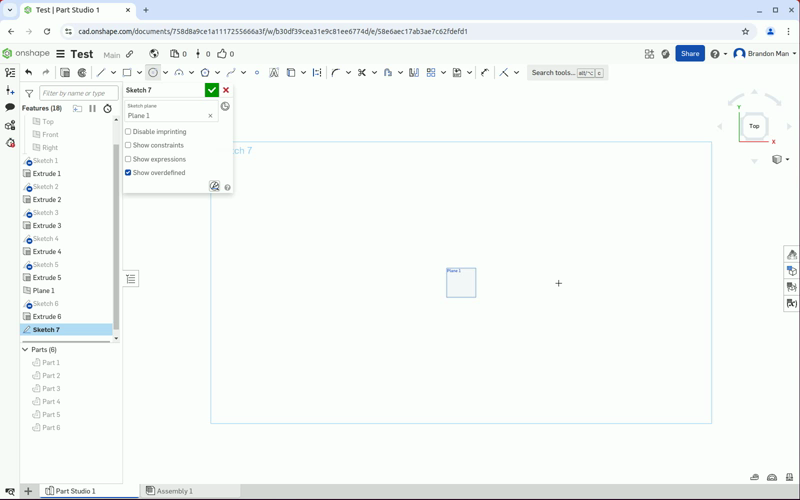
mouse_move(565, 282)
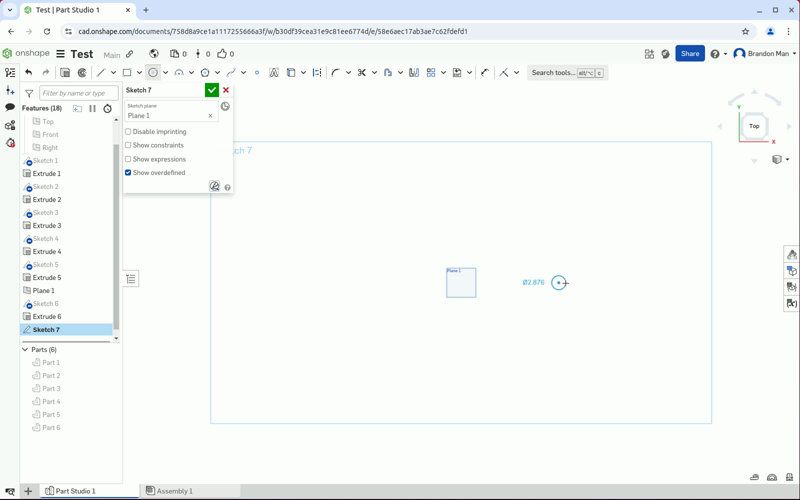
click(565, 282)
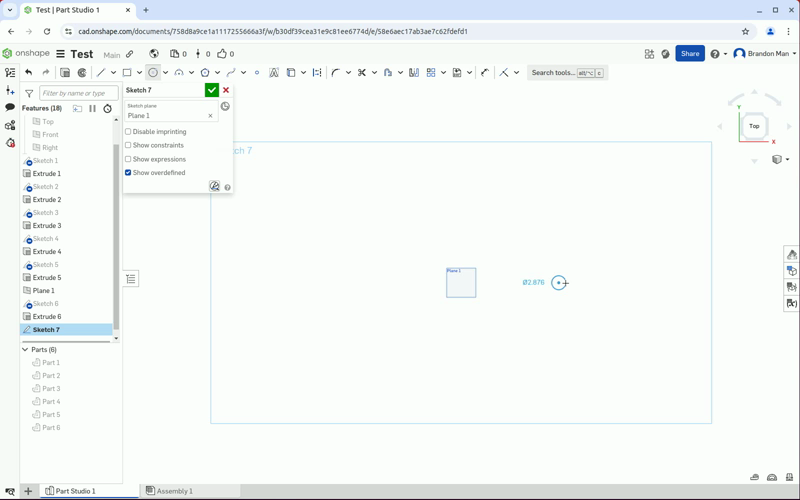
key(esc)
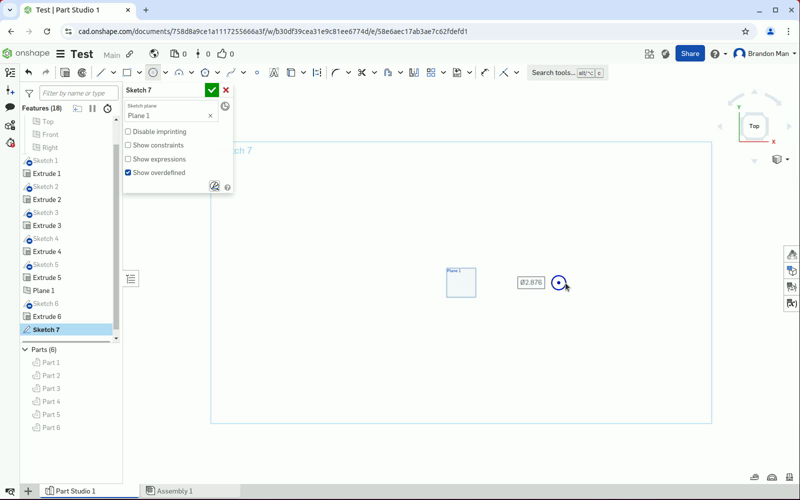
mouse_move(560, 278)
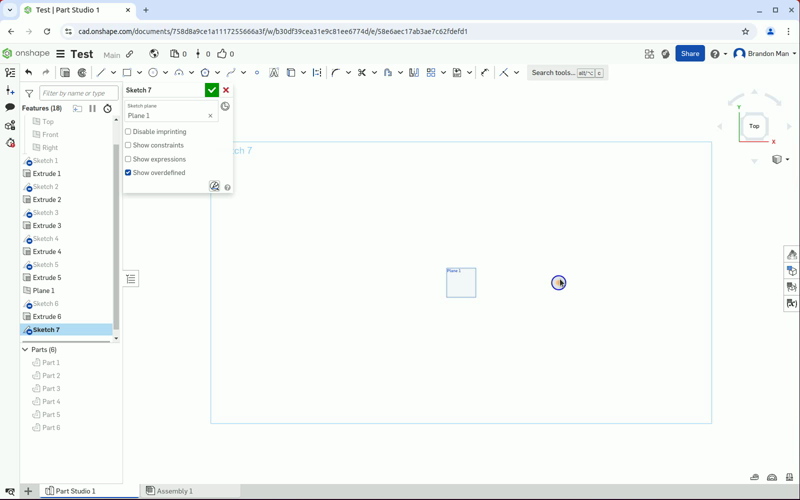
scroll(6)
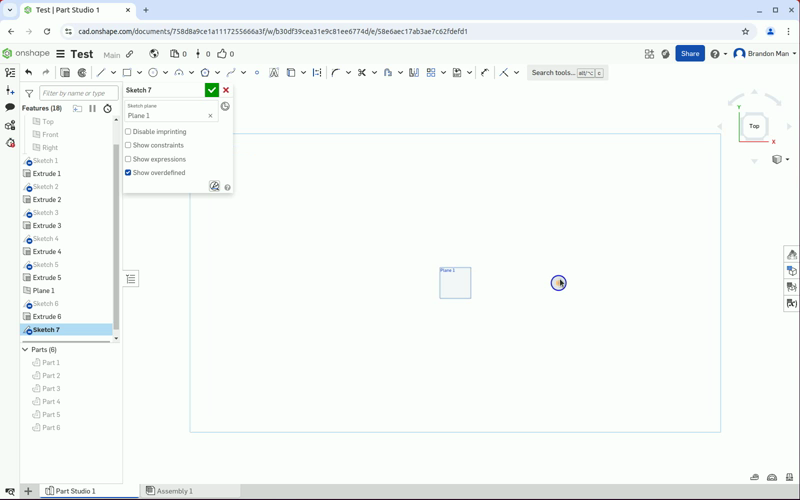
scroll(6)
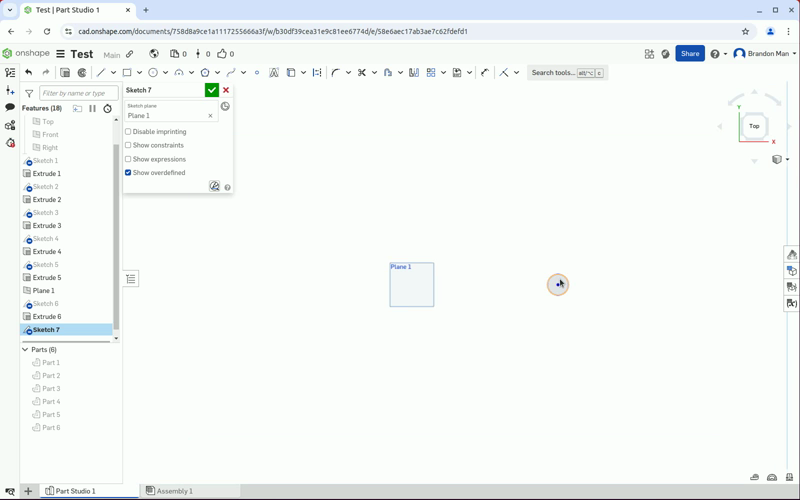
scroll(6)
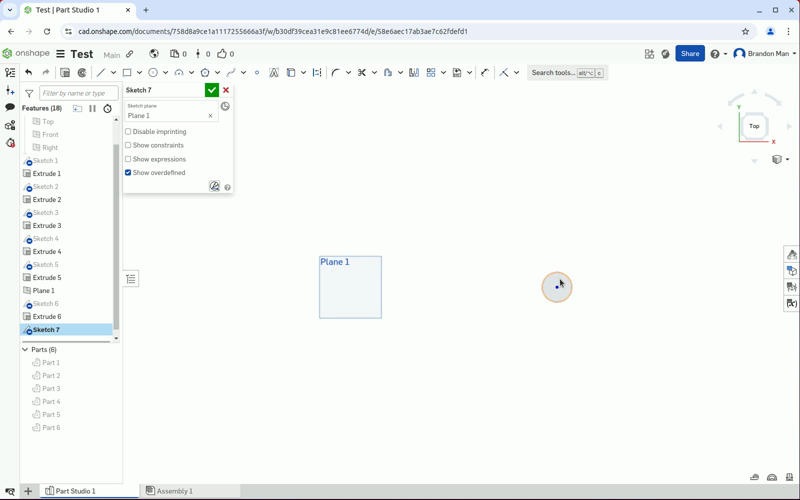
scroll(6)
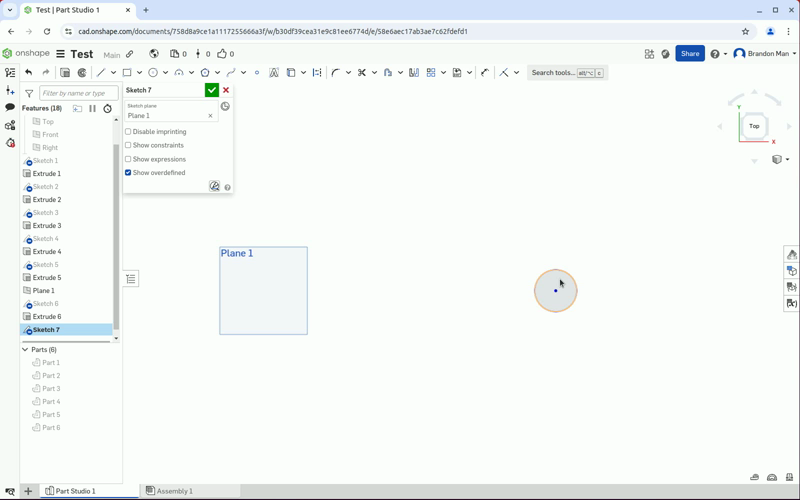
scroll(6)
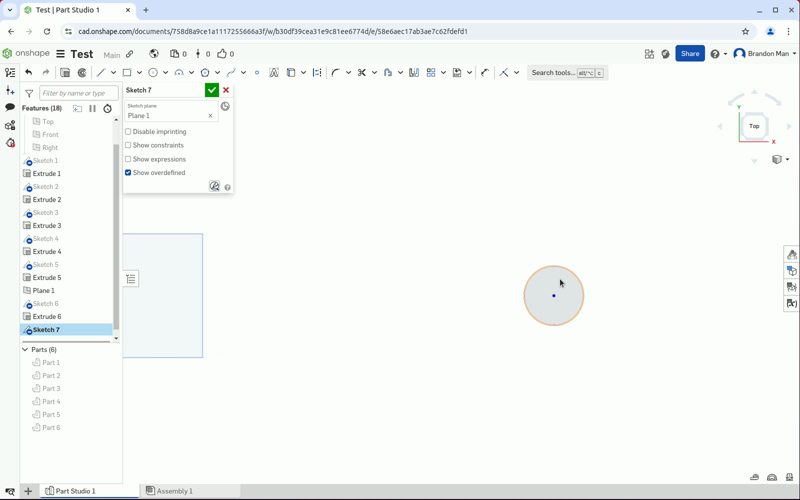
scroll(6)
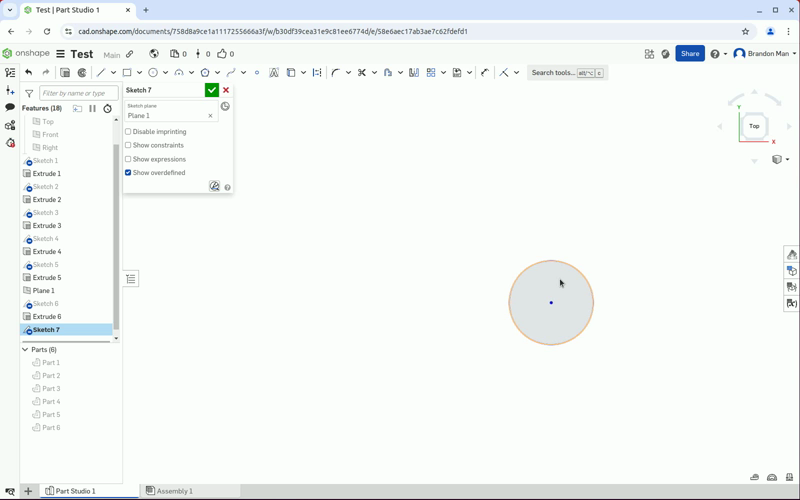
scroll(6)
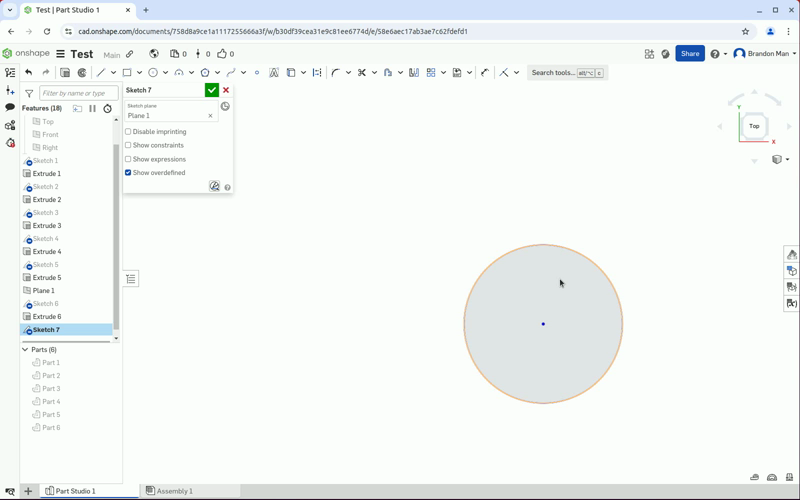
click(560, 278)
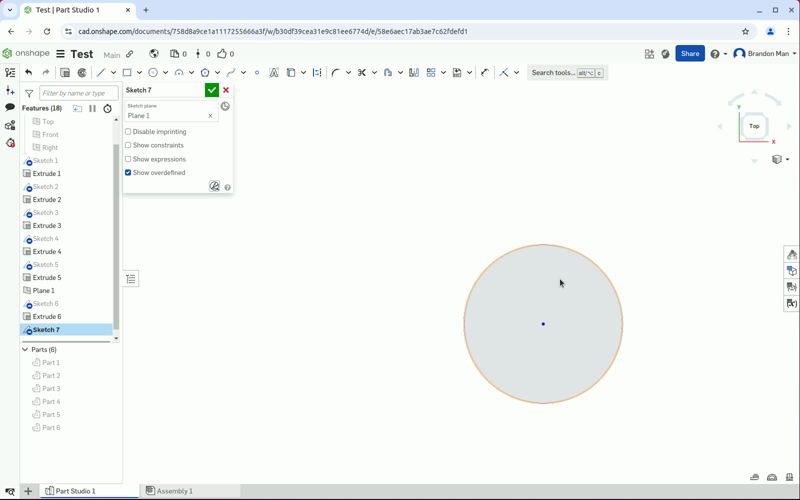
scroll(-6)
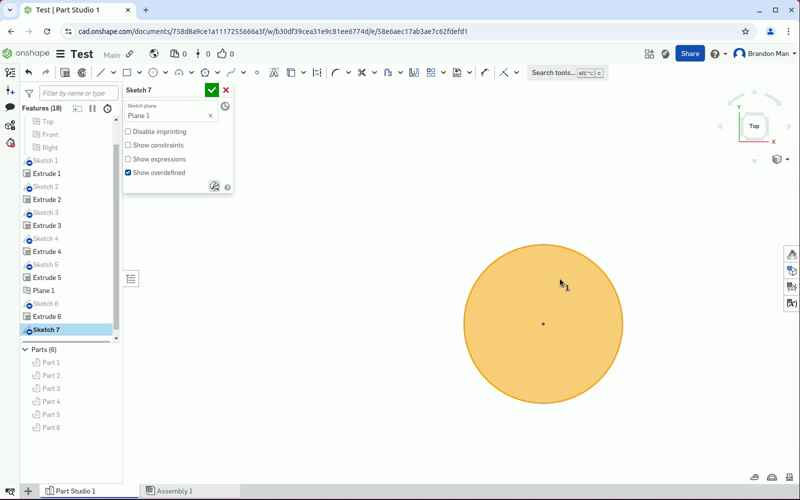
scroll(-6)
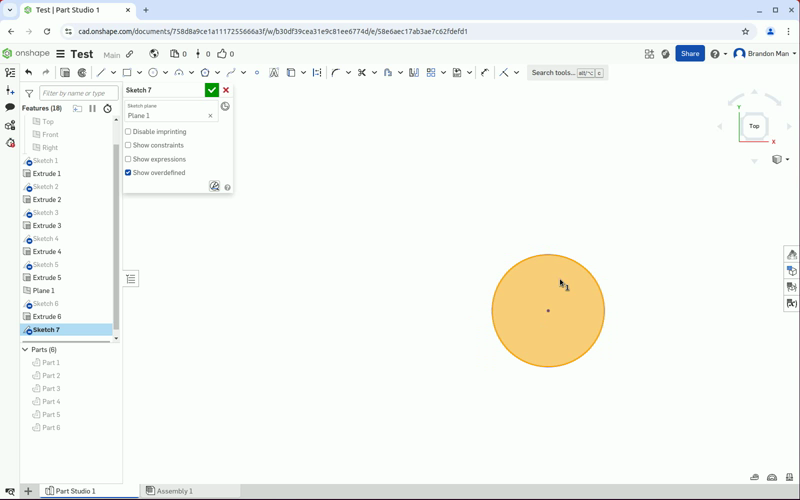
scroll(-6)
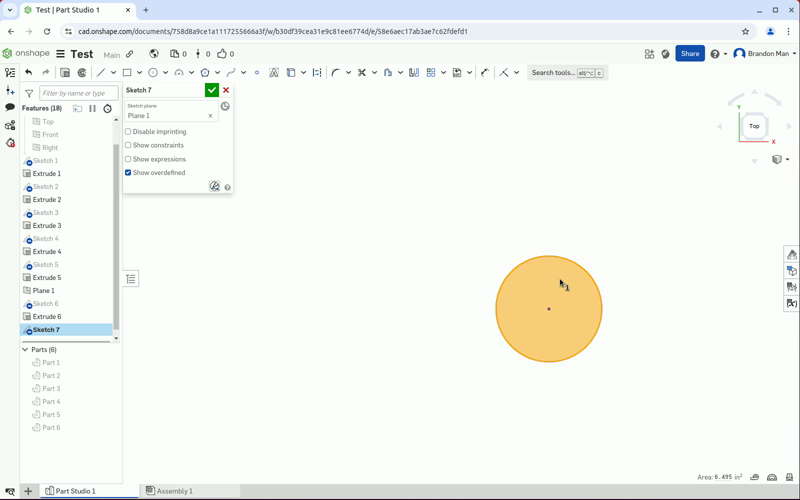
scroll(-6)
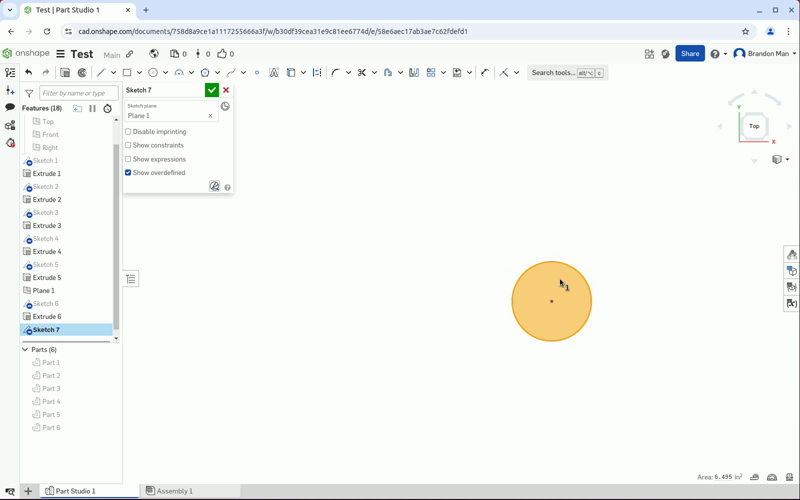
scroll(-6)
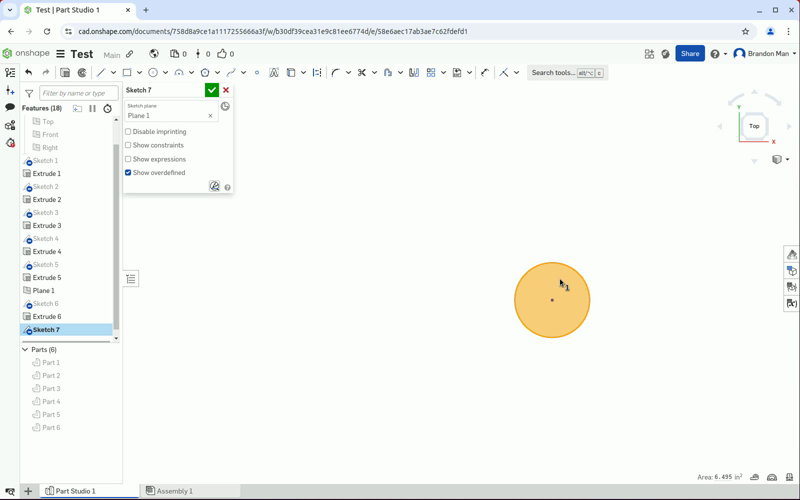
scroll(-6)
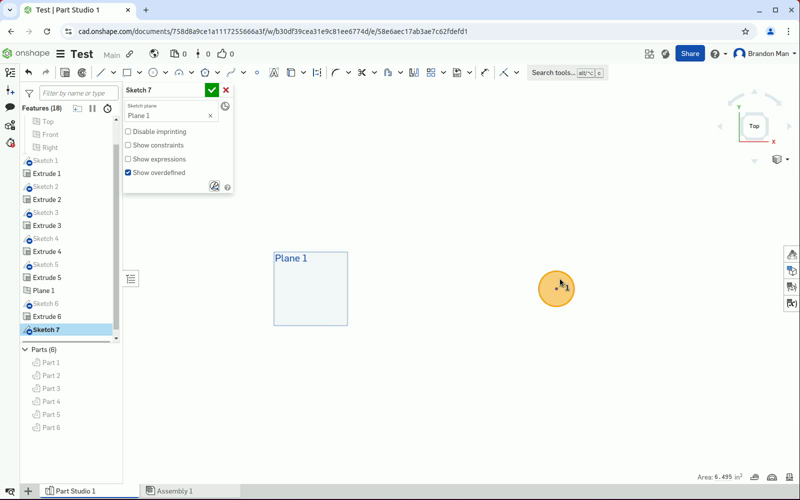
scroll(-6)
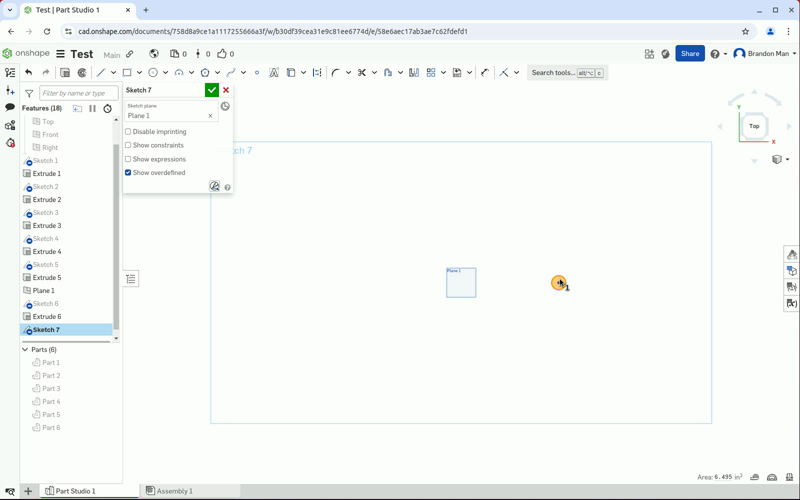
mouse_move(73, 352)
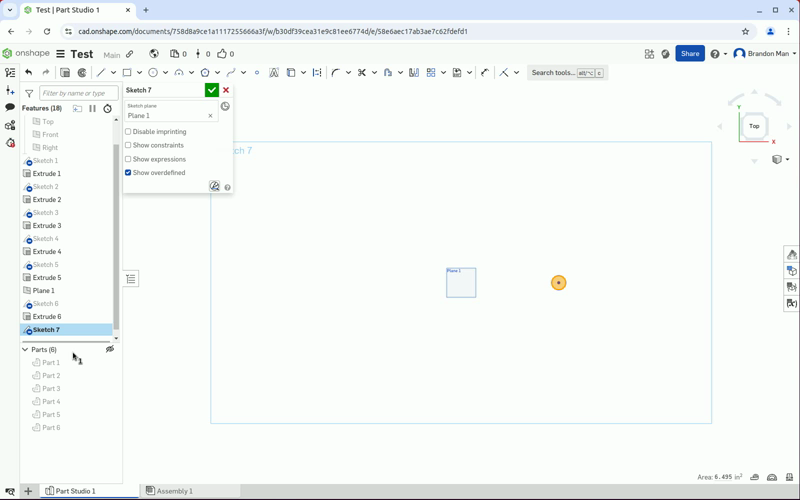
key(shift+y)
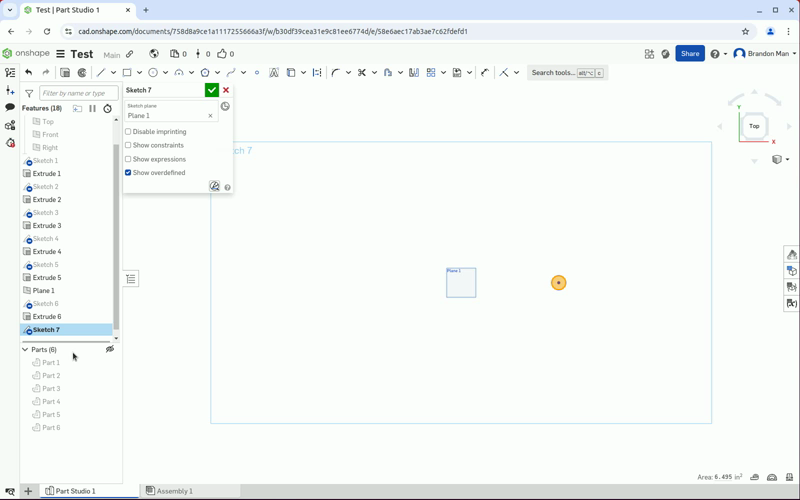
key(shift+e)
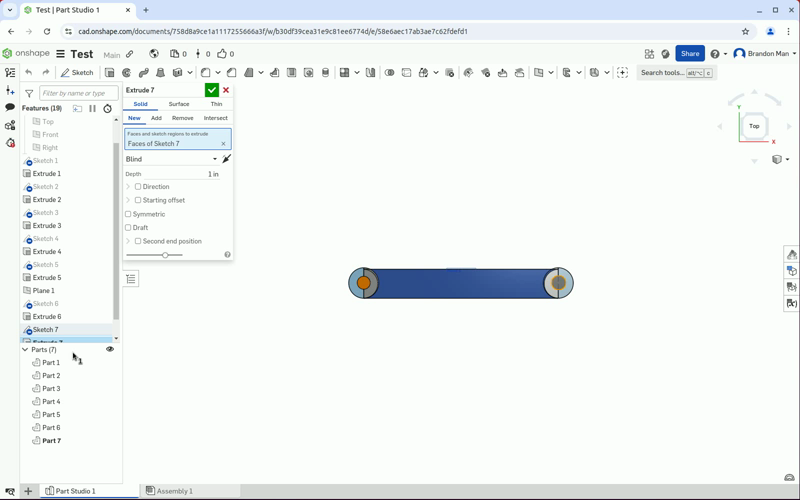
mouse_move(143, 106)
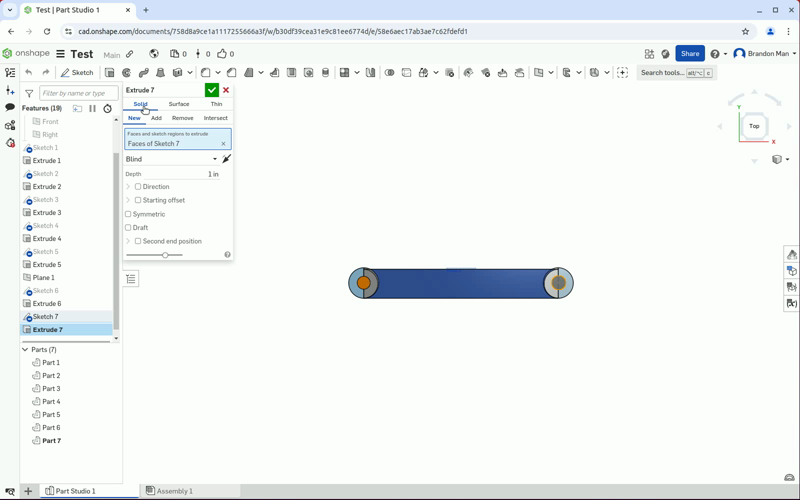
click(143, 106)
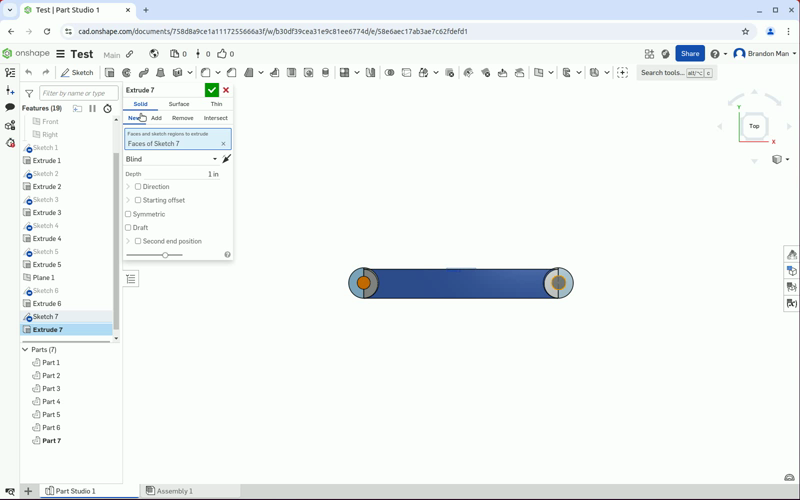
mouse_move(137, 120)
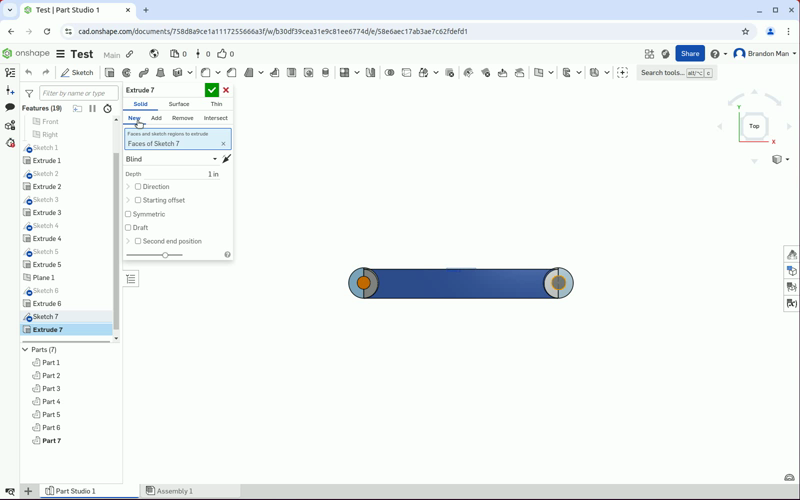
click(137, 120)
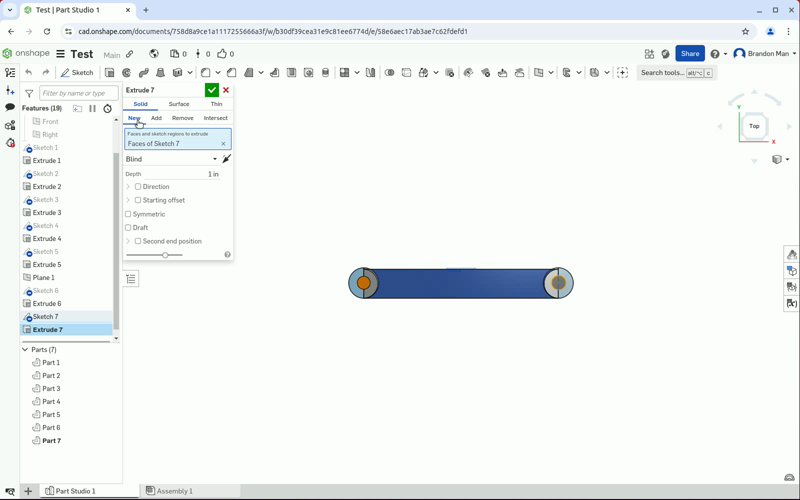
key(tab, 4)
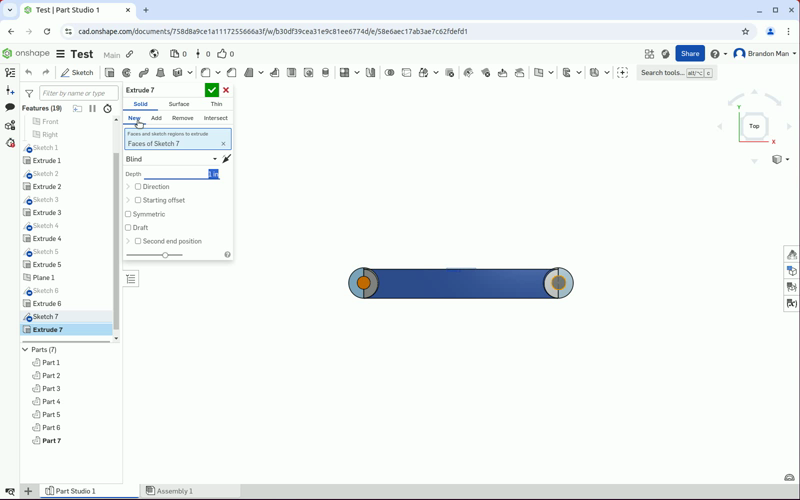
text(1.926)
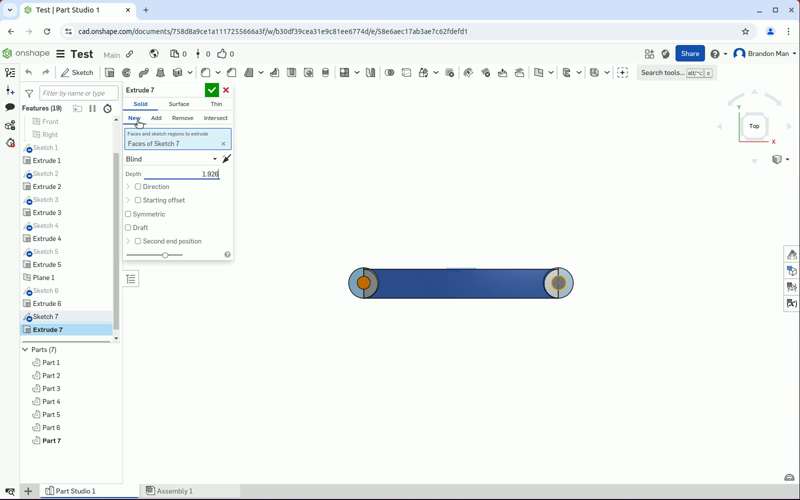
key(enter)
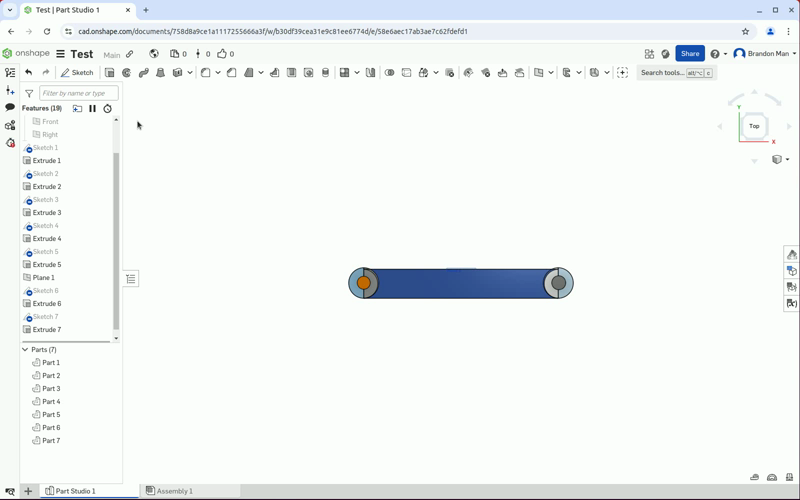
key(shift+h)
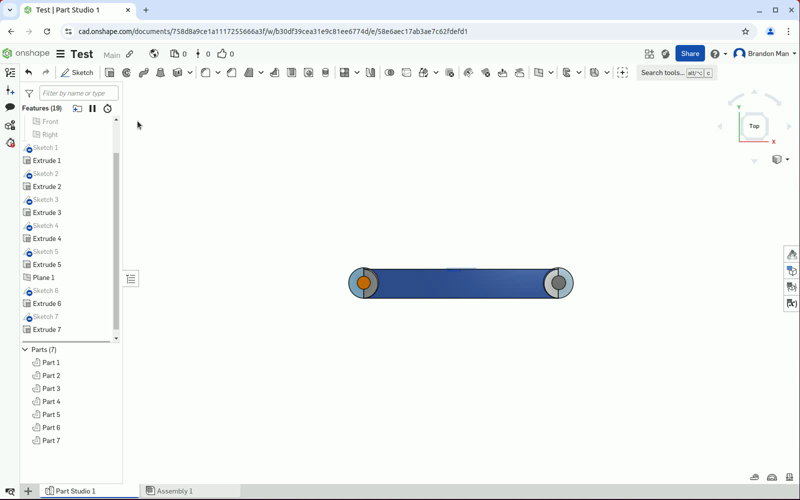
key(shift+h)
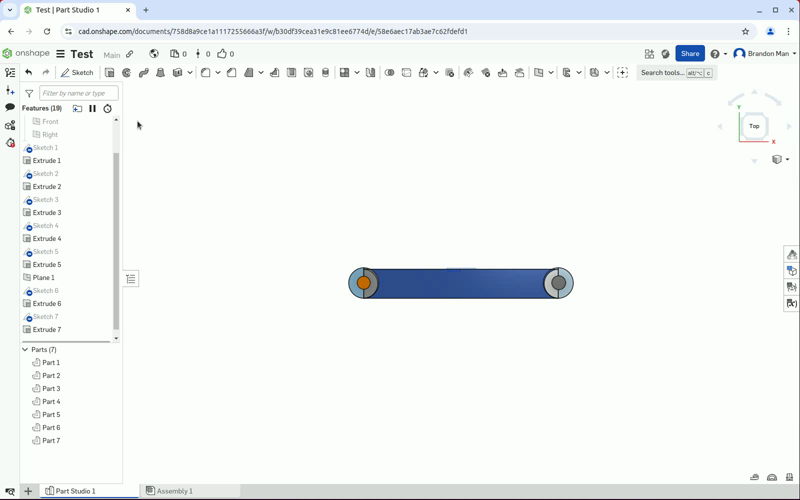
key(shift+7)
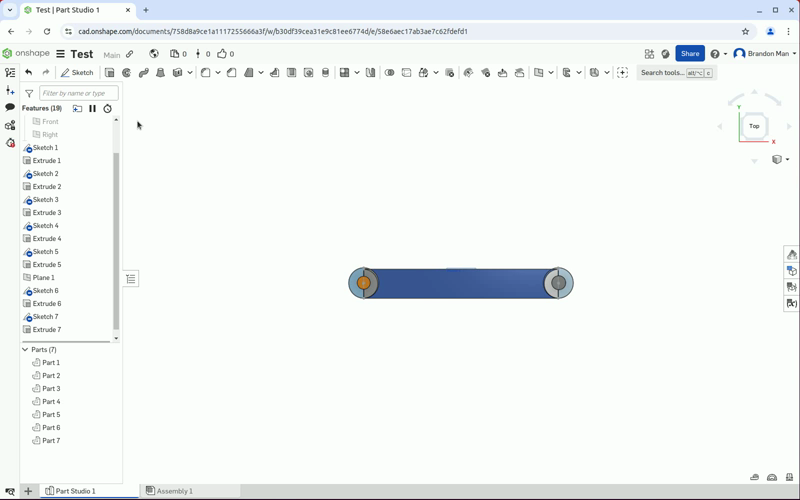
key(up, 3)
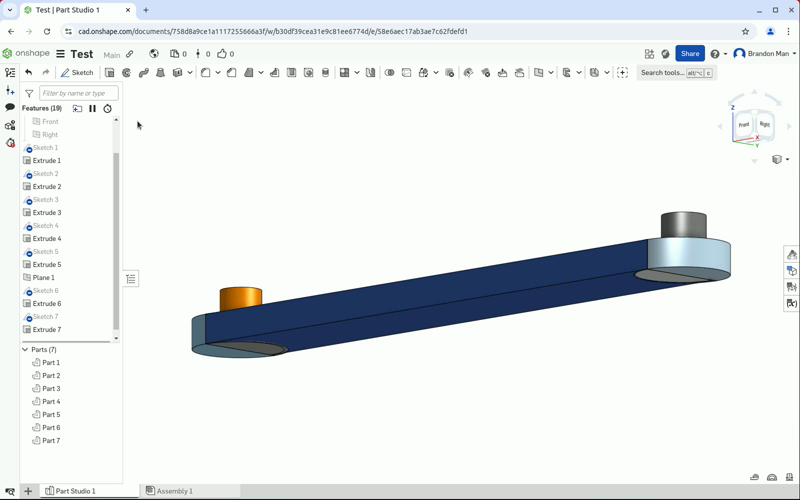
key(left, 3)
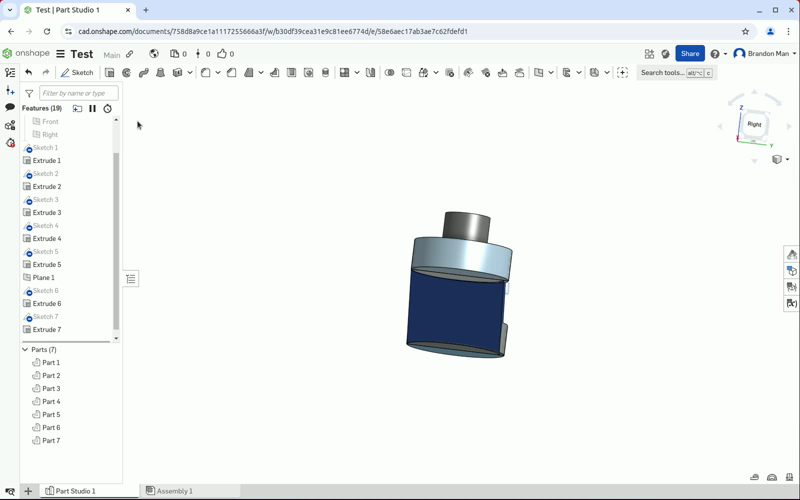
key(right, 3)
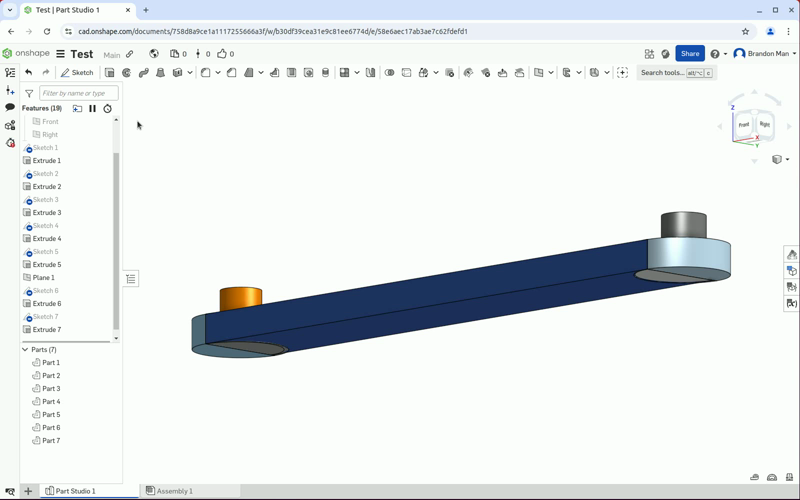
key(down, 3)
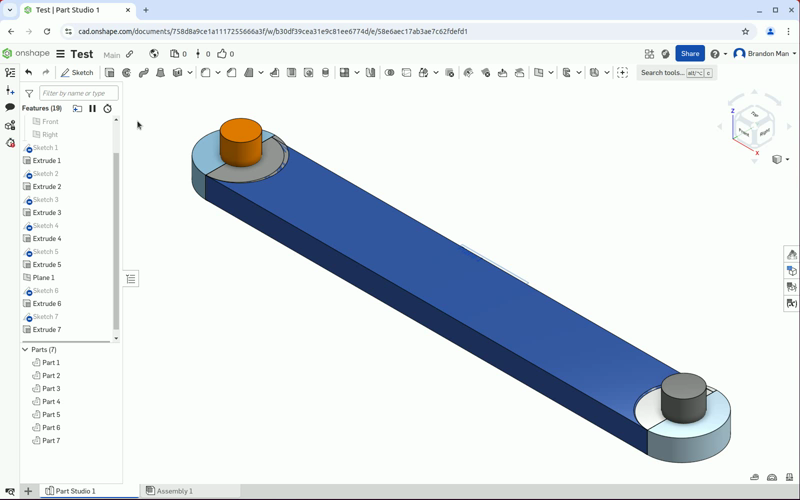
mouse_move(69, 150)
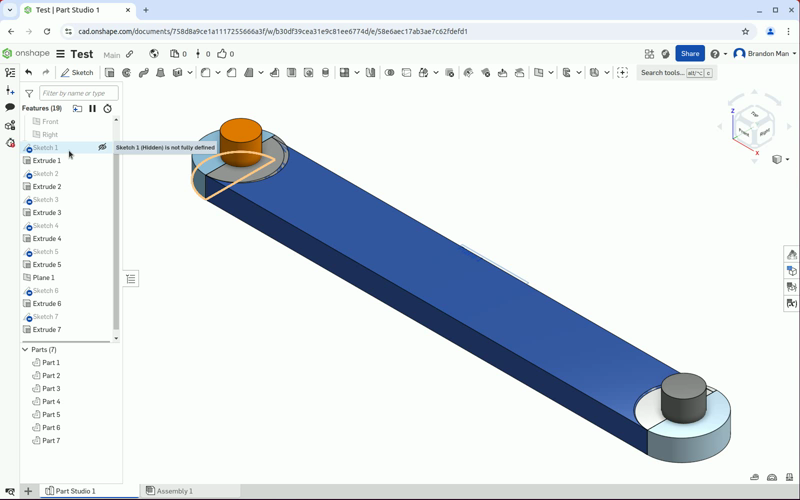
click(69, 150)